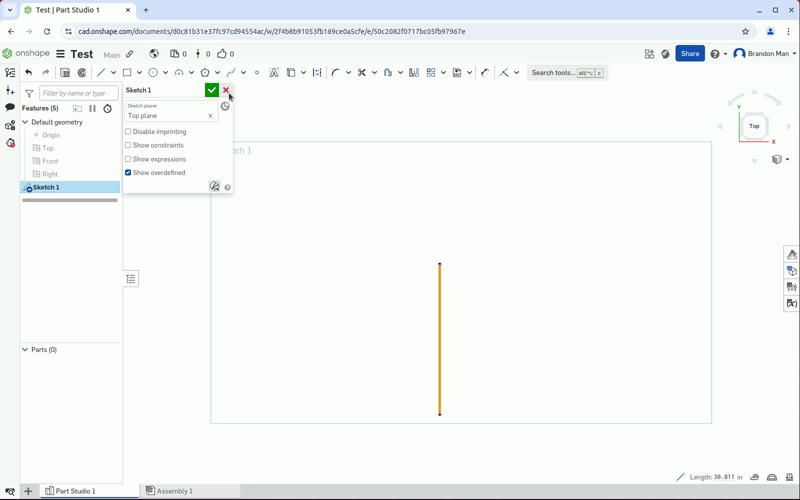
key(shift+h)
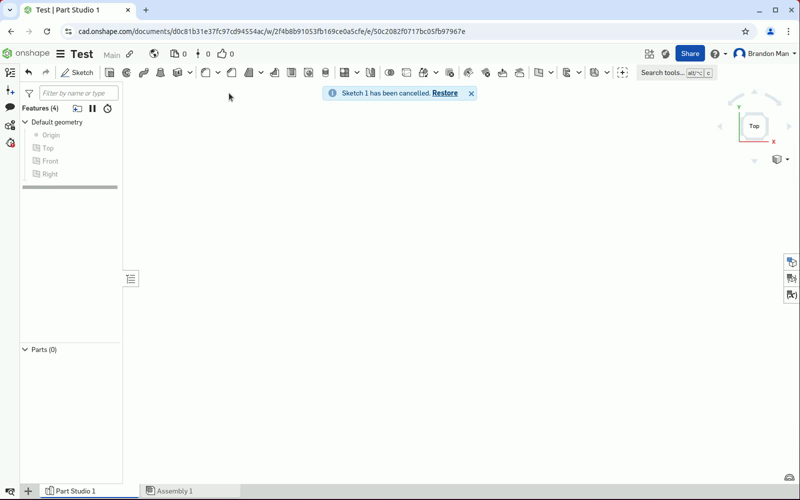
mouse_move(73, 352)
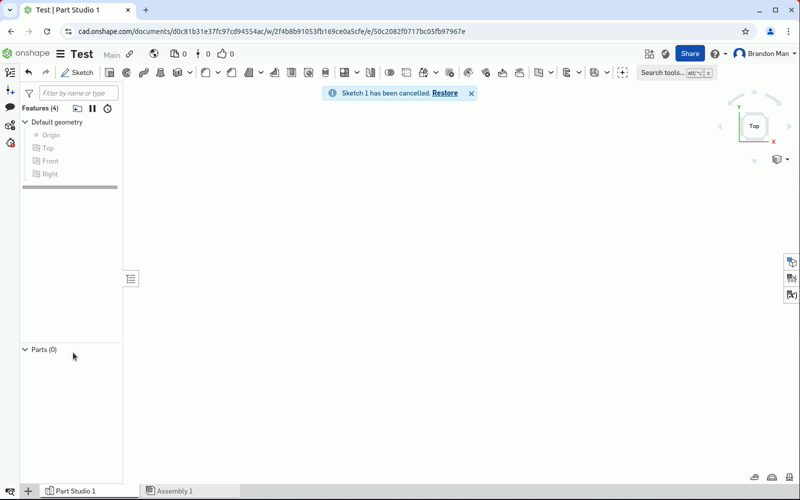
key(y)
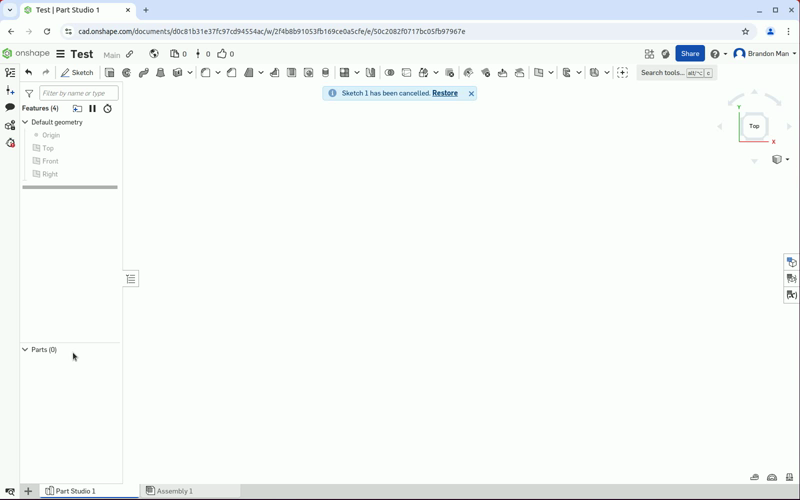
key(shift+p)
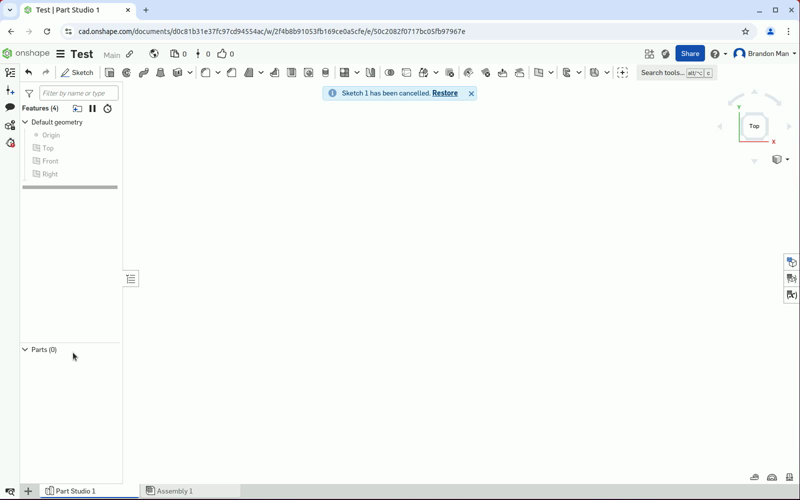
key(space)
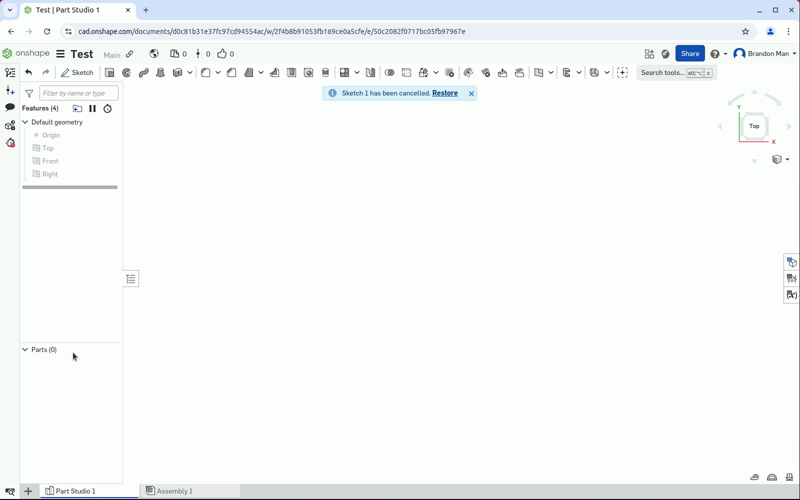
key_down(shift)
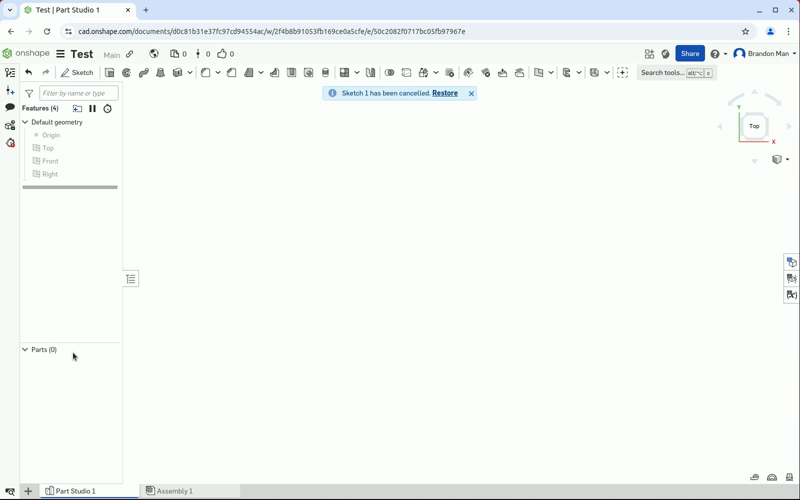
key(up)
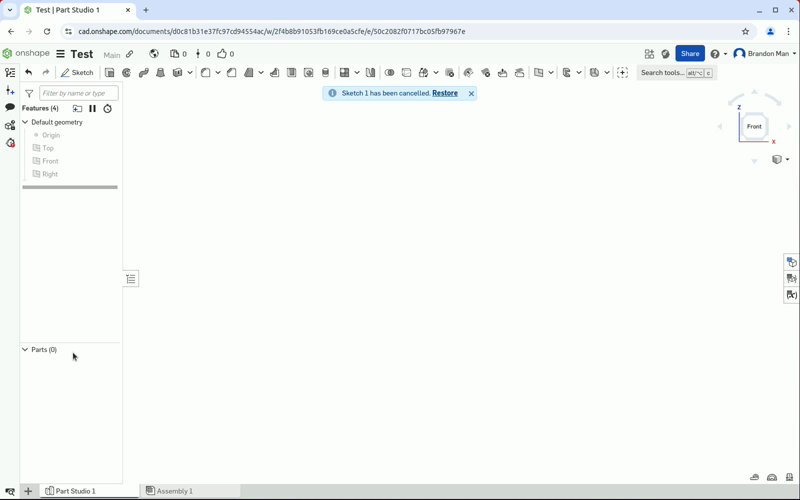
key_up(shift)
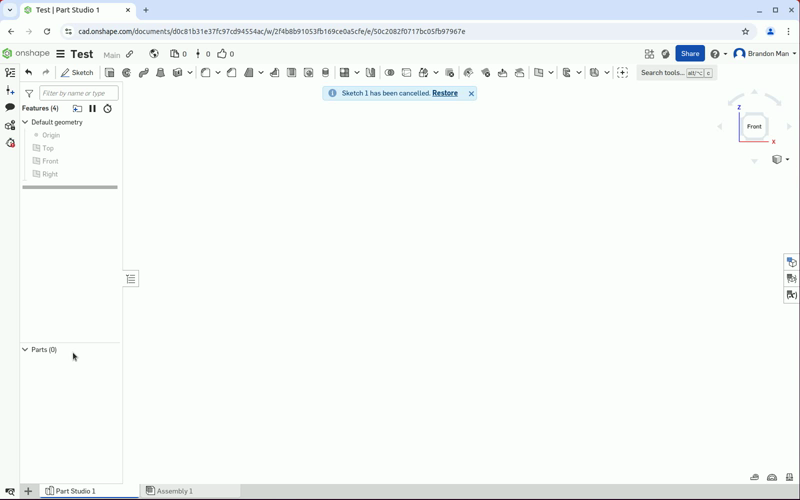
mouse_move(73, 352)
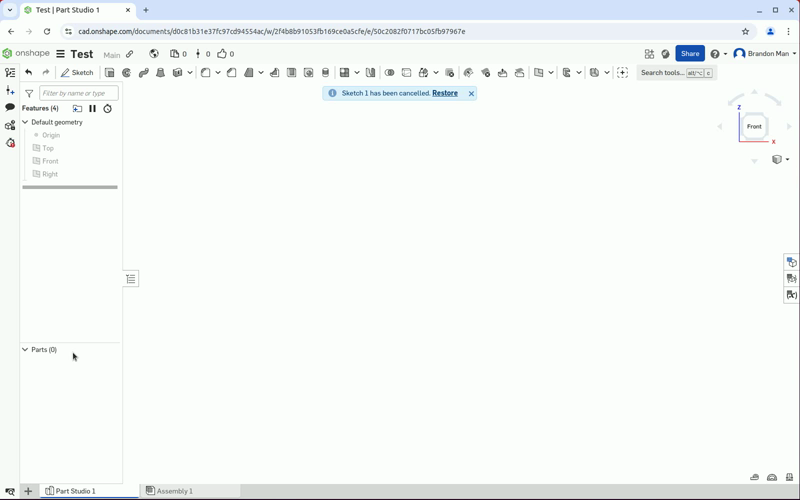
key(shift+y)
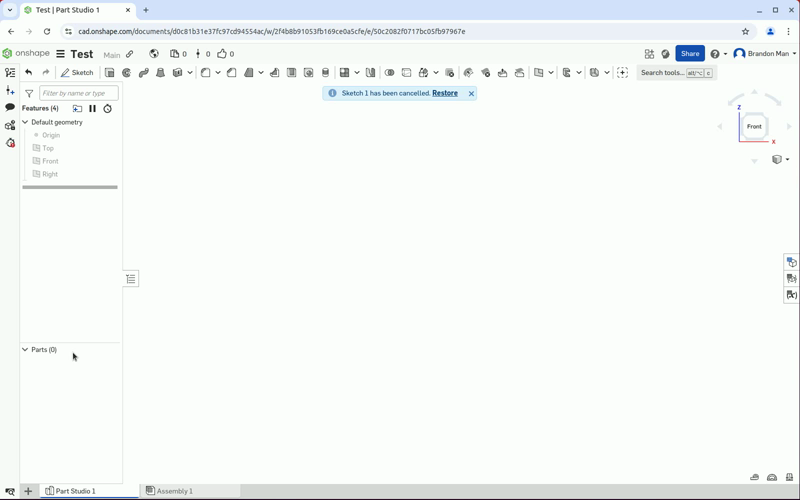
key(shift+s)
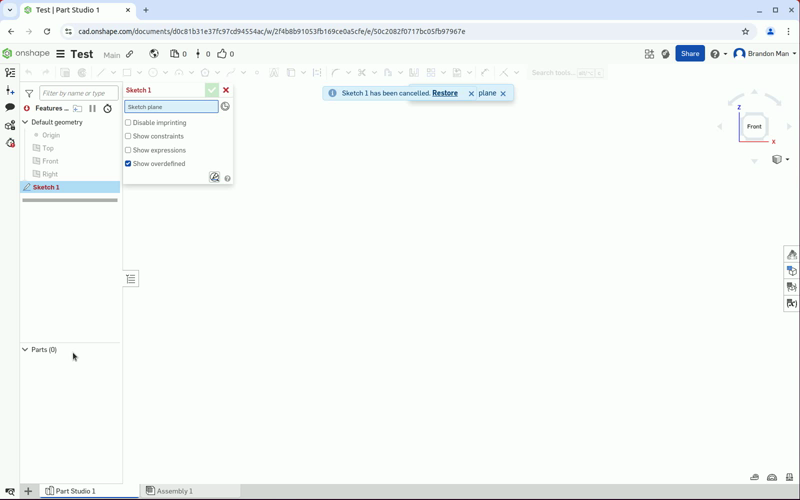
mouse_move(73, 163)
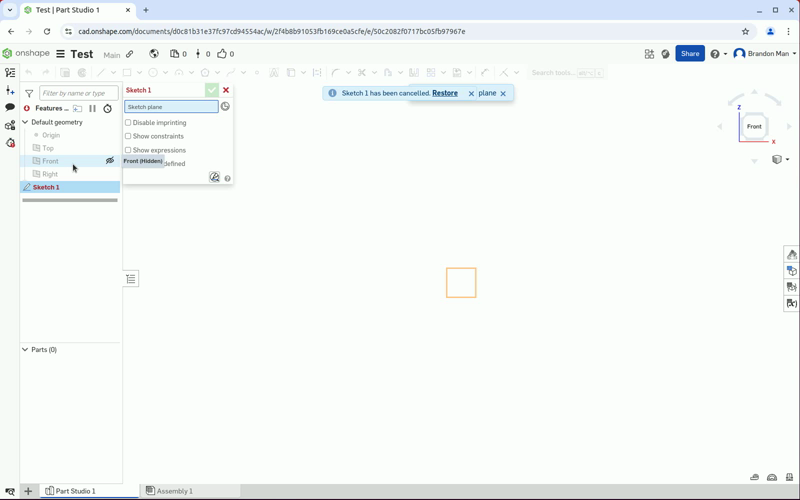
click(73, 163)
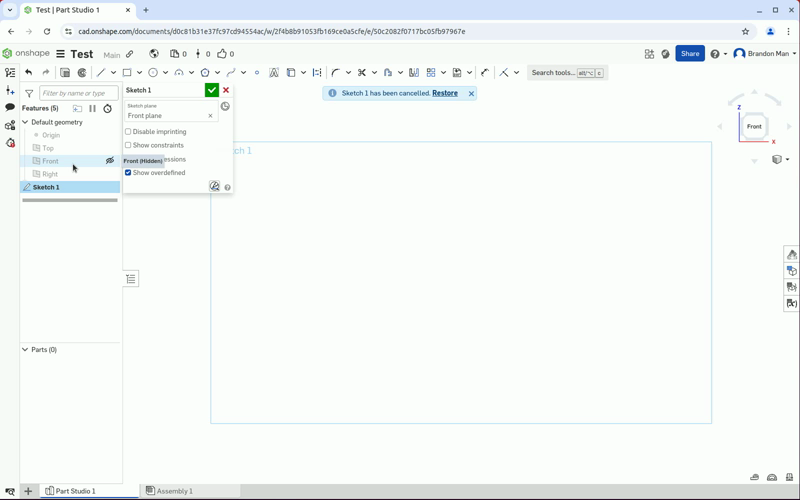
mouse_move(73, 352)
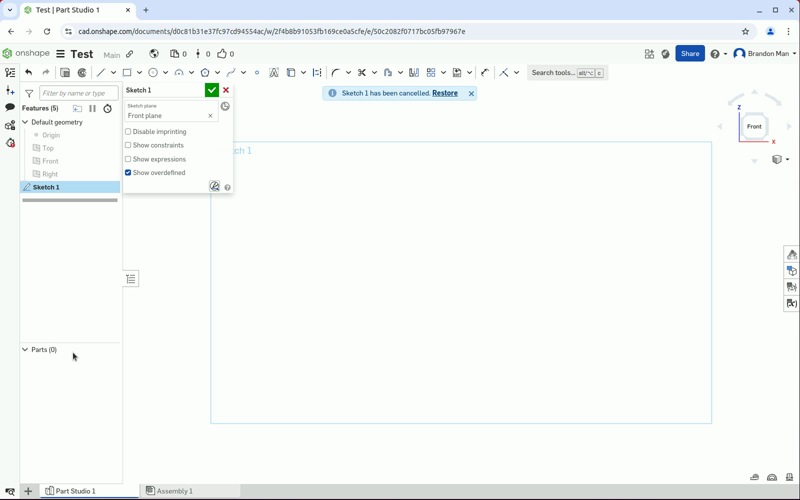
key(y)
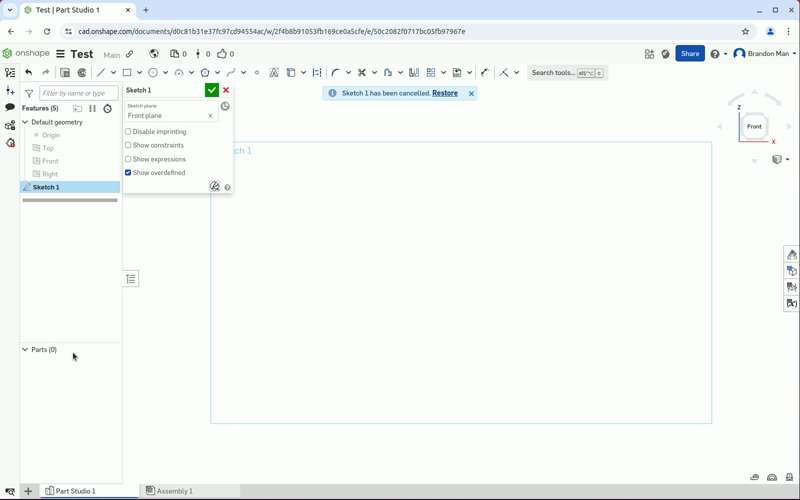
key(c)
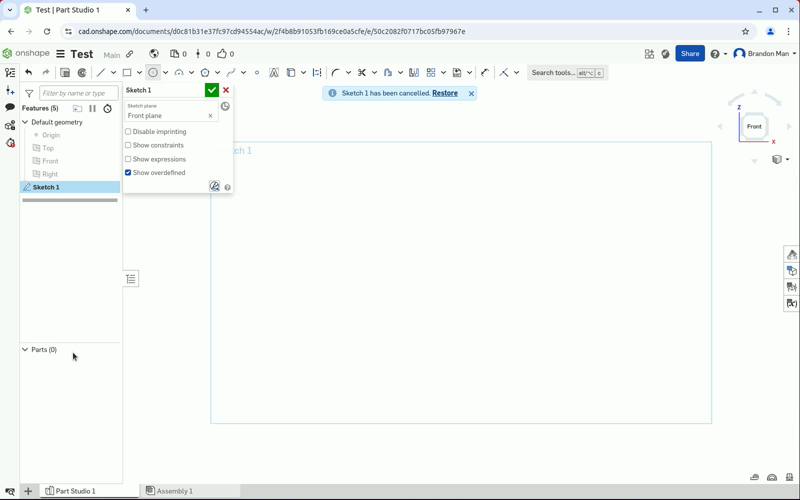
key_down(shift)
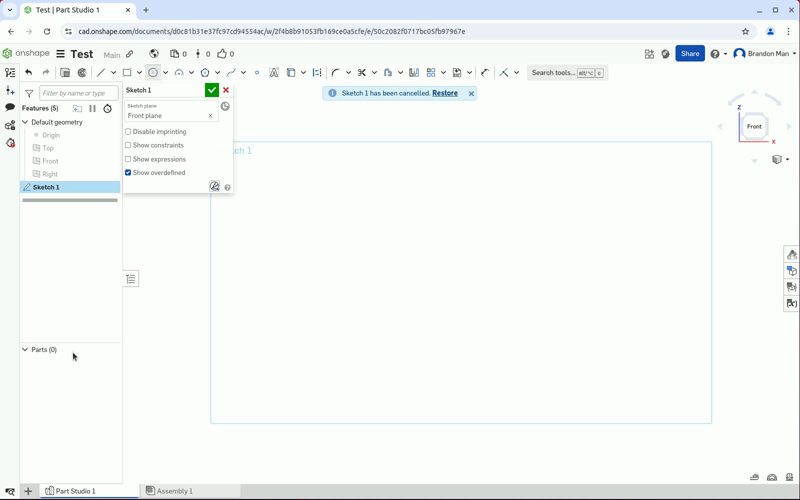
mouse_move(460, 204)
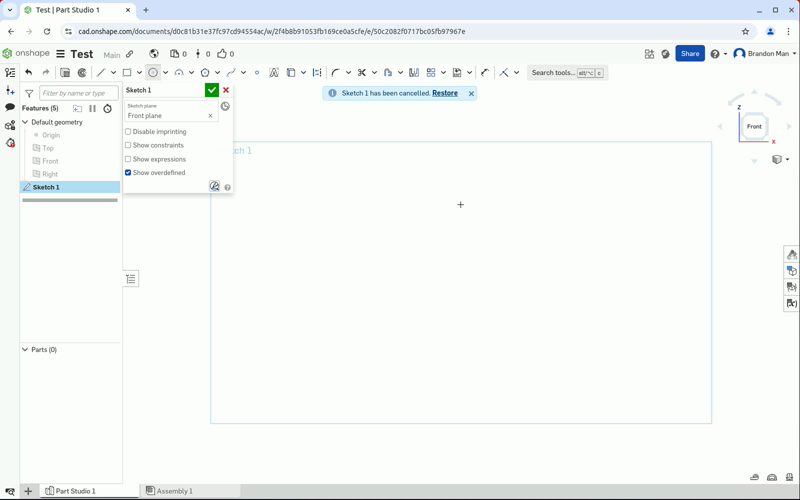
click(460, 204)
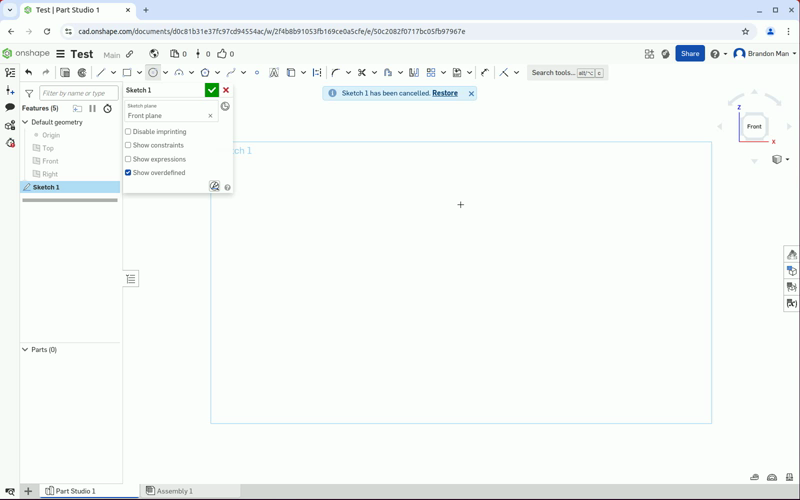
key_up(shift)
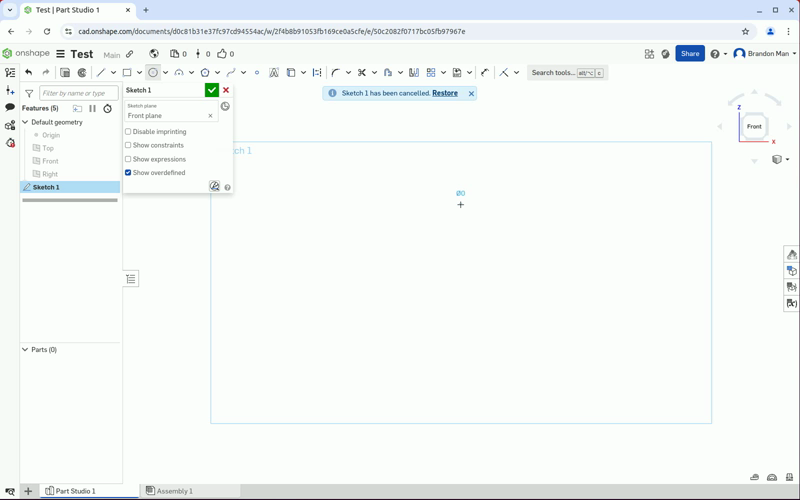
mouse_move(475, 204)
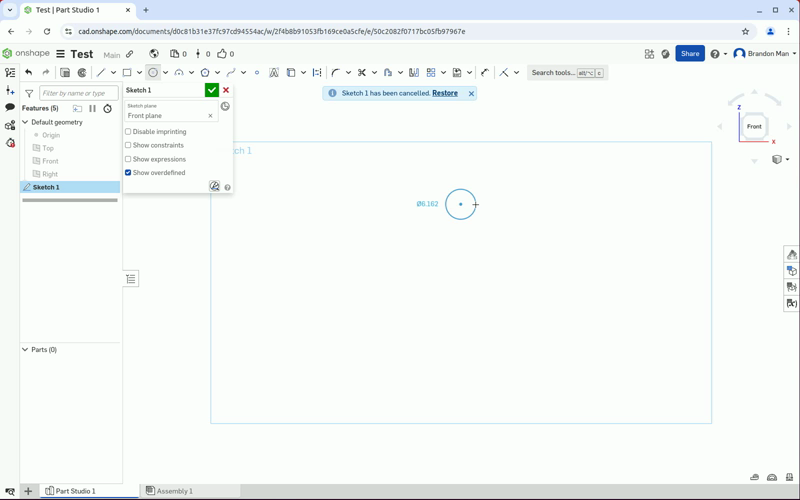
click(475, 204)
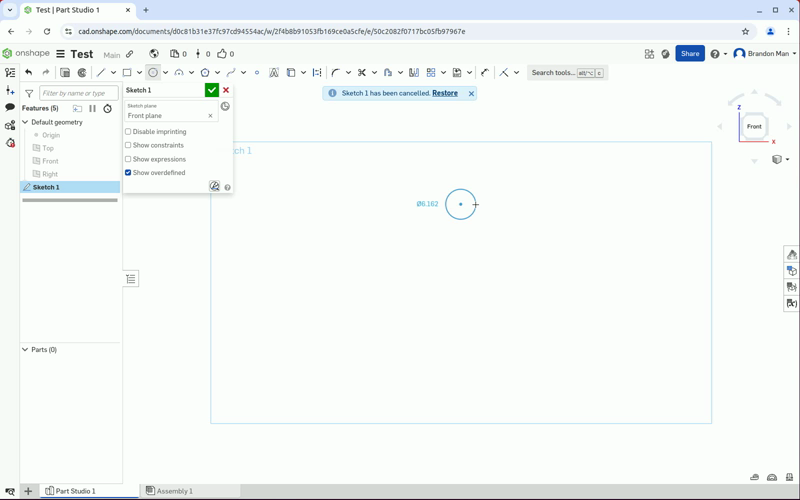
key(esc)
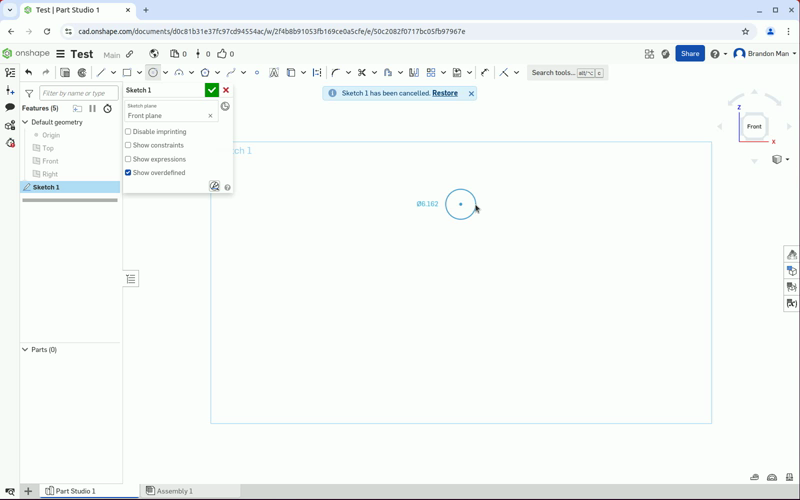
key(c)
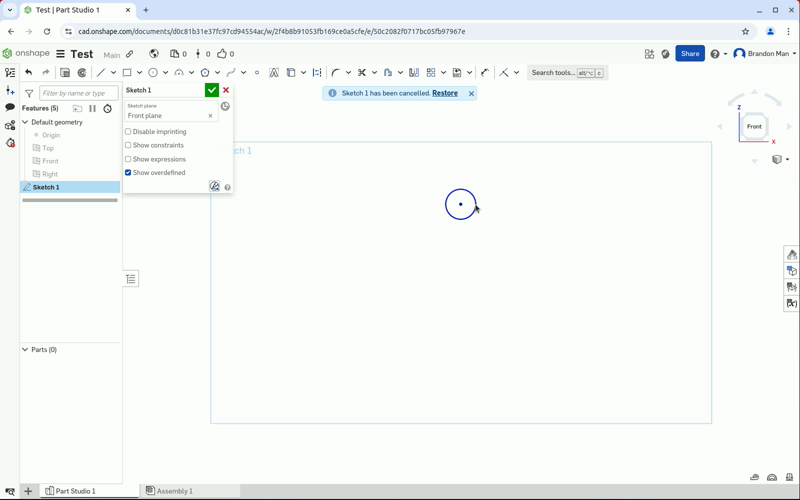
key_down(shift)
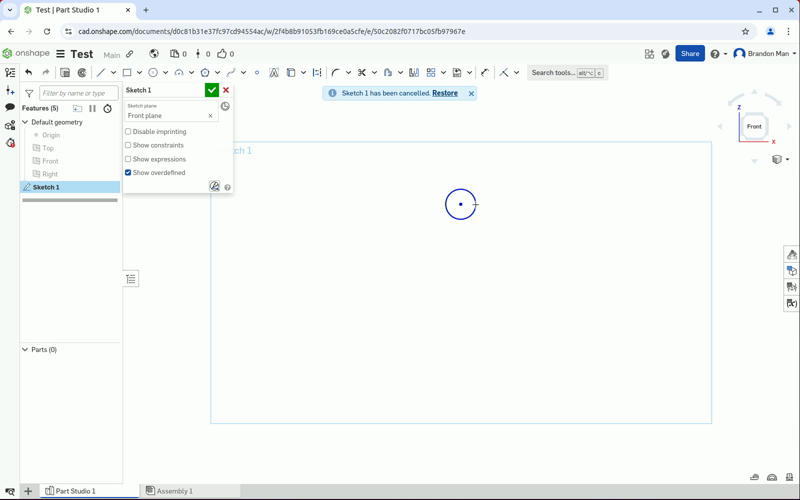
mouse_move(460, 204)
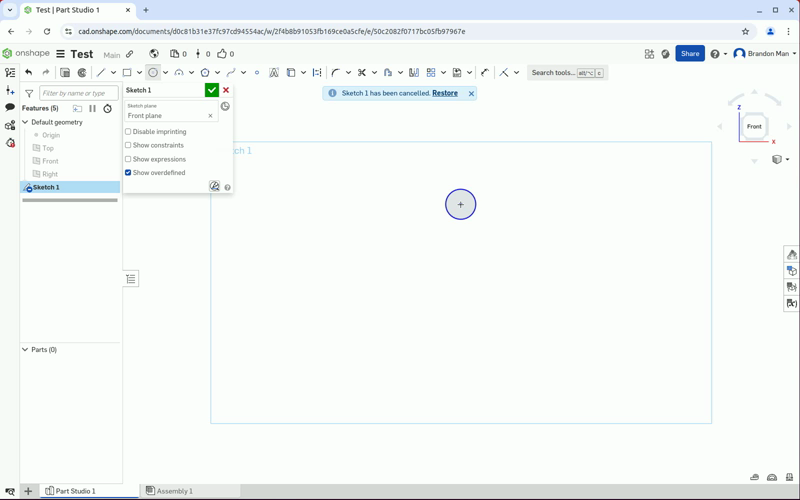
click(460, 204)
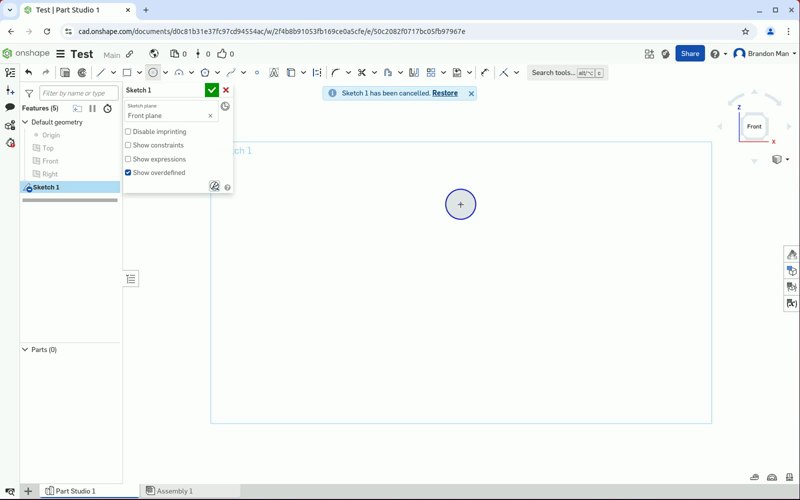
key_up(shift)
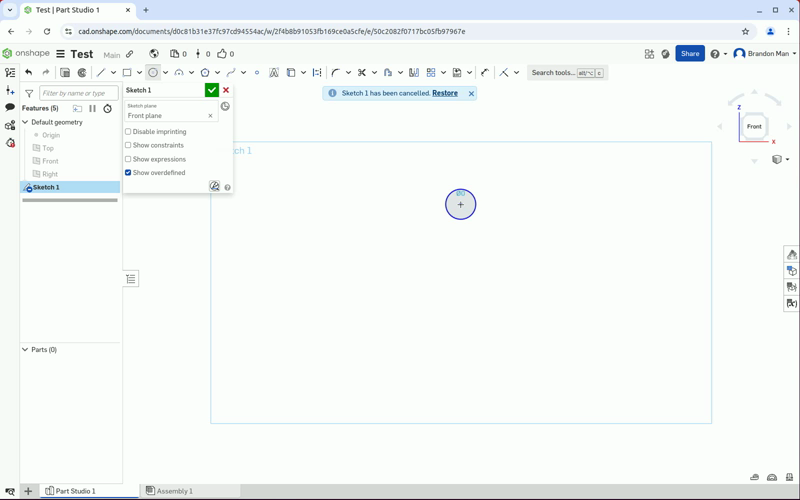
mouse_move(465, 204)
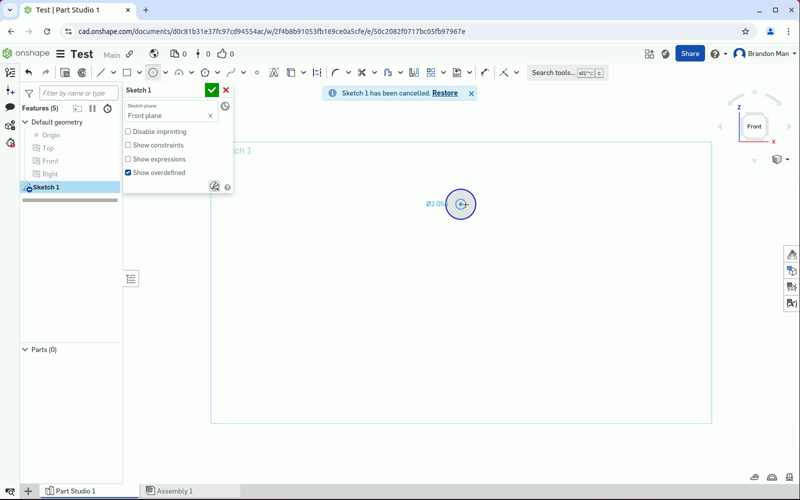
click(465, 204)
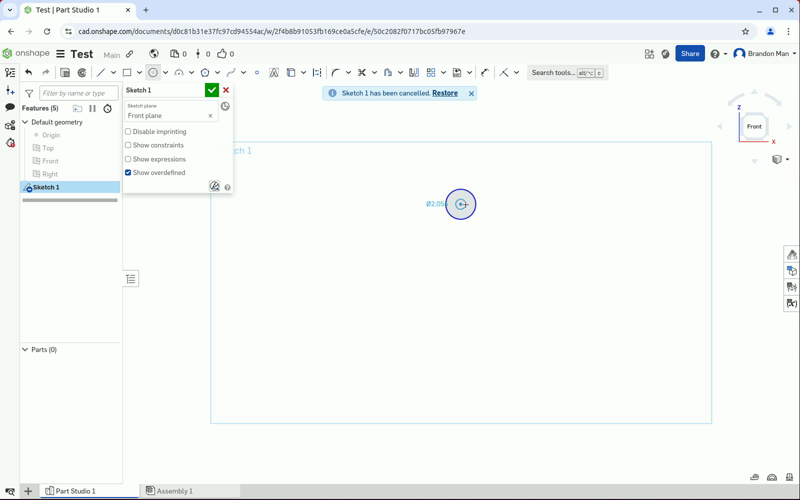
key(esc)
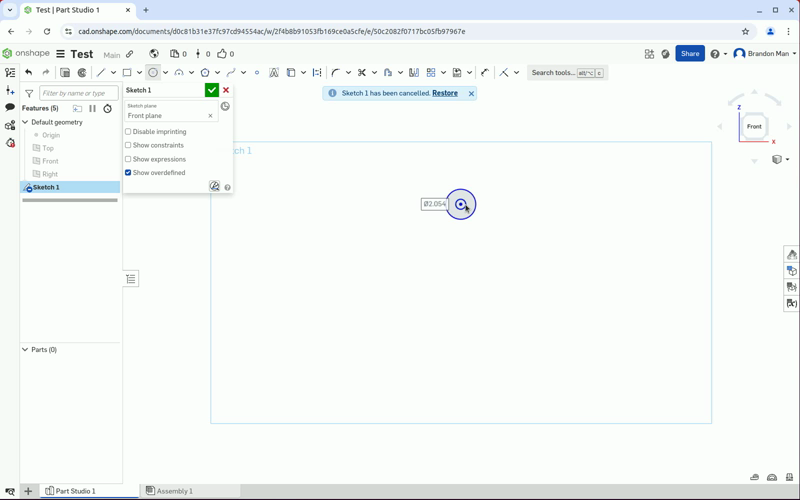
mouse_move(463, 217)
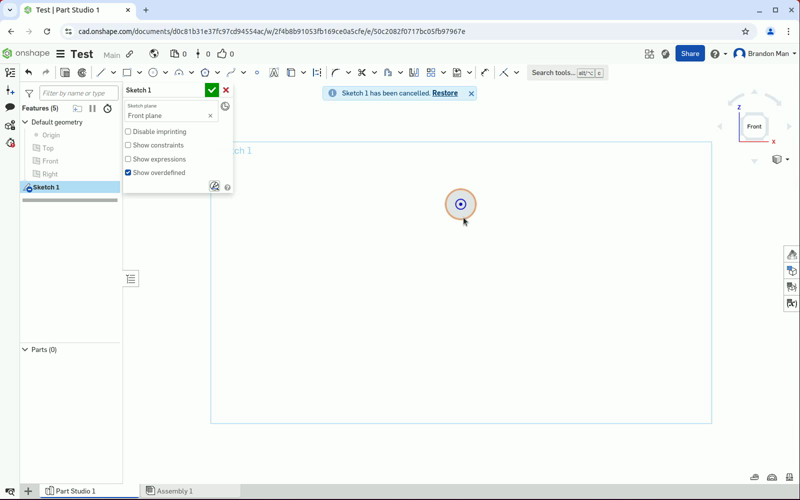
scroll(6)
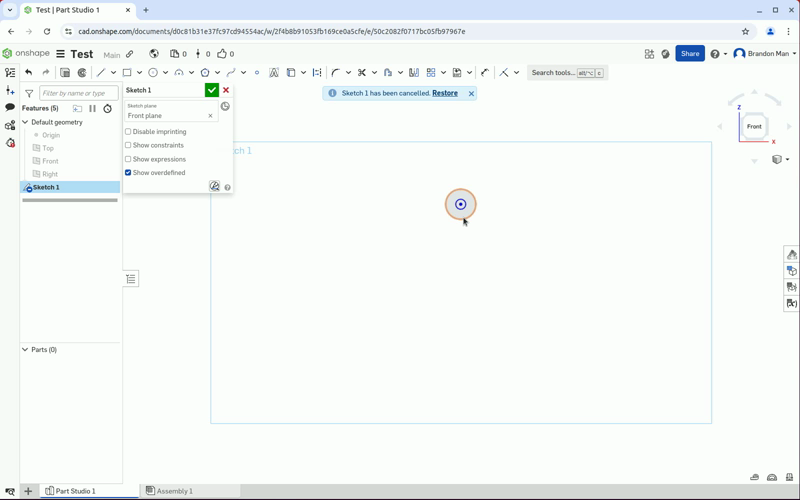
scroll(6)
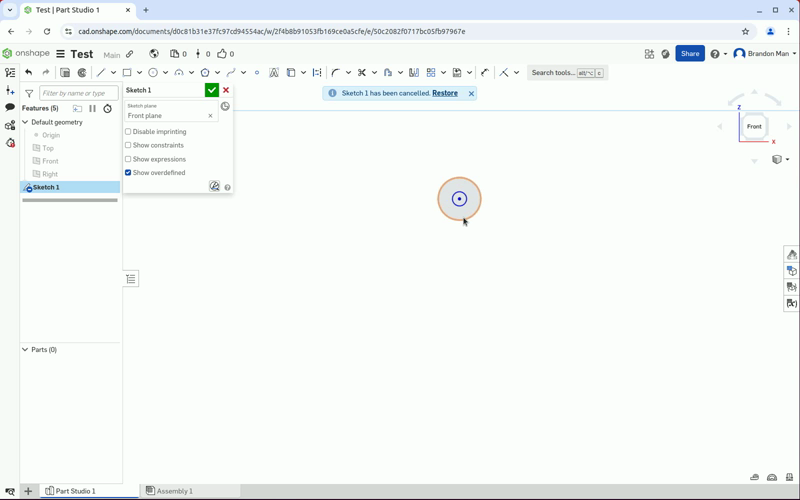
scroll(6)
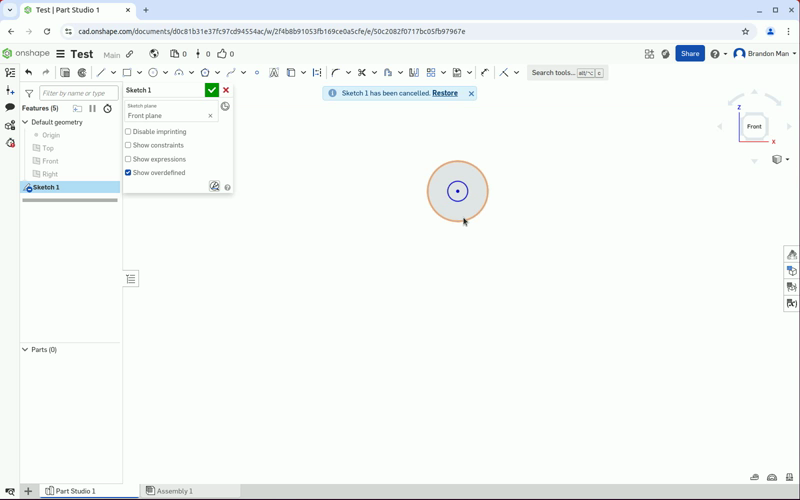
scroll(6)
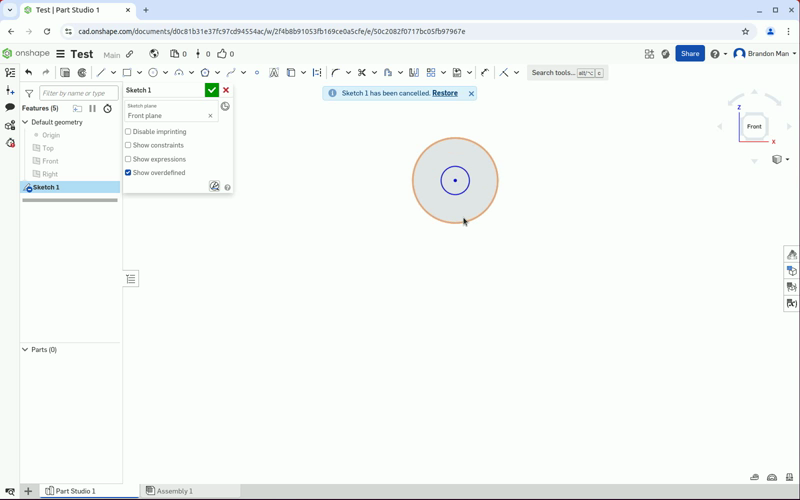
scroll(6)
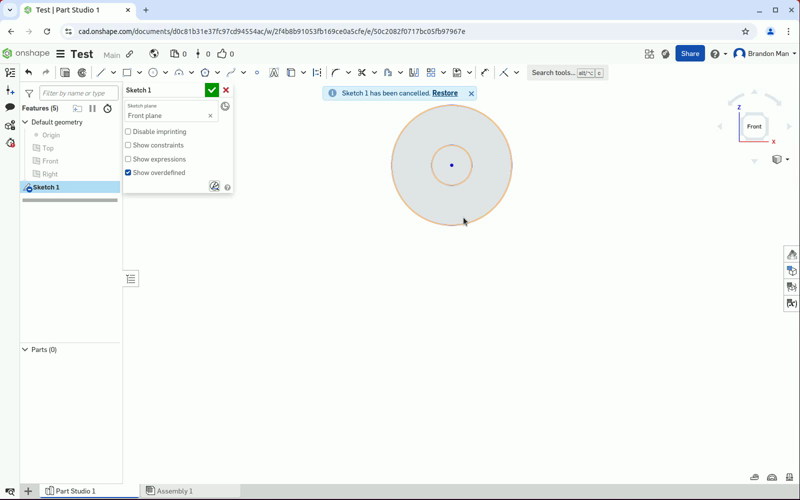
scroll(6)
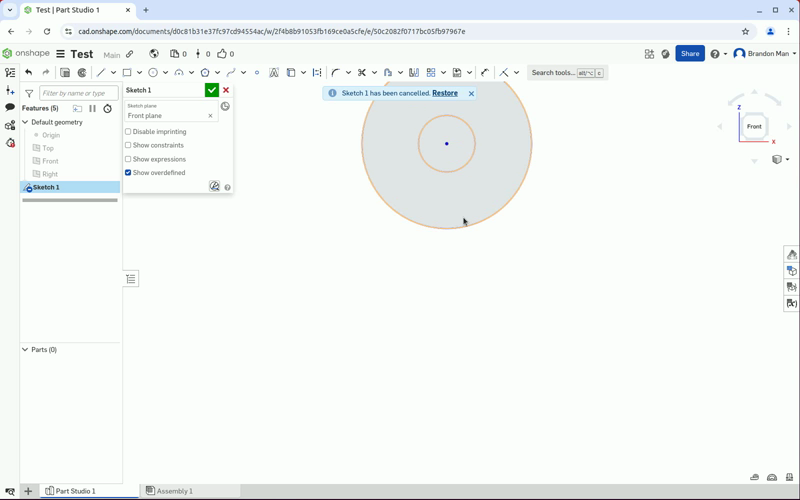
scroll(6)
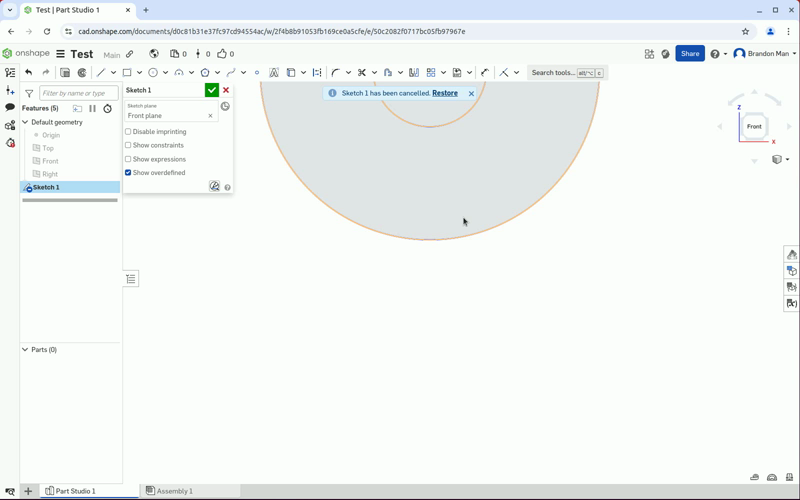
click(463, 217)
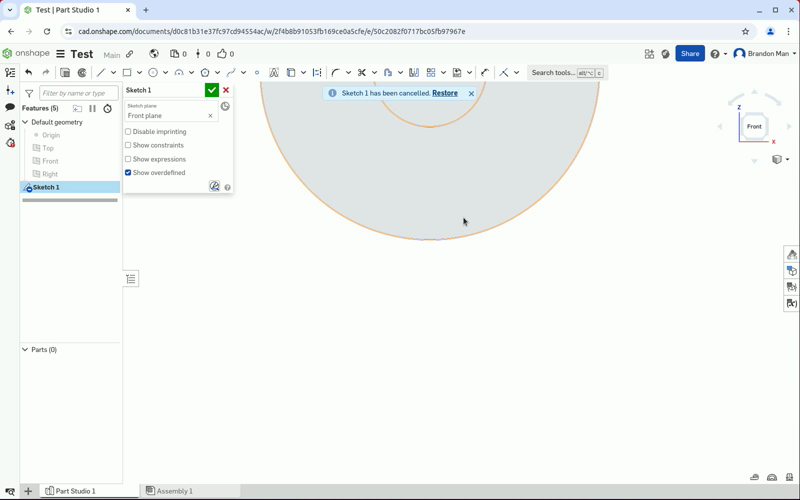
scroll(-6)
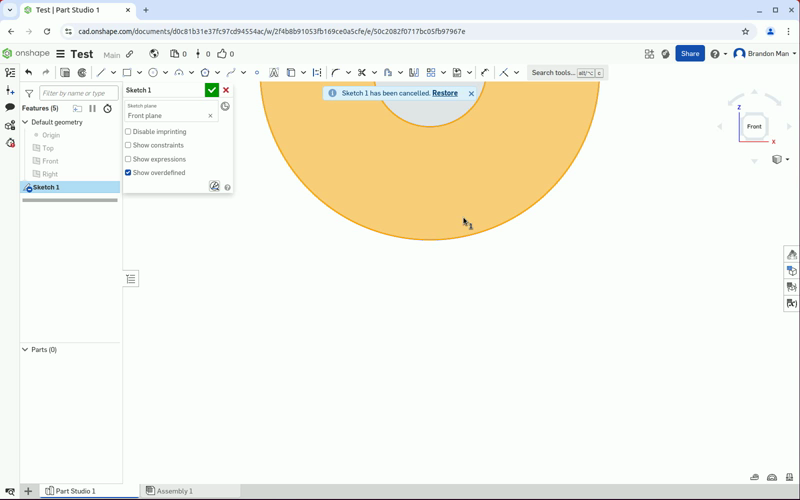
scroll(-6)
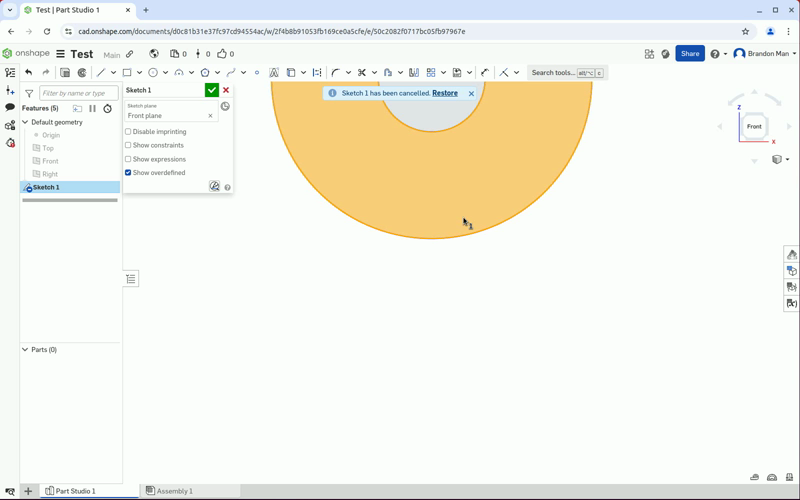
scroll(-6)
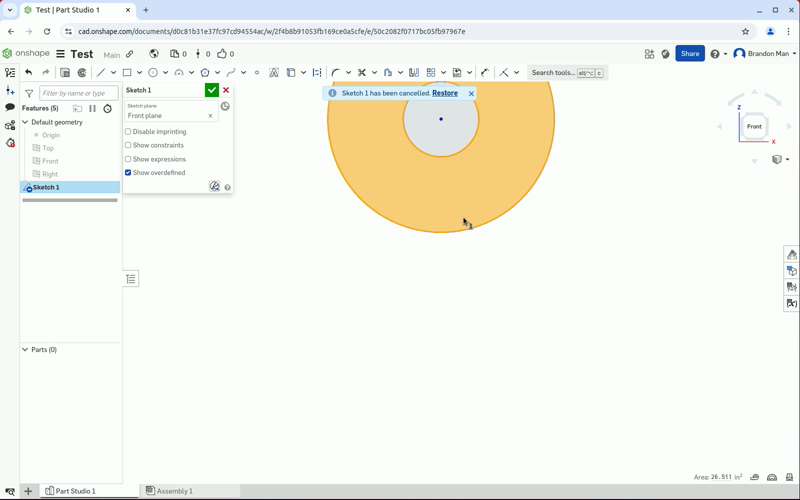
scroll(-6)
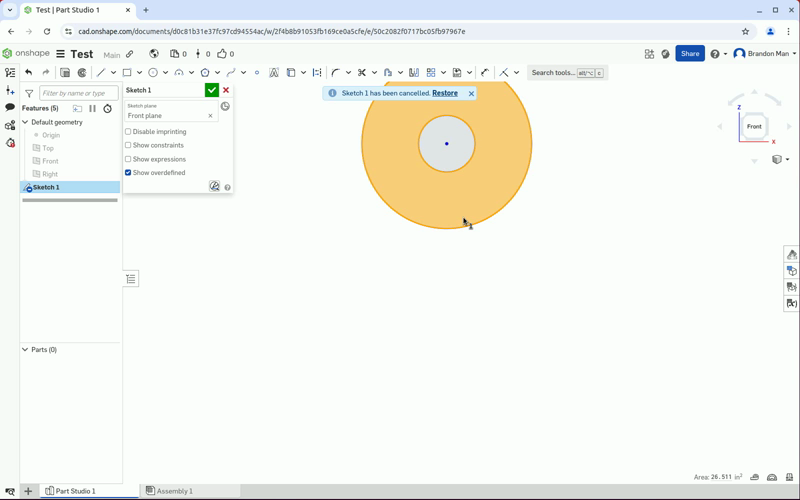
scroll(-6)
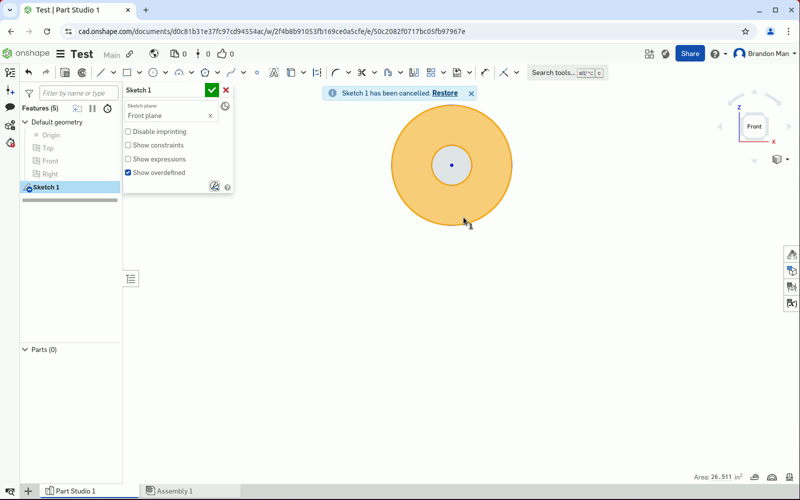
scroll(-6)
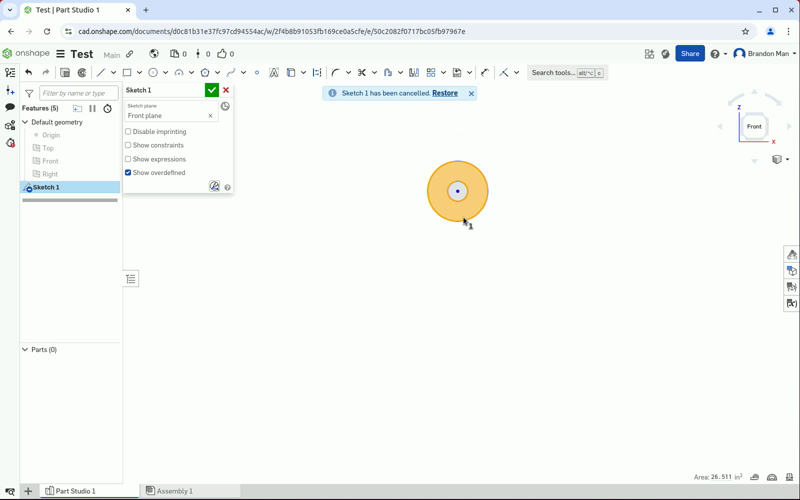
scroll(-6)
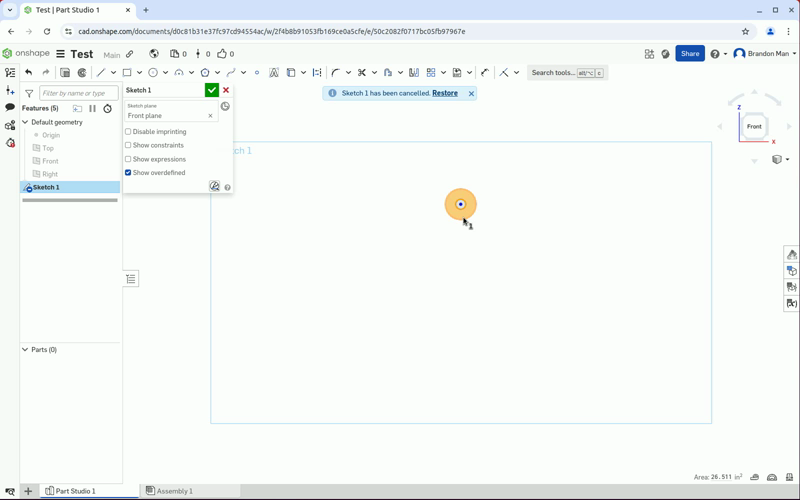
mouse_move(73, 352)
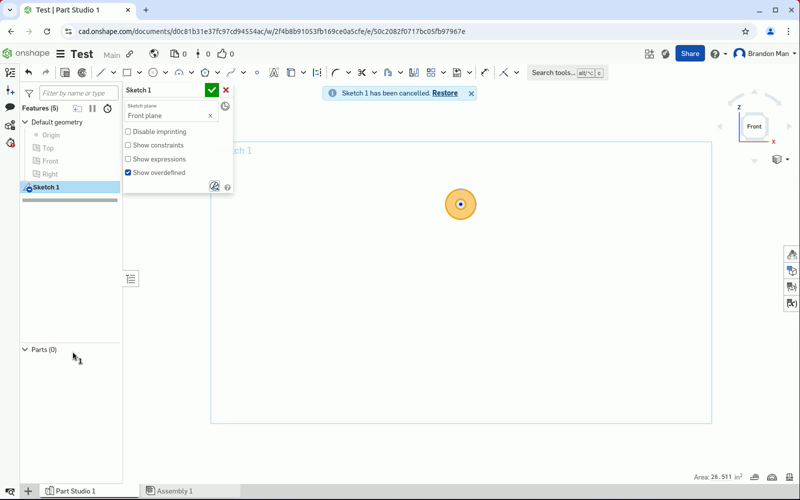
key(shift+y)
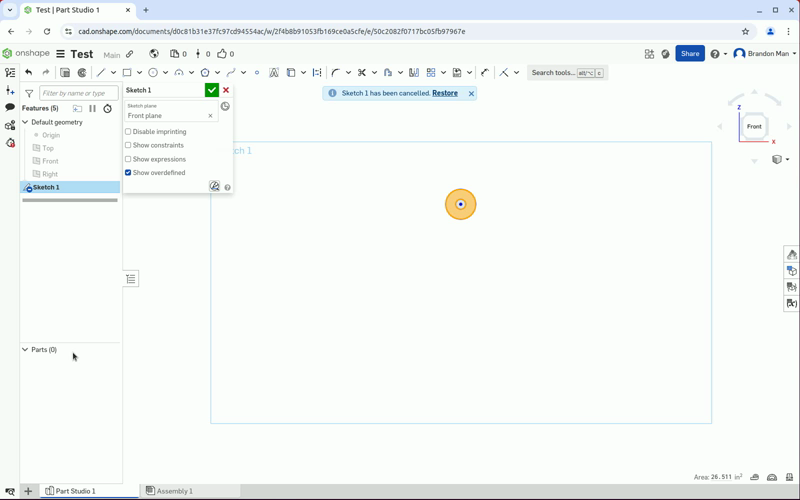
key(shift+e)
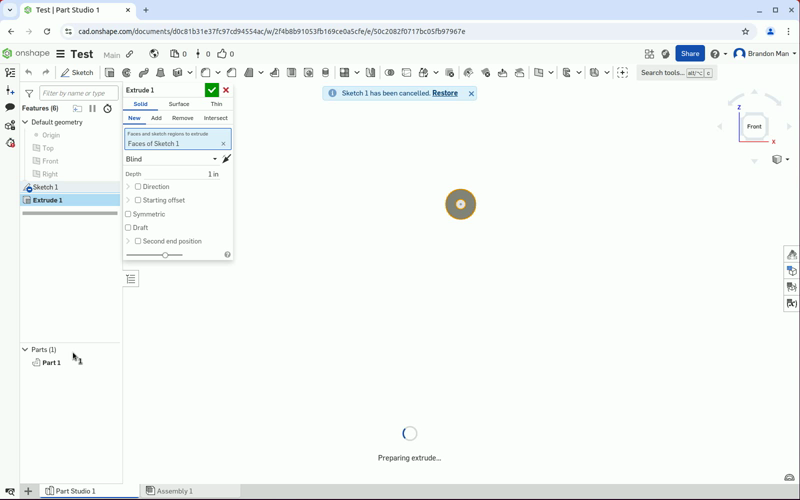
mouse_move(143, 106)
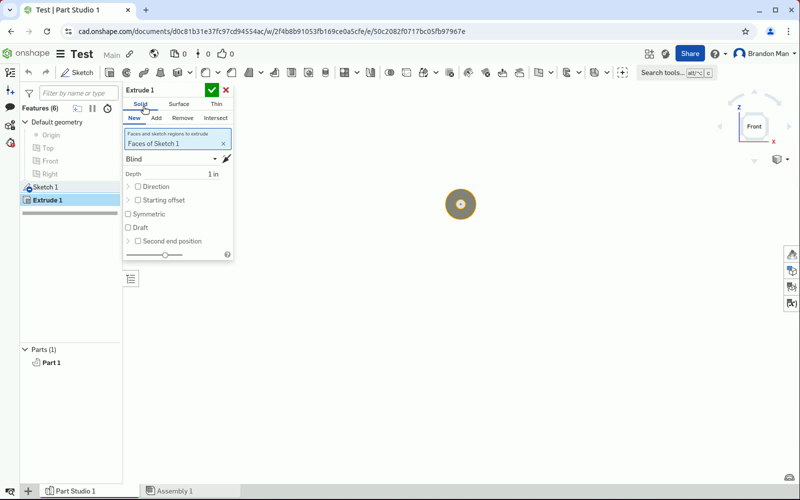
click(143, 106)
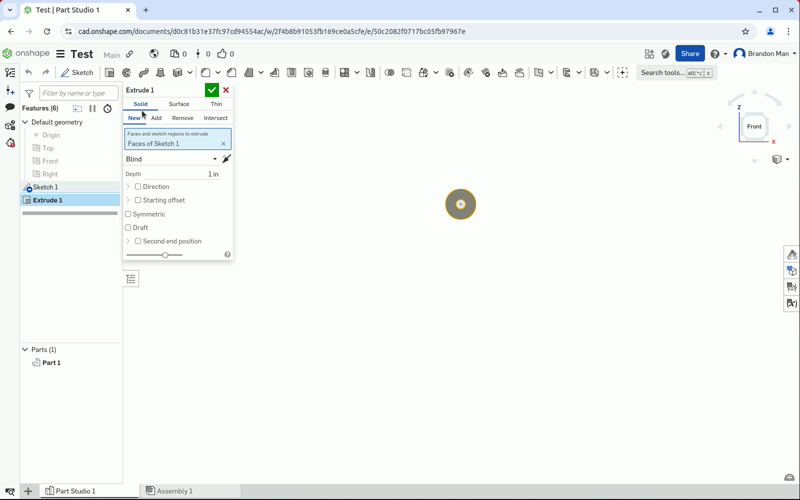
mouse_move(137, 120)
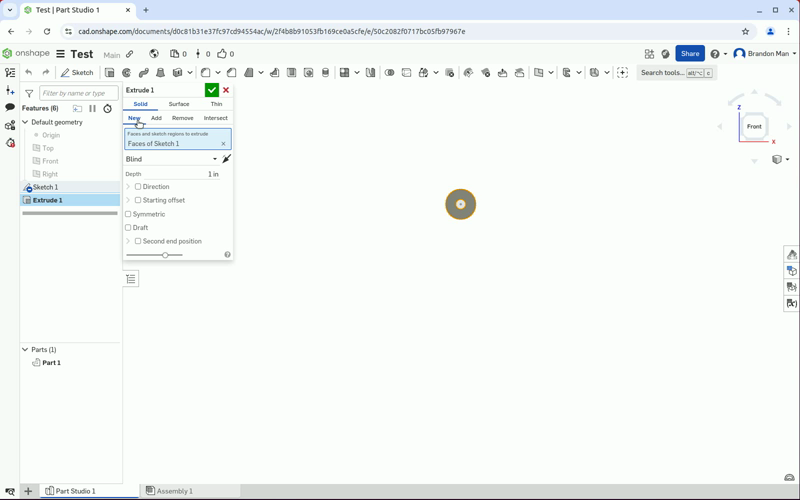
click(137, 120)
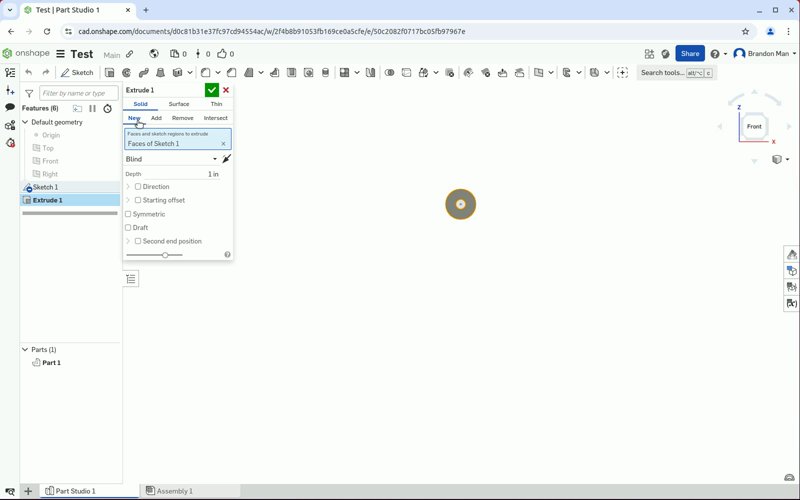
key(tab, 4)
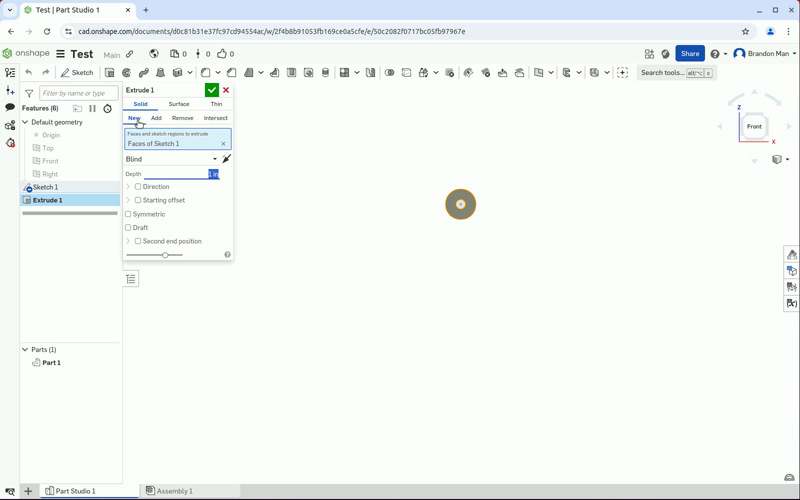
text(0.963)
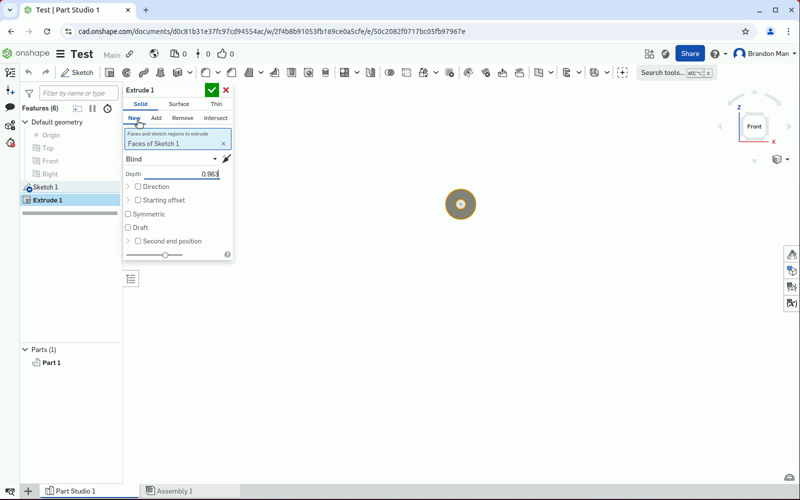
key(enter)
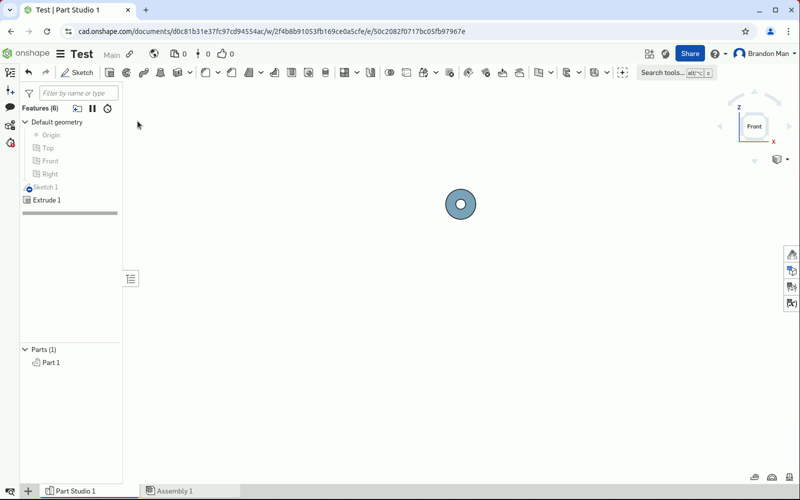
key(shift+h)
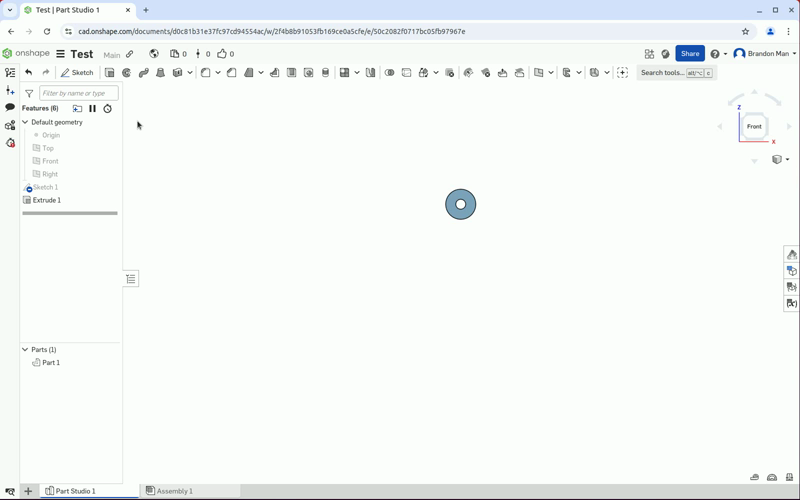
key(shift+h)
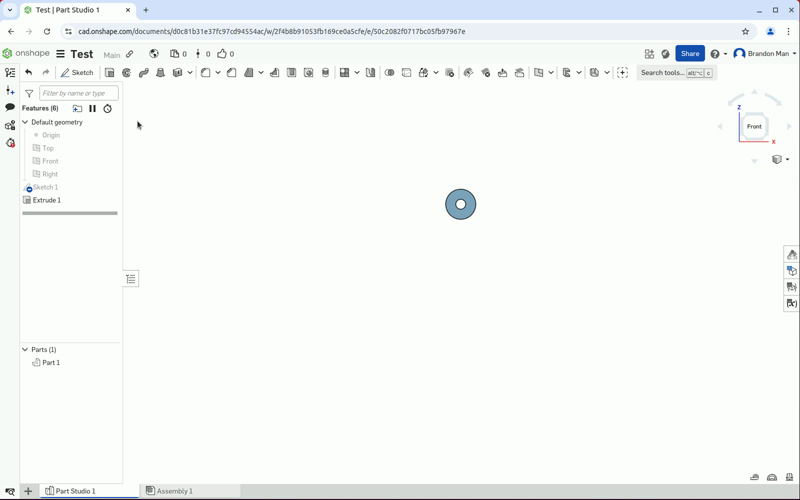
mouse_move(73, 189)
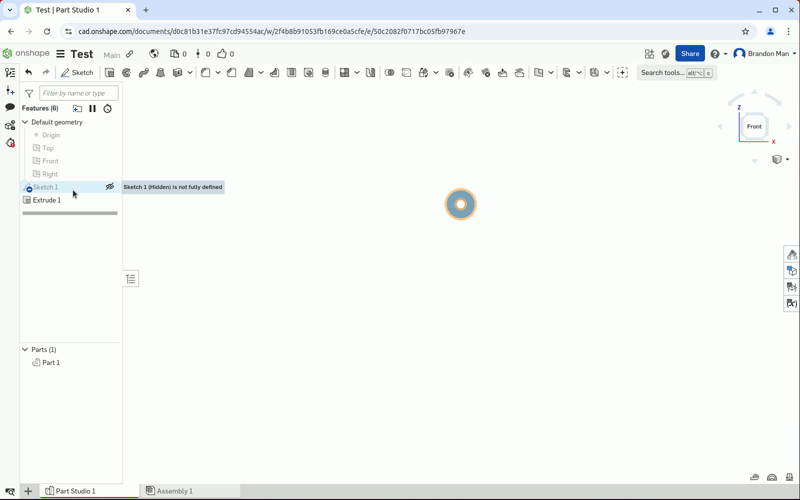
click(73, 189)
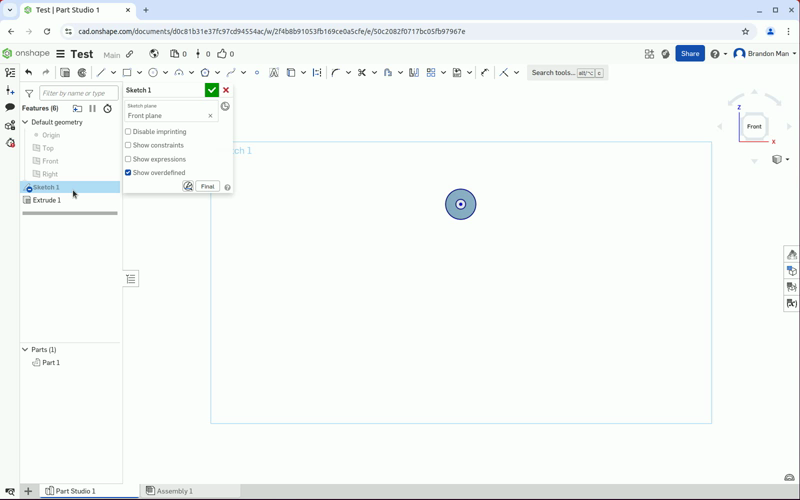
mouse_move(229, 92)
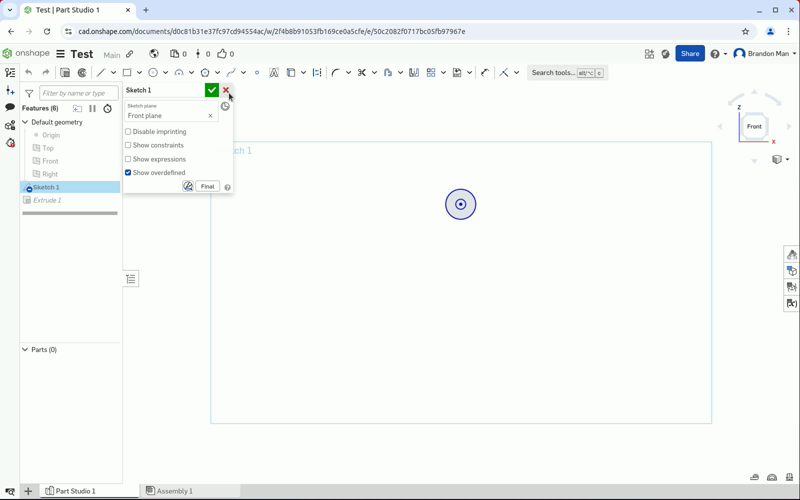
click(229, 92)
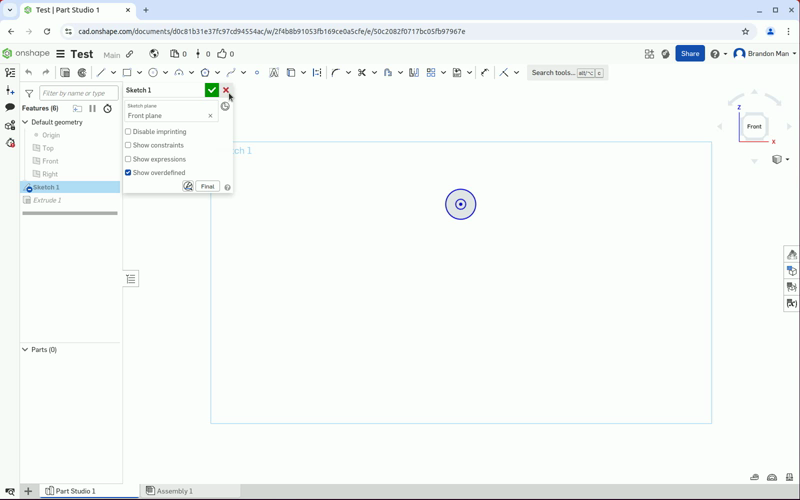
key(shift+s)
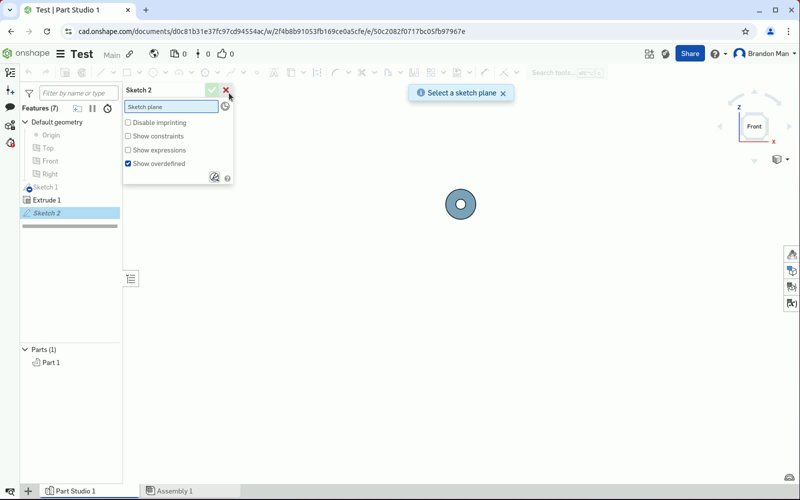
mouse_move(73, 163)
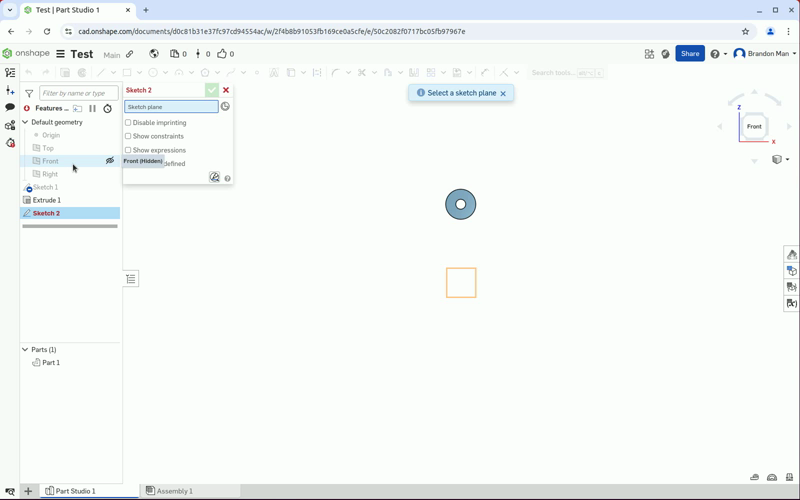
click(73, 163)
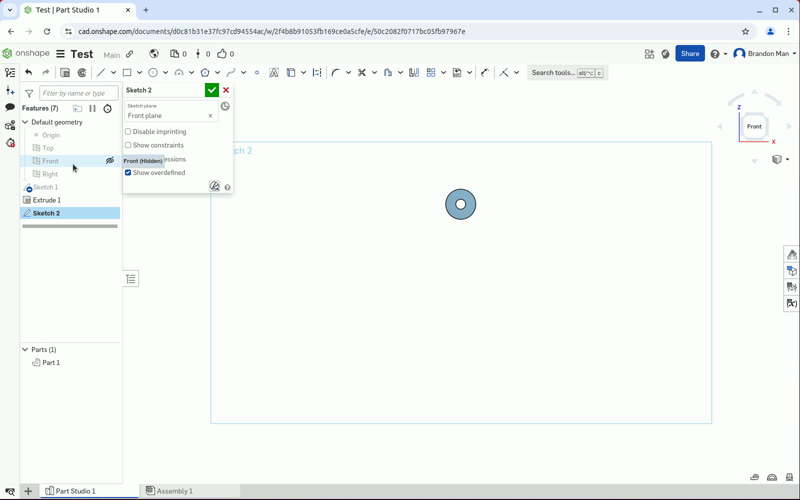
mouse_move(73, 352)
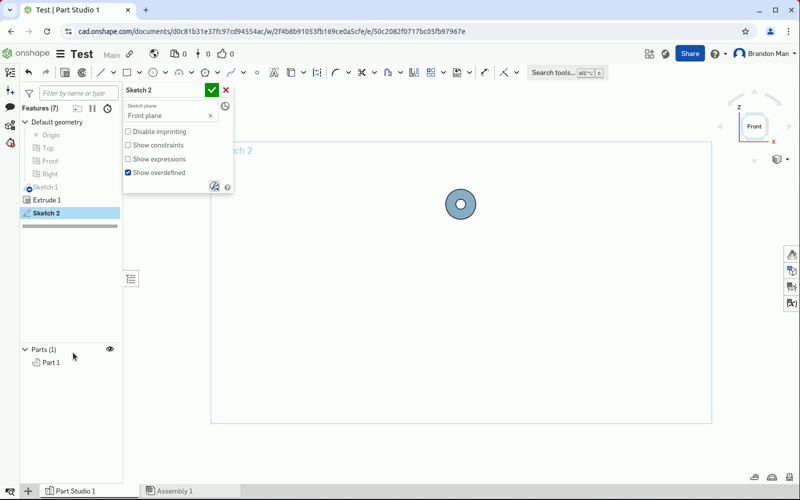
key(y)
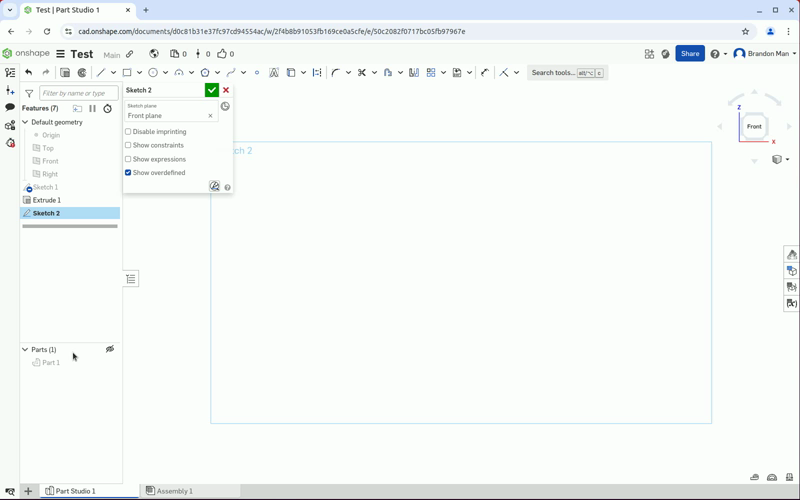
key(c)
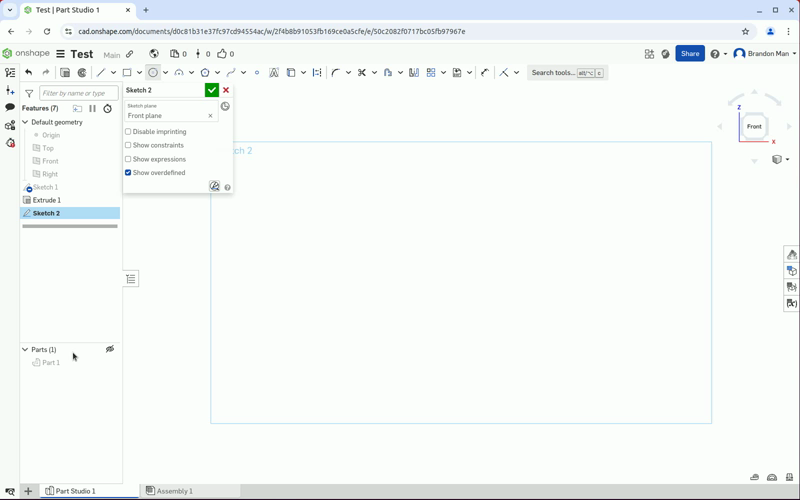
key_down(shift)
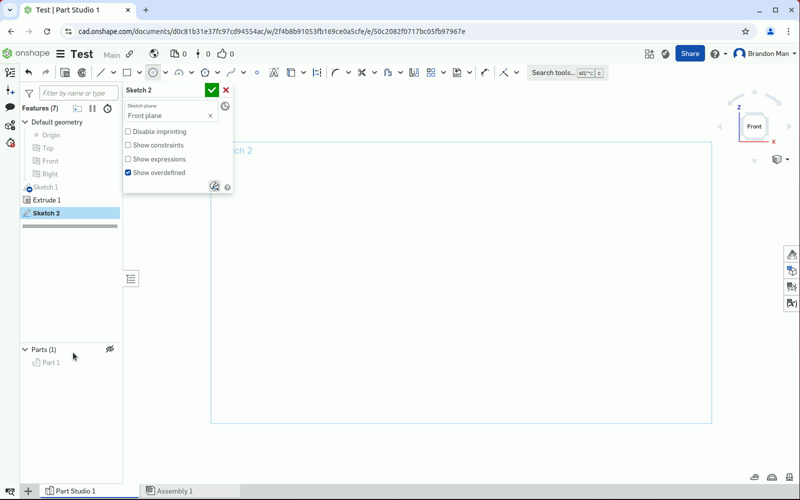
mouse_move(460, 380)
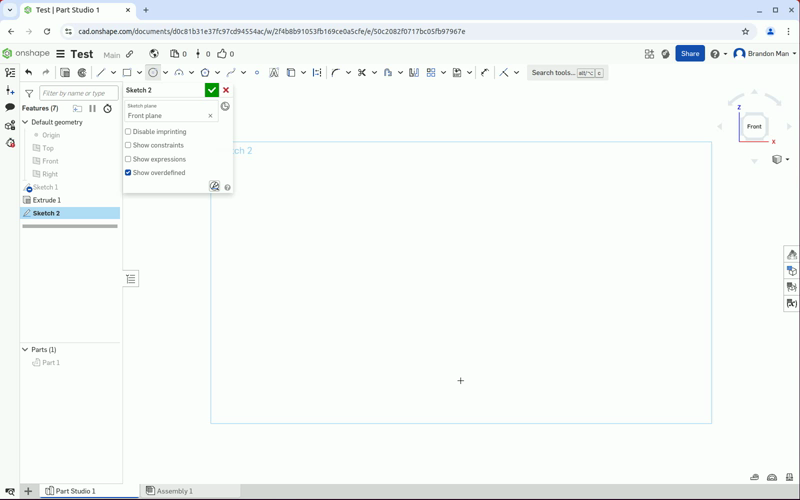
click(460, 380)
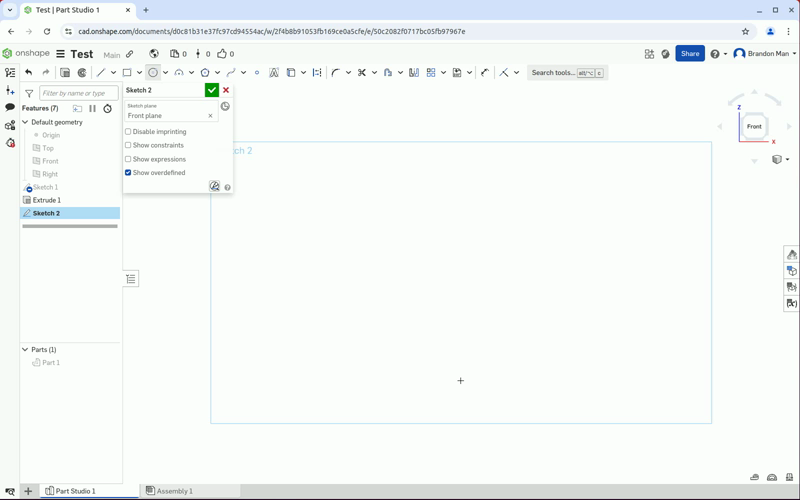
key_up(shift)
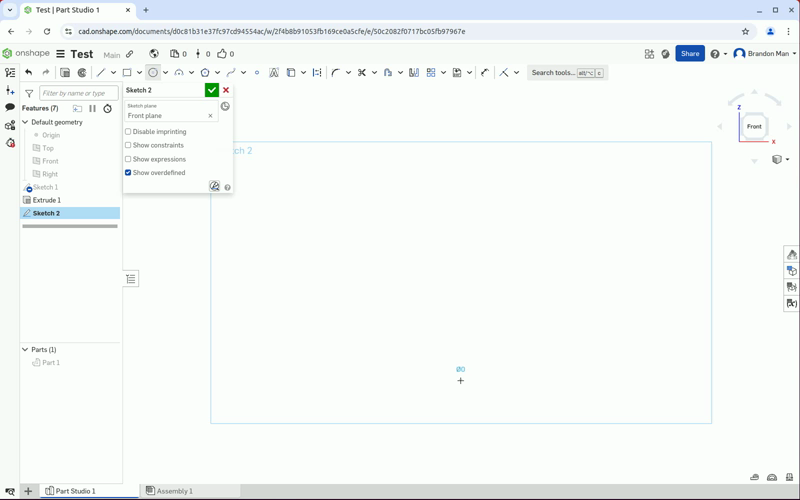
mouse_move(475, 380)
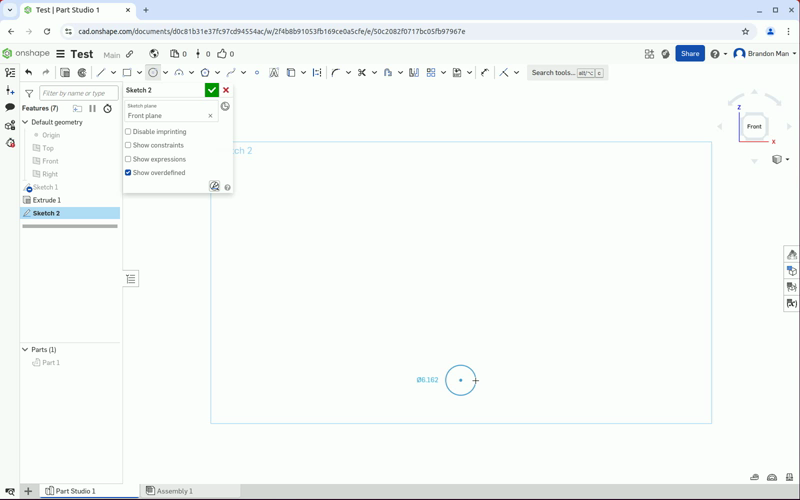
click(475, 380)
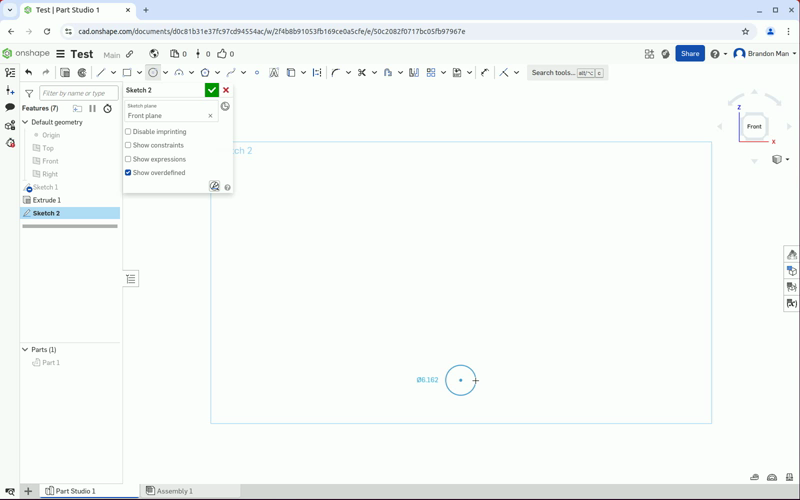
key(esc)
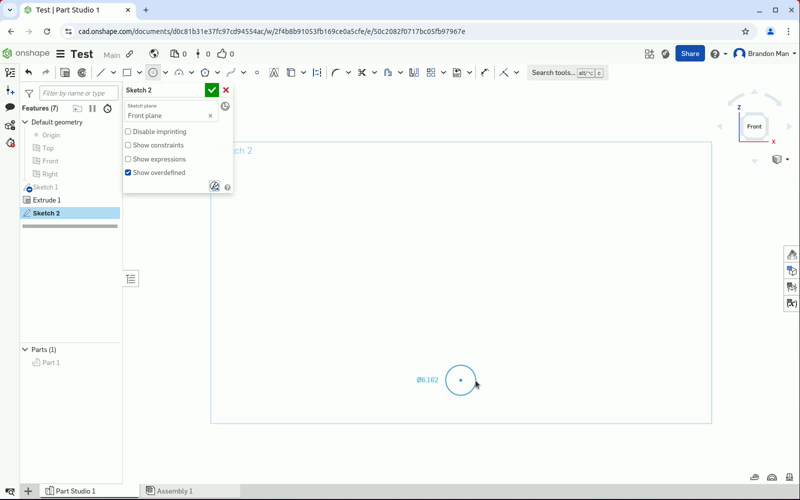
key(c)
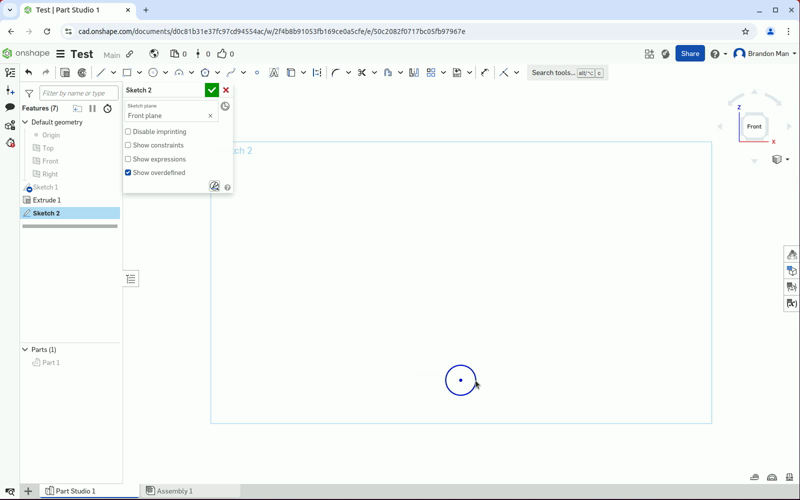
key_down(shift)
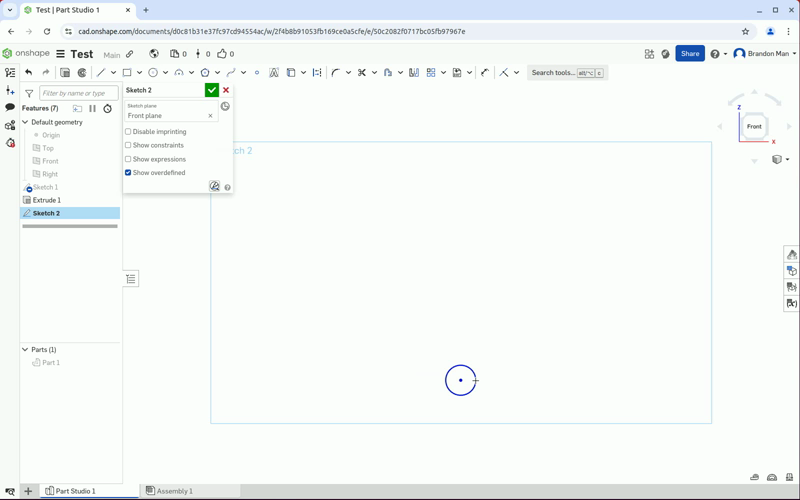
mouse_move(460, 380)
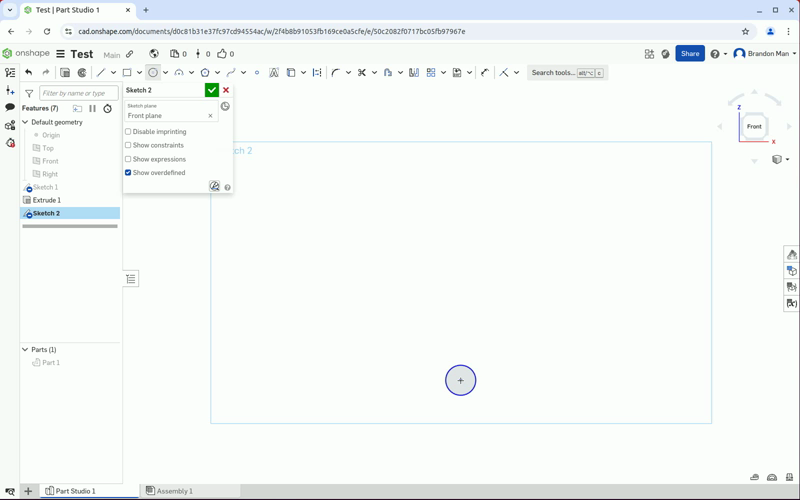
click(460, 380)
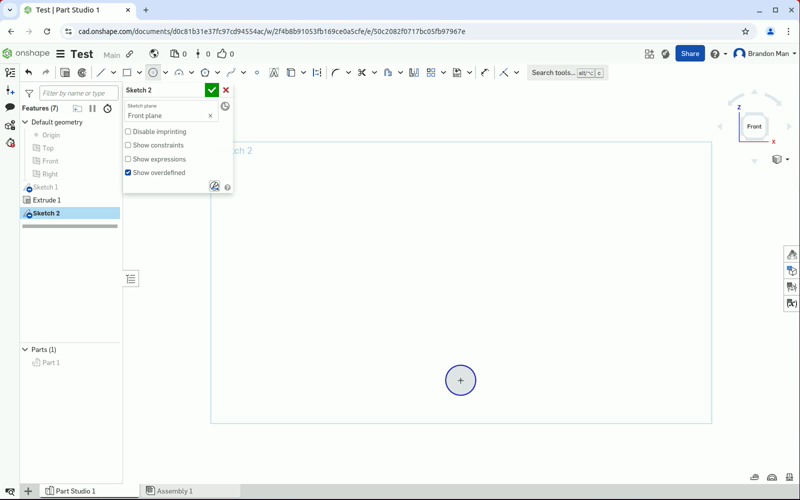
key_up(shift)
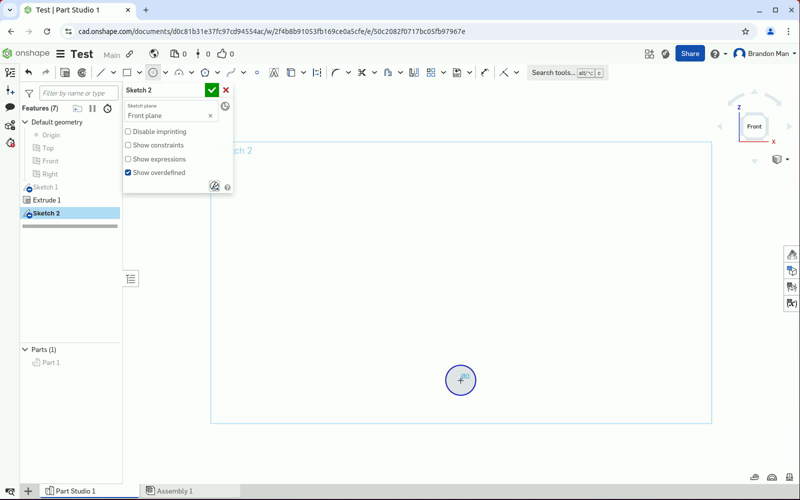
mouse_move(465, 380)
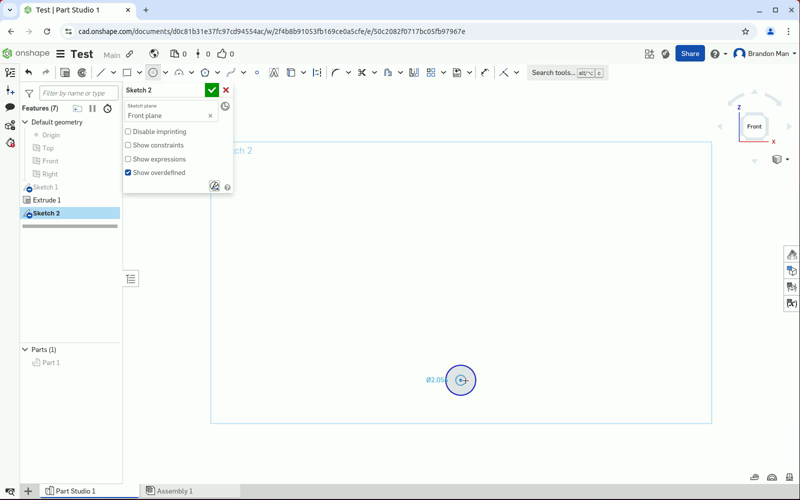
click(465, 380)
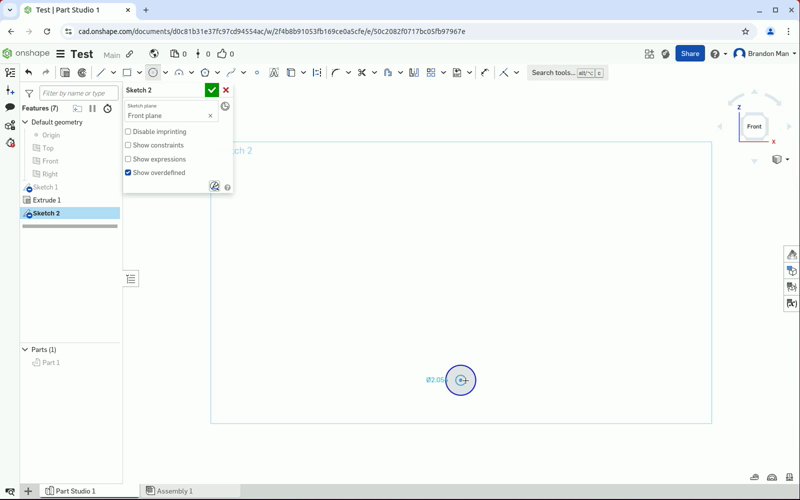
key(esc)
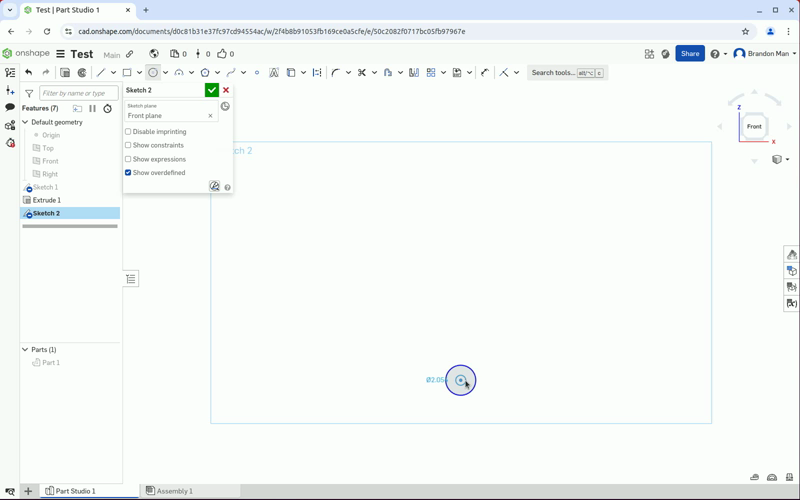
mouse_move(459, 387)
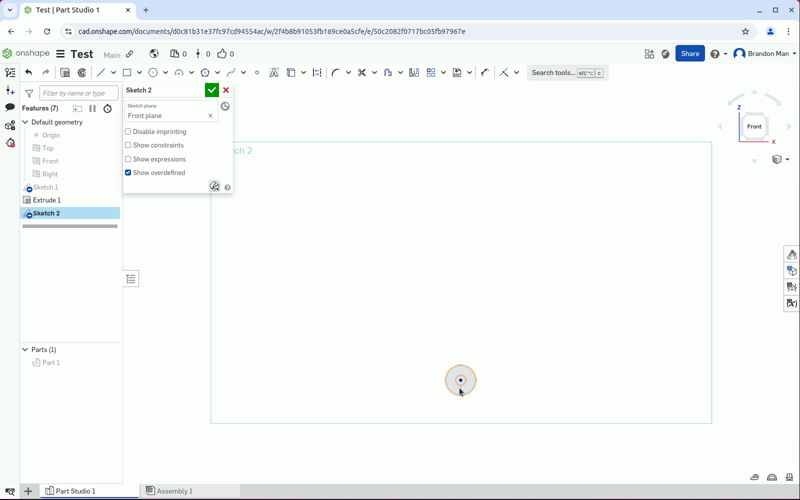
scroll(6)
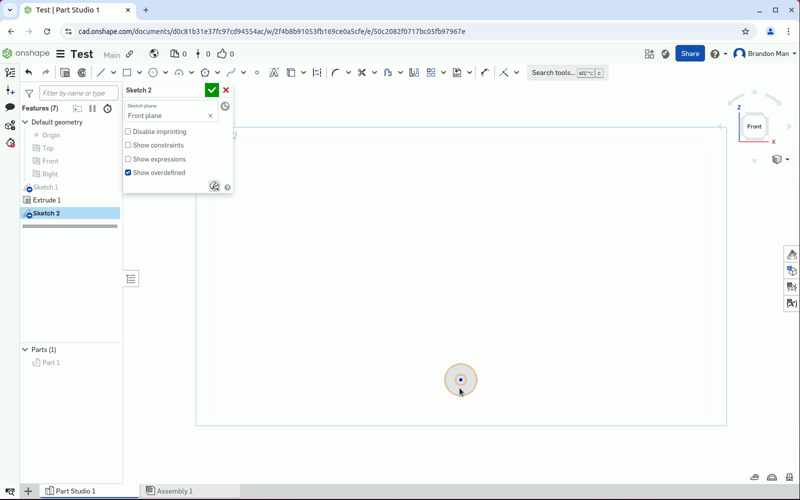
scroll(6)
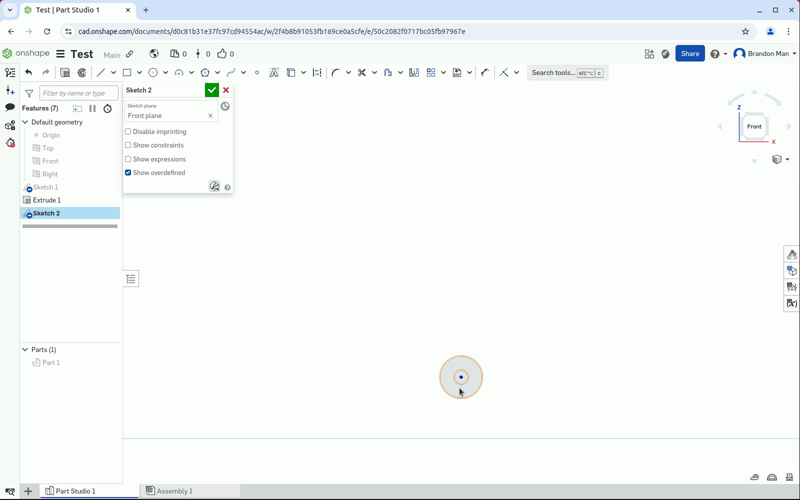
scroll(6)
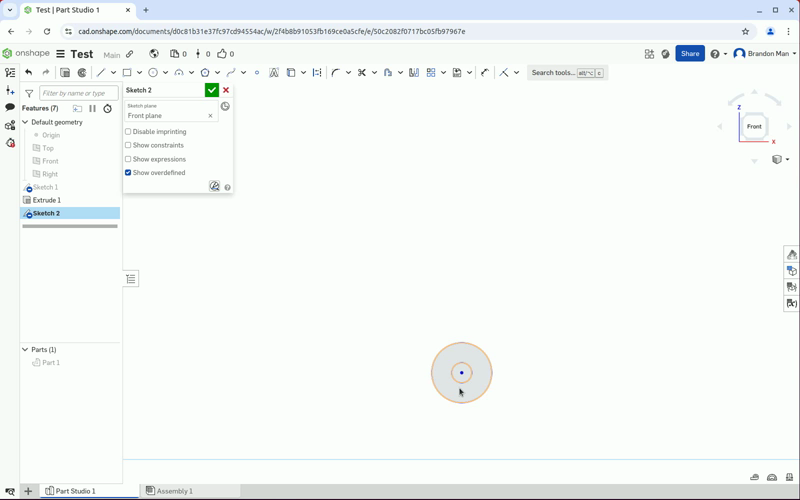
scroll(6)
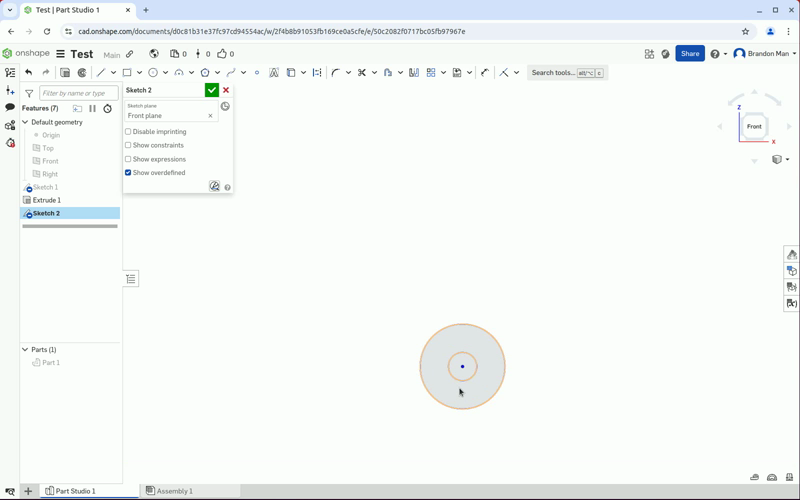
scroll(6)
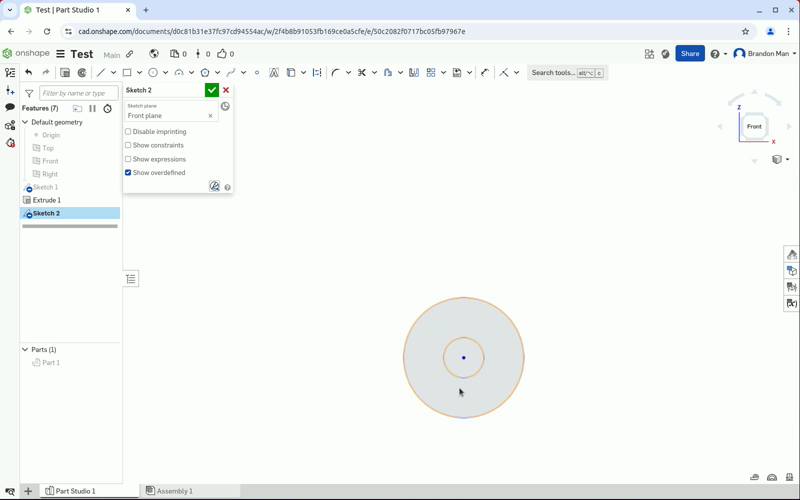
scroll(6)
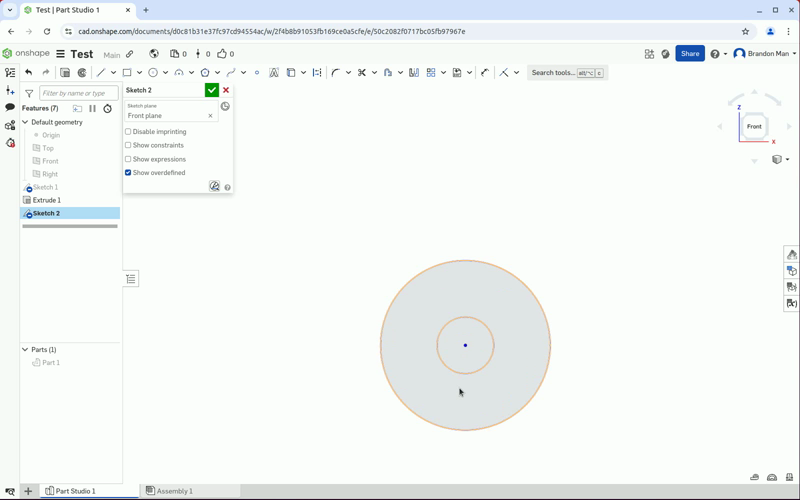
scroll(6)
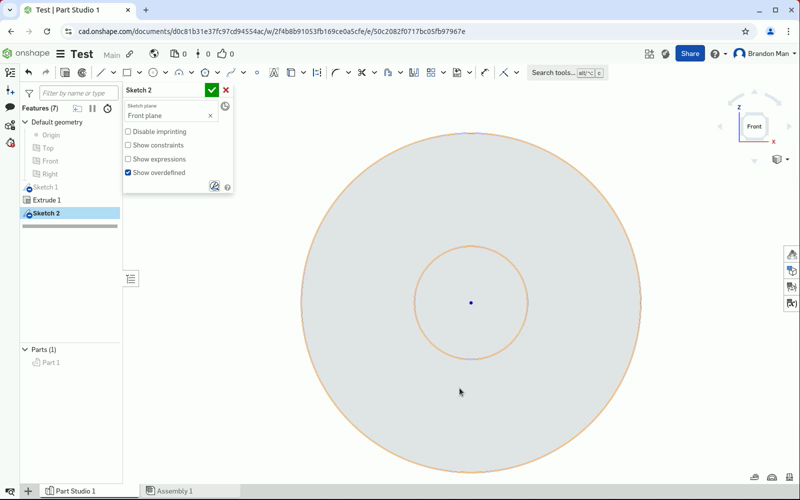
click(459, 387)
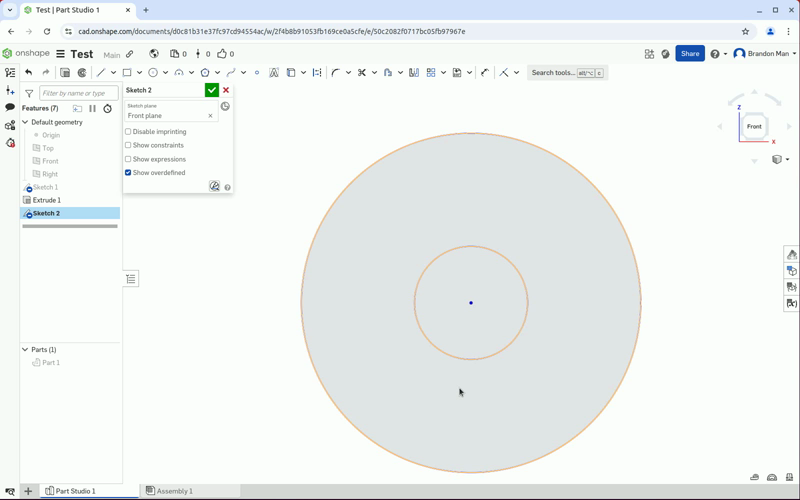
scroll(-6)
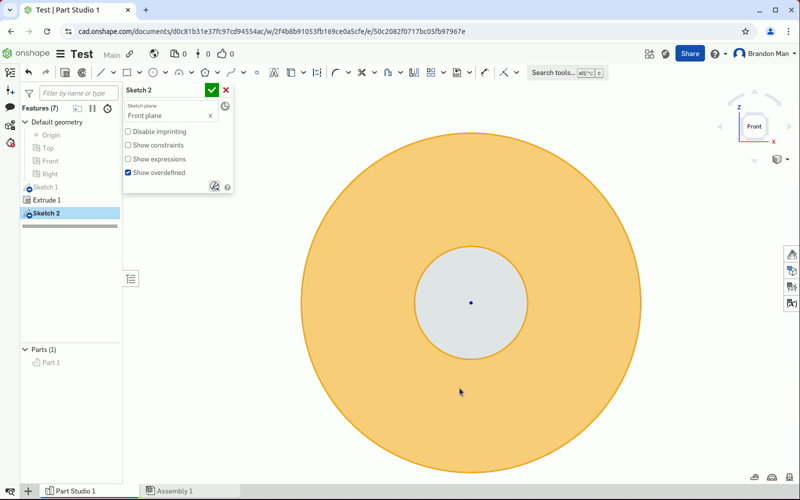
scroll(-6)
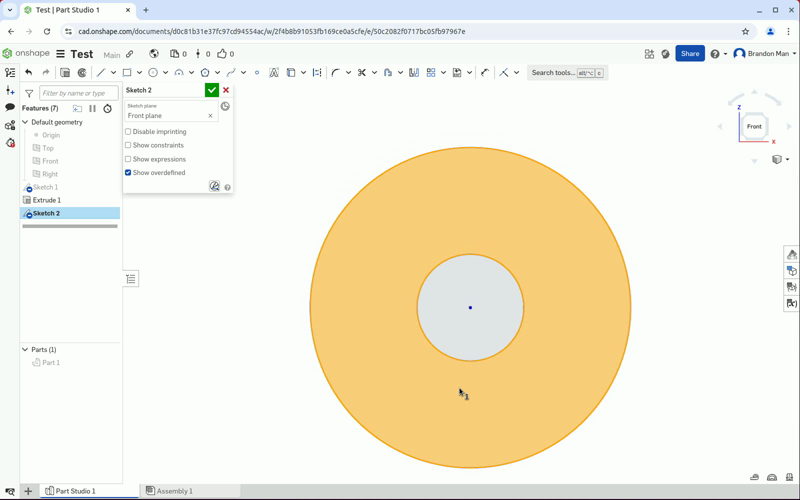
scroll(-6)
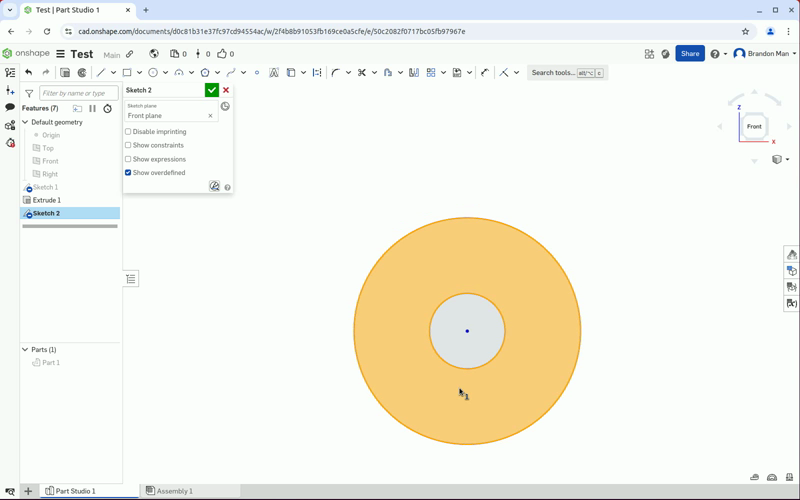
scroll(-6)
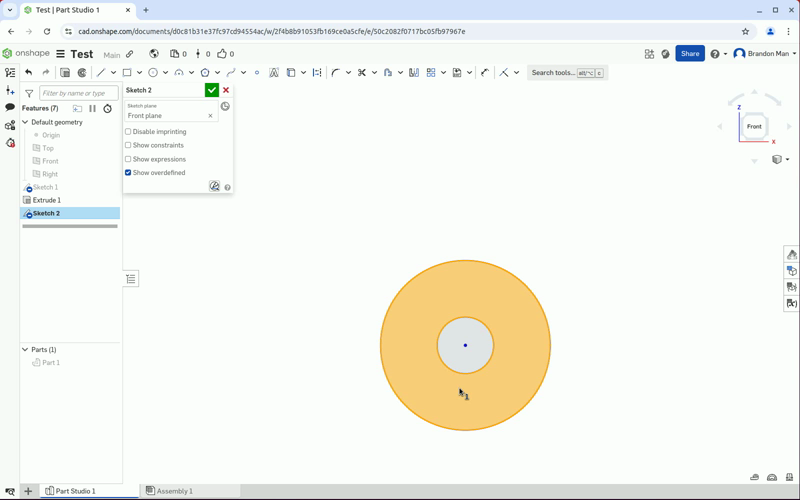
scroll(-6)
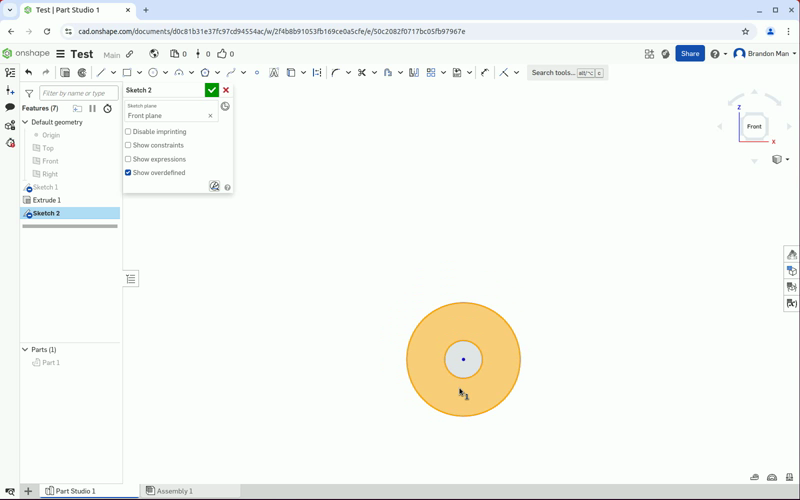
scroll(-6)
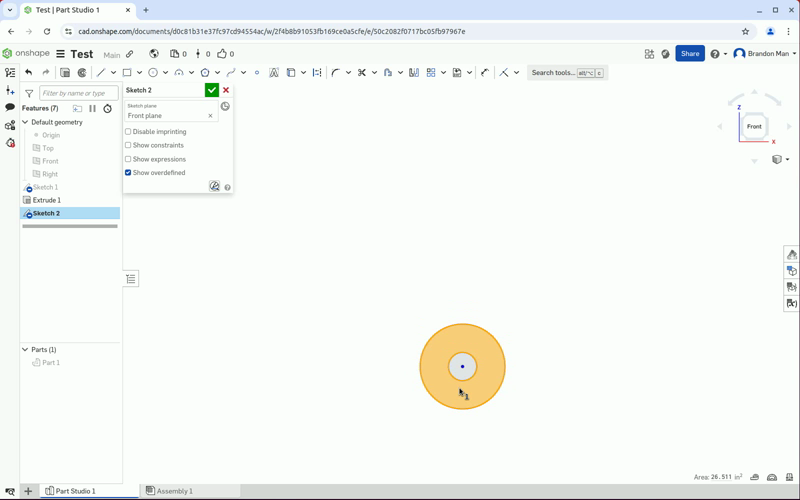
scroll(-6)
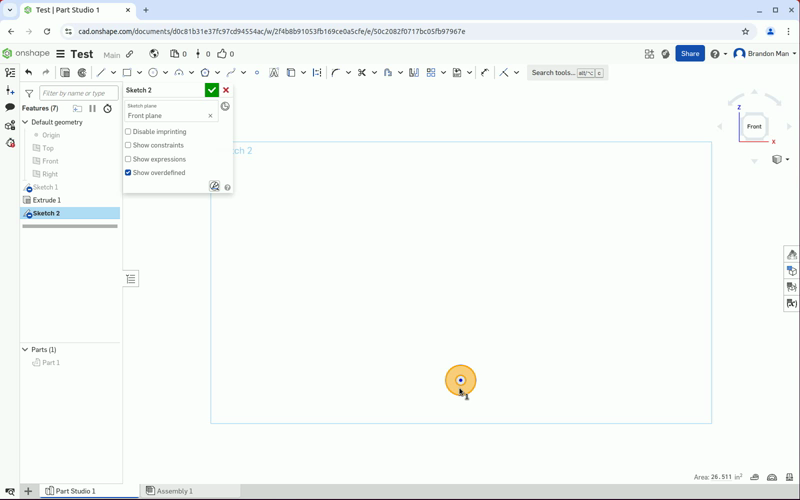
mouse_move(73, 352)
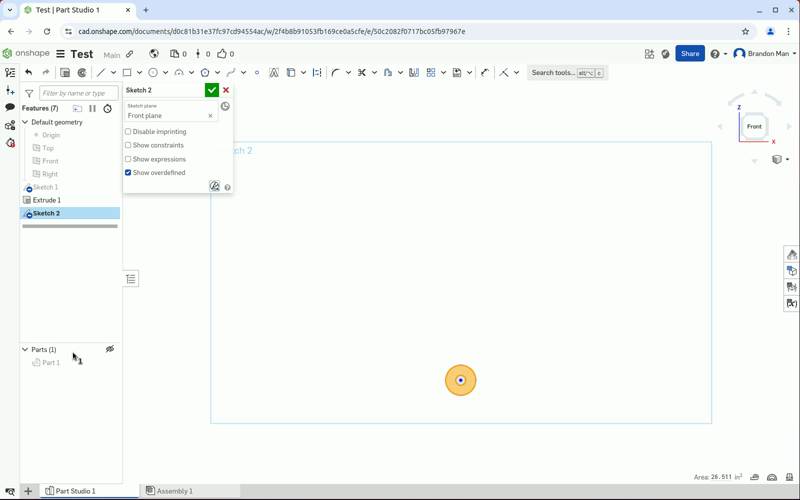
key(shift+y)
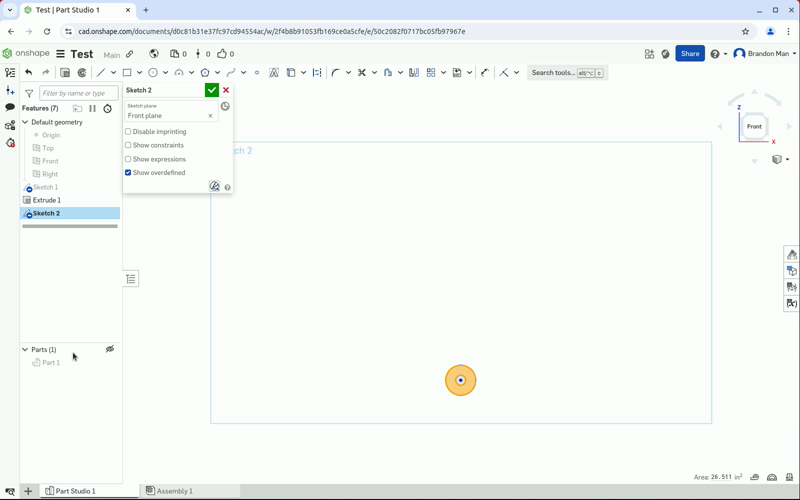
key(shift+e)
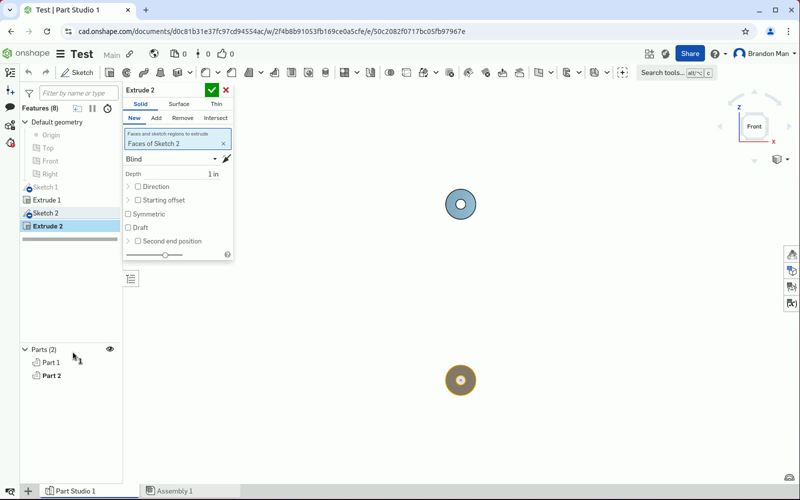
mouse_move(143, 106)
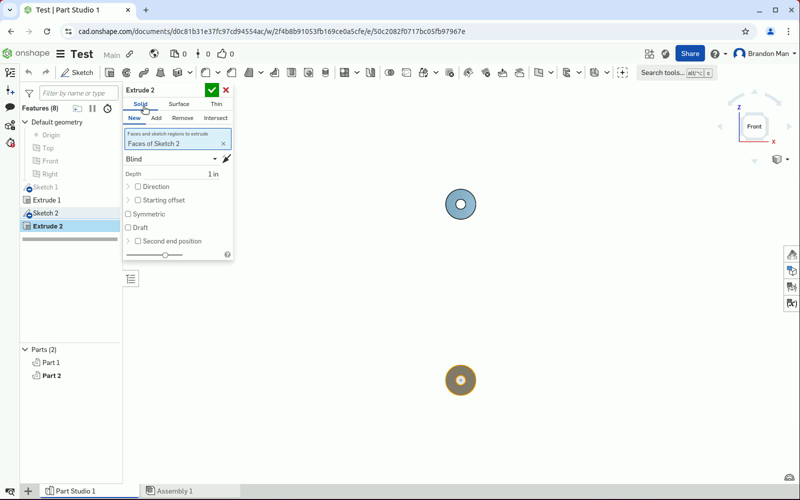
click(143, 106)
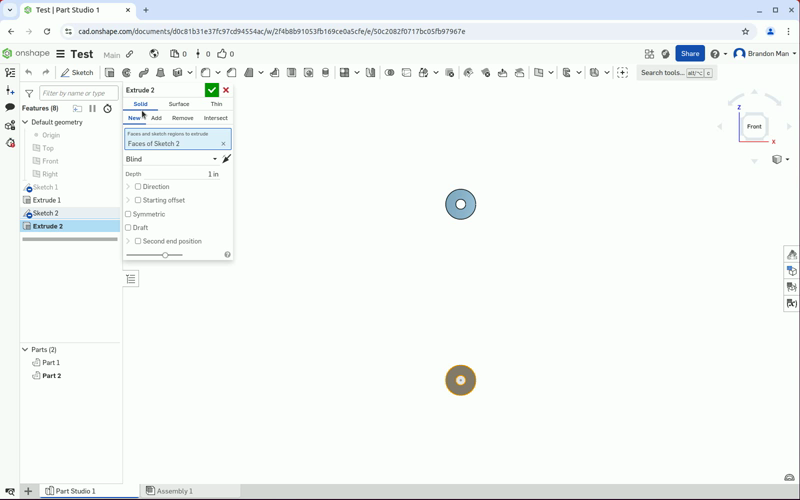
mouse_move(137, 120)
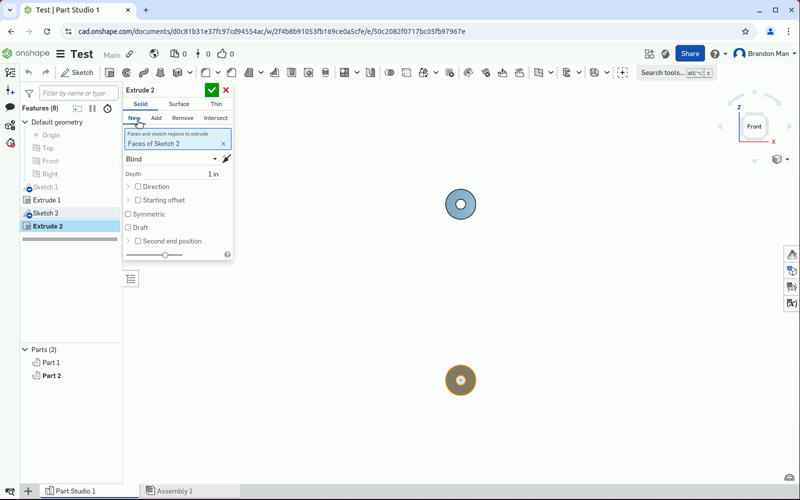
click(137, 120)
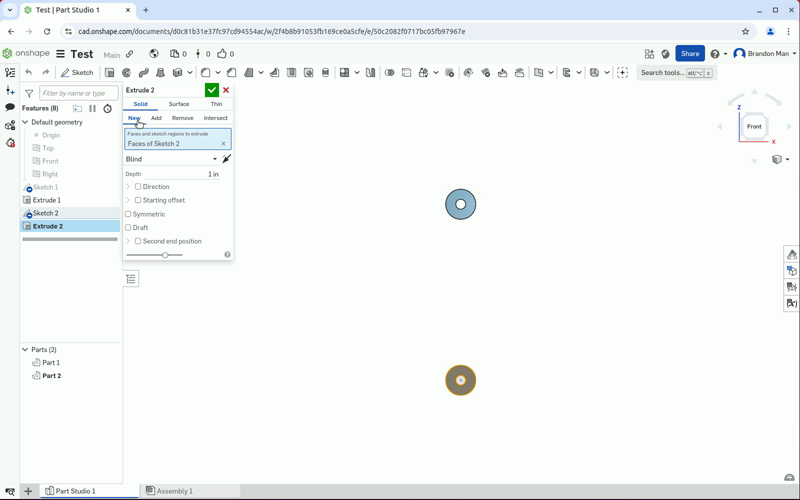
key(tab, 4)
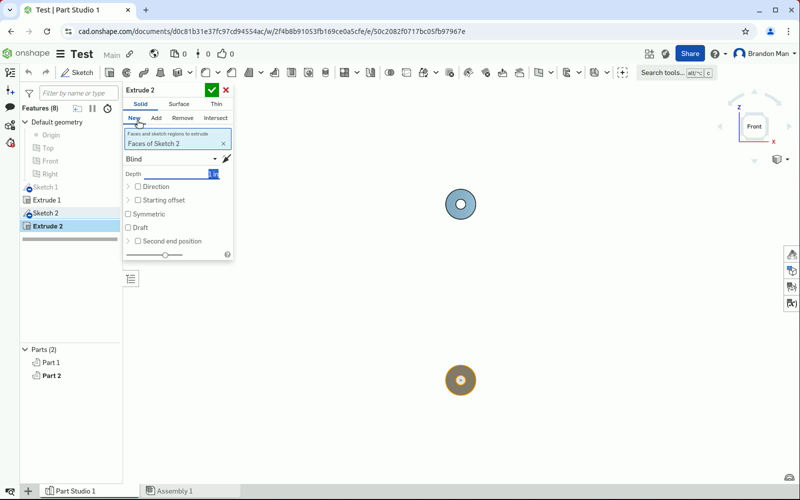
text(0.963)
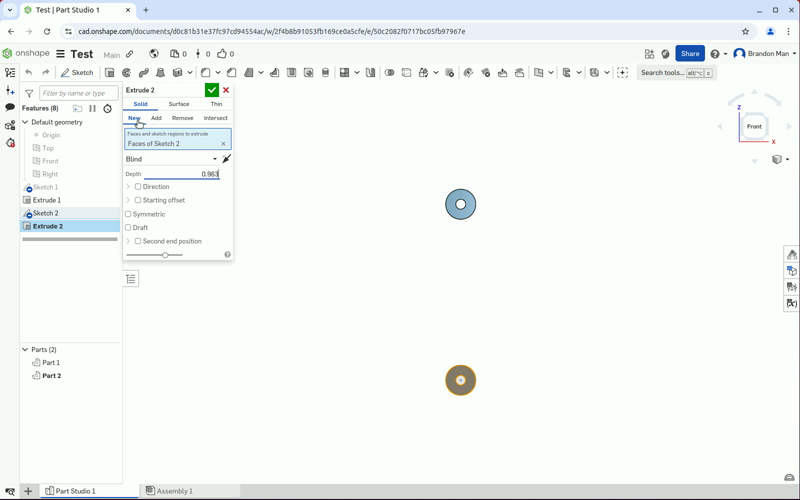
key(enter)
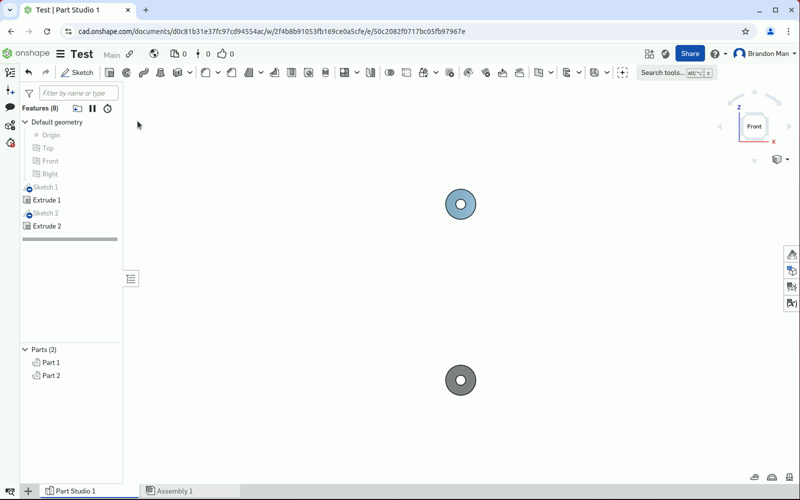
key(shift+h)
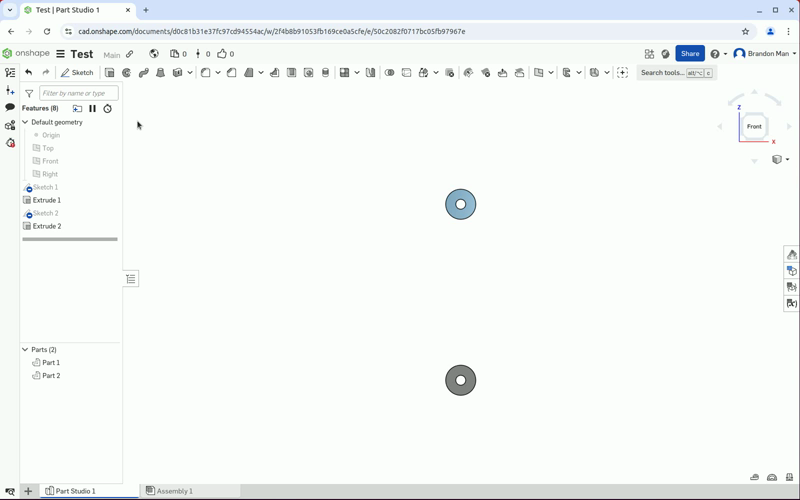
key(shift+h)
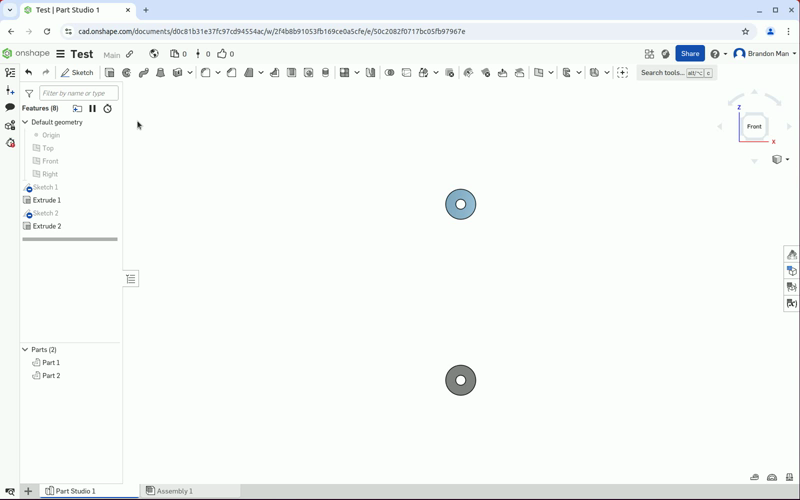
mouse_move(73, 189)
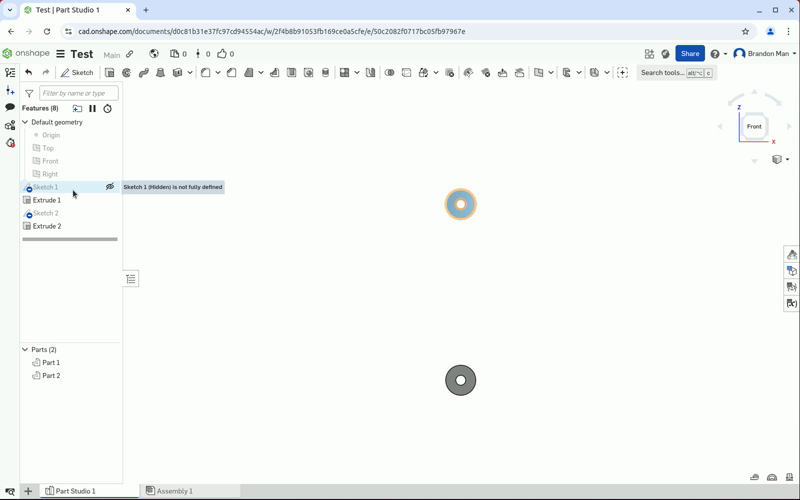
click(73, 189)
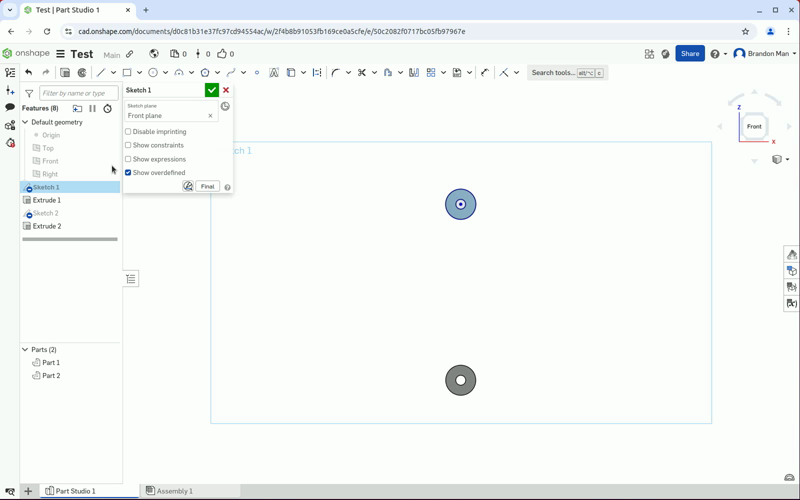
mouse_move(229, 92)
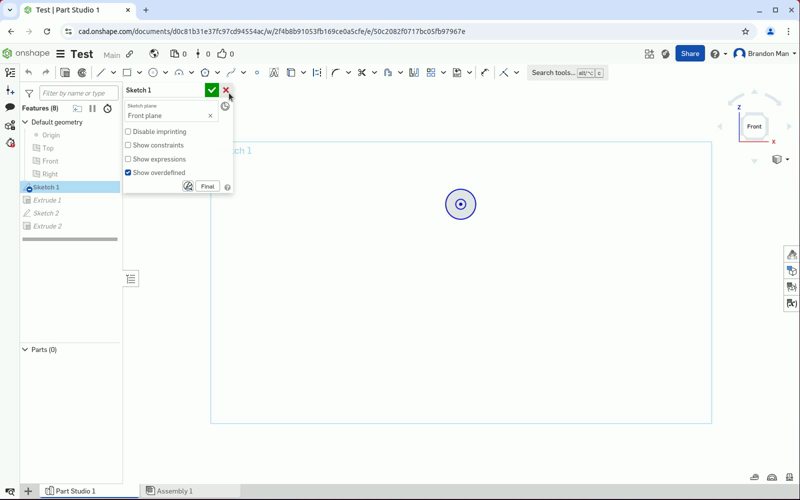
click(229, 92)
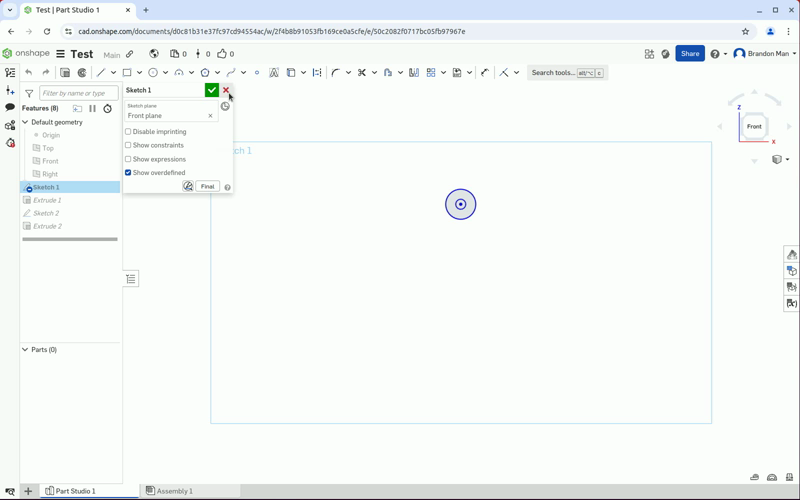
key(shift+s)
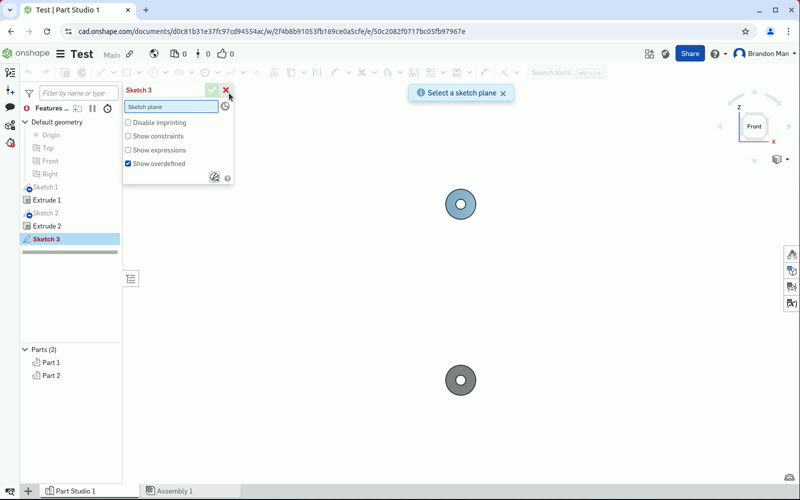
mouse_move(73, 163)
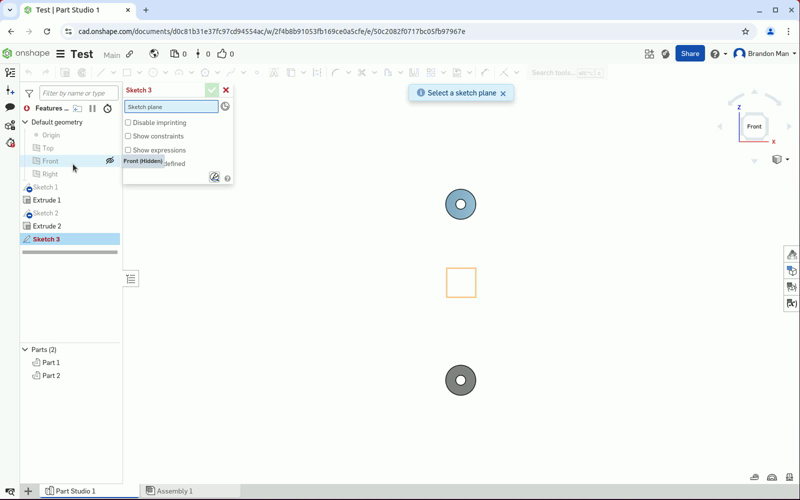
click(73, 163)
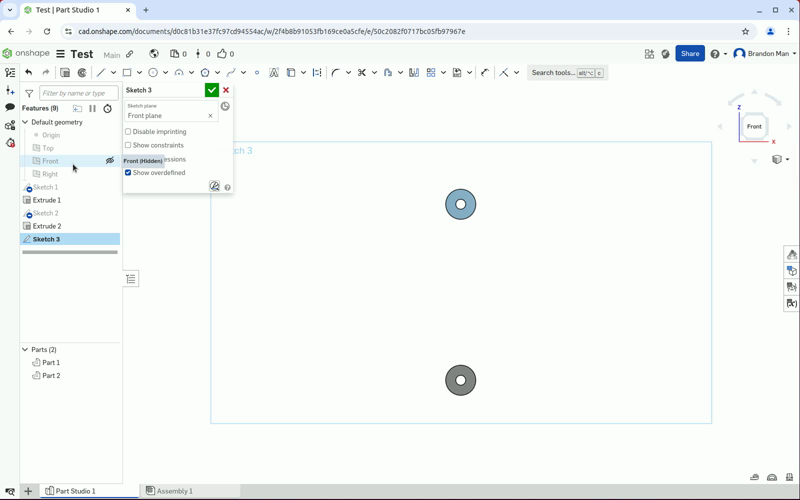
mouse_move(73, 352)
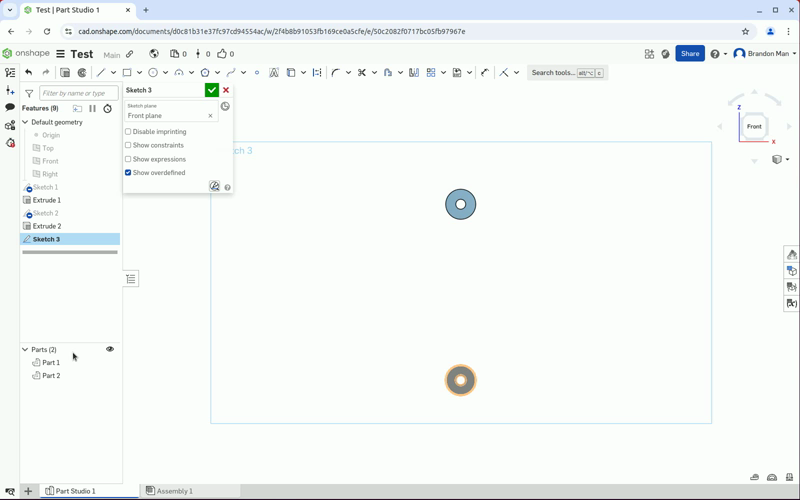
key(y)
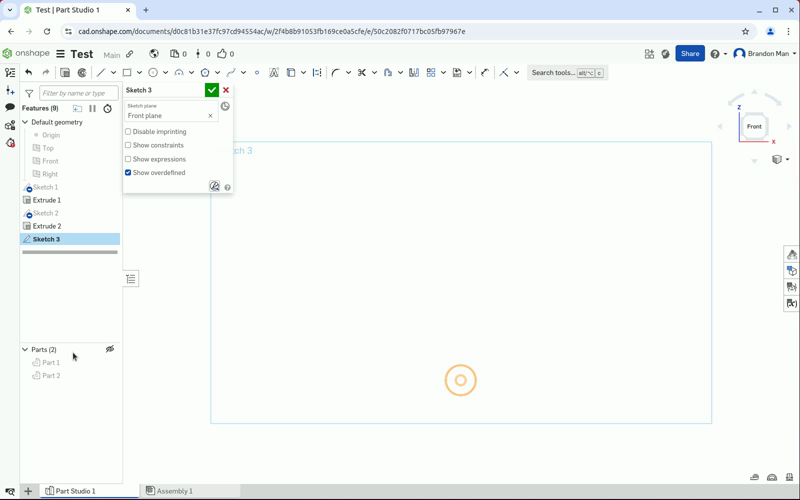
key(c)
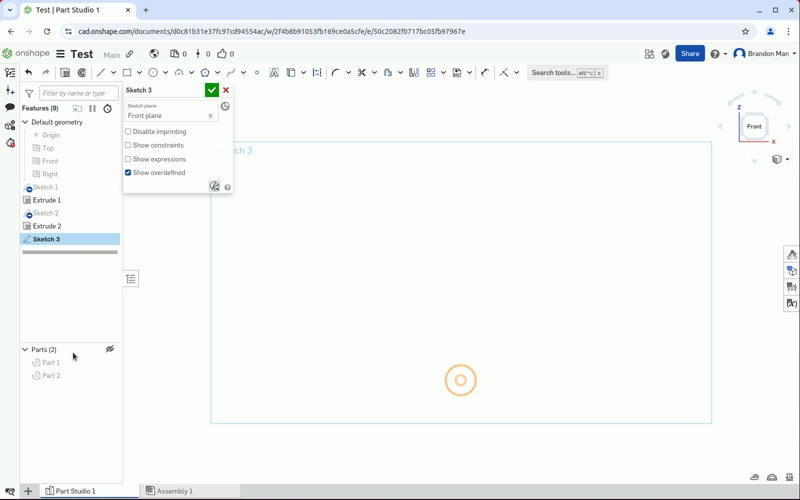
key_down(shift)
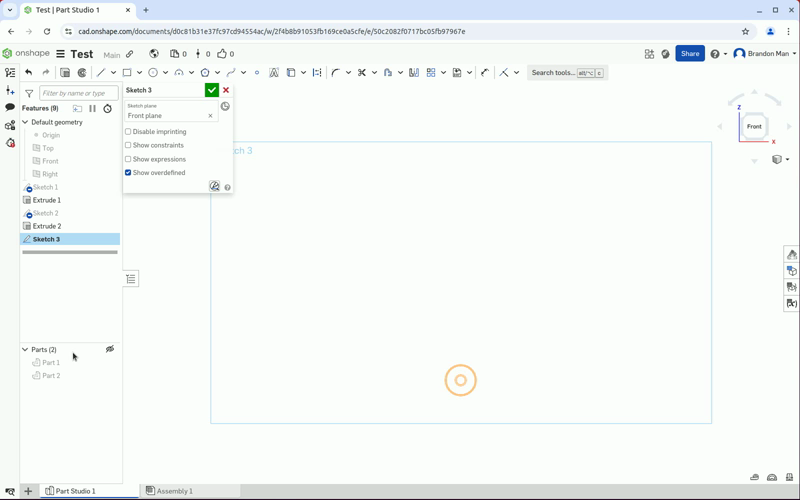
mouse_move(529, 380)
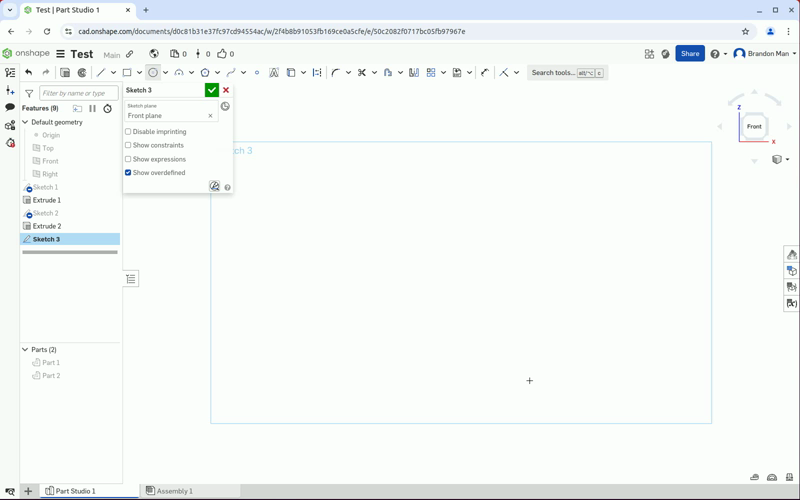
click(529, 380)
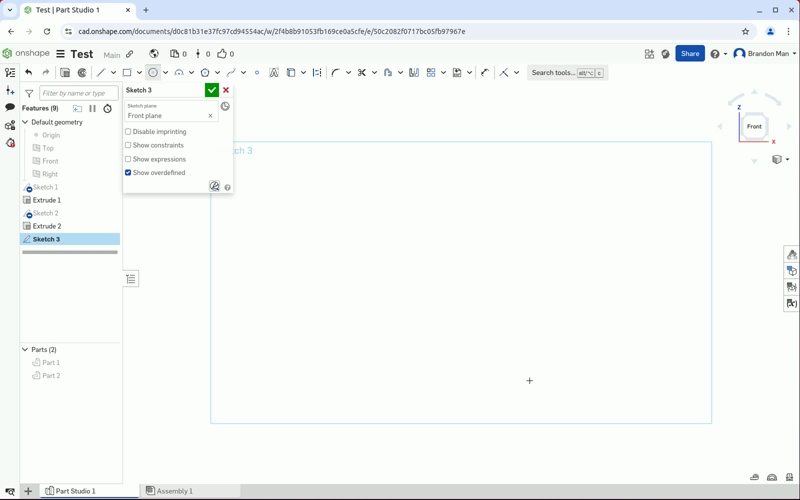
key_up(shift)
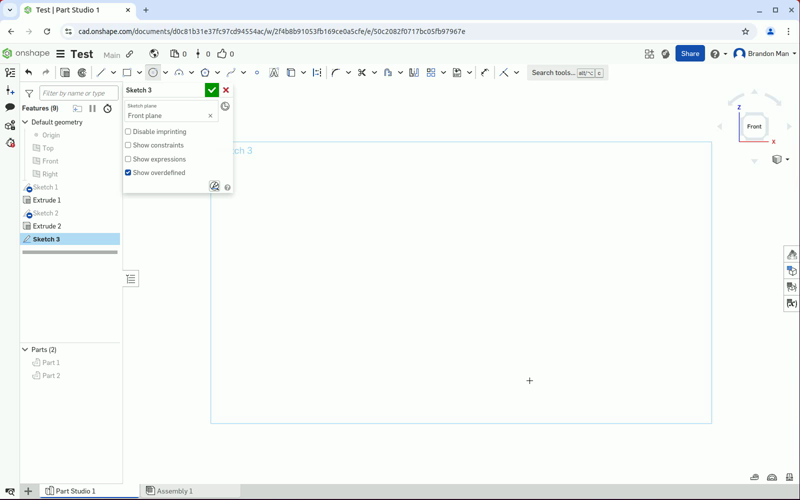
mouse_move(542, 380)
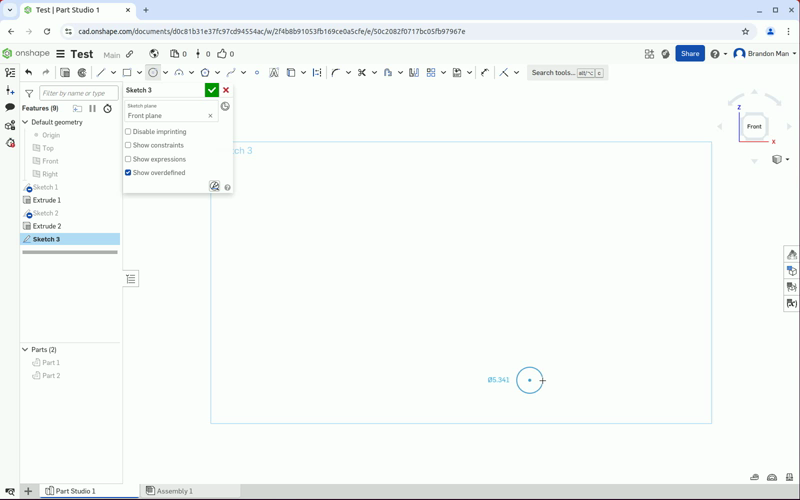
click(542, 380)
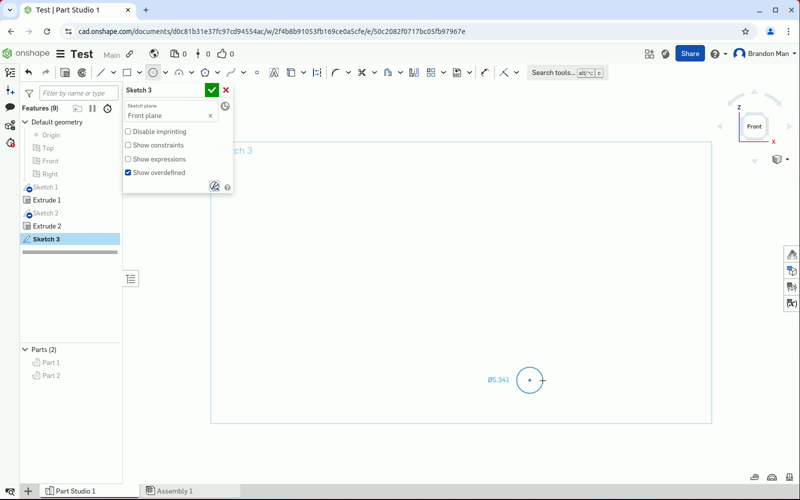
key(esc)
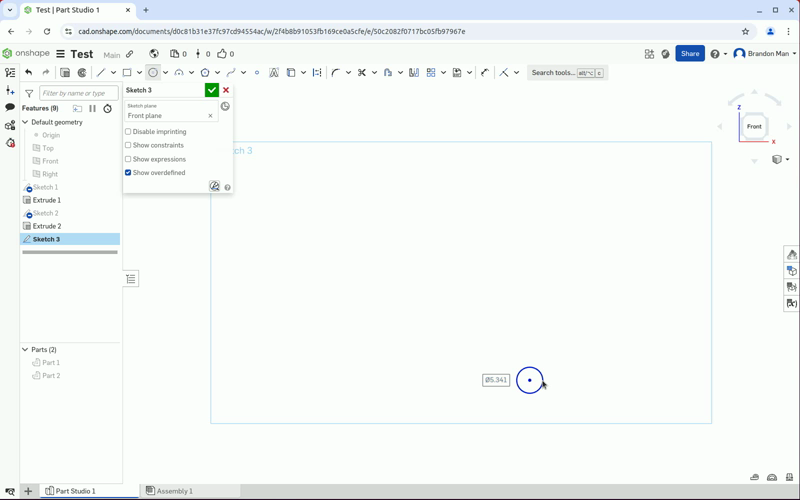
key(c)
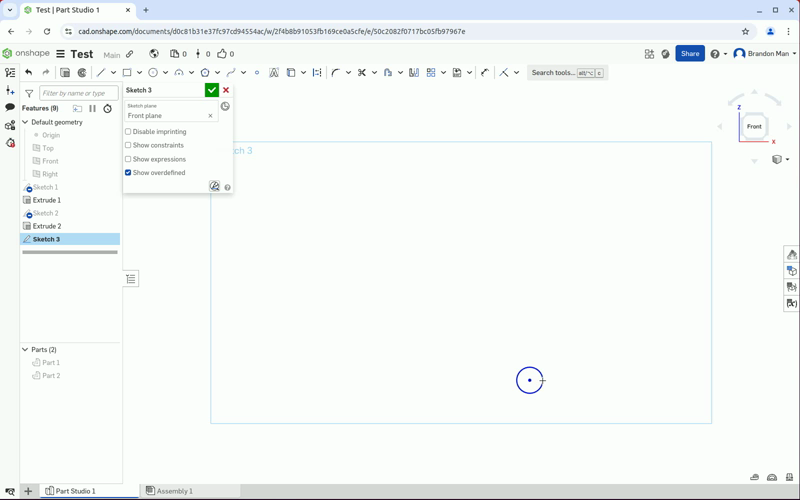
key_down(shift)
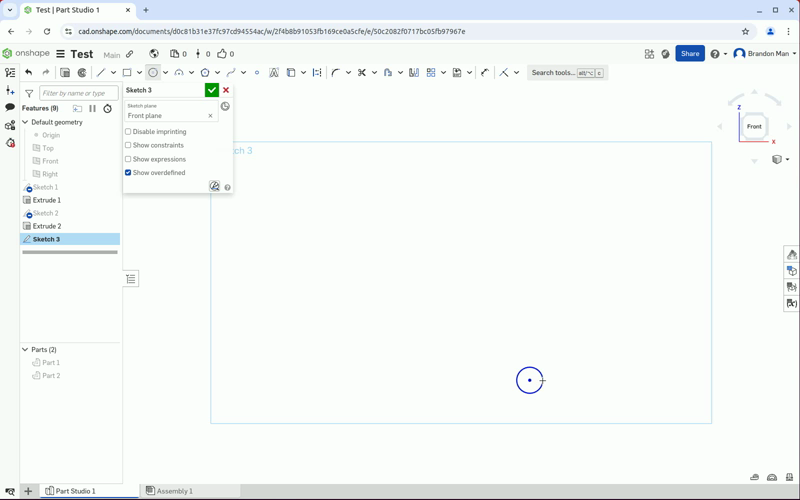
mouse_move(529, 380)
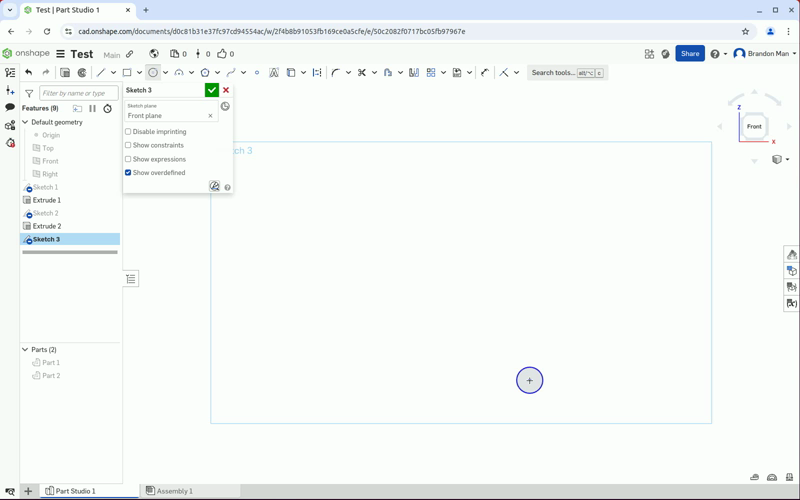
click(529, 380)
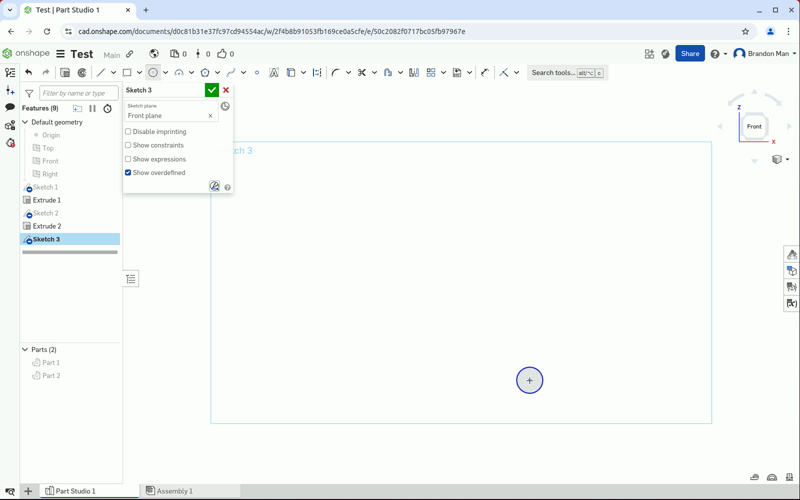
key_up(shift)
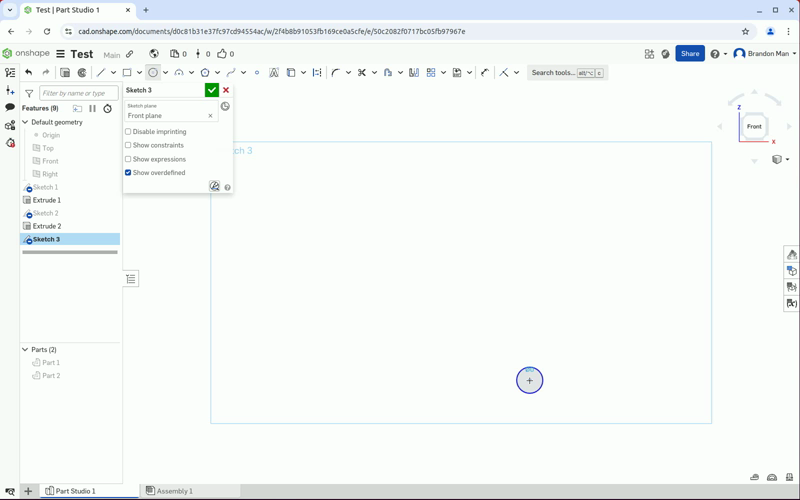
mouse_move(534, 380)
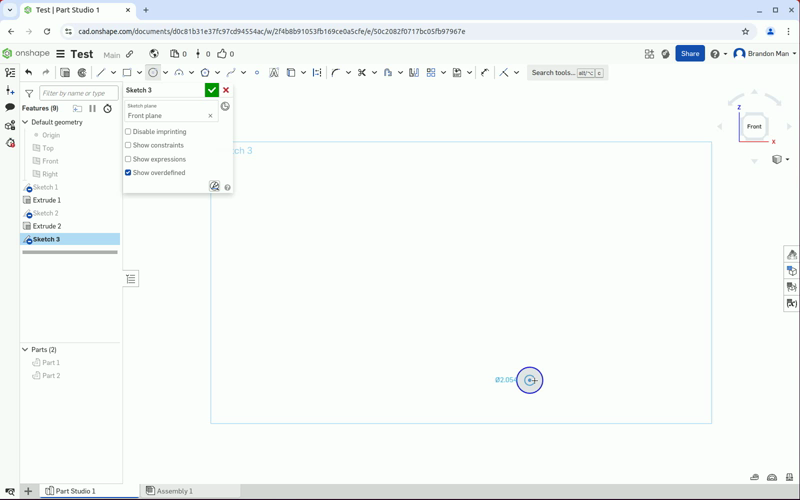
click(534, 380)
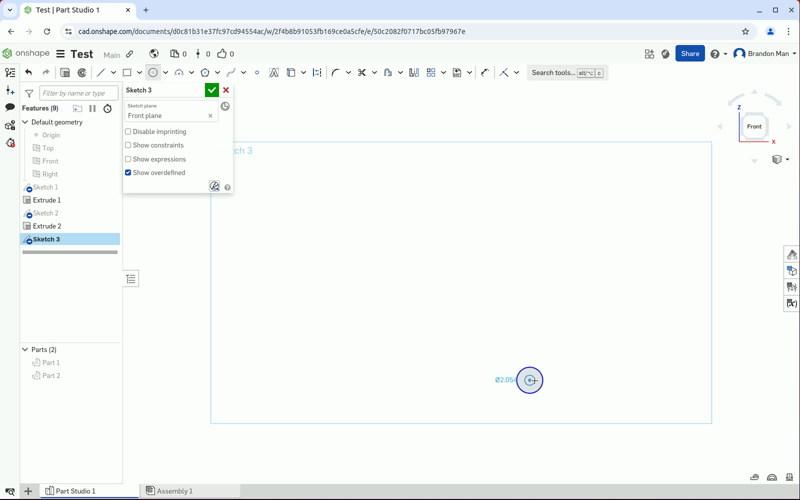
key(esc)
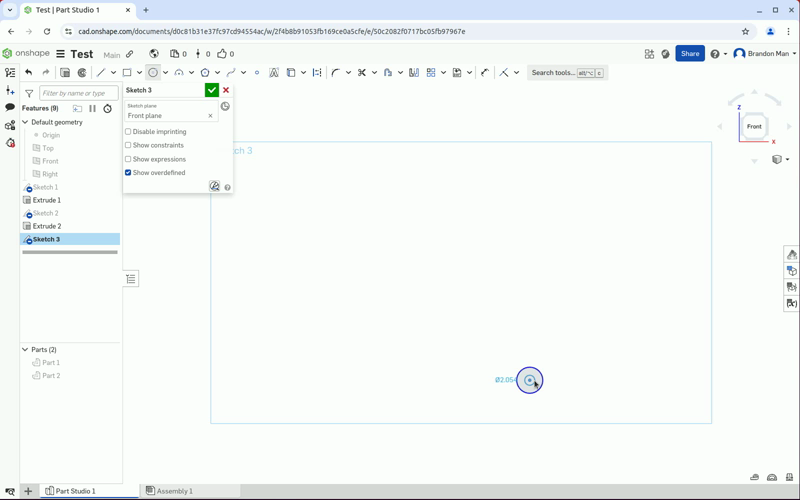
mouse_move(519, 377)
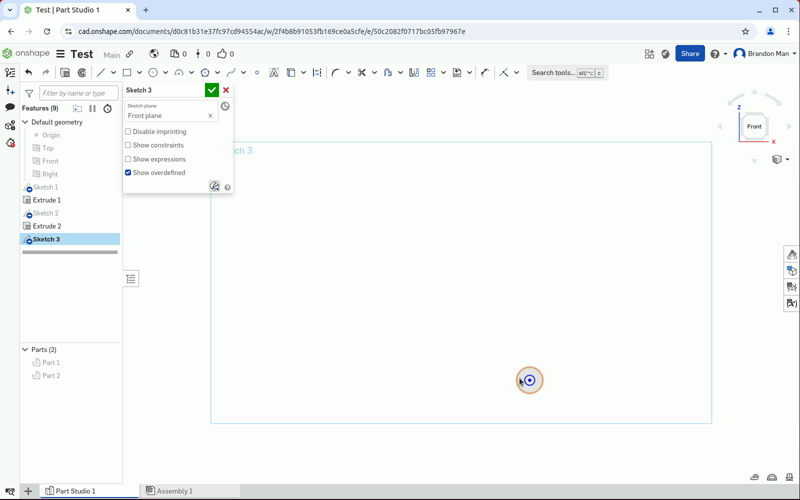
scroll(6)
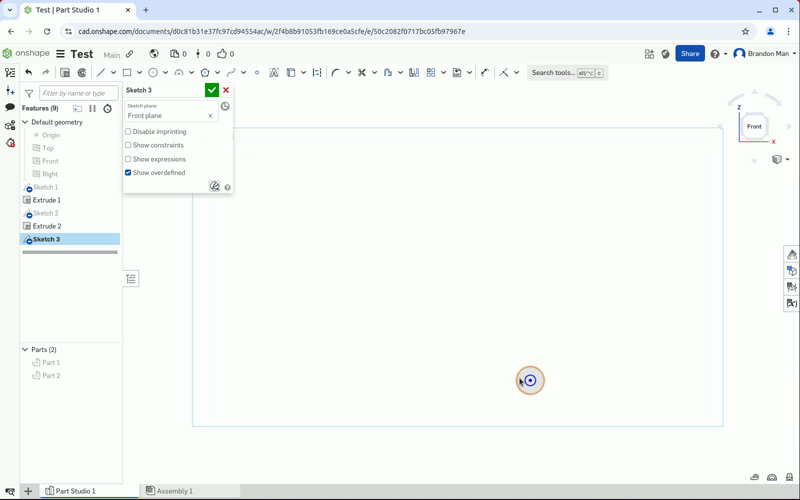
scroll(6)
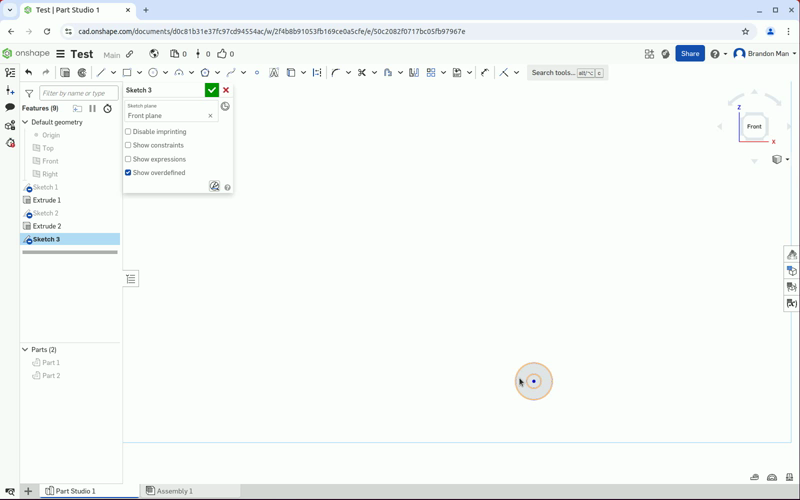
scroll(6)
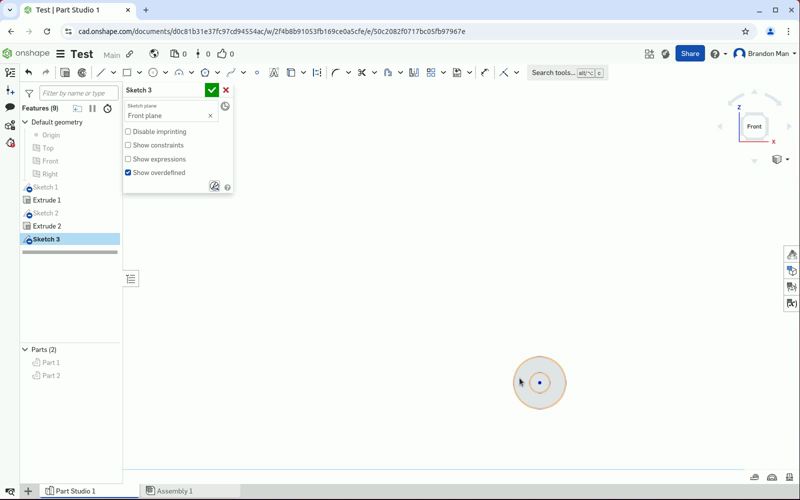
scroll(6)
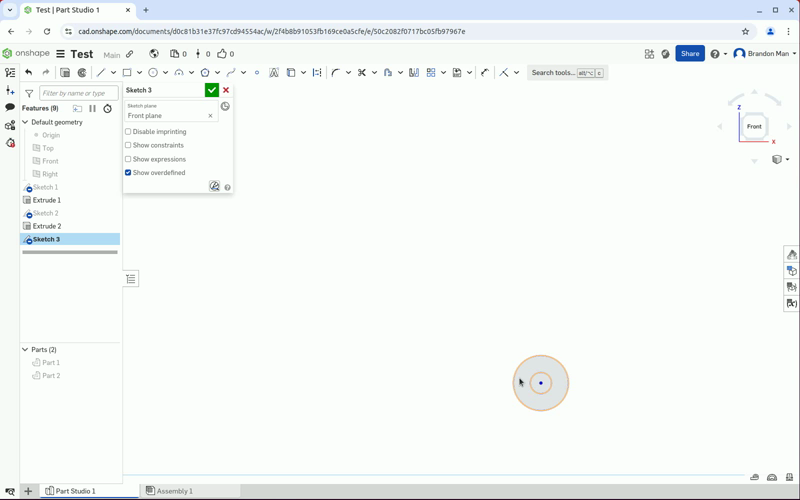
scroll(6)
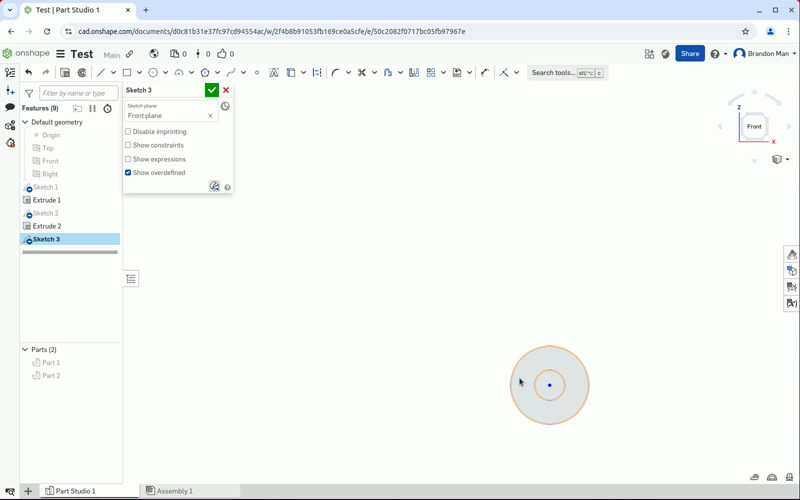
scroll(6)
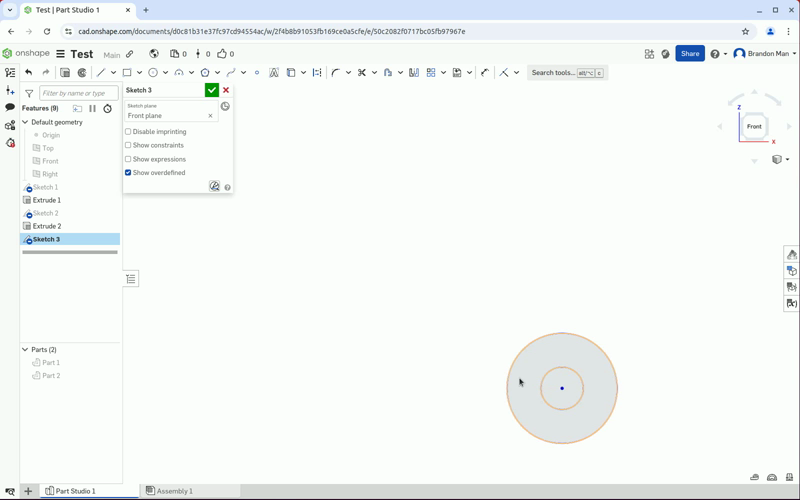
scroll(6)
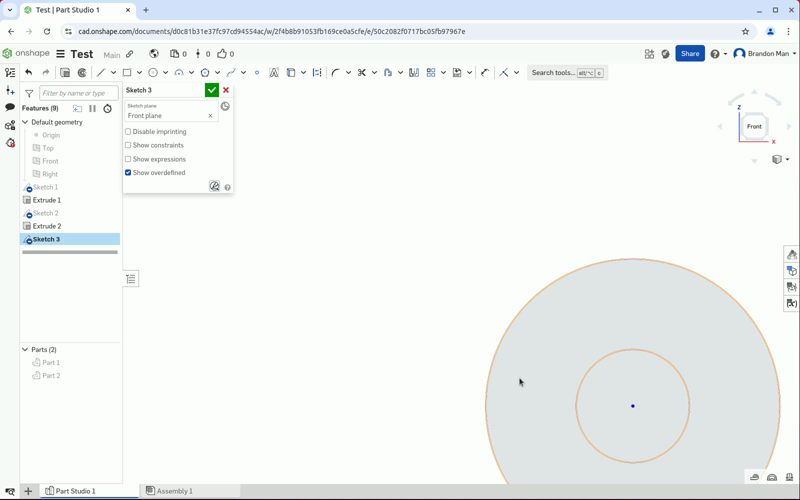
click(519, 377)
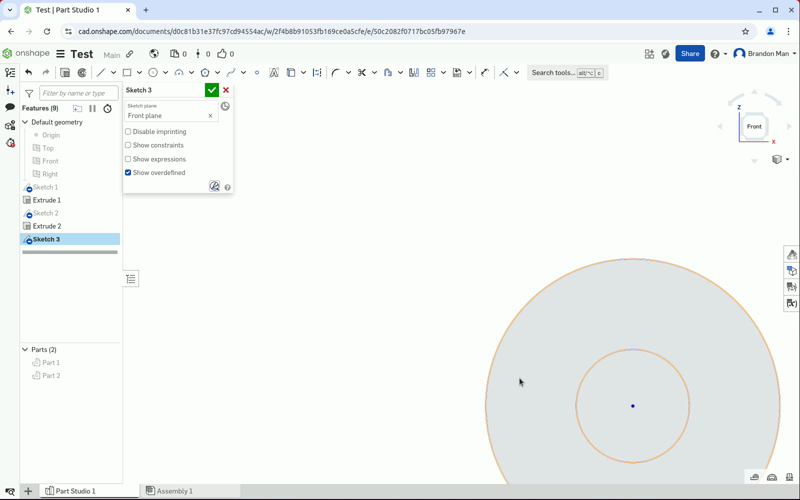
scroll(-6)
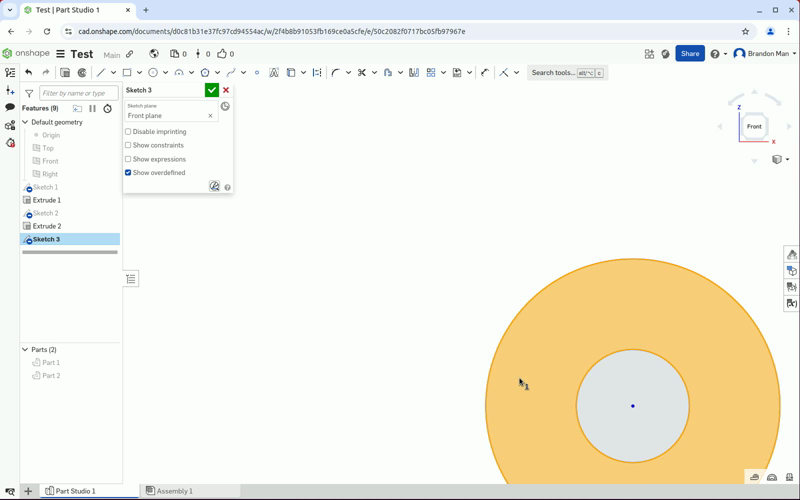
scroll(-6)
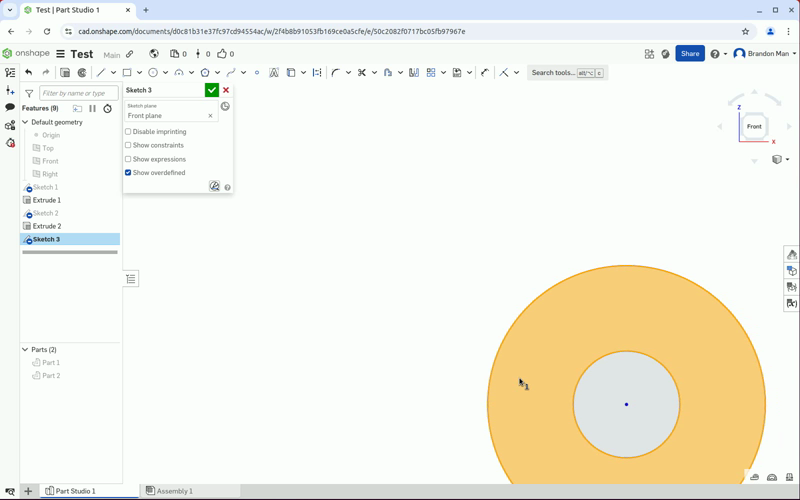
scroll(-6)
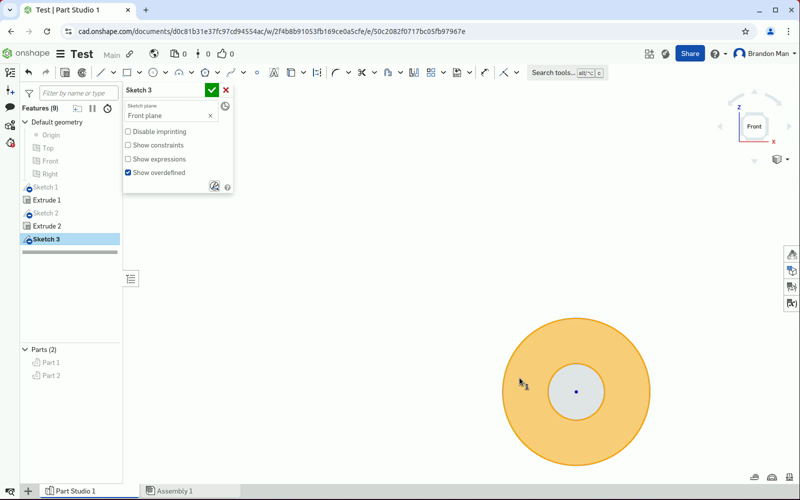
scroll(-6)
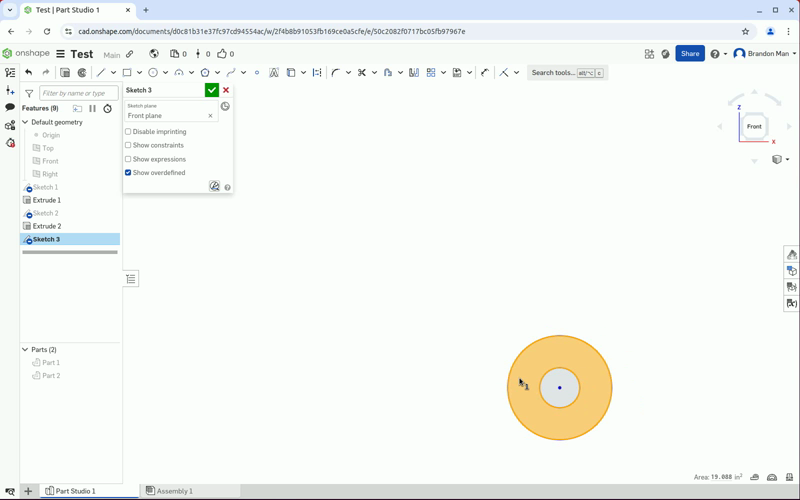
scroll(-6)
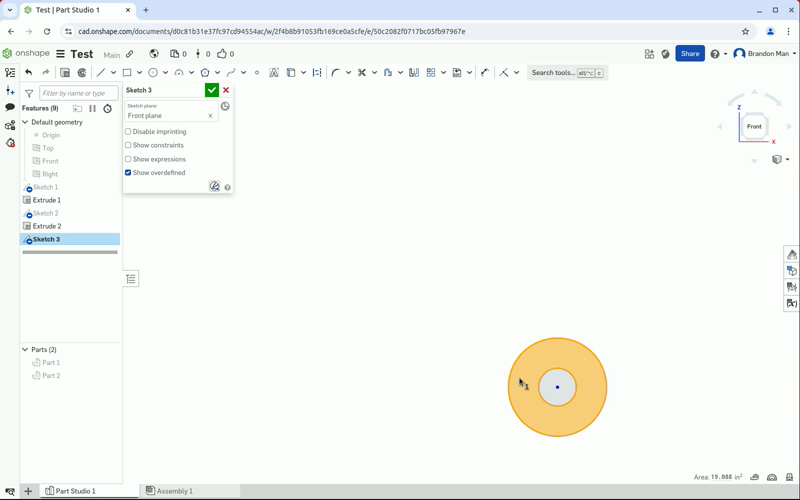
scroll(-6)
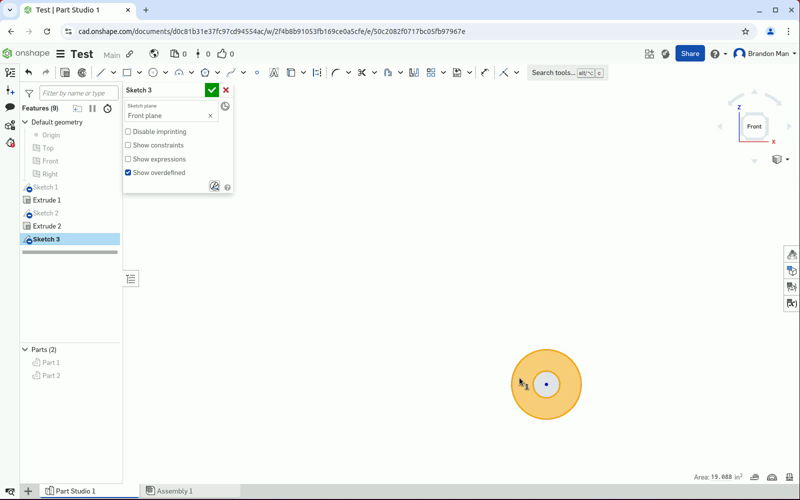
scroll(-6)
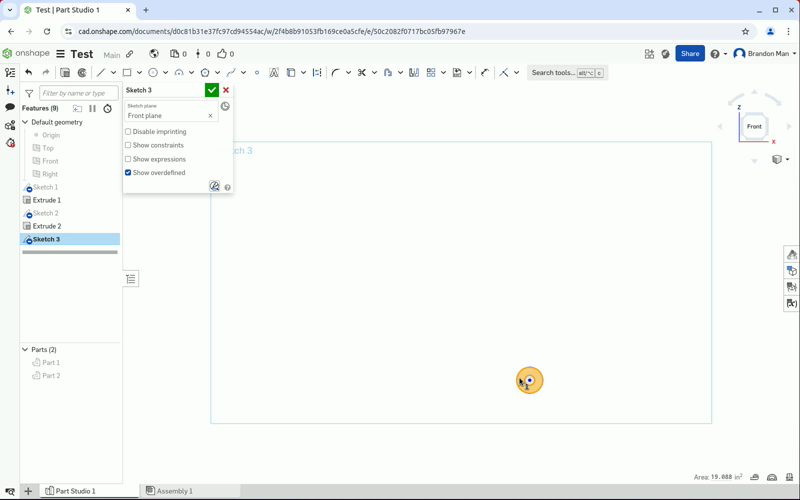
mouse_move(73, 352)
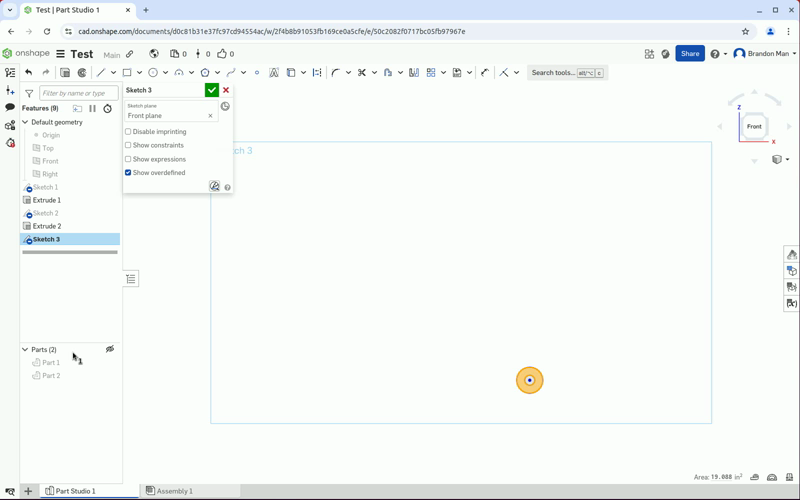
key(shift+y)
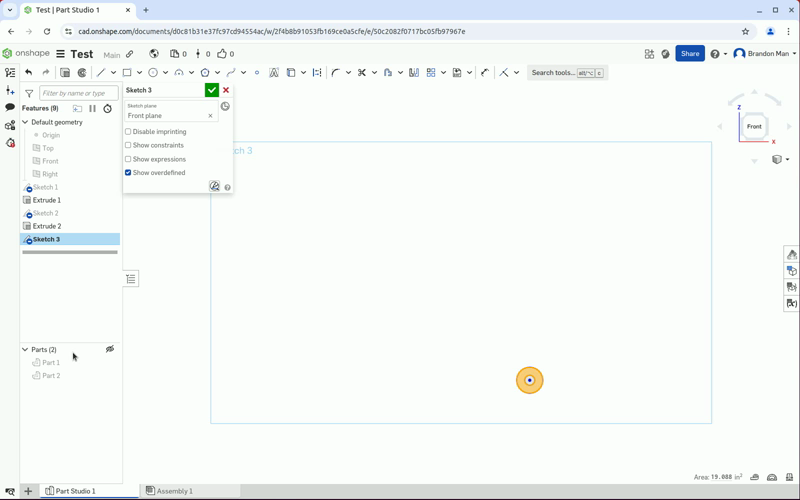
key(shift+e)
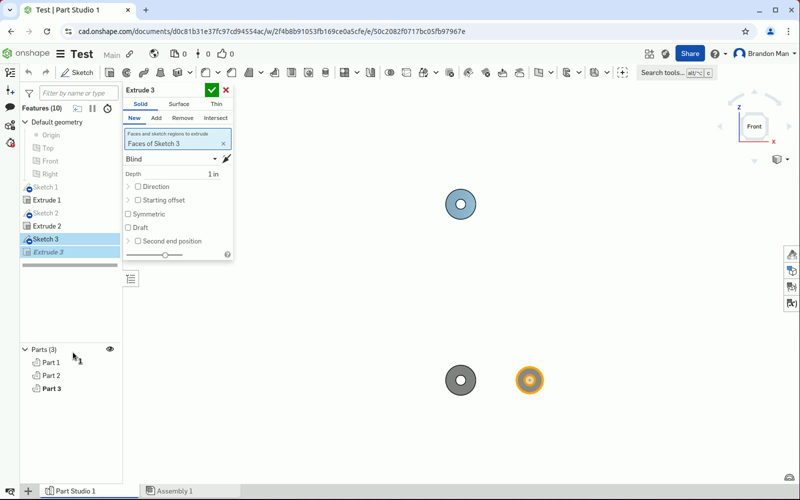
mouse_move(143, 106)
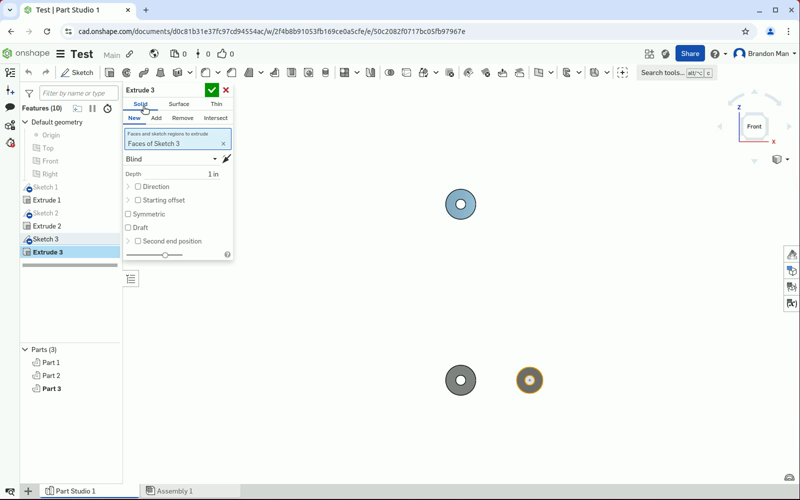
click(143, 106)
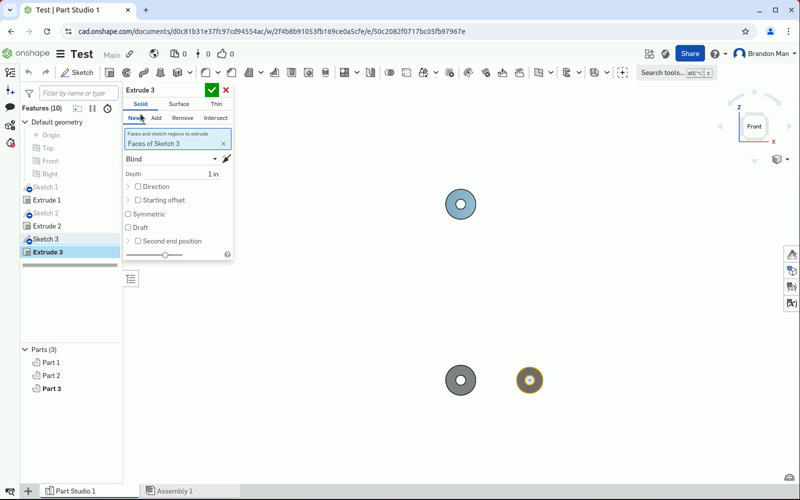
mouse_move(137, 120)
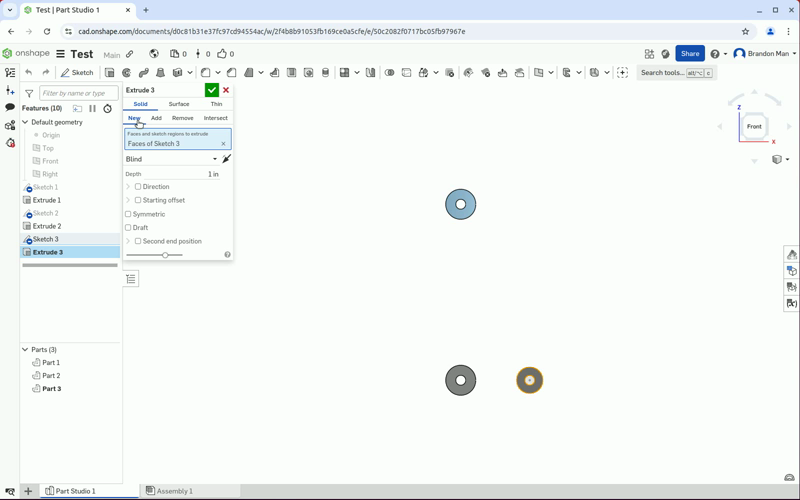
click(137, 120)
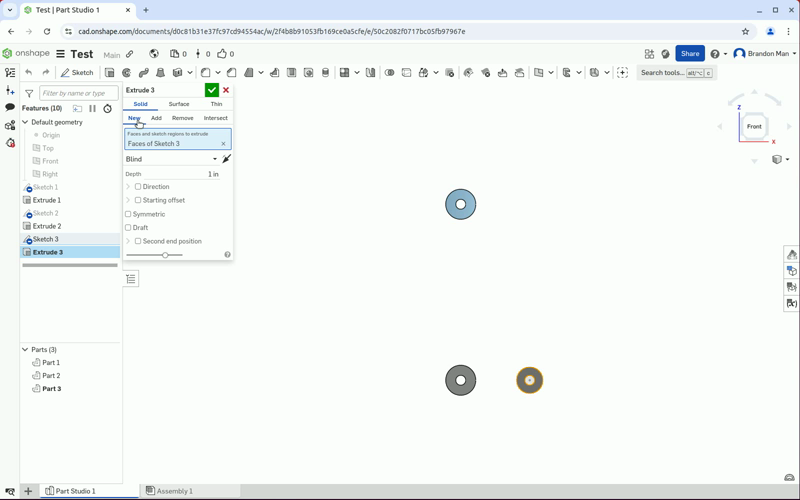
key(tab, 4)
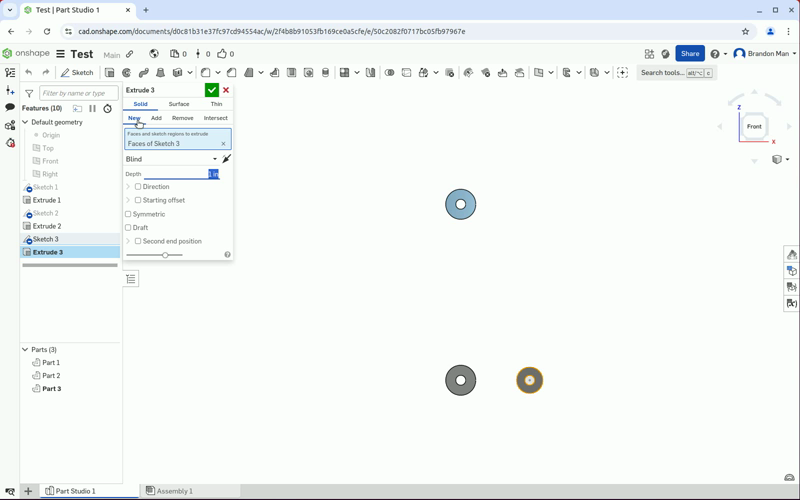
text(0.963)
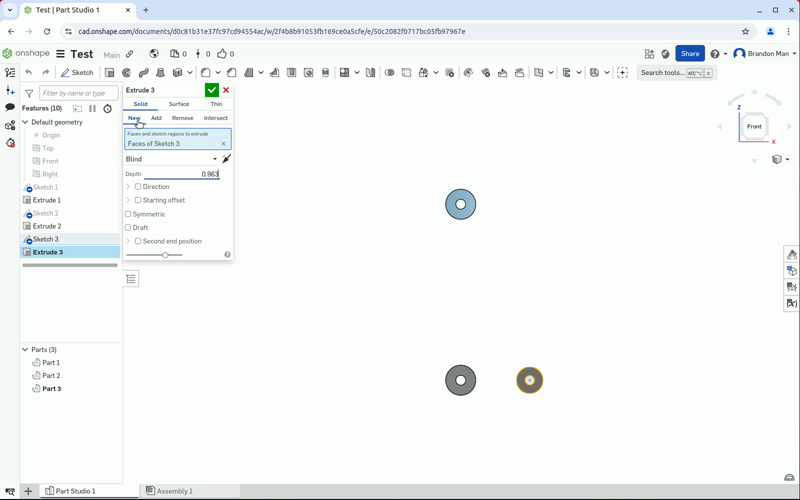
key(enter)
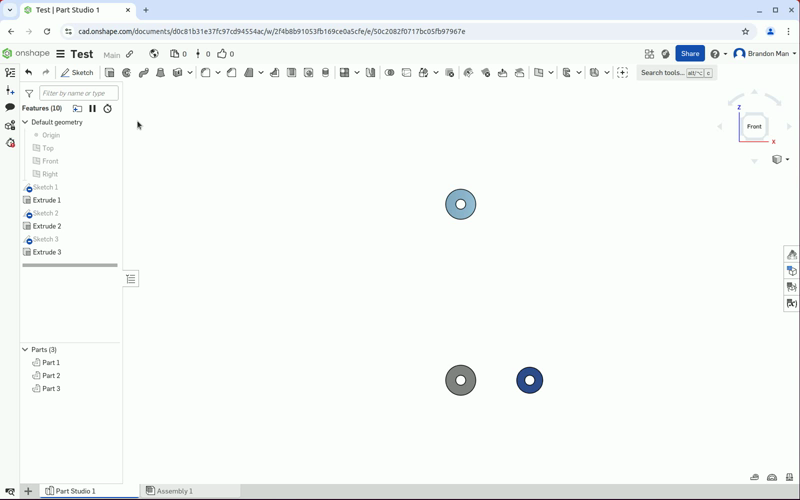
key(shift+h)
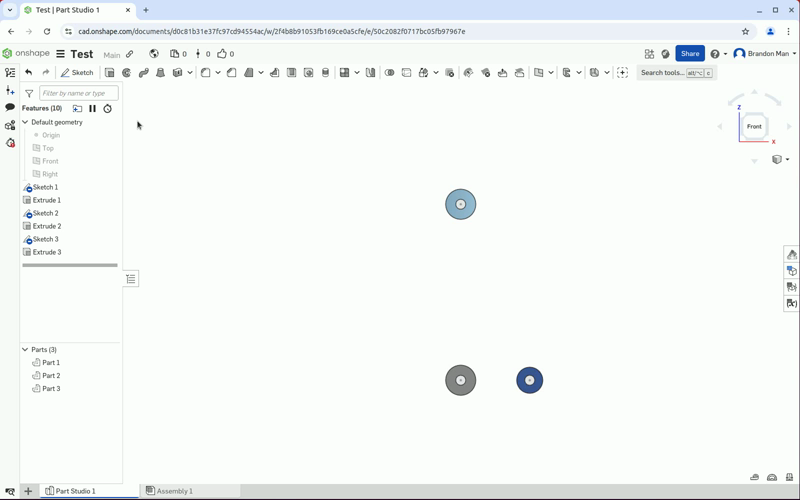
key(shift+h)
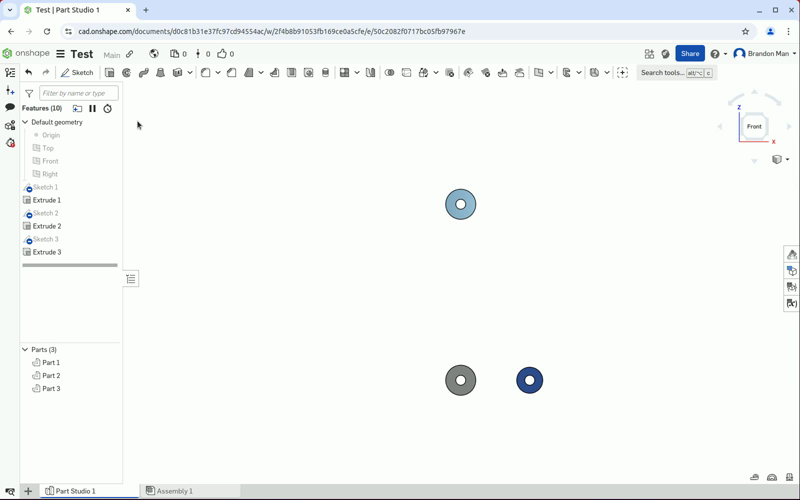
mouse_move(73, 189)
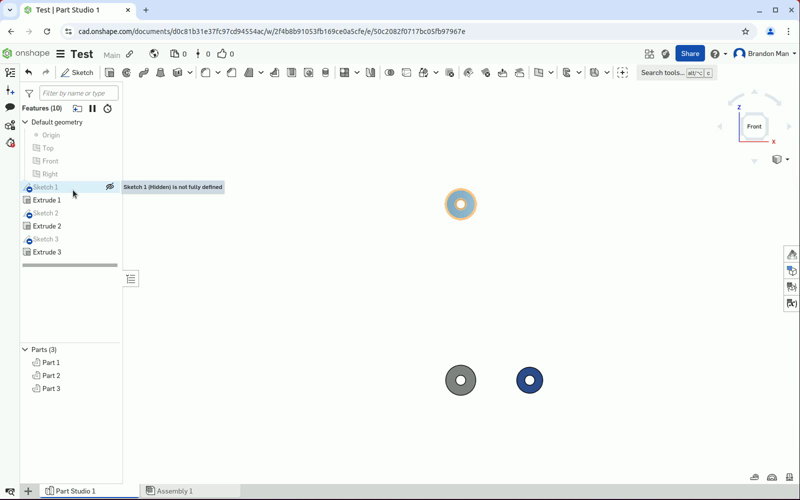
click(73, 189)
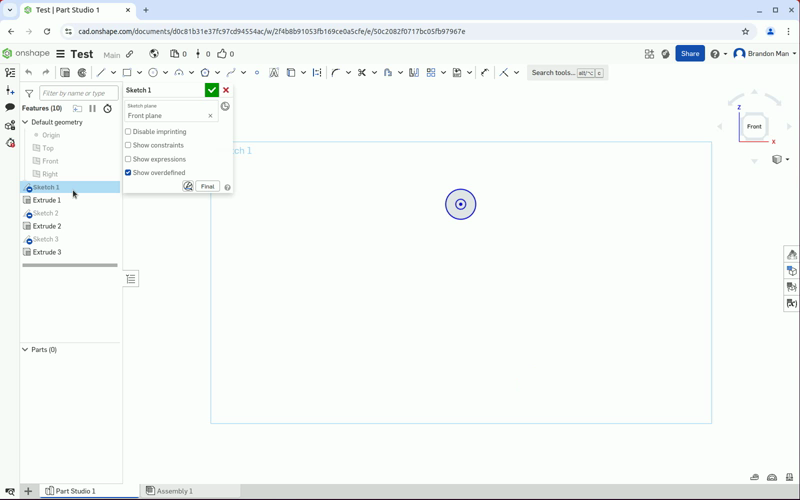
mouse_move(229, 92)
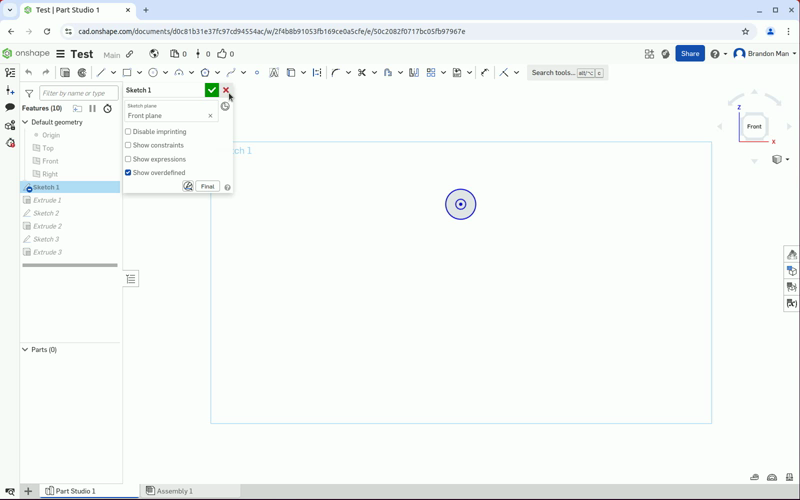
click(229, 92)
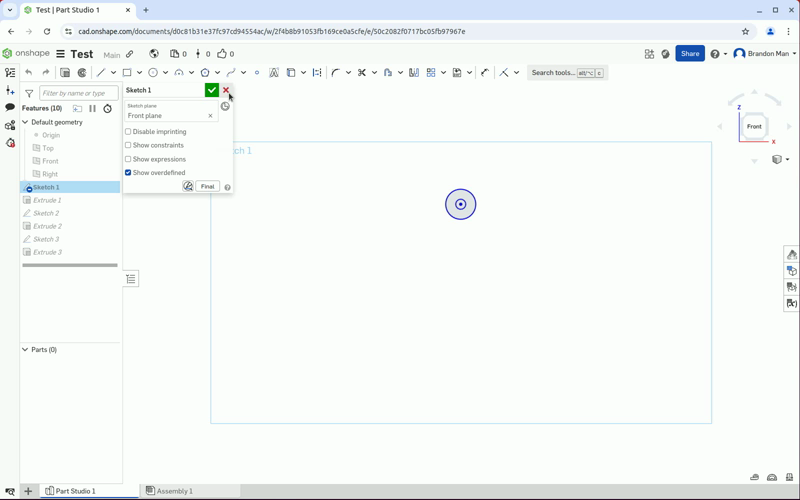
key(shift+s)
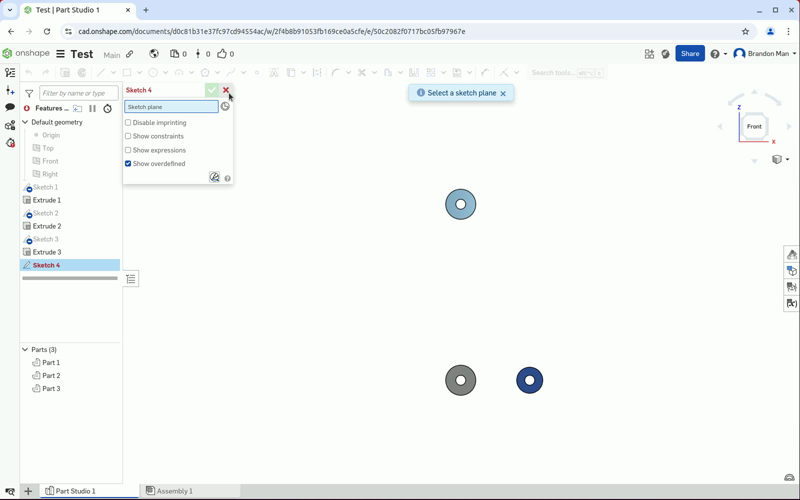
mouse_move(73, 163)
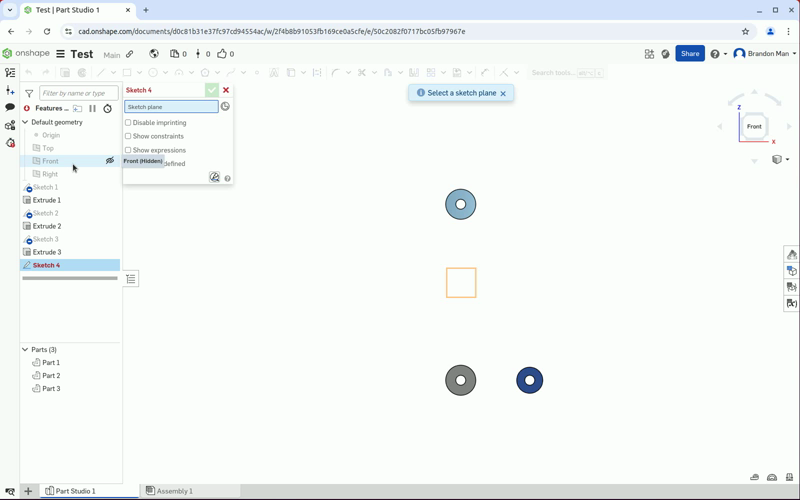
click(73, 163)
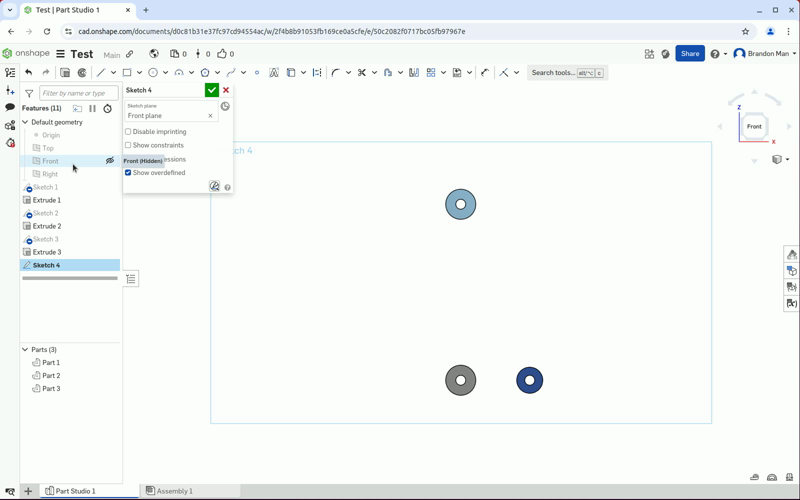
mouse_move(73, 352)
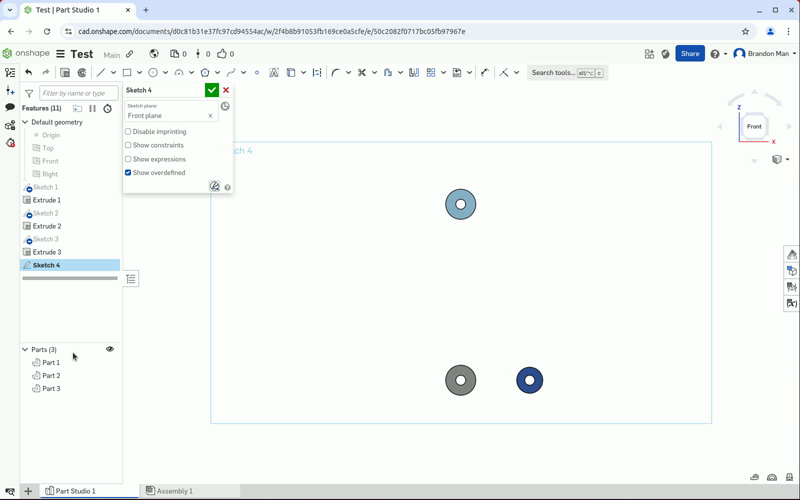
key(y)
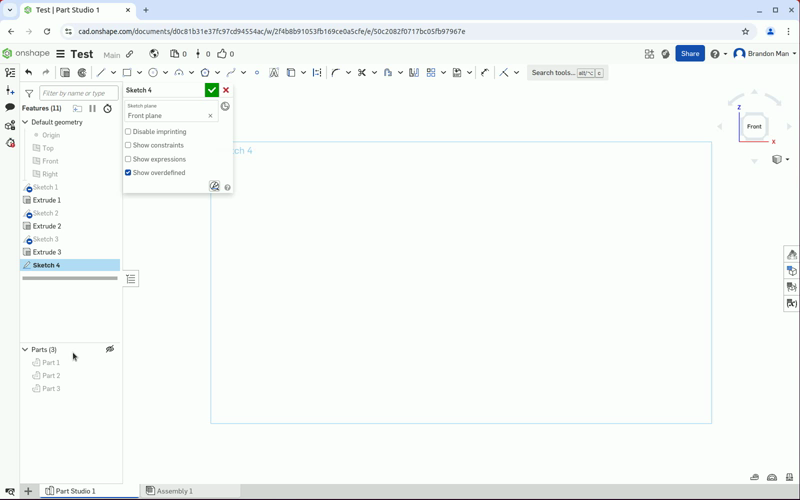
key(c)
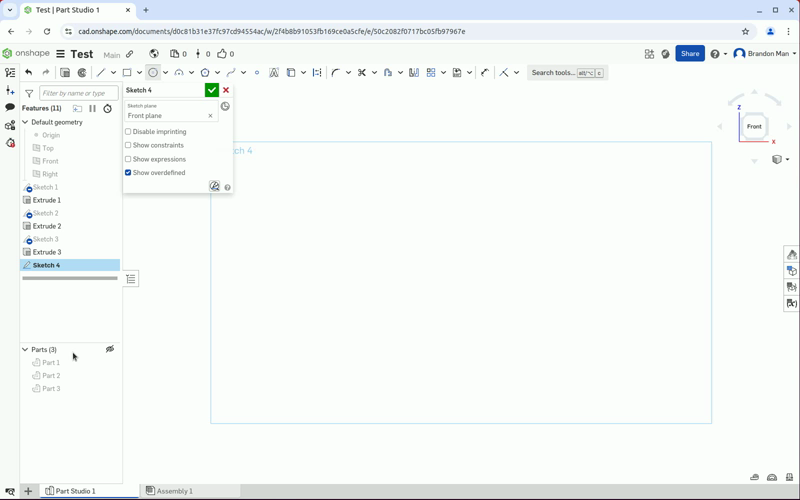
key_down(shift)
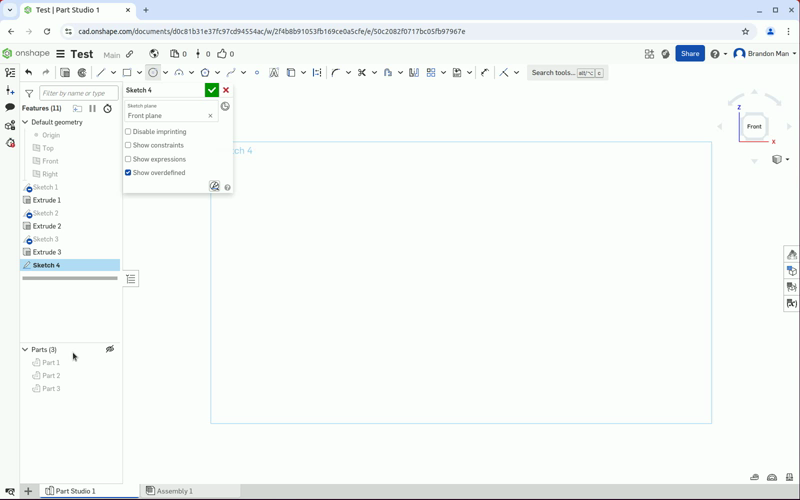
mouse_move(461, 282)
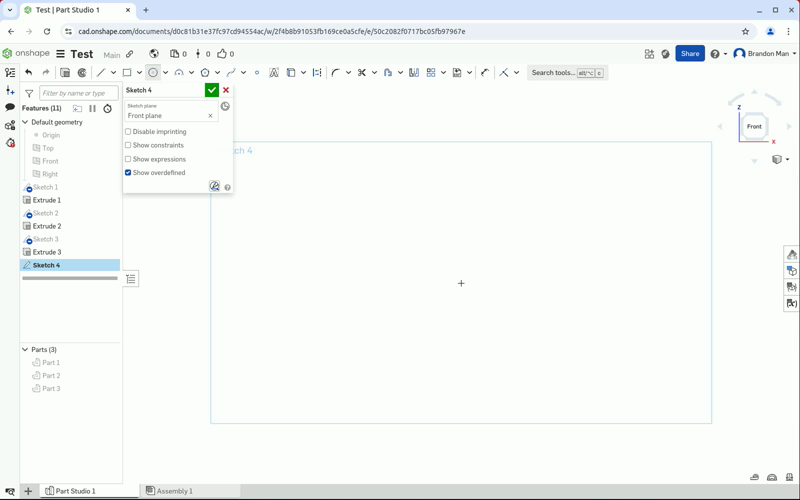
click(461, 282)
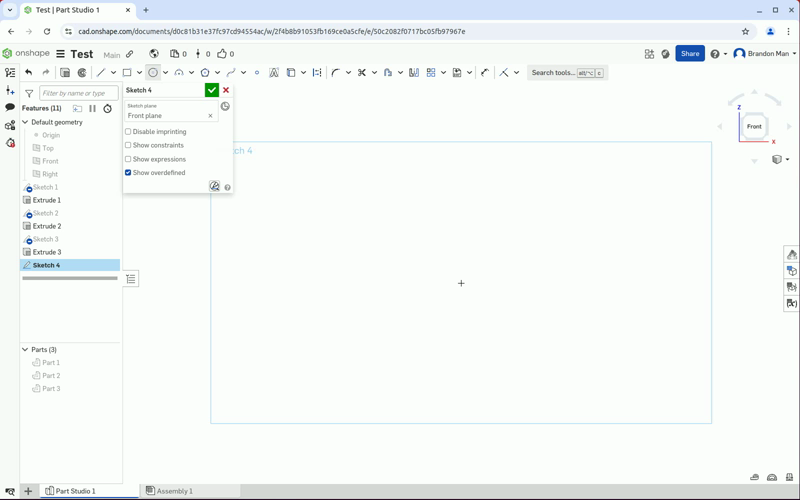
key_up(shift)
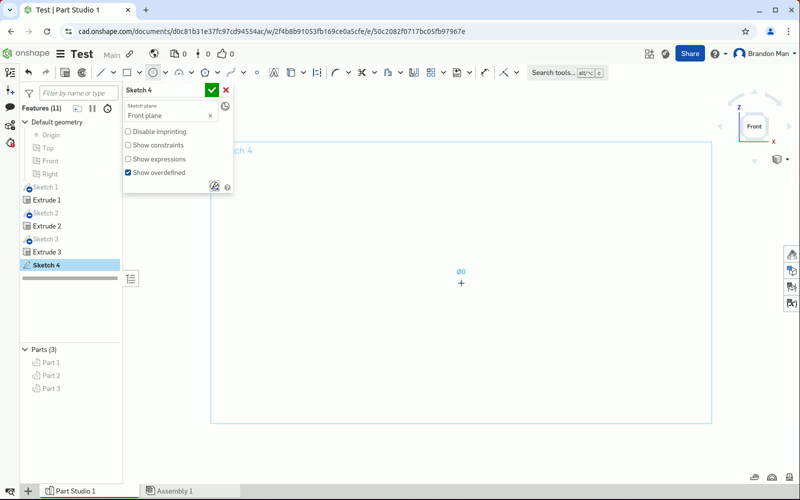
mouse_move(486, 282)
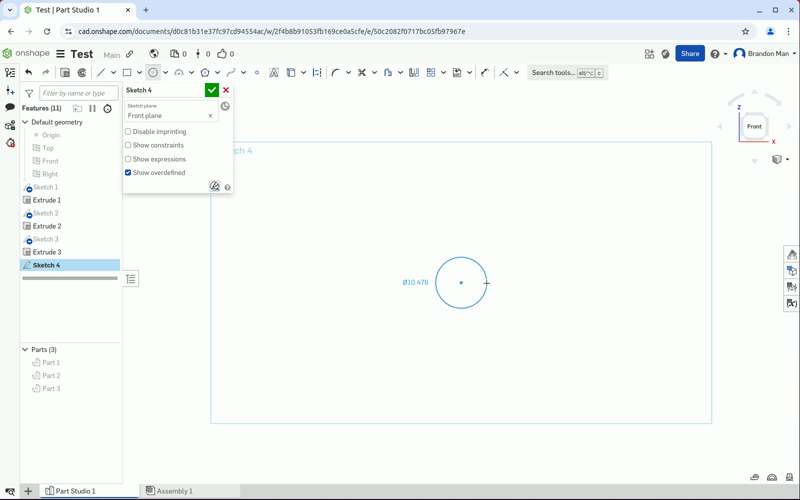
click(486, 282)
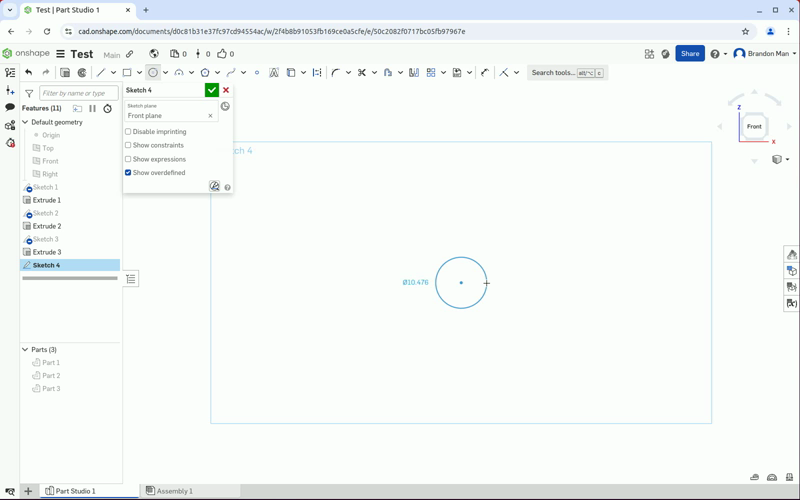
key(esc)
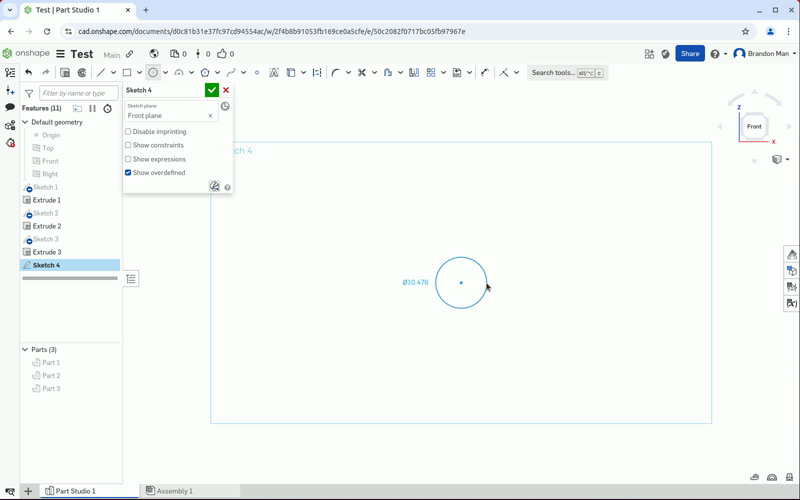
key(c)
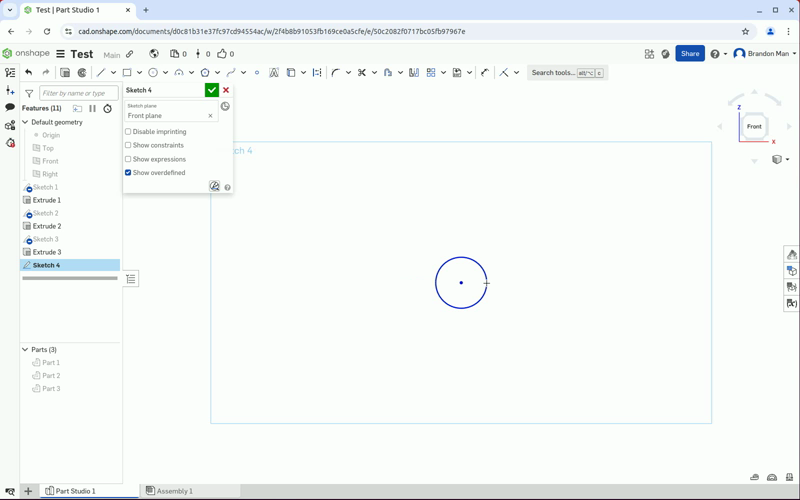
key_down(shift)
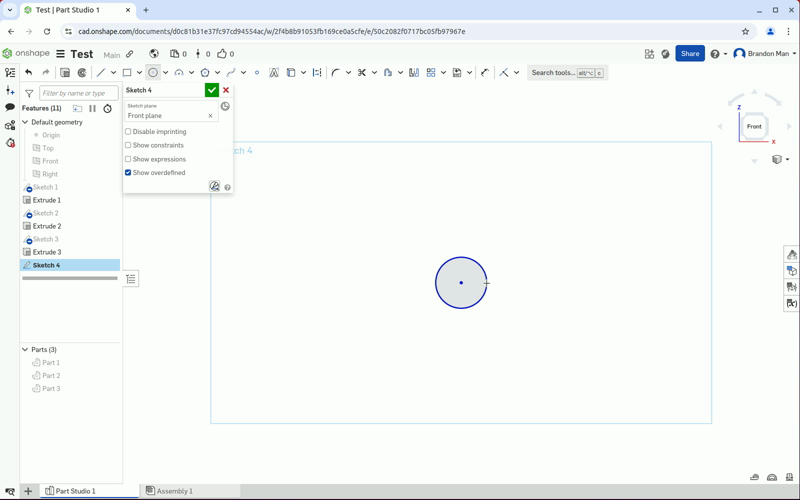
mouse_move(461, 282)
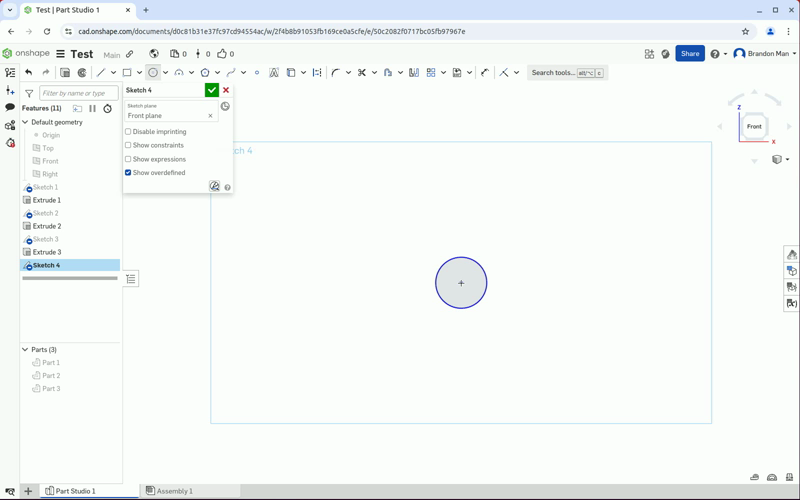
click(461, 282)
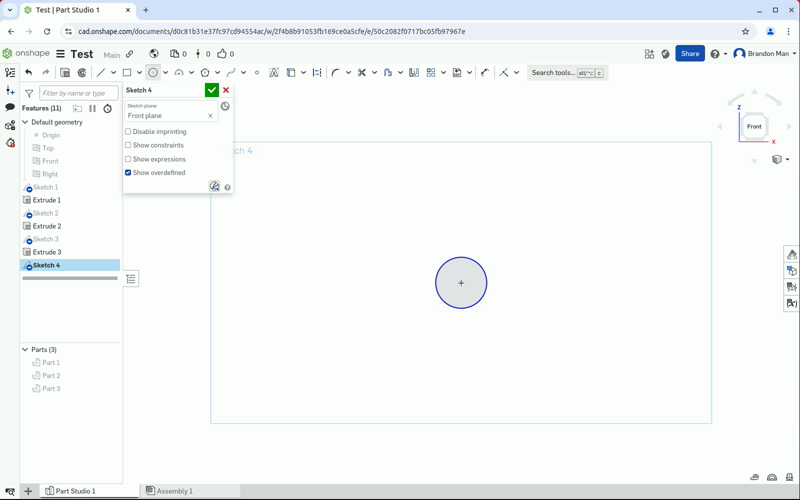
key_up(shift)
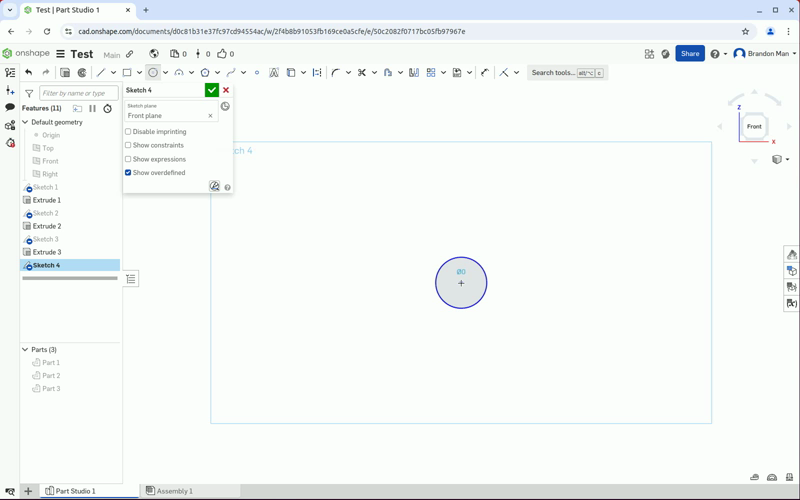
mouse_move(466, 282)
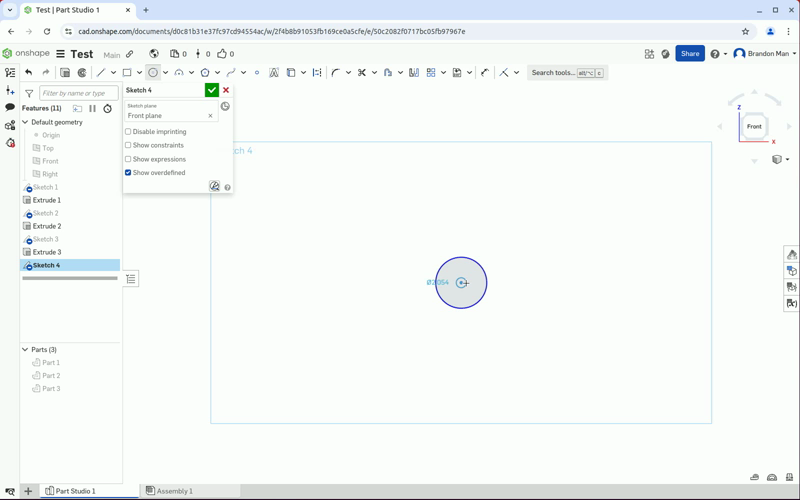
click(466, 282)
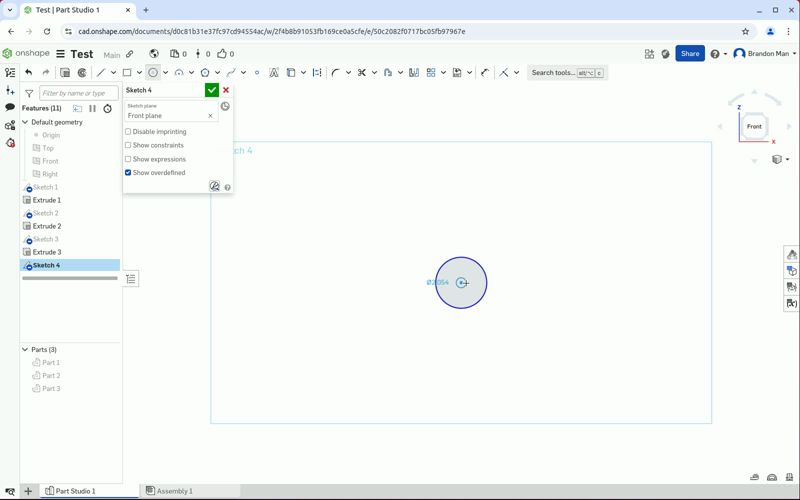
key(esc)
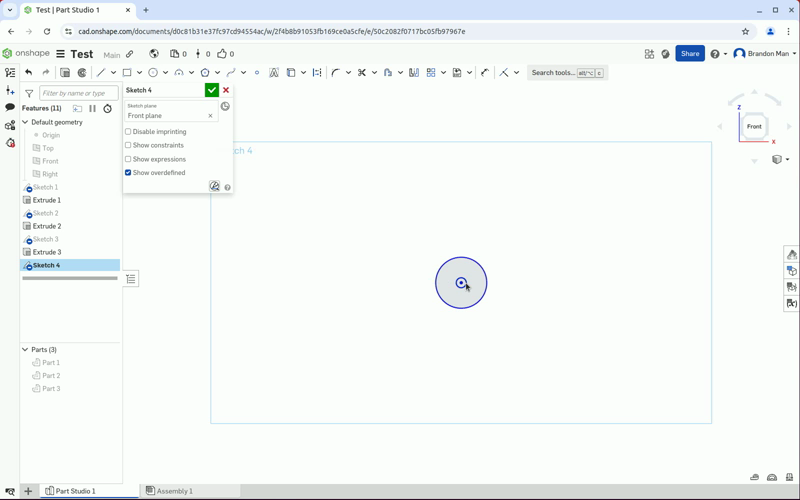
mouse_move(449, 272)
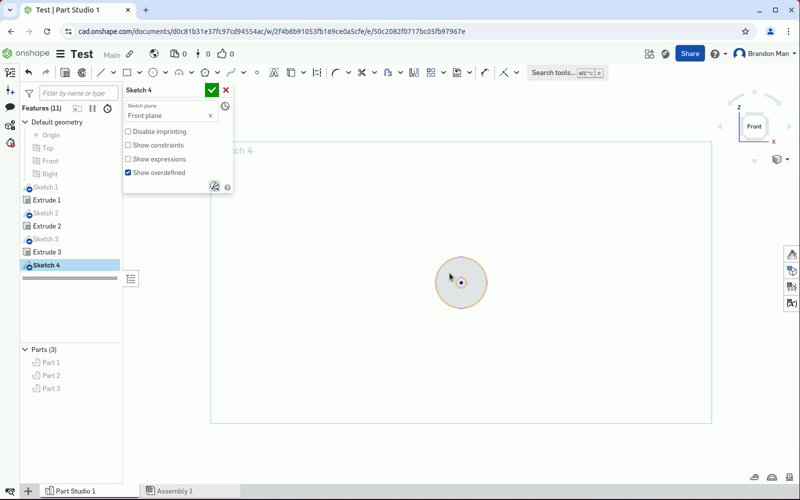
click(449, 272)
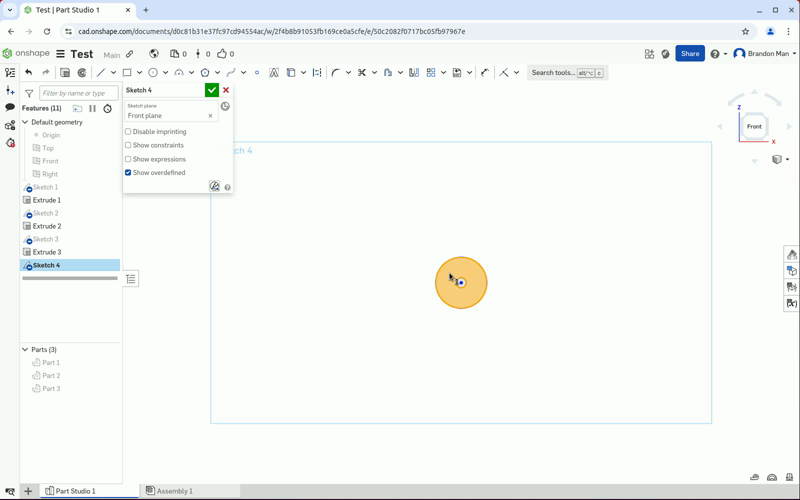
mouse_move(73, 352)
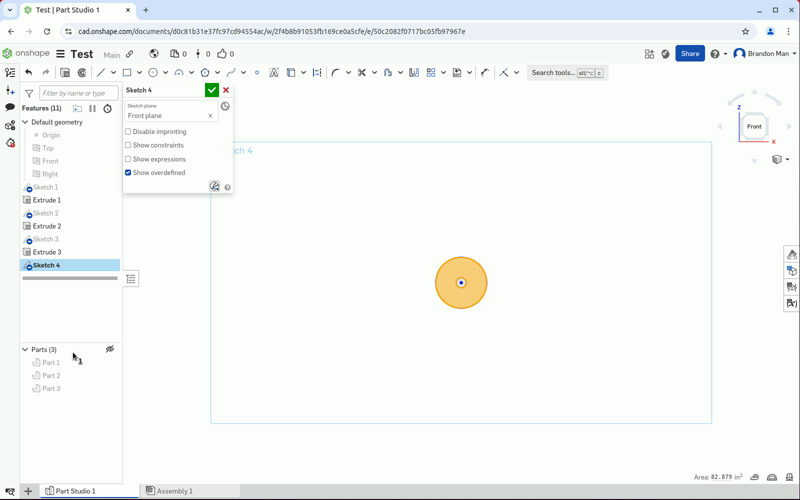
key(shift+y)
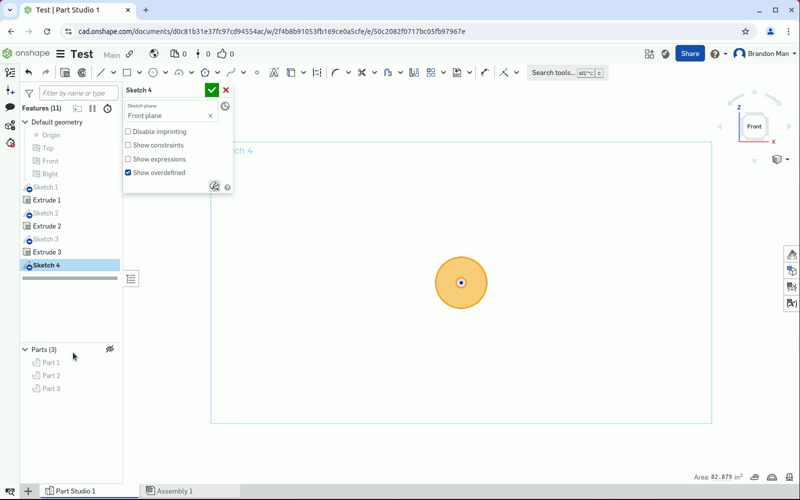
key(shift+e)
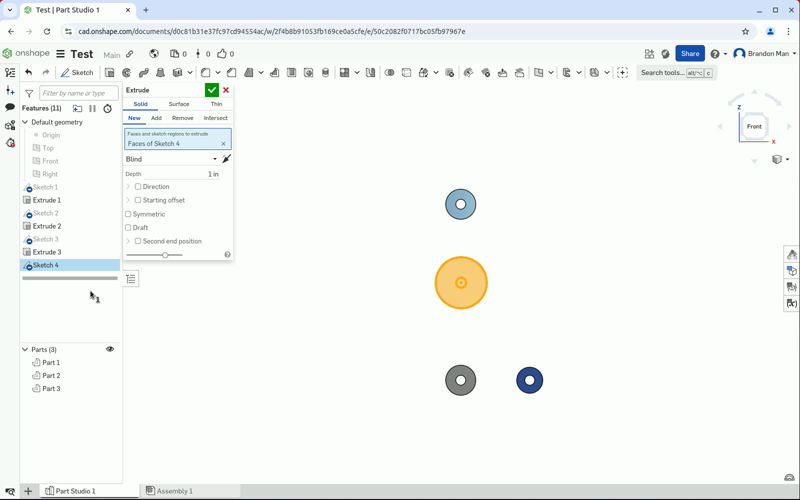
mouse_move(143, 106)
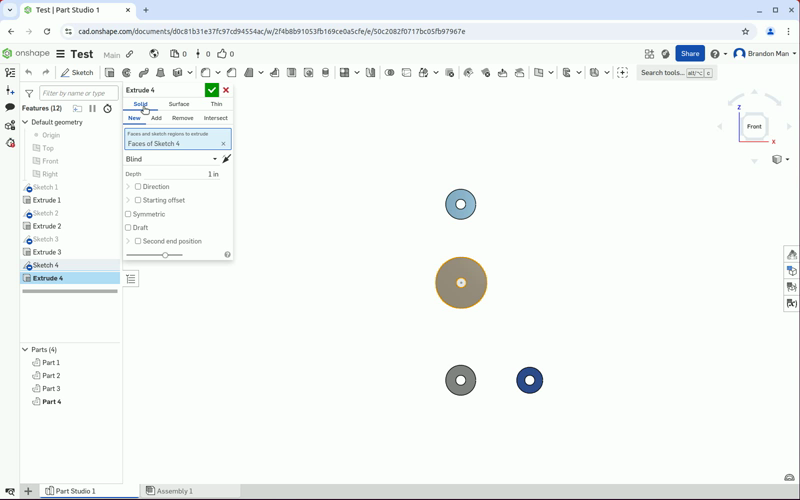
click(143, 106)
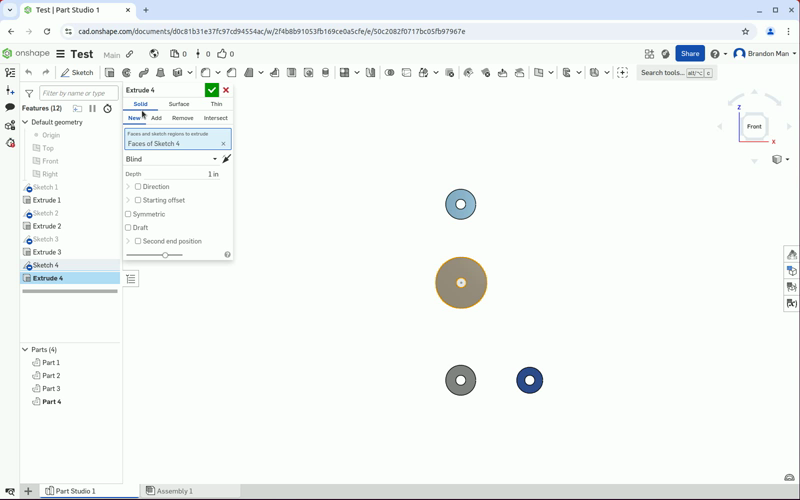
mouse_move(137, 120)
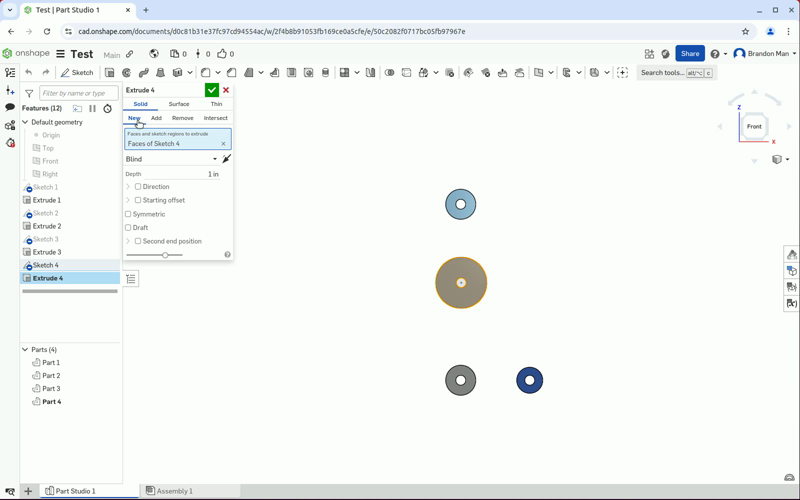
click(137, 120)
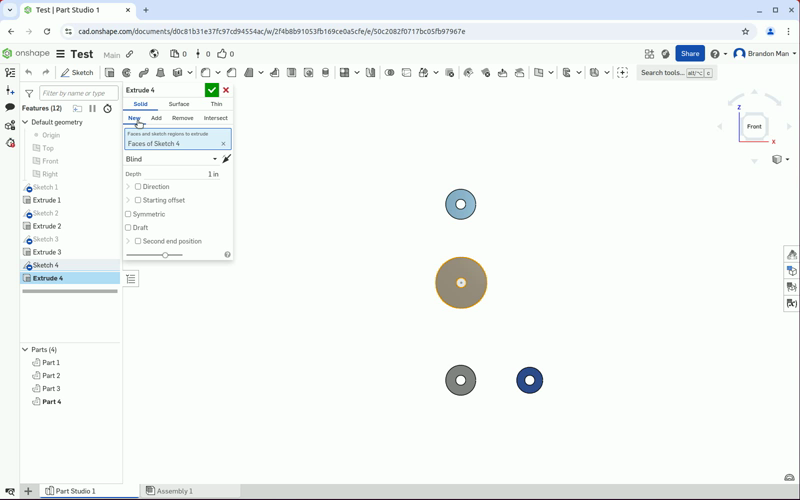
key(tab, 4)
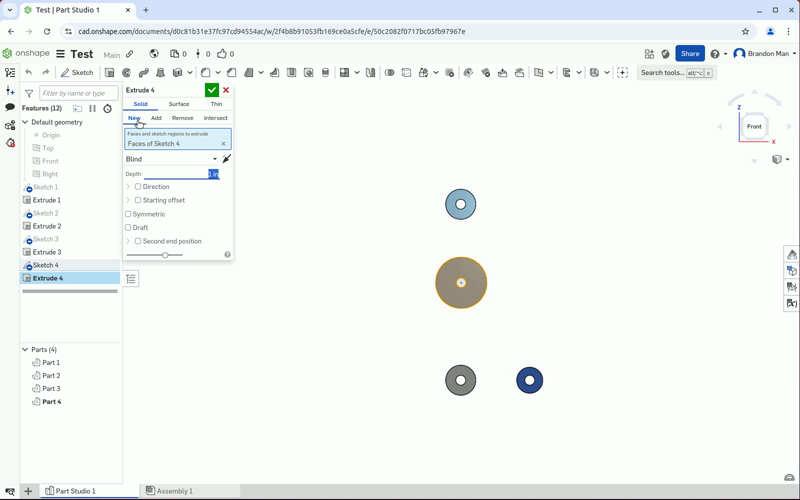
text(0.963)
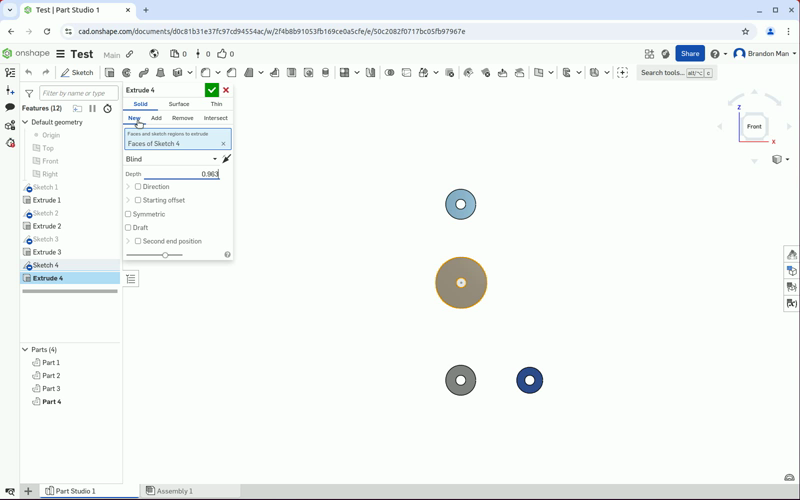
key(enter)
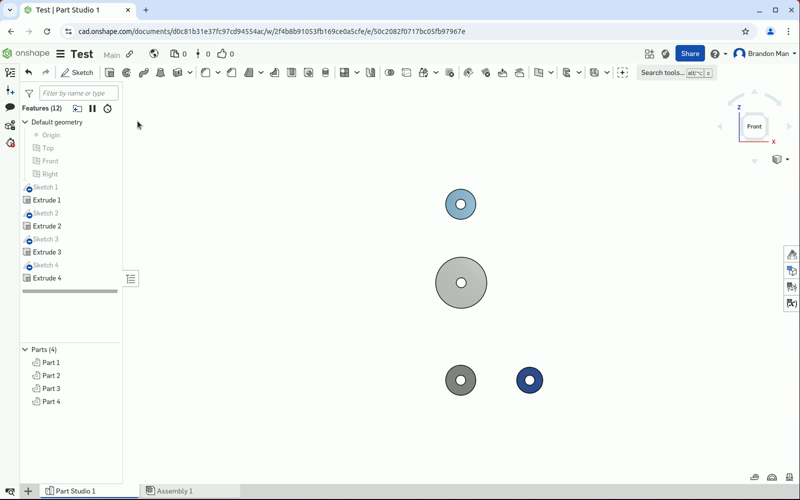
key(shift+h)
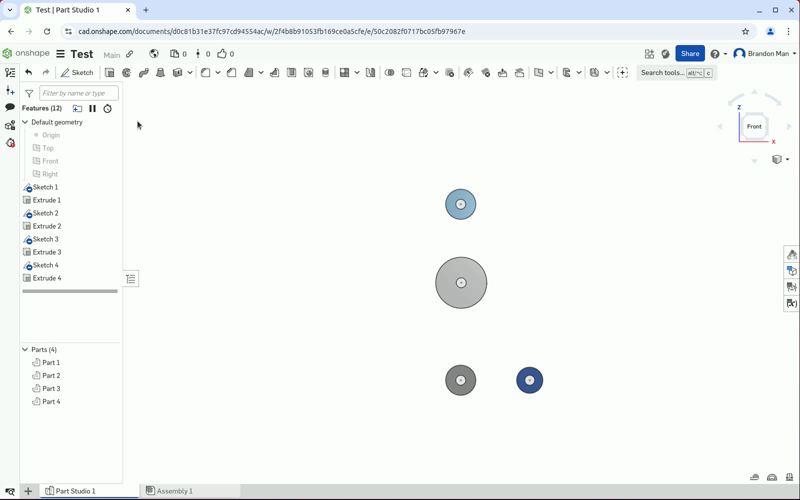
key(shift+h)
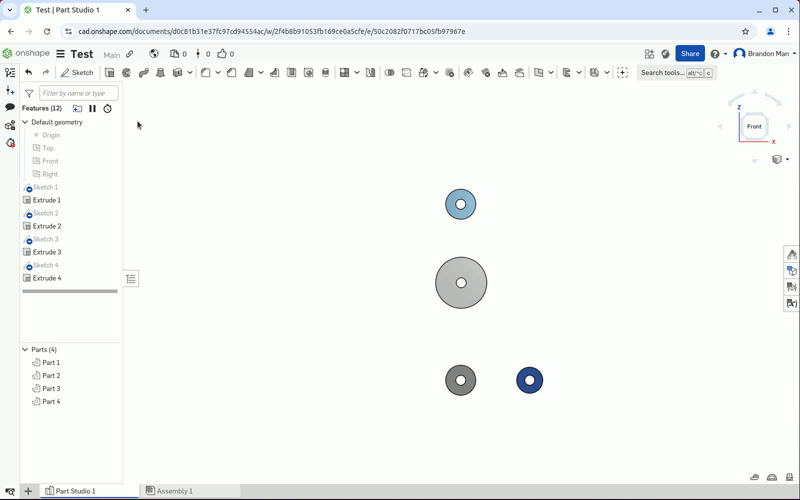
mouse_move(73, 189)
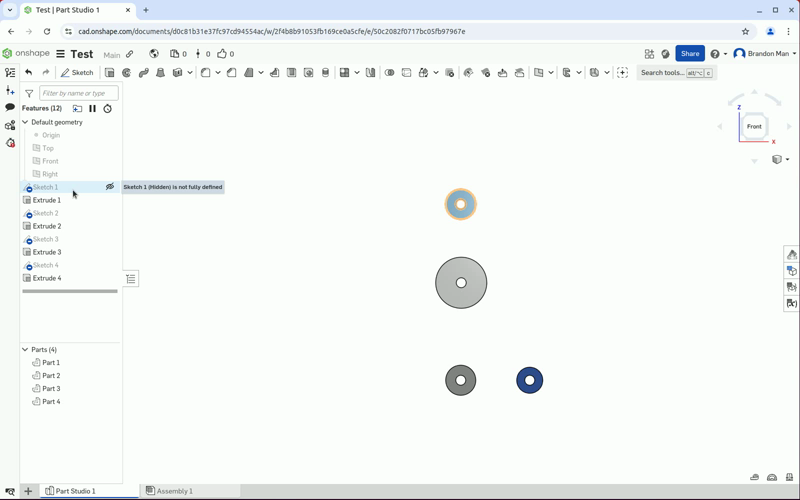
click(73, 189)
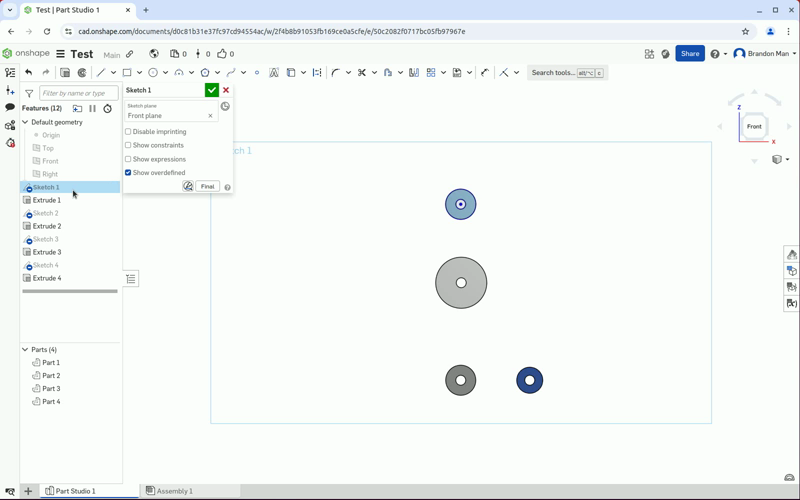
mouse_move(229, 92)
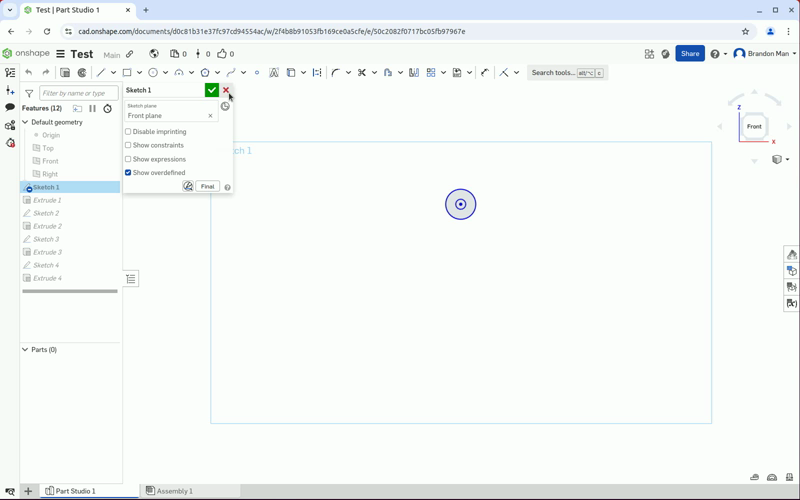
click(229, 92)
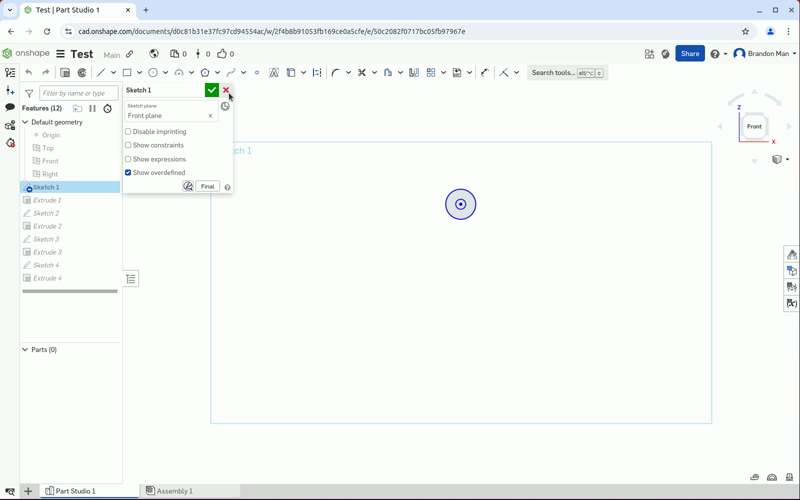
key(shift+s)
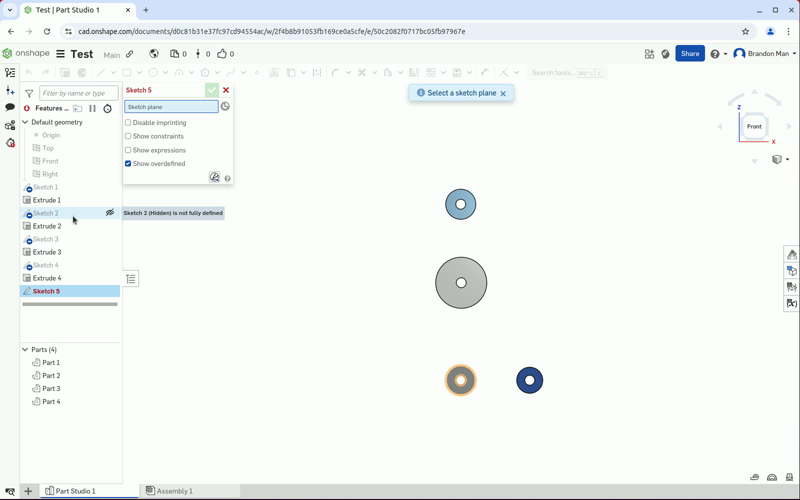
scroll(3)
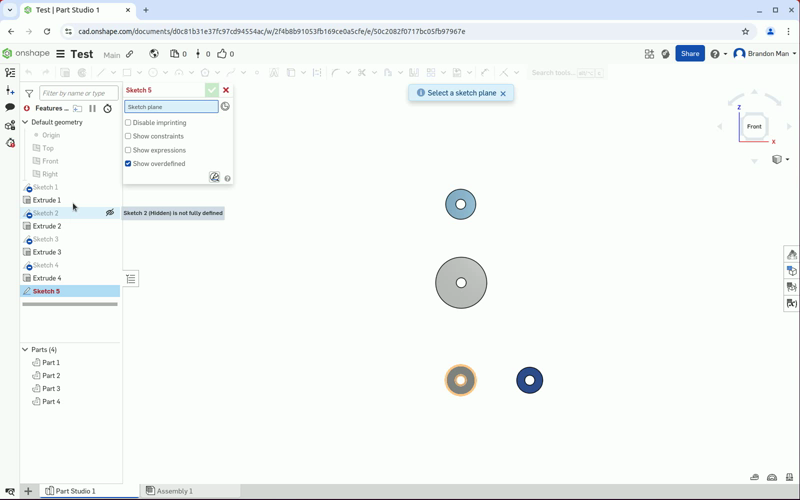
mouse_move(73, 163)
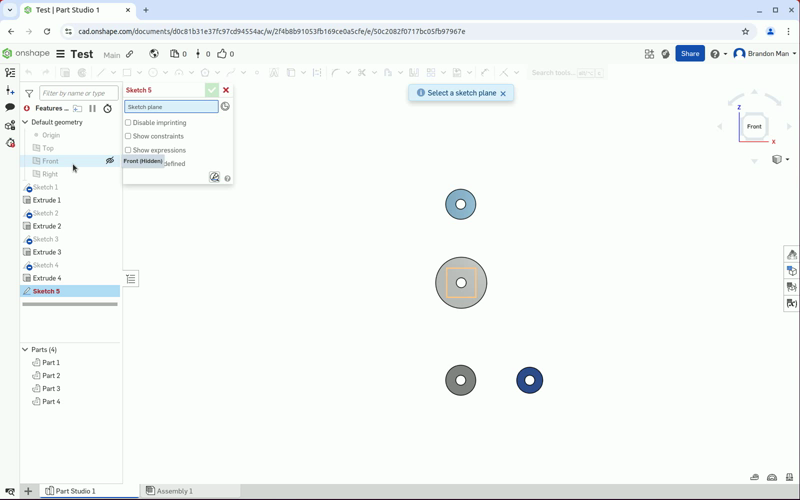
click(73, 163)
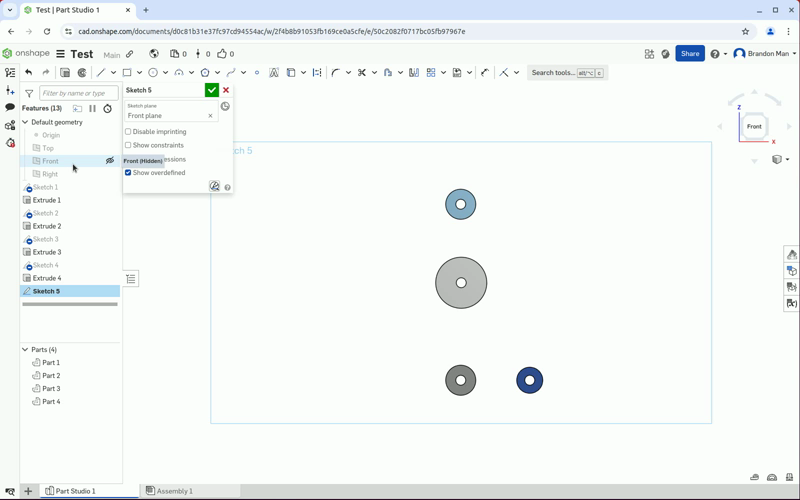
mouse_move(73, 352)
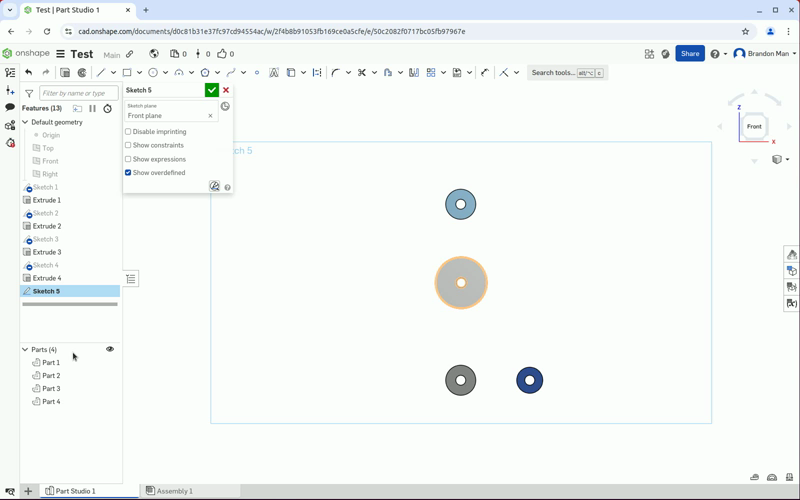
key(y)
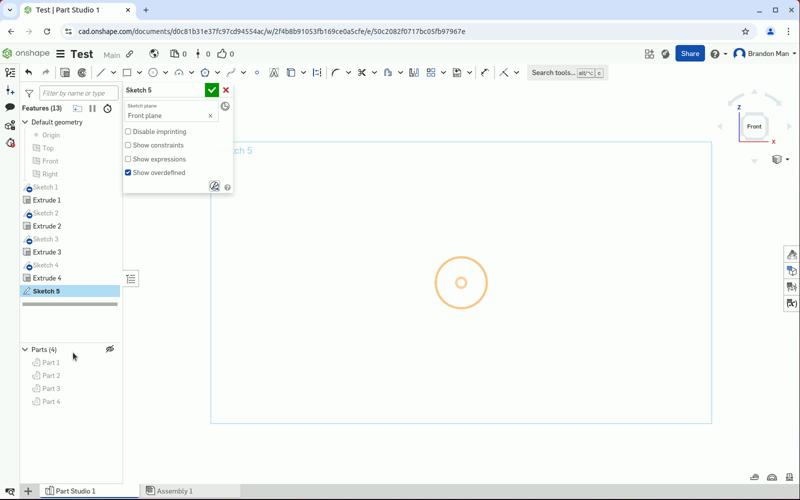
key(a)
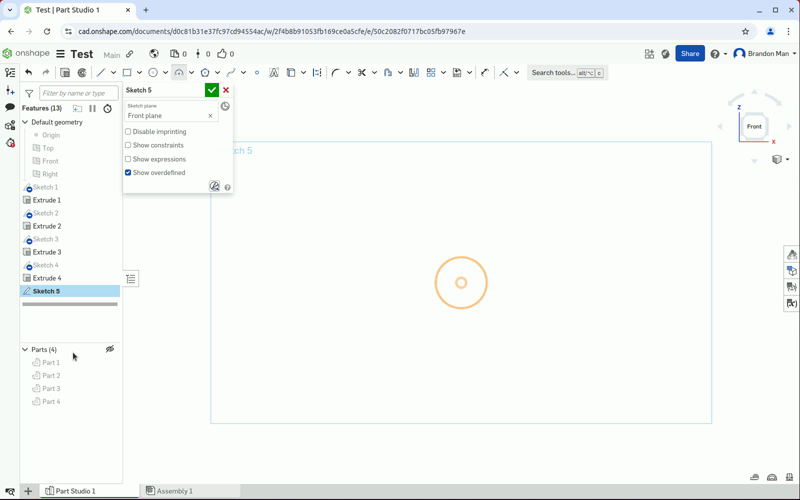
key_down(shift)
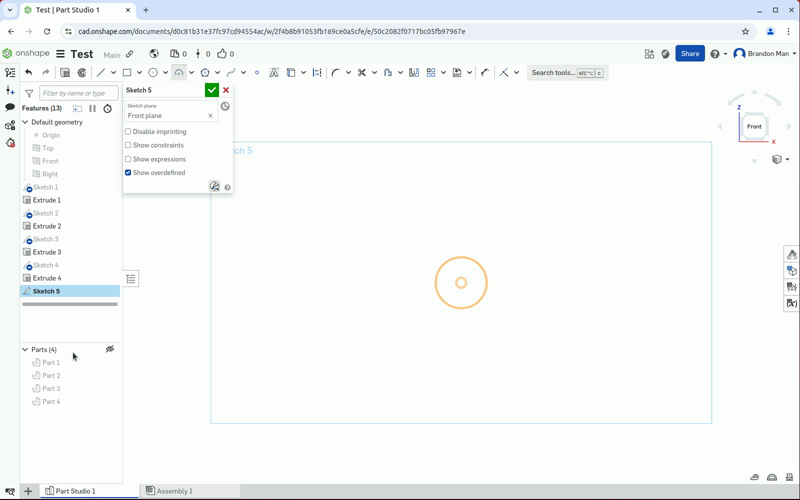
mouse_move(436, 279)
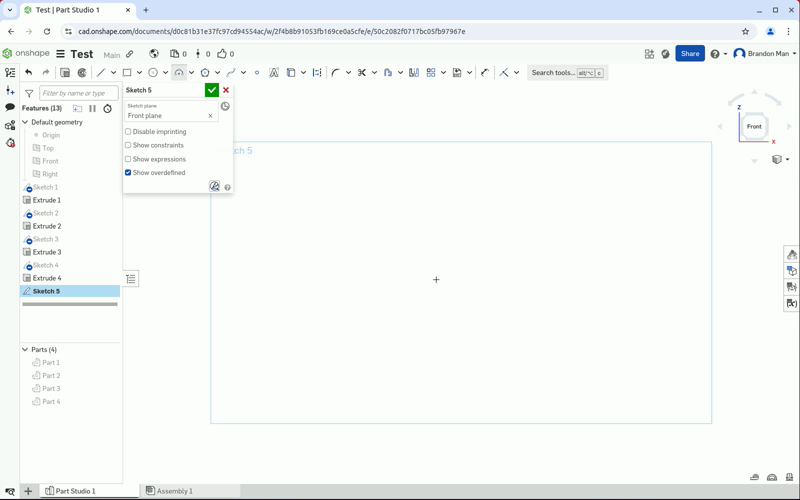
click(436, 279)
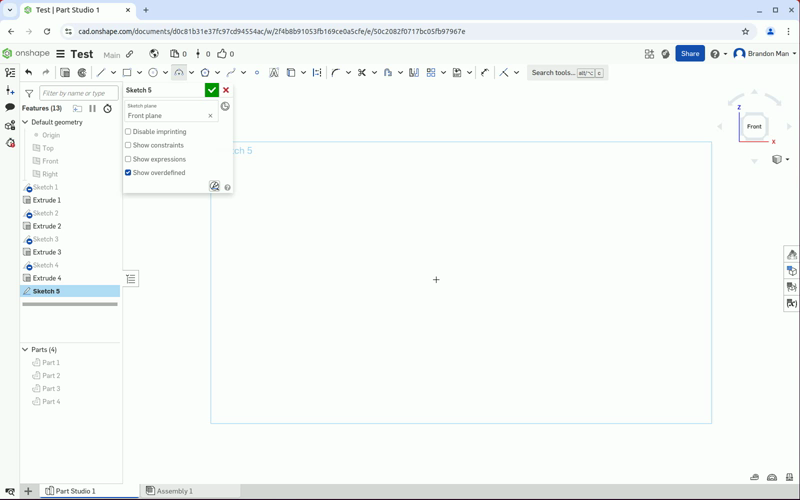
key_up(shift)
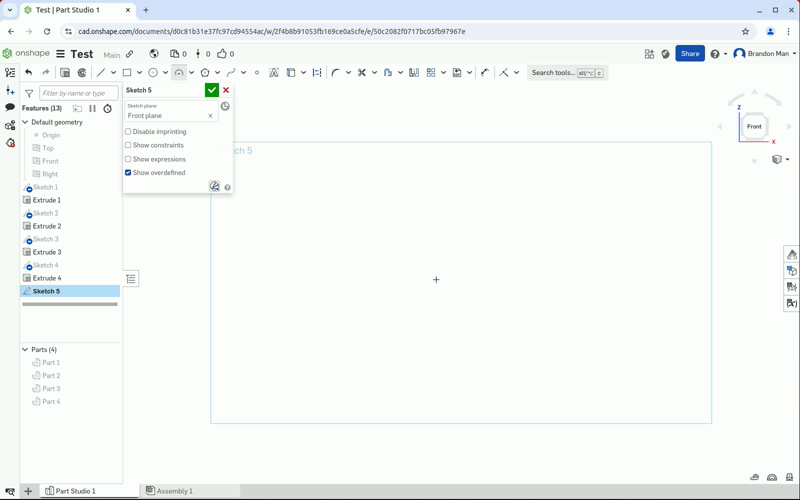
key_down(shift)
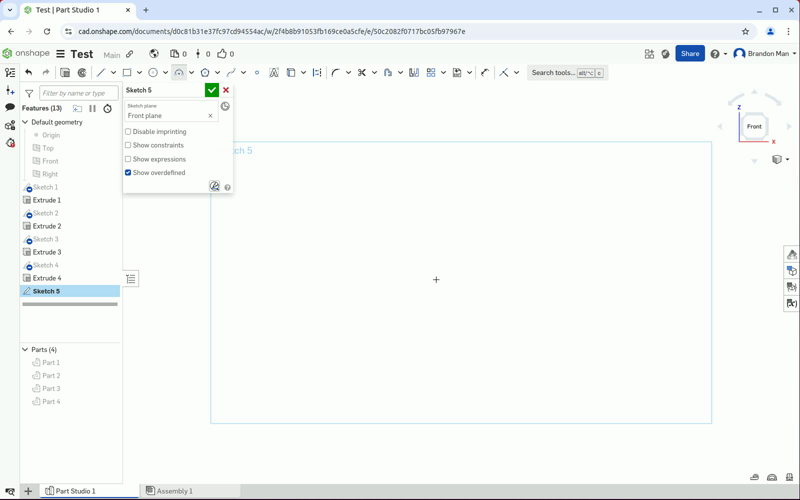
mouse_move(485, 279)
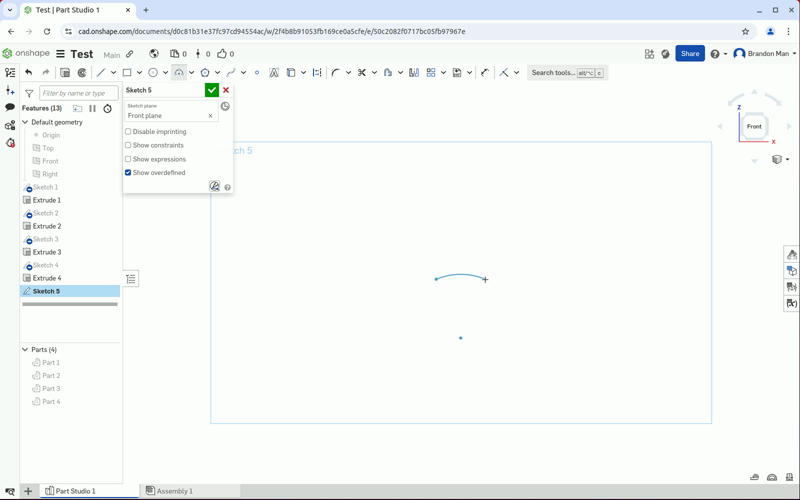
click(485, 279)
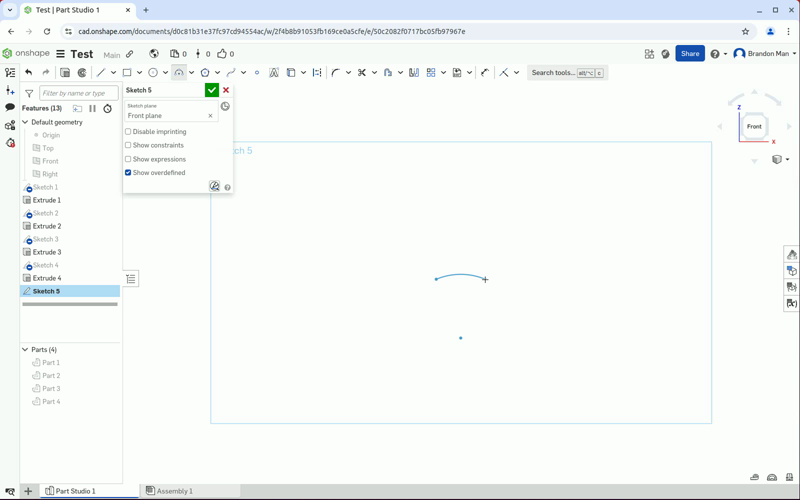
mouse_move(460, 257)
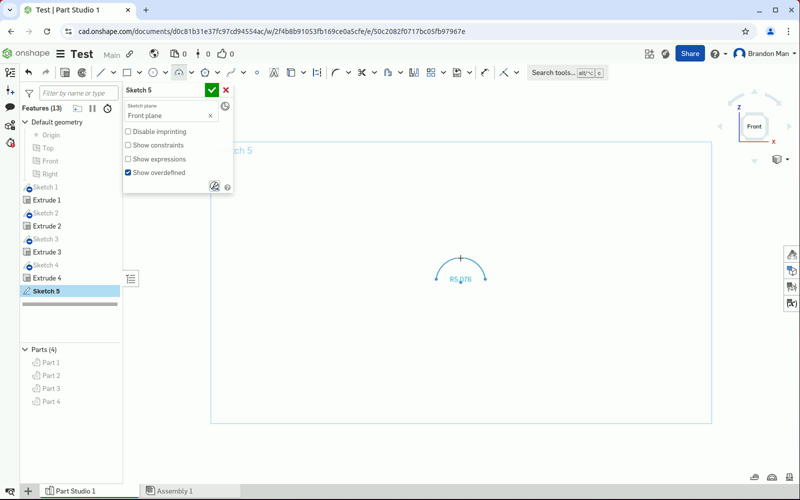
click(460, 257)
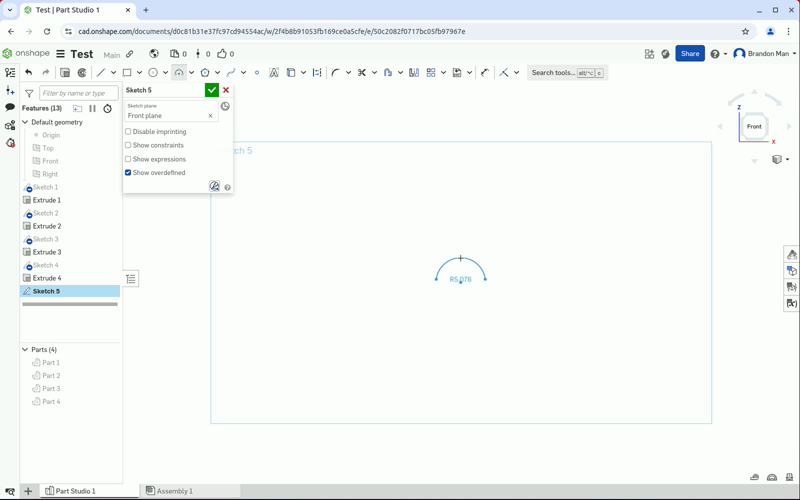
key_up(shift)
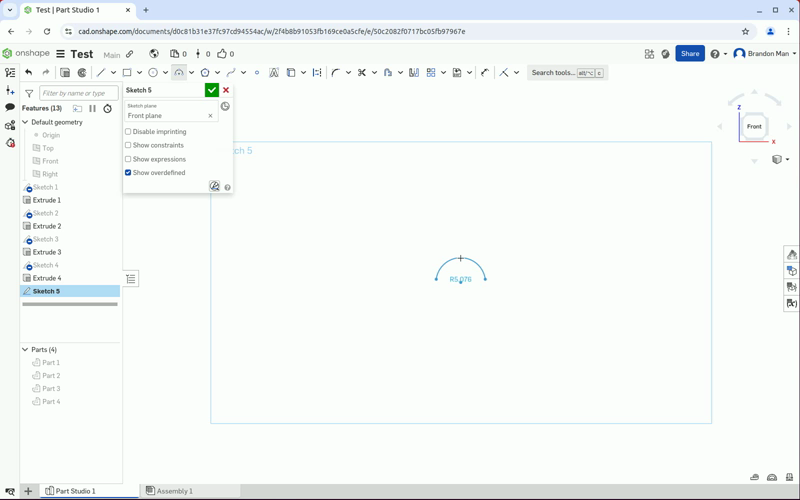
key(esc)
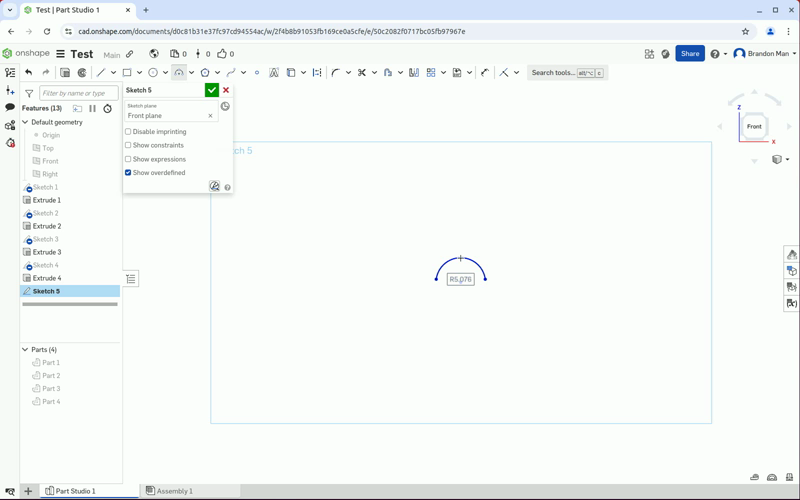
key(l)
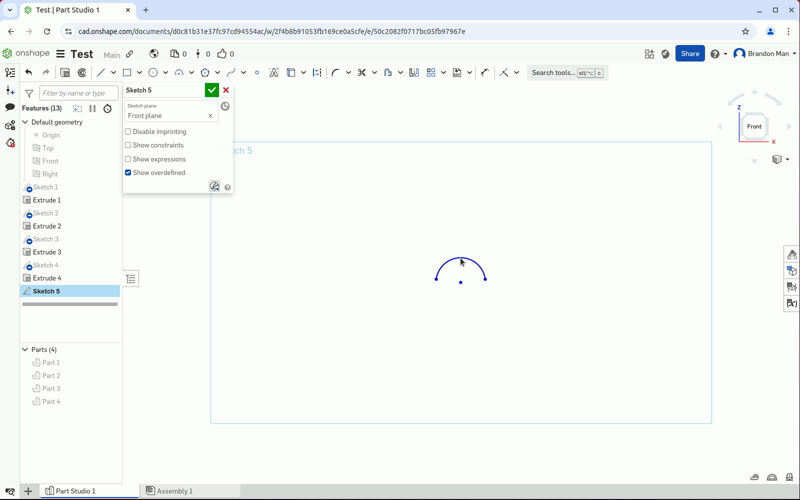
mouse_move(485, 279)
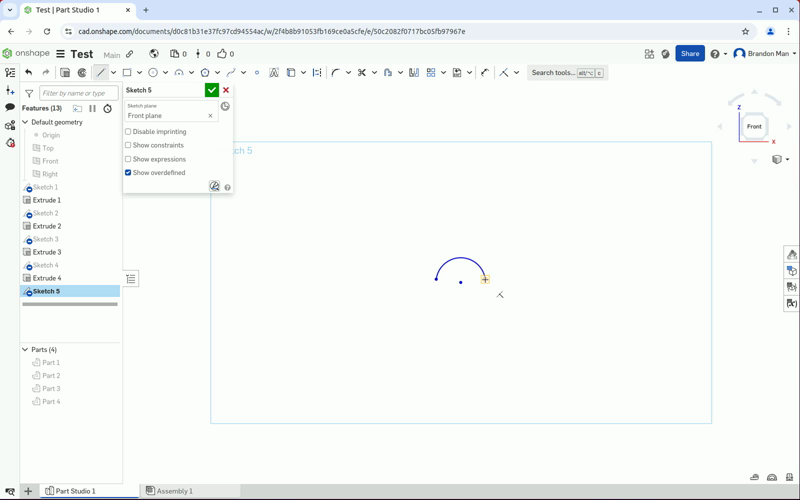
click(485, 279)
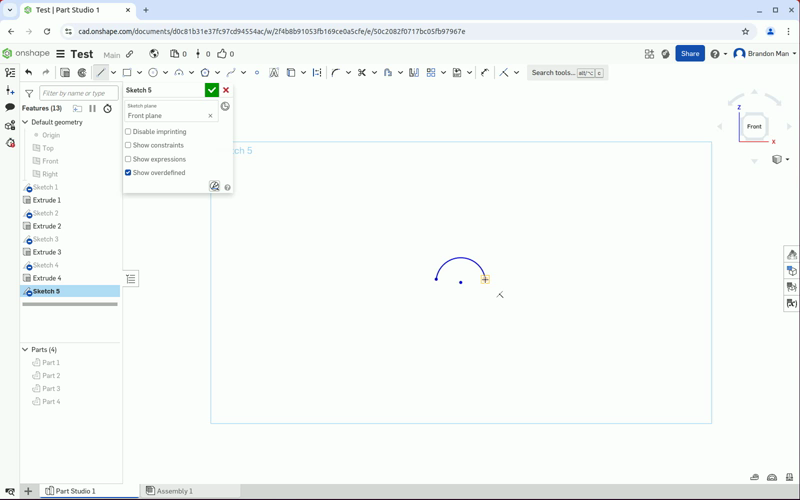
key_down(shift)
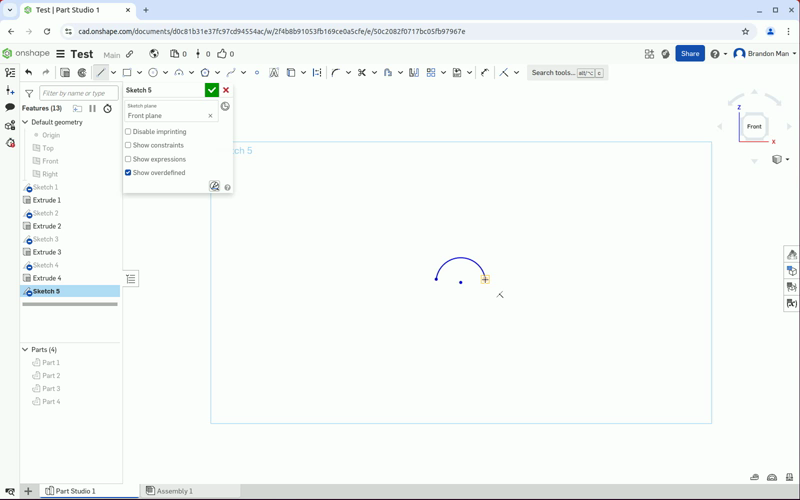
mouse_move(475, 201)
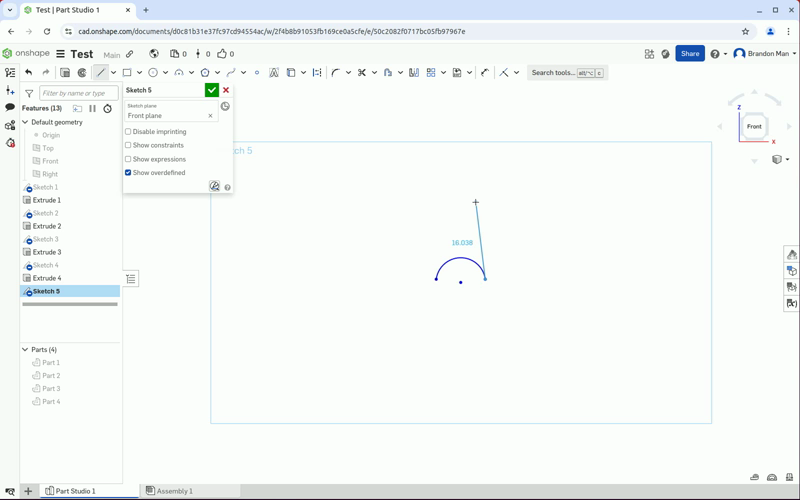
click(475, 201)
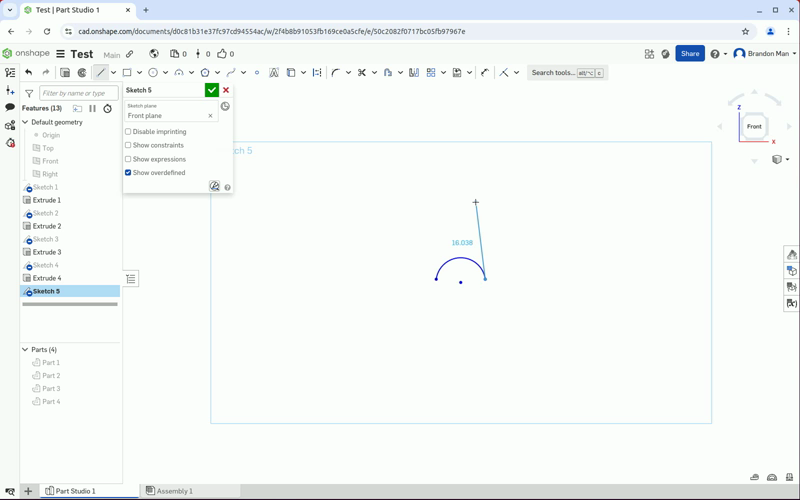
key_up(shift)
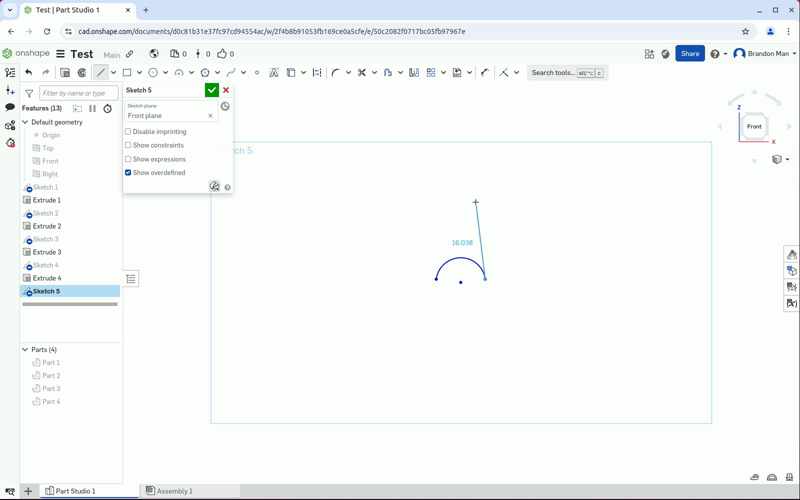
key(esc)
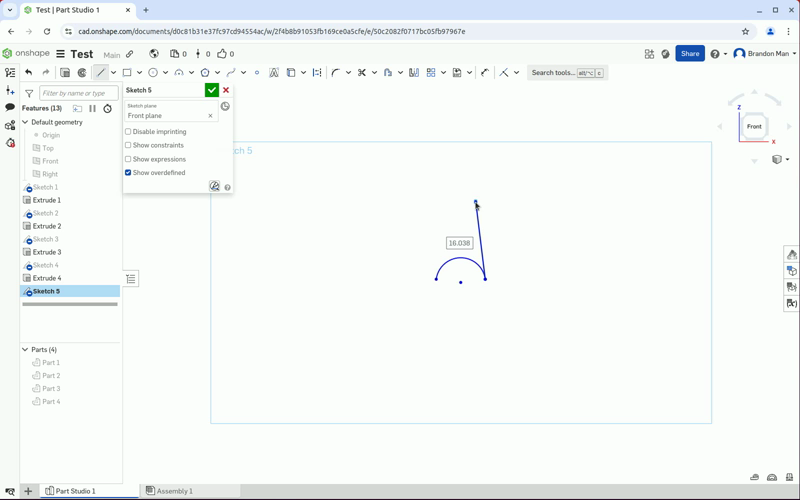
key(a)
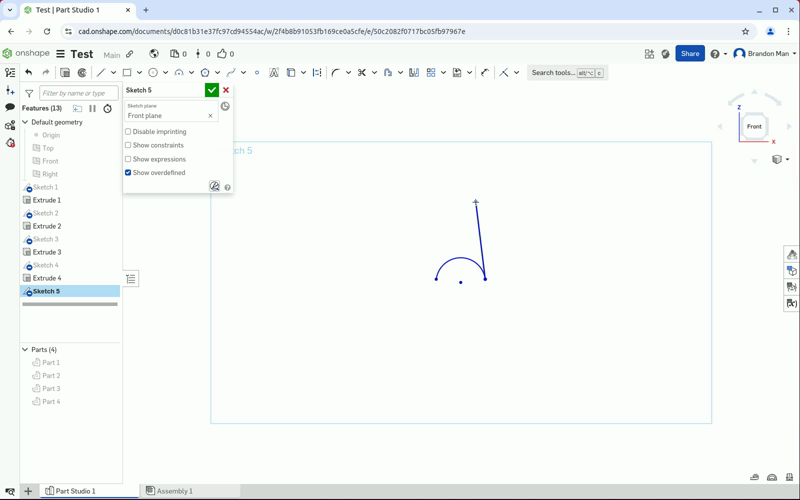
mouse_move(475, 201)
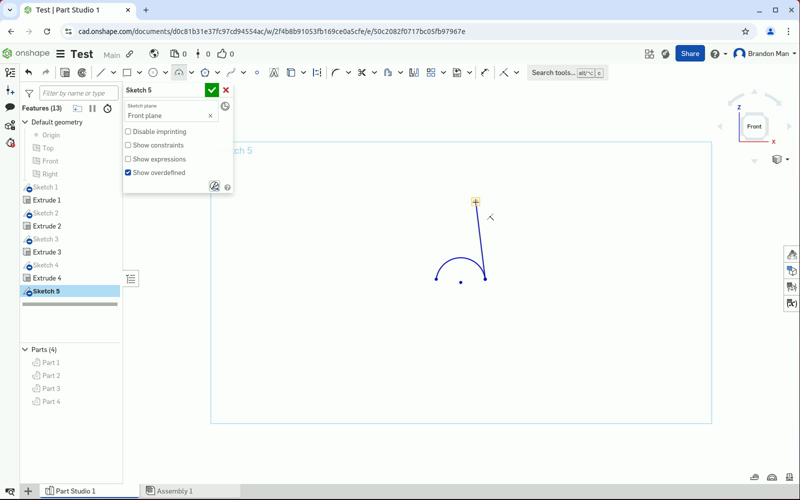
click(475, 201)
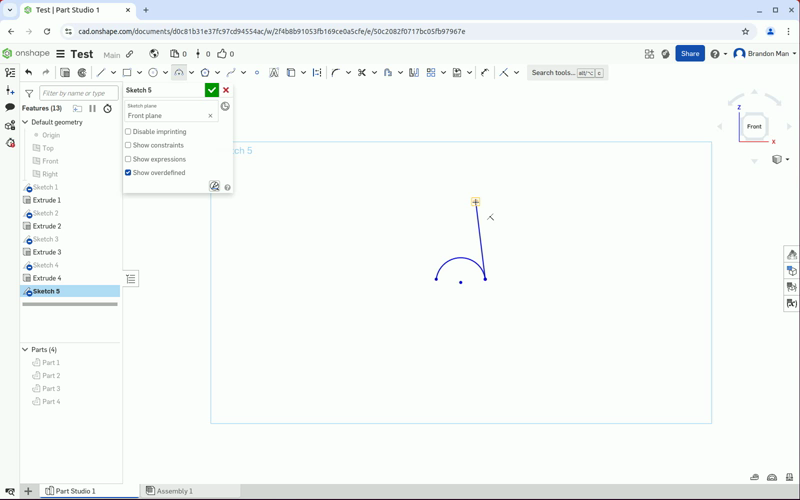
key_down(shift)
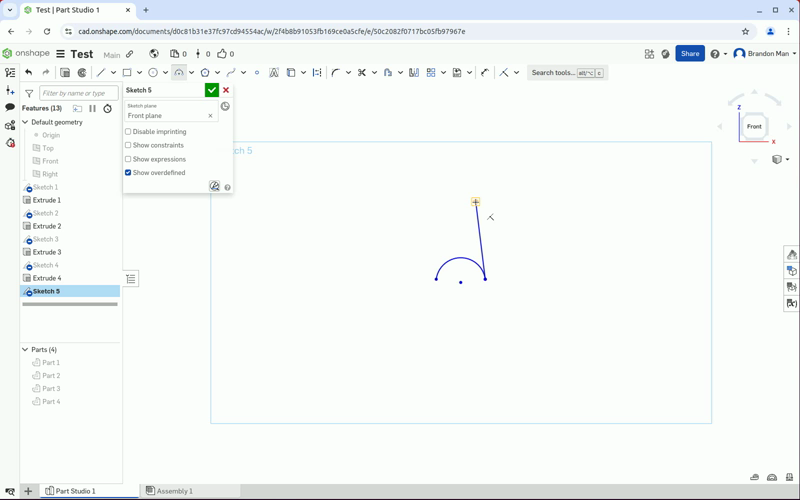
mouse_move(446, 201)
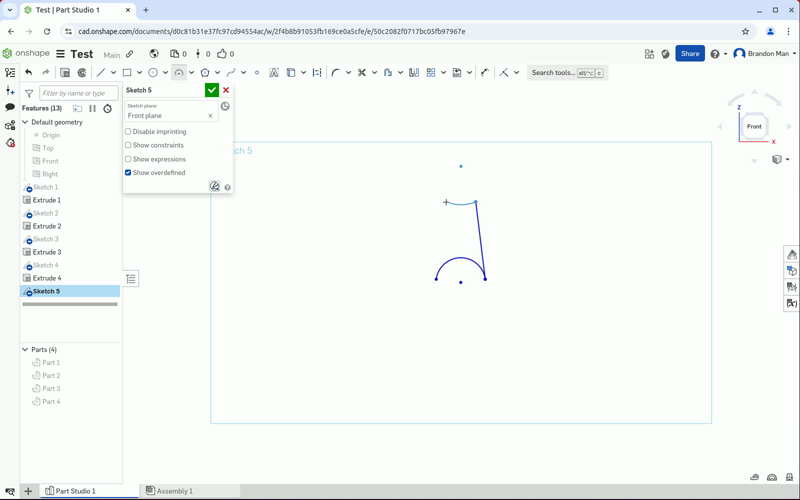
click(446, 201)
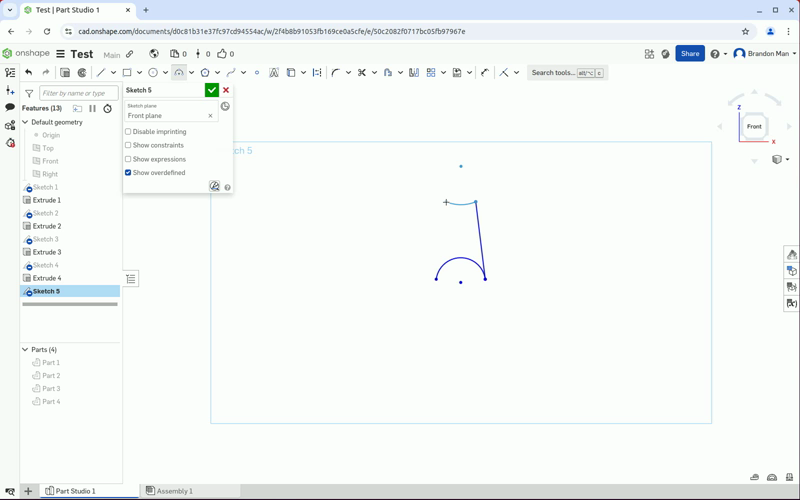
mouse_move(460, 218)
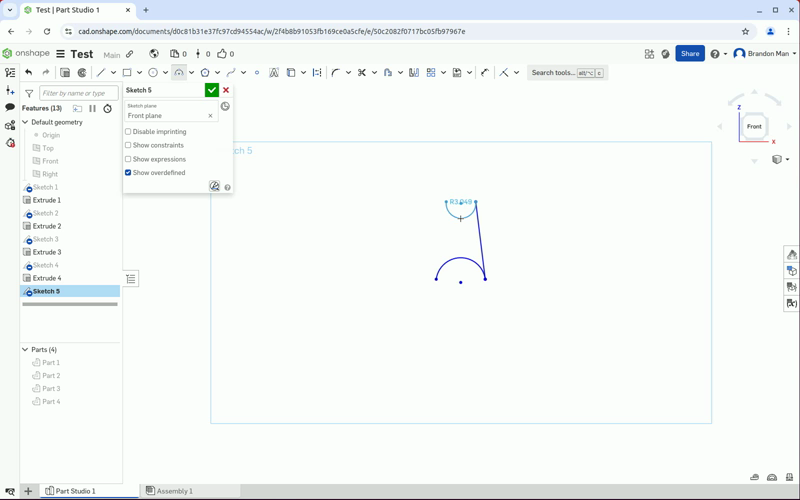
click(460, 218)
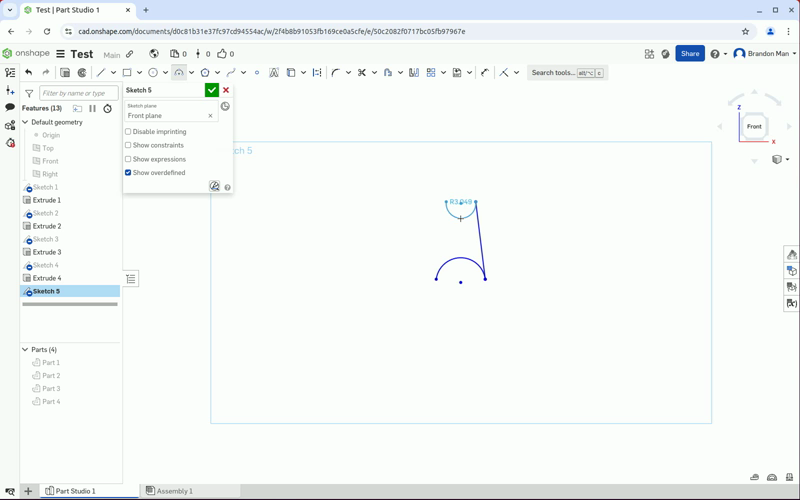
key_up(shift)
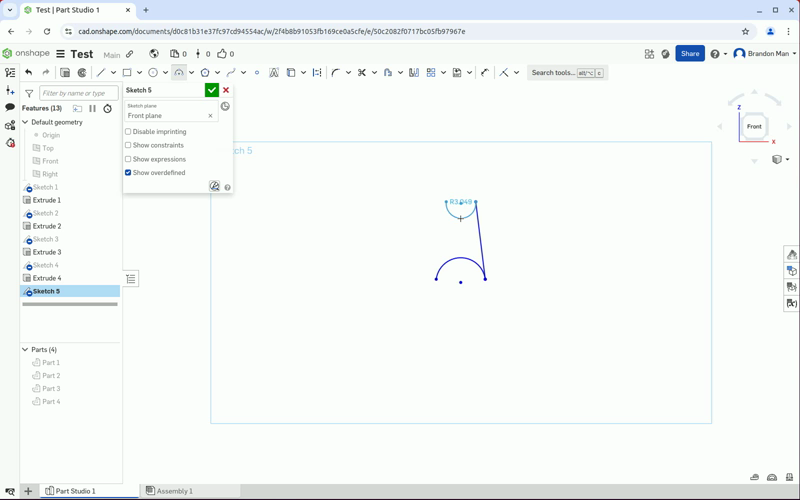
key(esc)
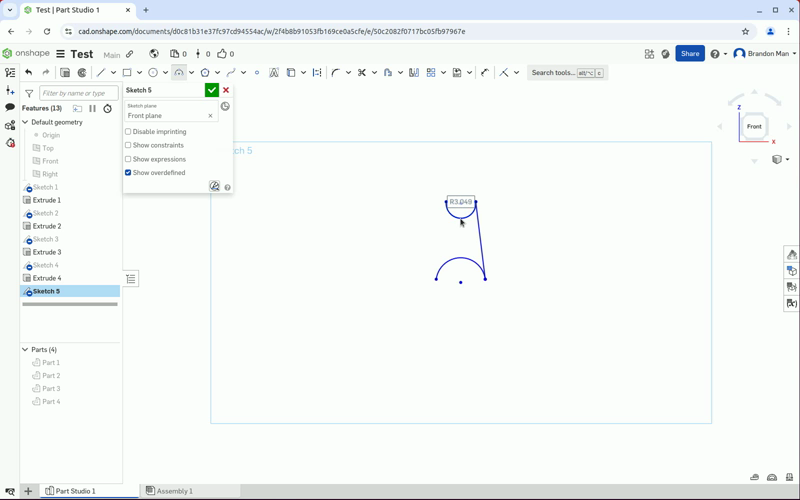
key(l)
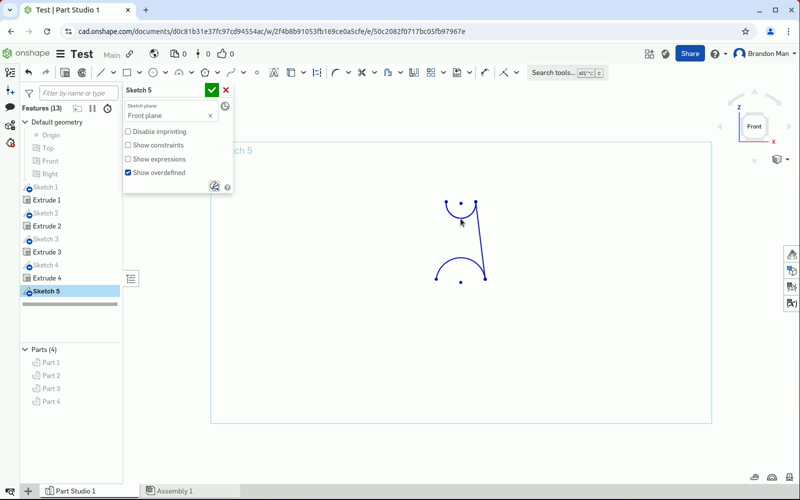
mouse_move(446, 201)
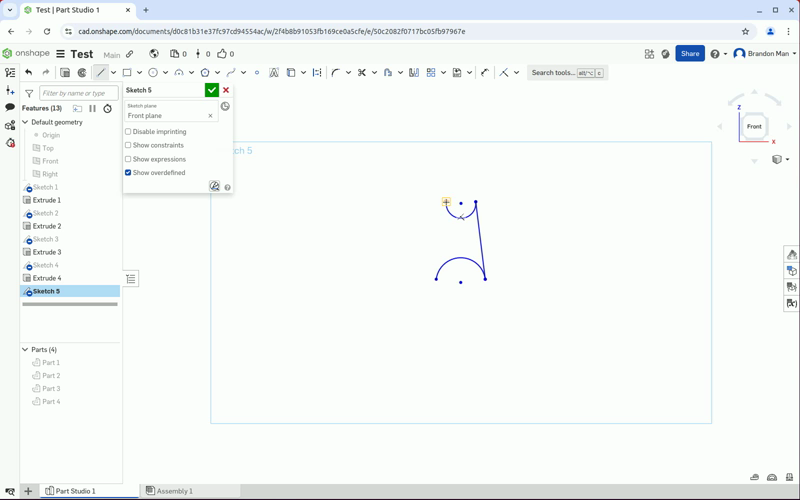
click(446, 201)
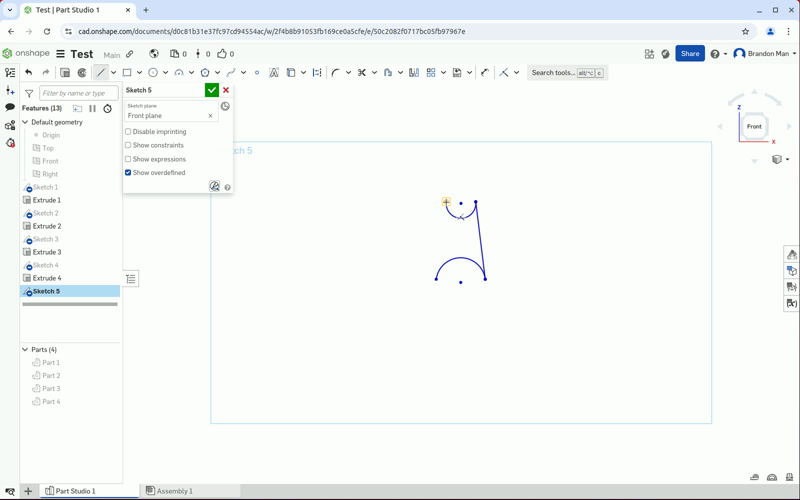
key_down(shift)
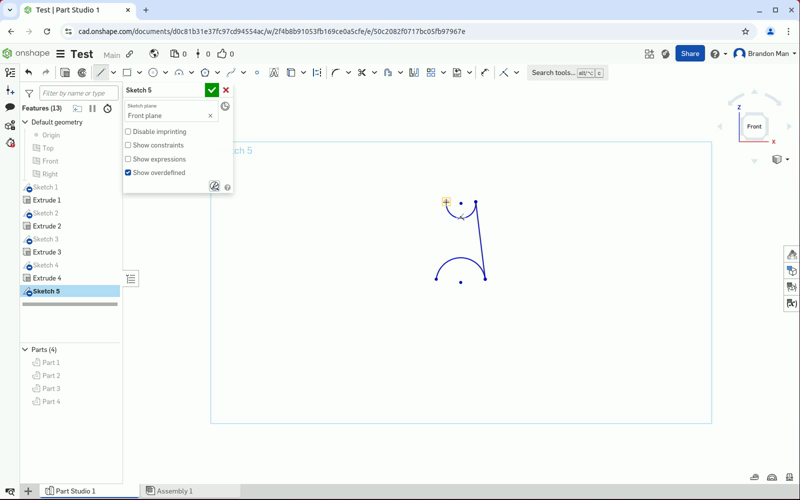
mouse_move(436, 279)
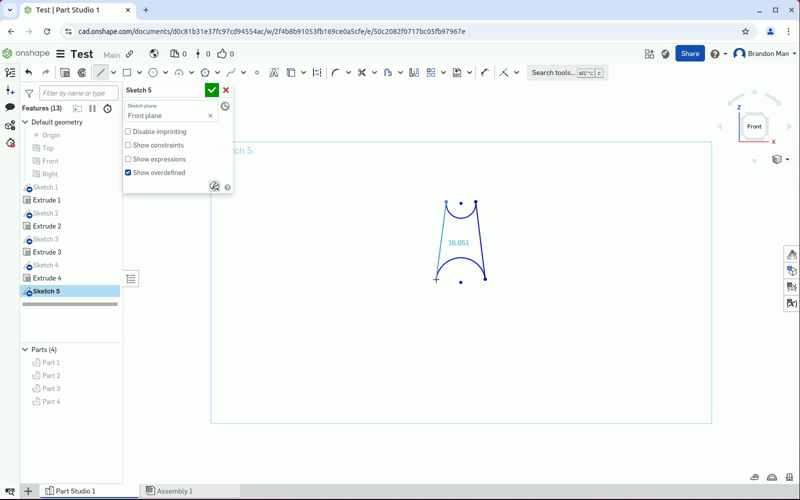
key_up(shift)
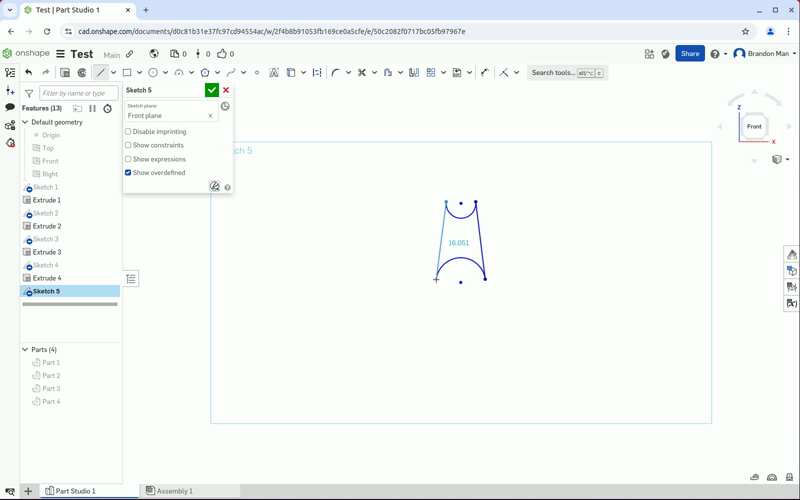
click(436, 279)
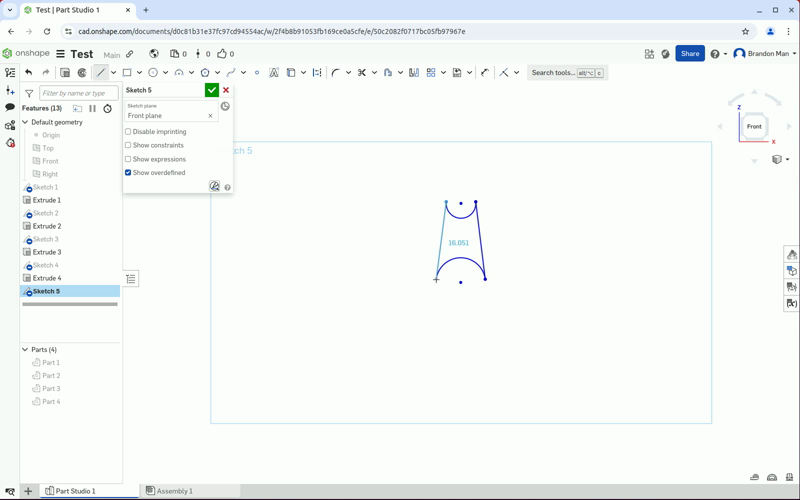
key(esc)
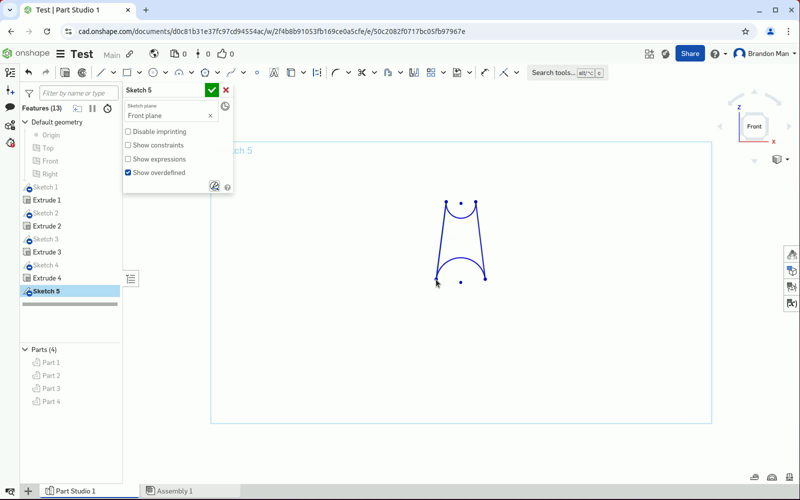
key(c)
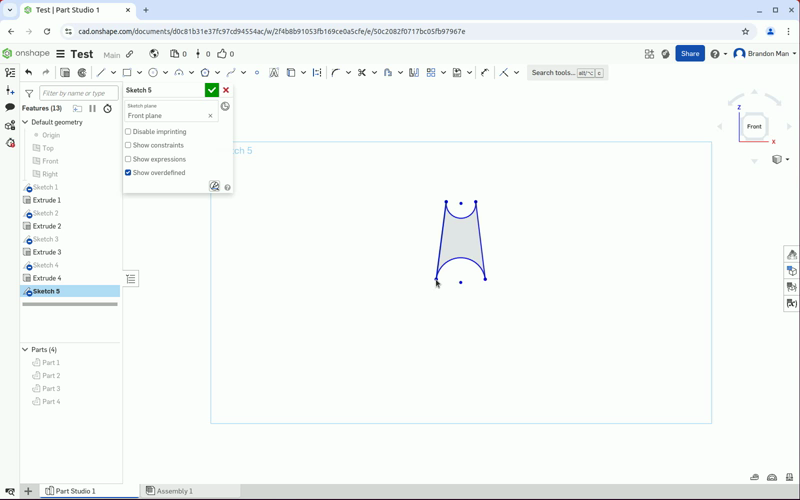
key_down(shift)
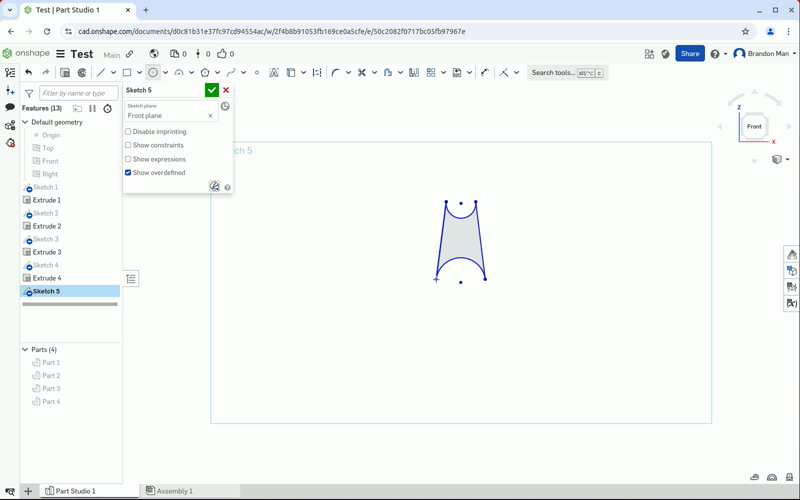
mouse_move(455, 225)
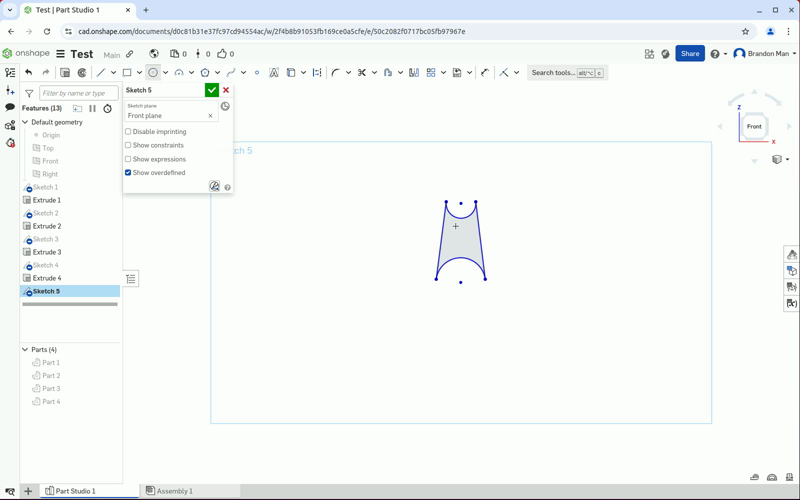
click(455, 225)
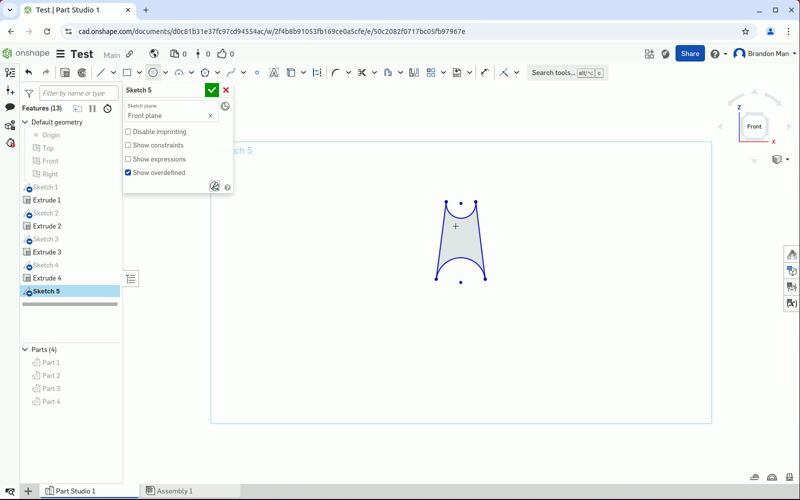
key_up(shift)
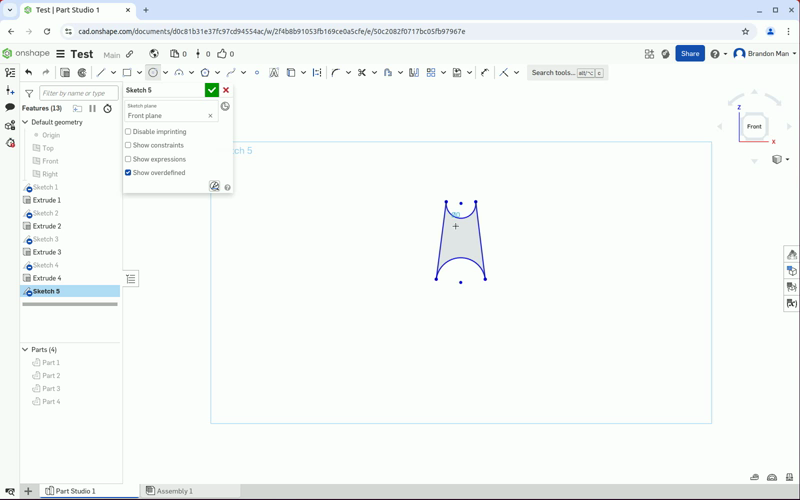
mouse_move(460, 225)
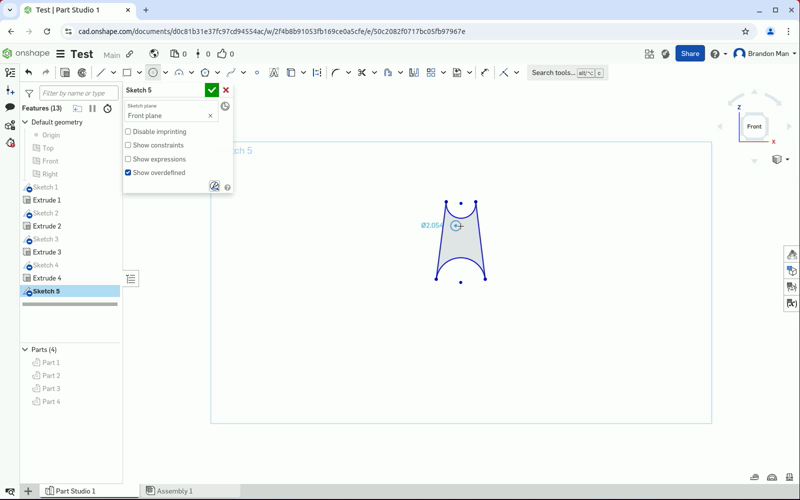
click(460, 225)
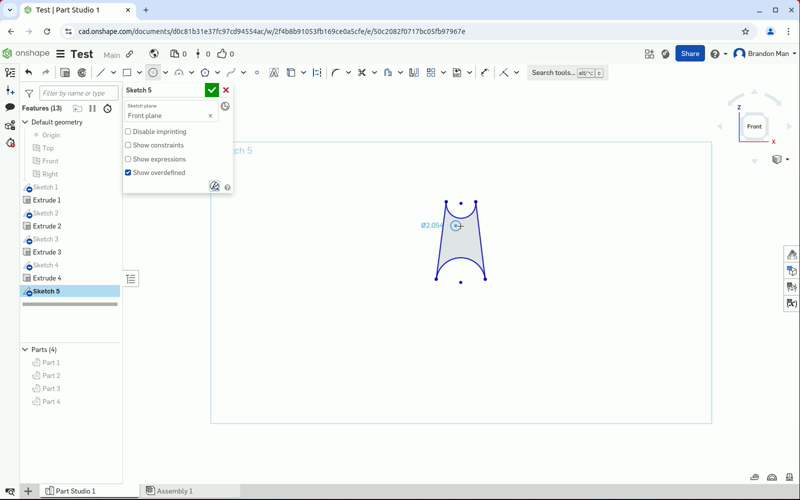
key(esc)
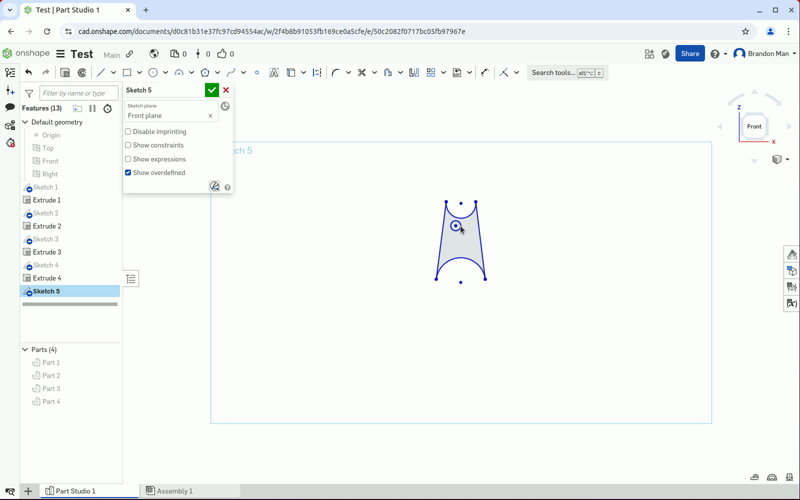
mouse_move(453, 237)
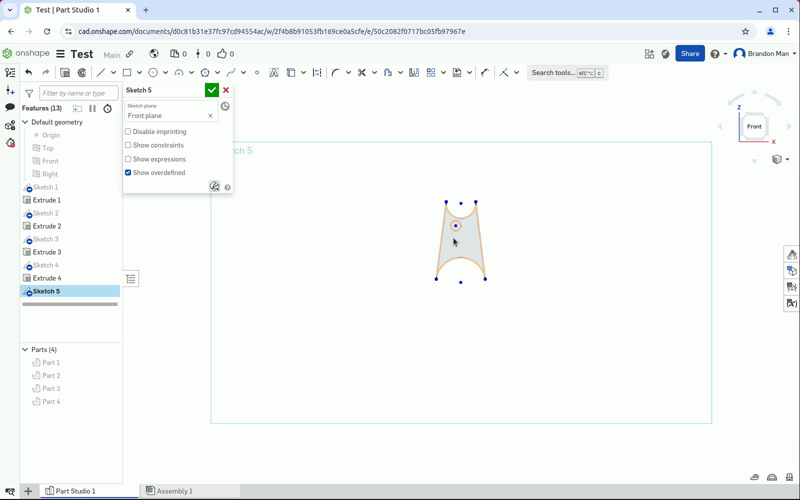
scroll(6)
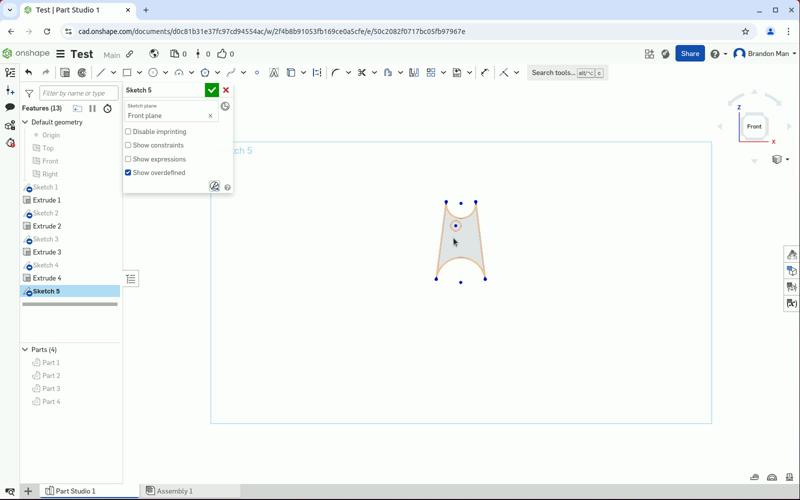
scroll(6)
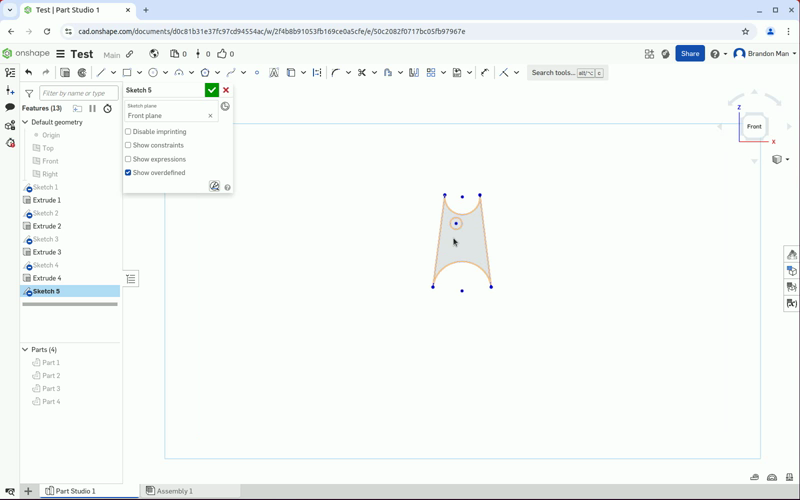
scroll(6)
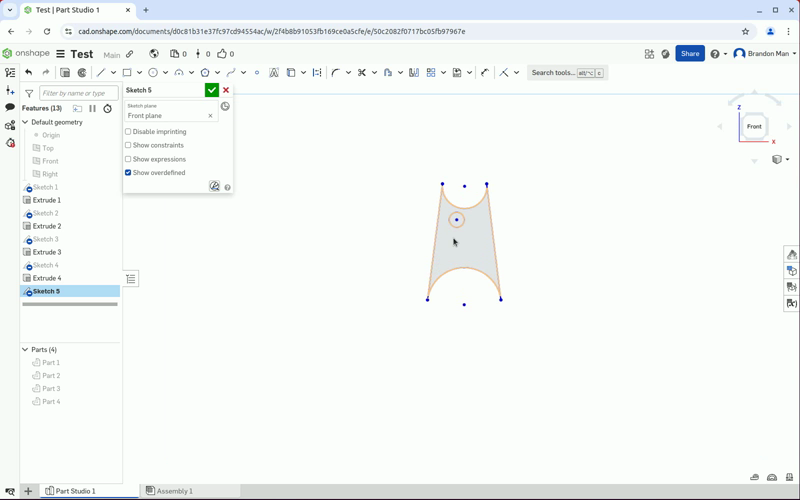
scroll(6)
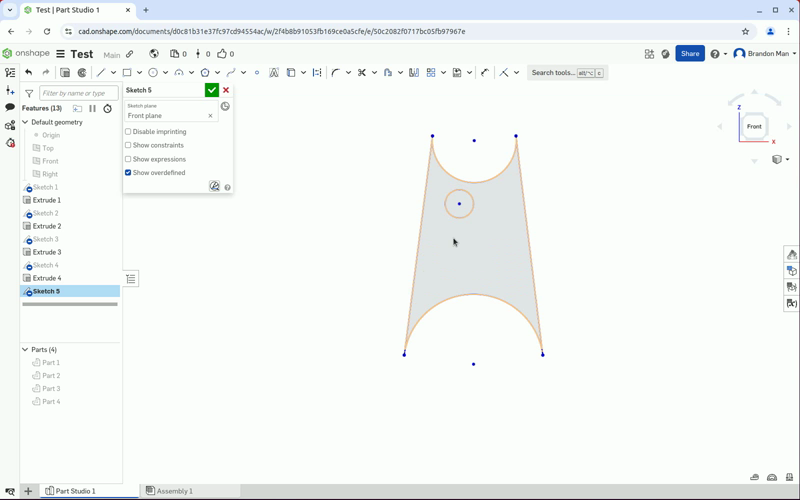
scroll(6)
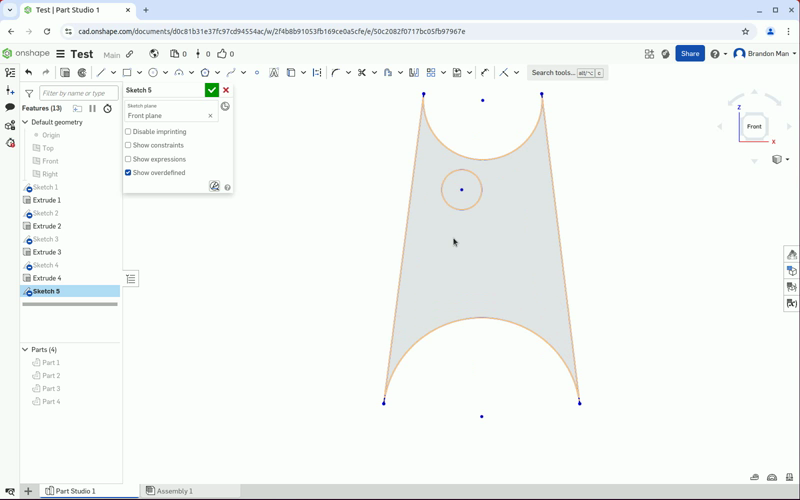
scroll(6)
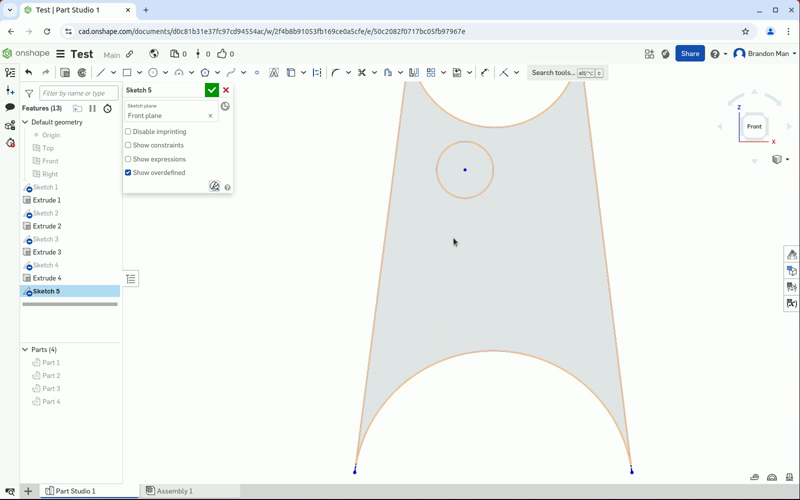
scroll(6)
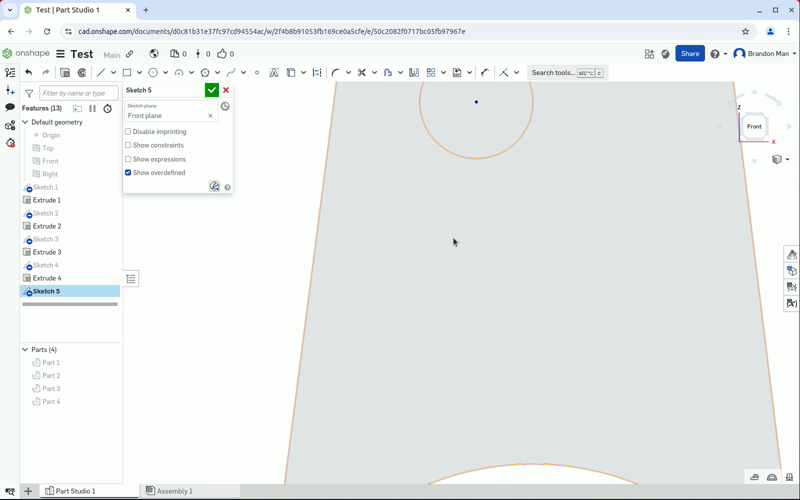
click(453, 237)
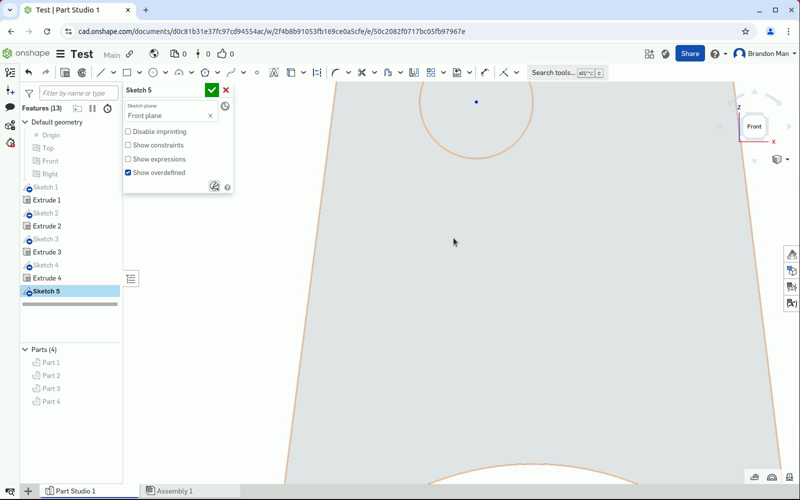
scroll(-6)
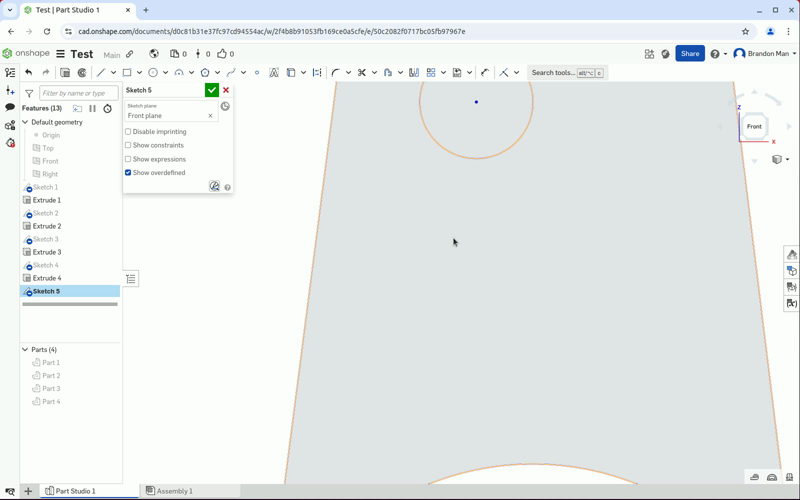
scroll(-6)
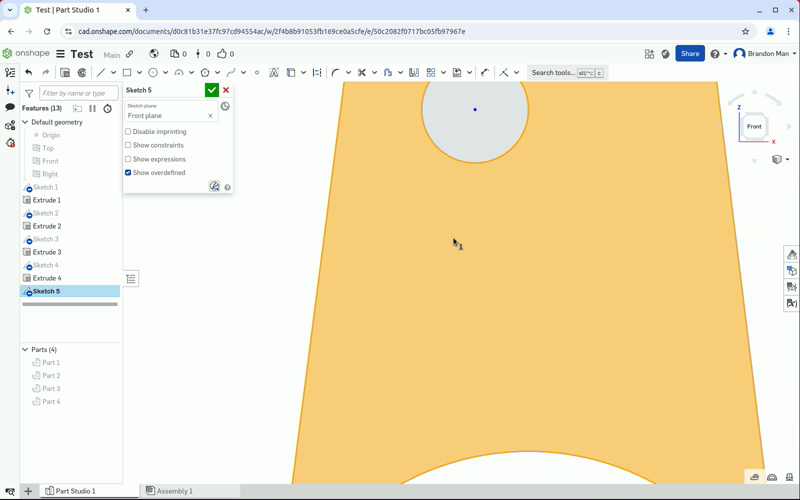
scroll(-6)
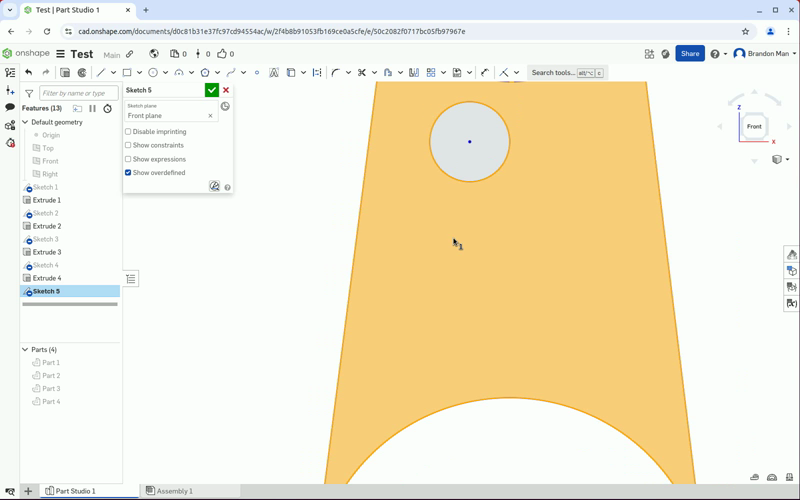
scroll(-6)
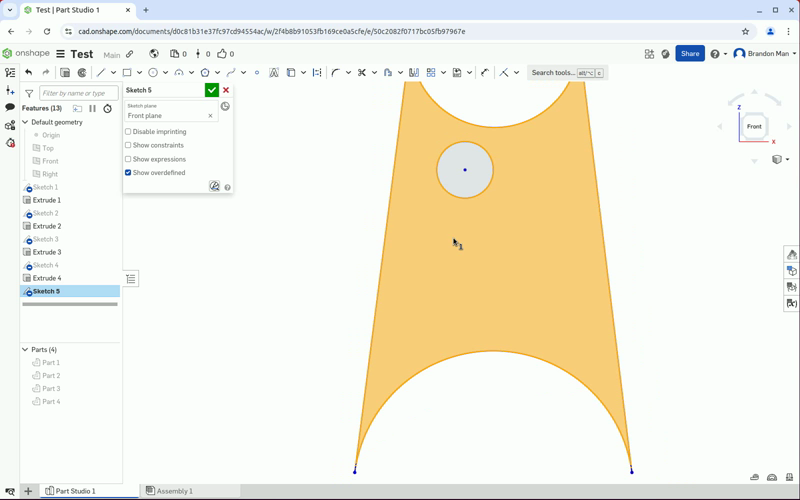
scroll(-6)
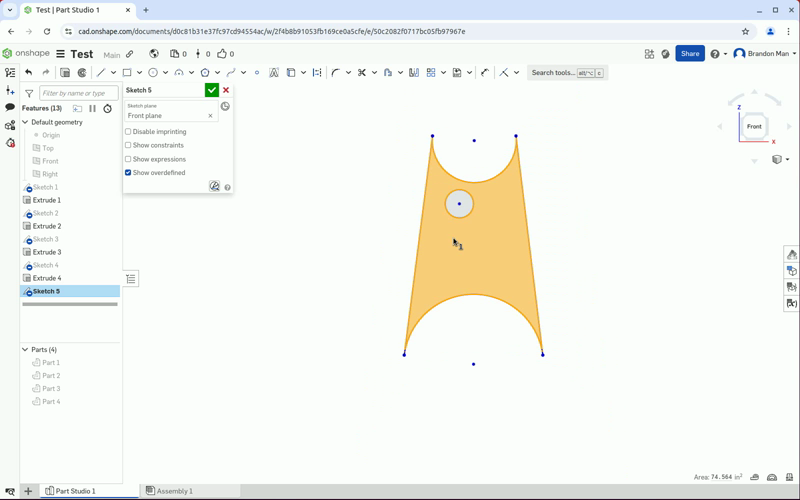
scroll(-6)
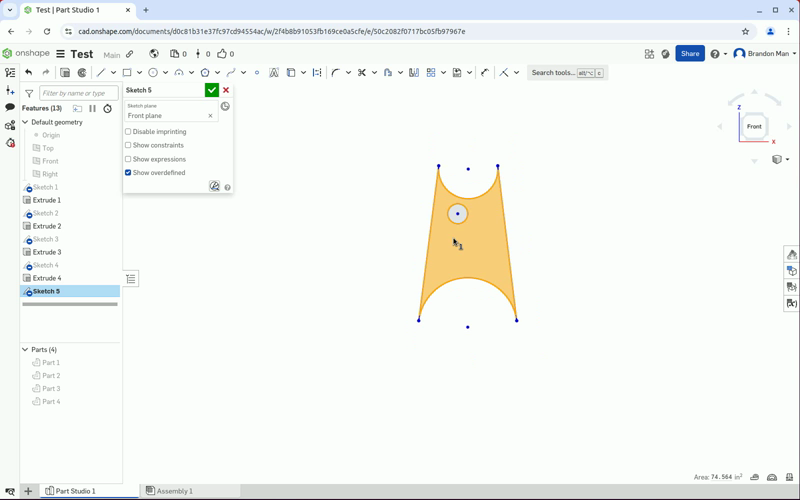
scroll(-6)
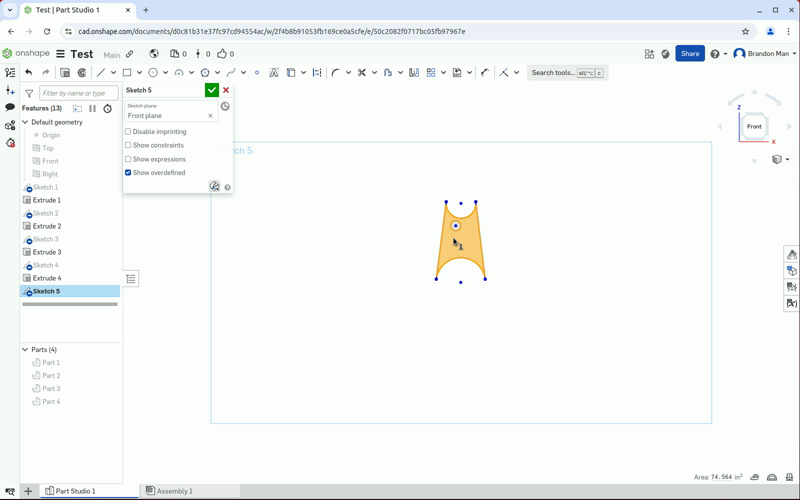
mouse_move(73, 352)
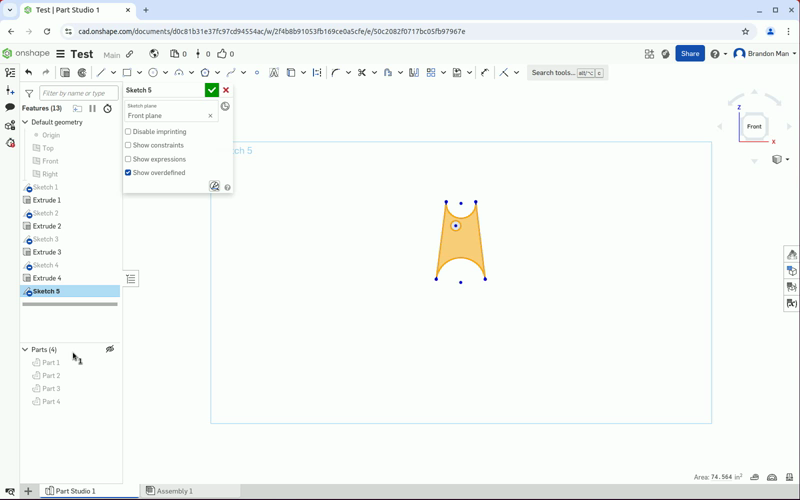
key(shift+y)
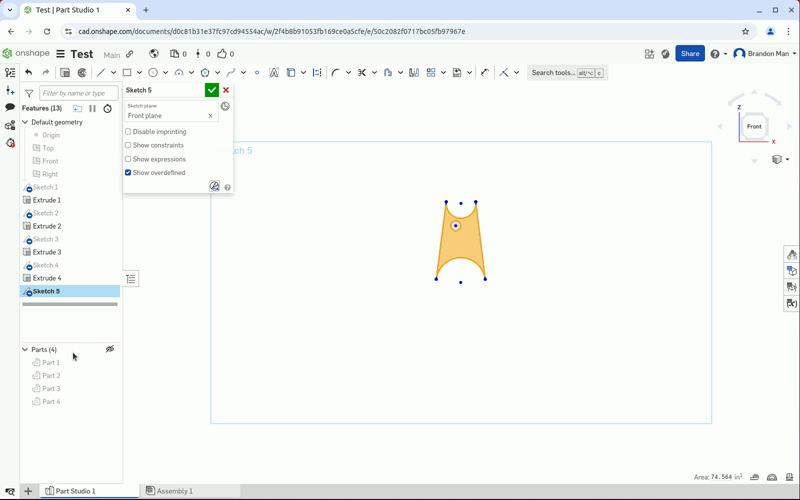
key(shift+e)
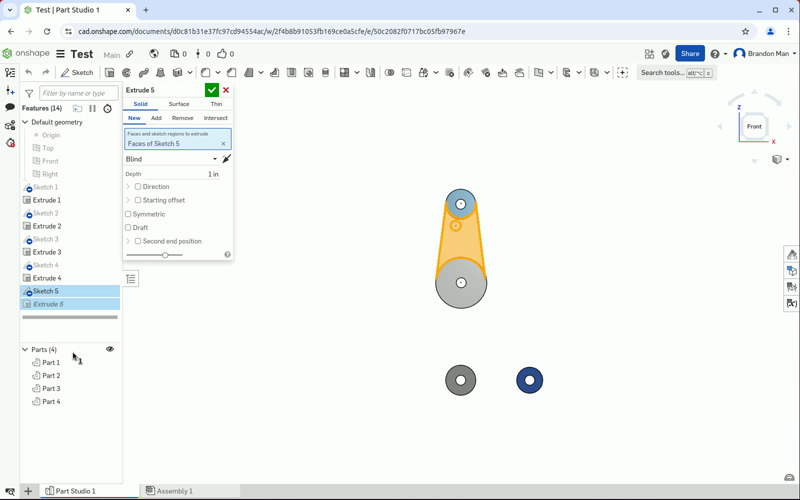
mouse_move(143, 106)
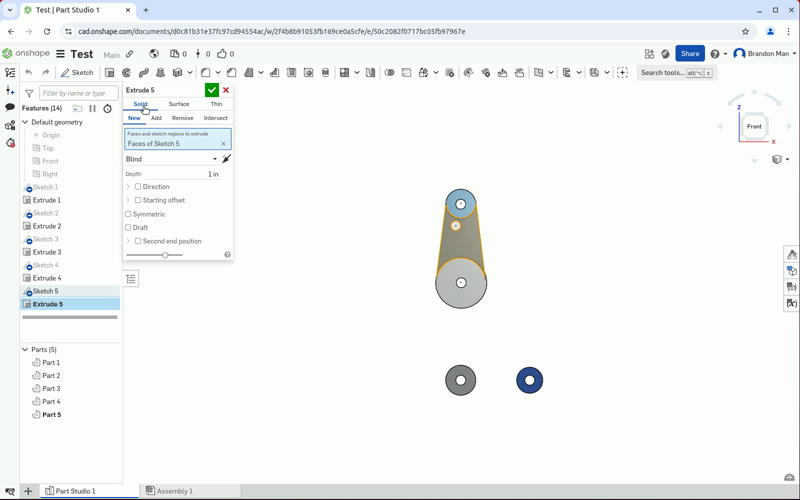
click(143, 106)
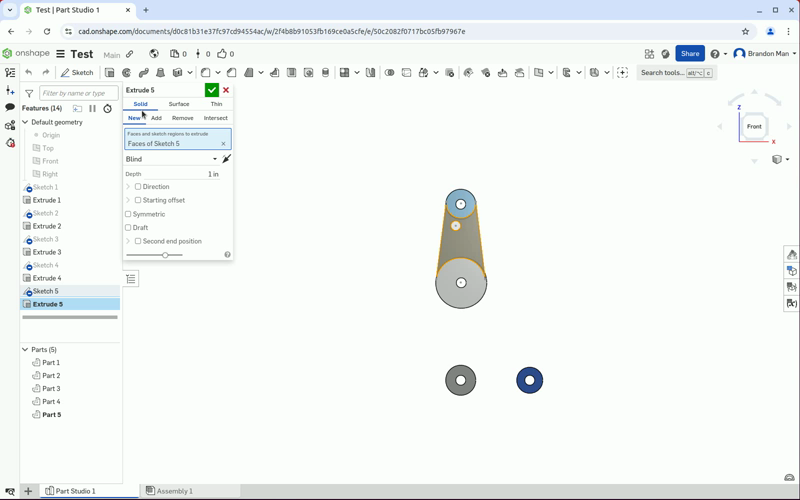
mouse_move(137, 120)
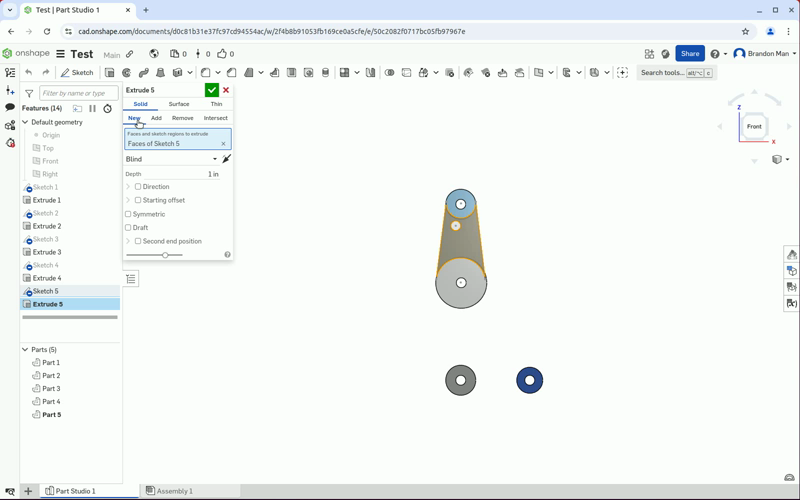
click(137, 120)
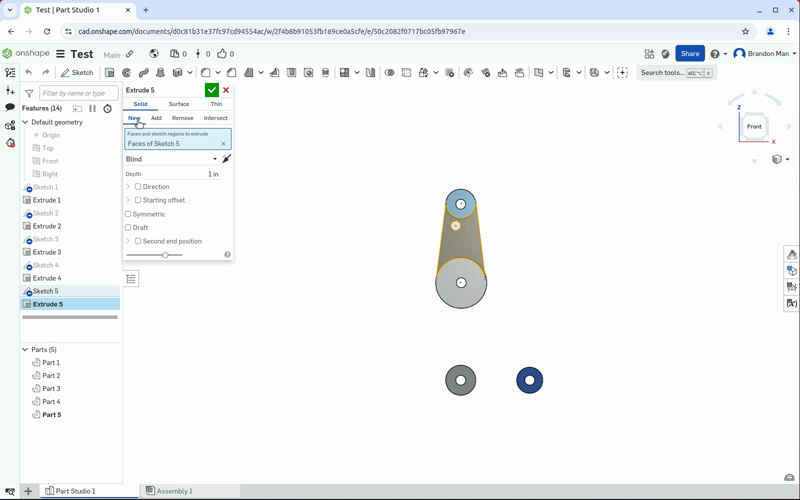
key(tab, 4)
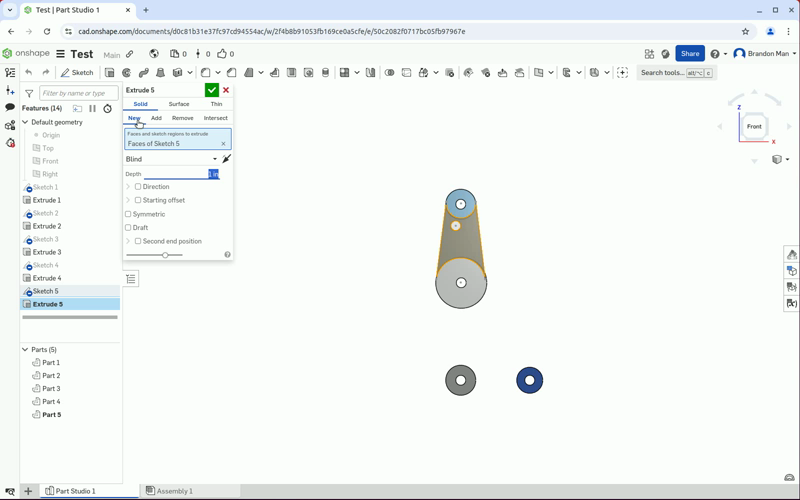
text(0.963)
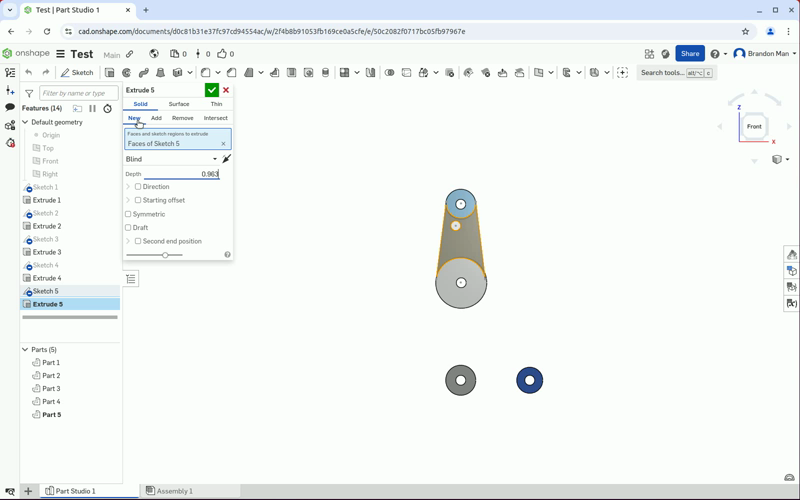
key(enter)
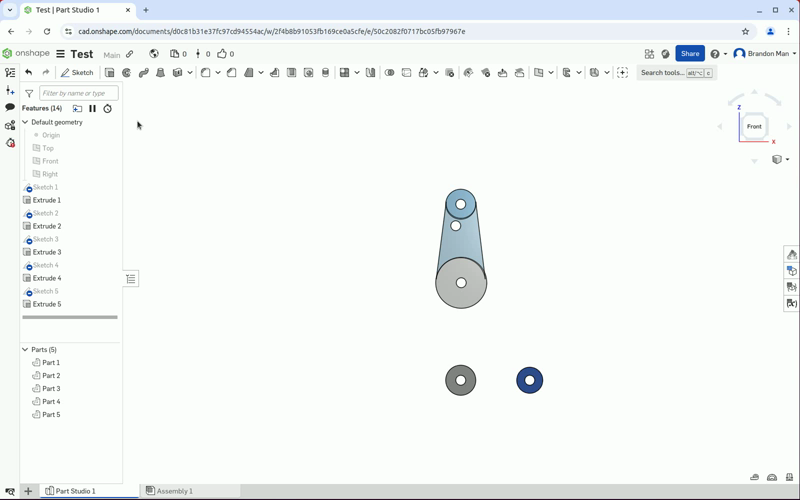
key(shift+h)
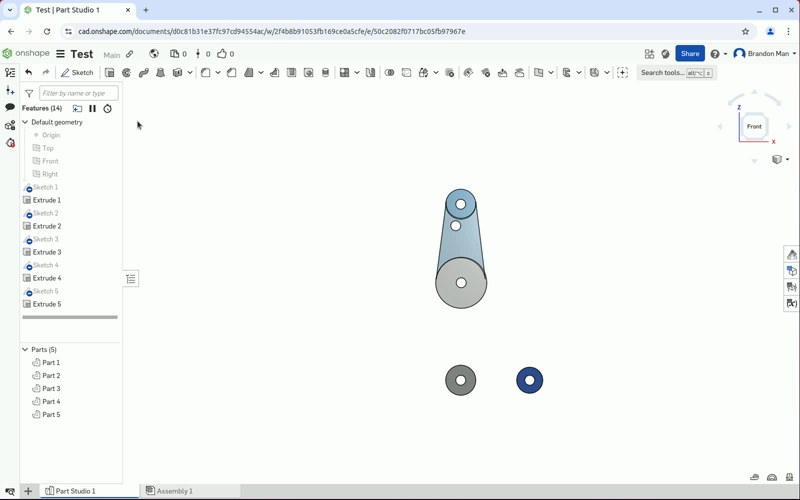
key(shift+h)
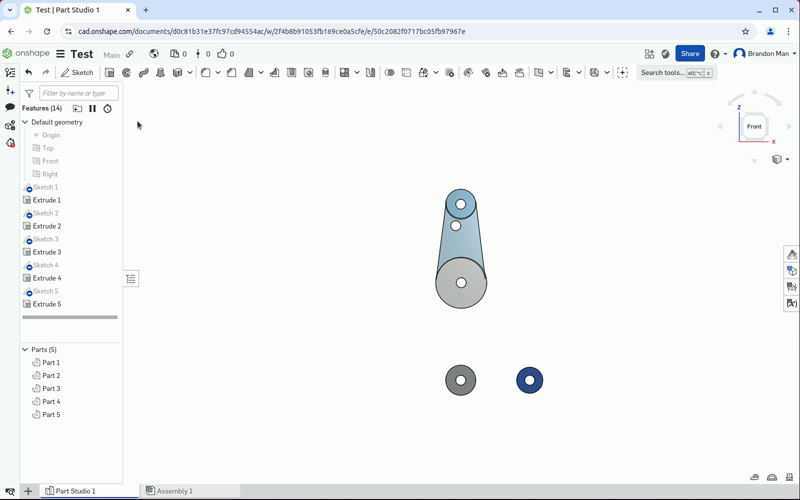
mouse_move(73, 189)
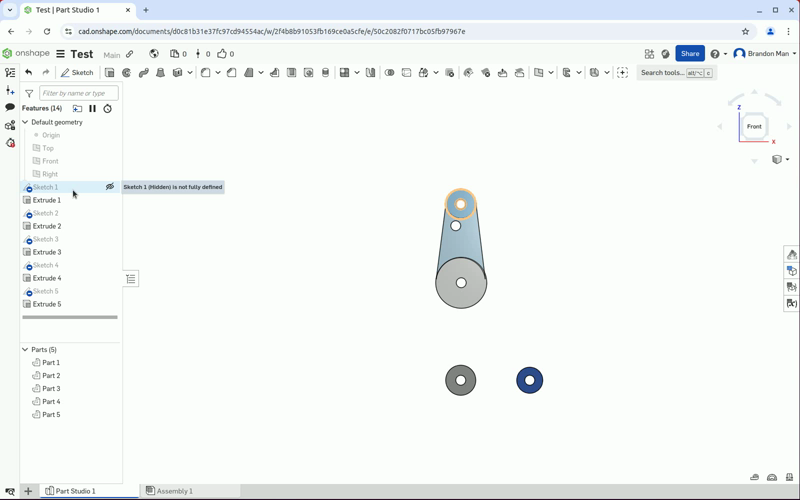
click(73, 189)
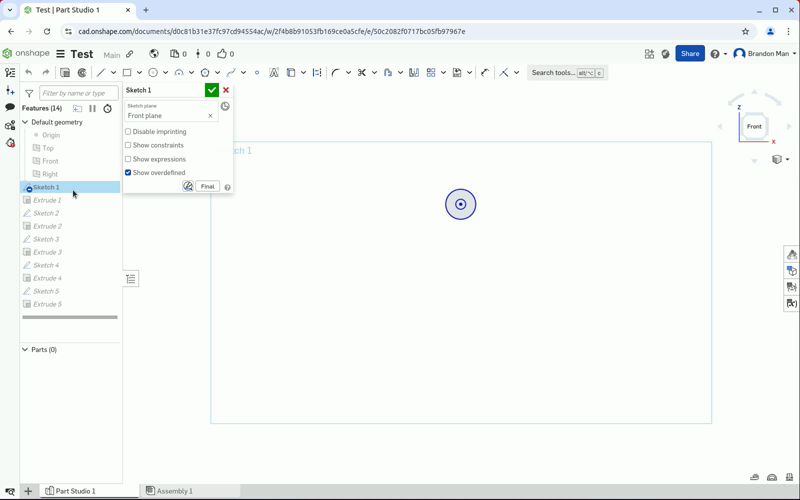
mouse_move(229, 92)
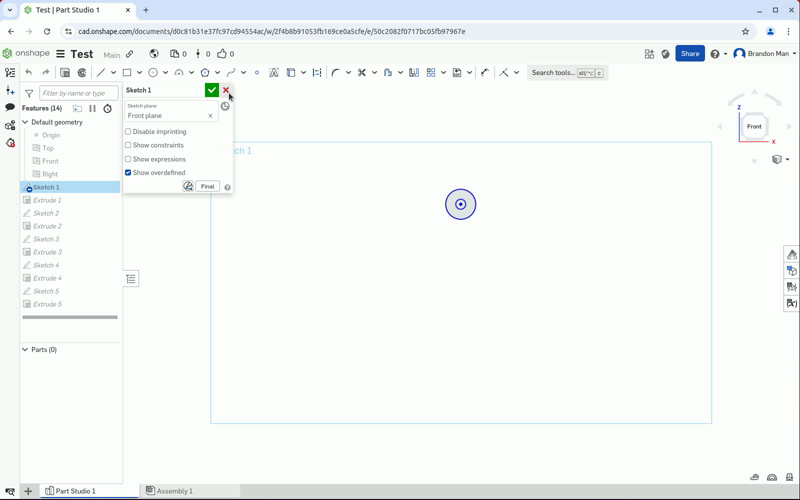
click(229, 92)
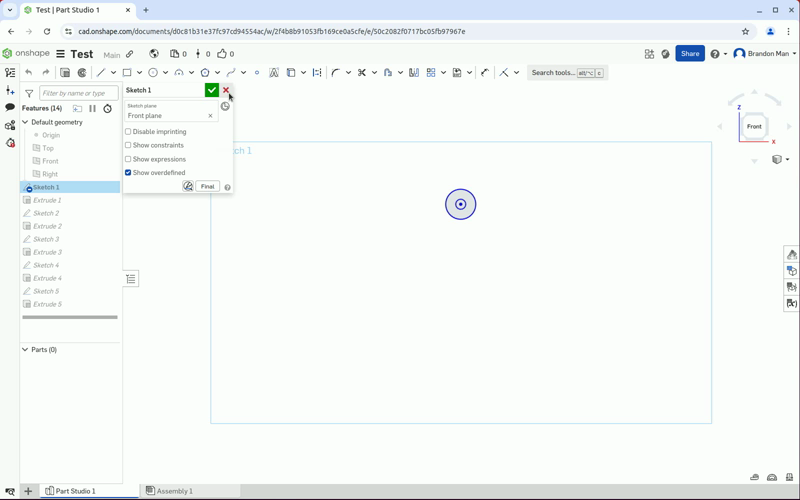
key(shift+s)
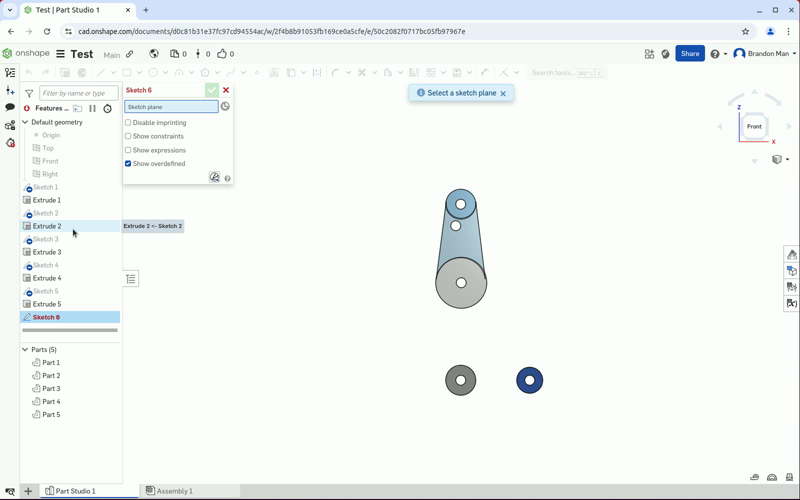
scroll(3)
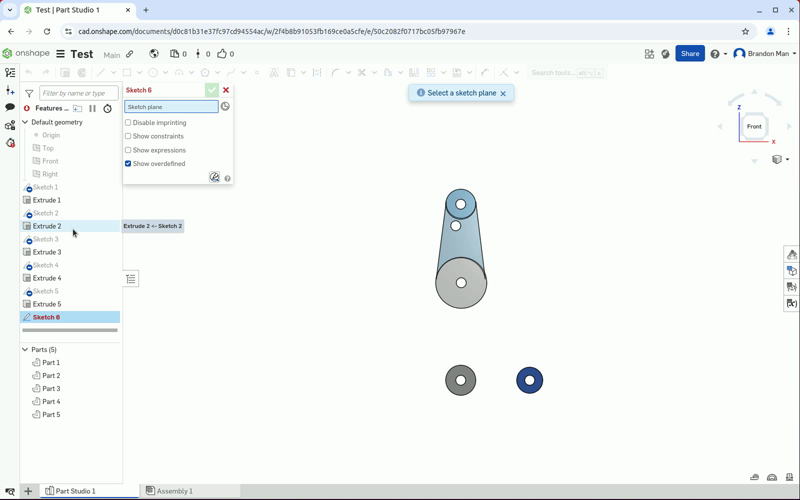
mouse_move(73, 163)
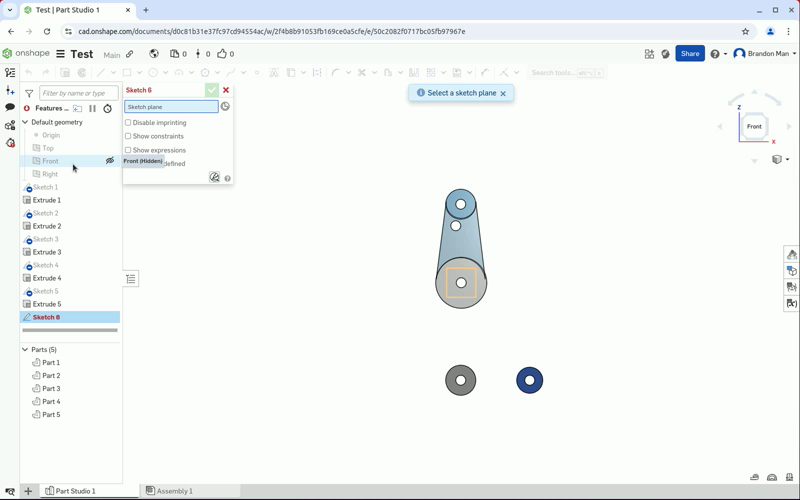
click(73, 163)
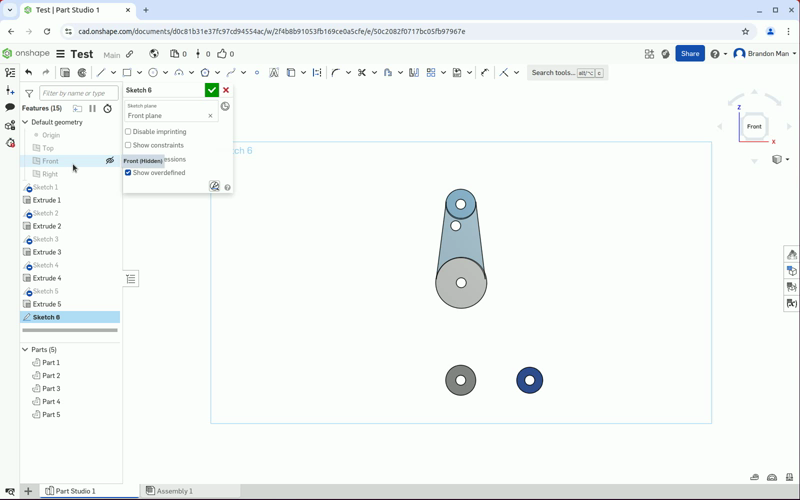
mouse_move(73, 352)
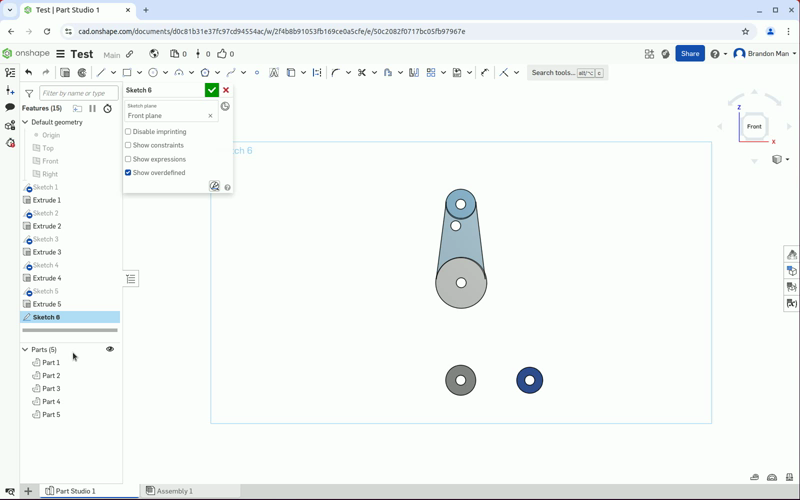
key(y)
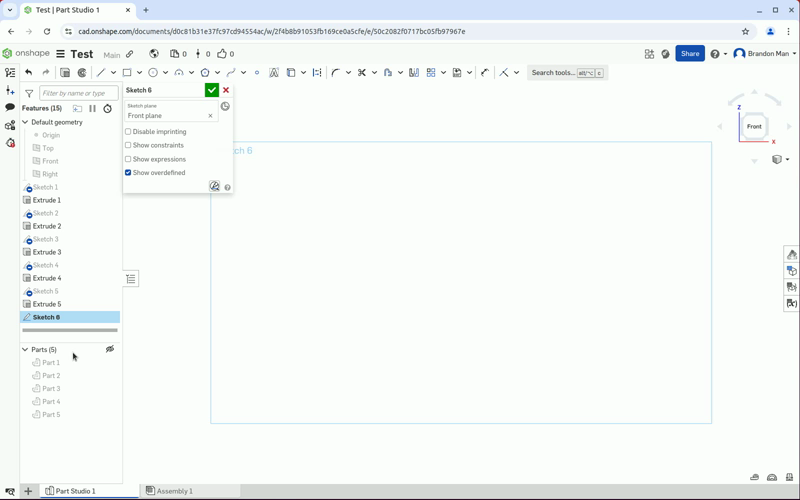
key(l)
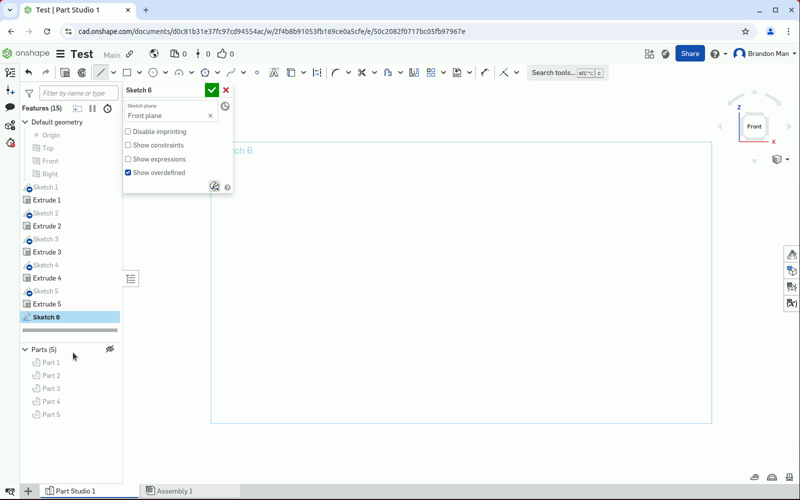
key_down(shift)
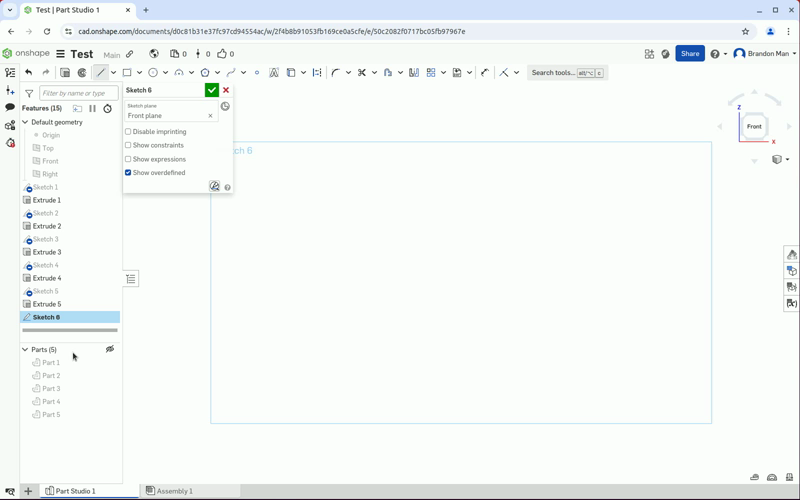
mouse_move(436, 285)
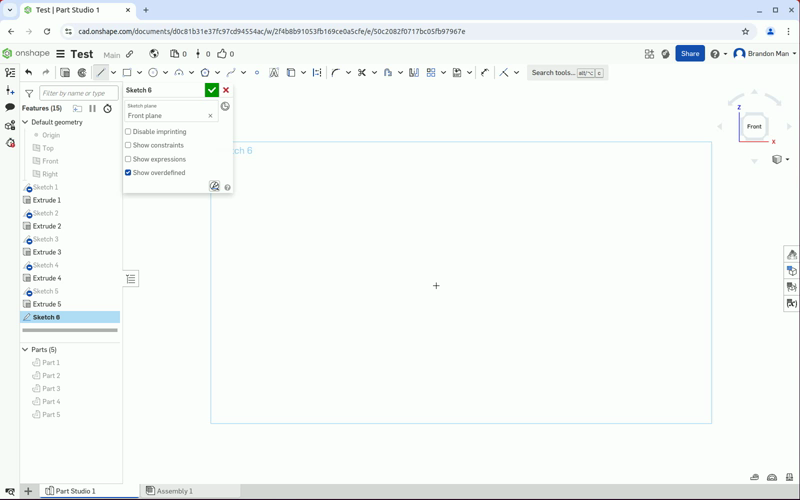
click(436, 285)
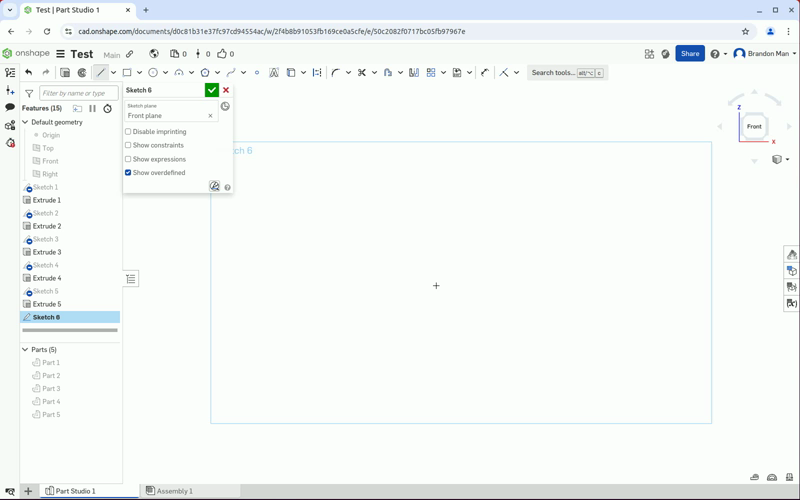
key_up(shift)
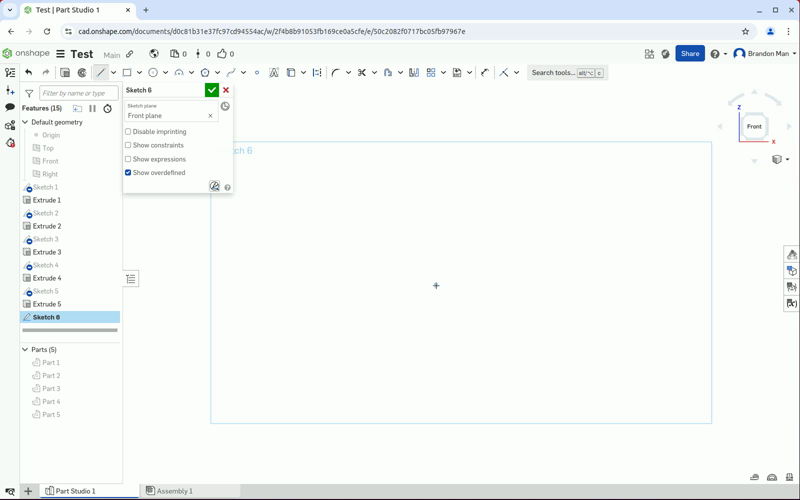
key_down(shift)
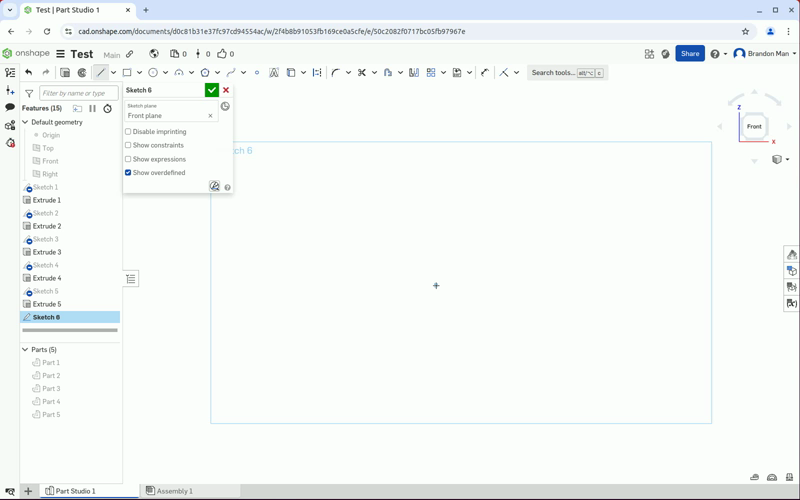
mouse_move(445, 382)
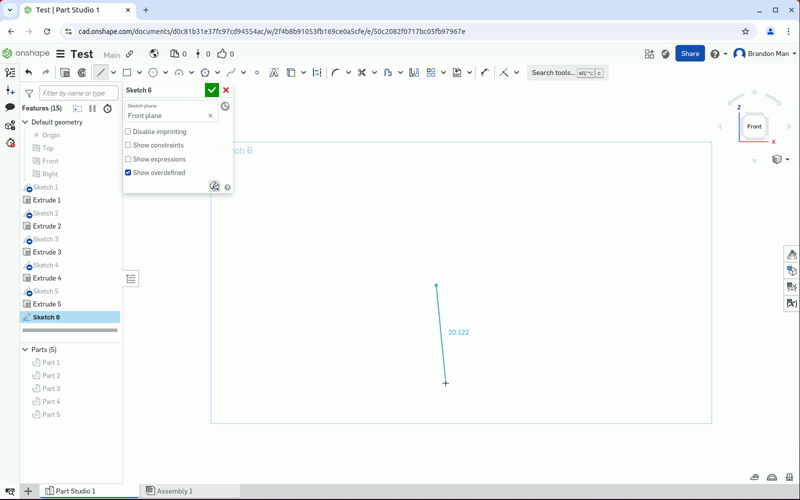
click(445, 382)
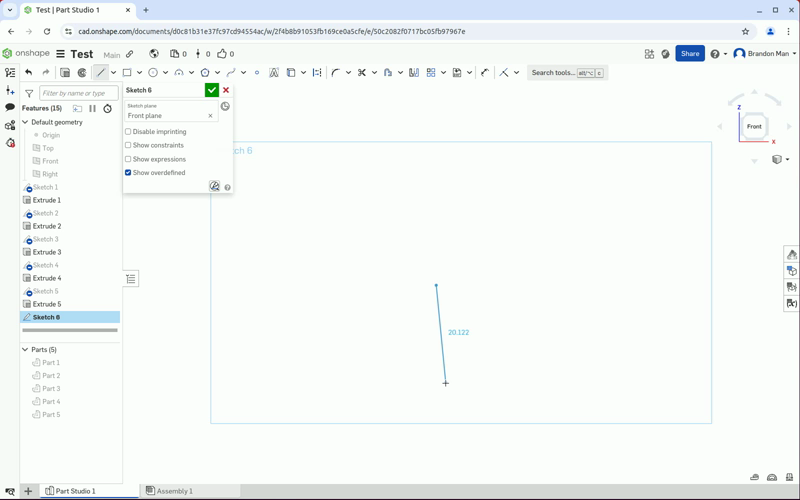
key_up(shift)
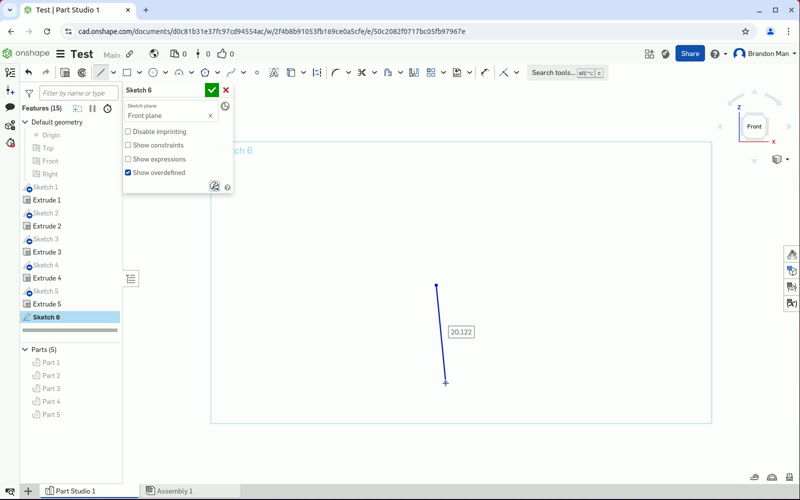
key(esc)
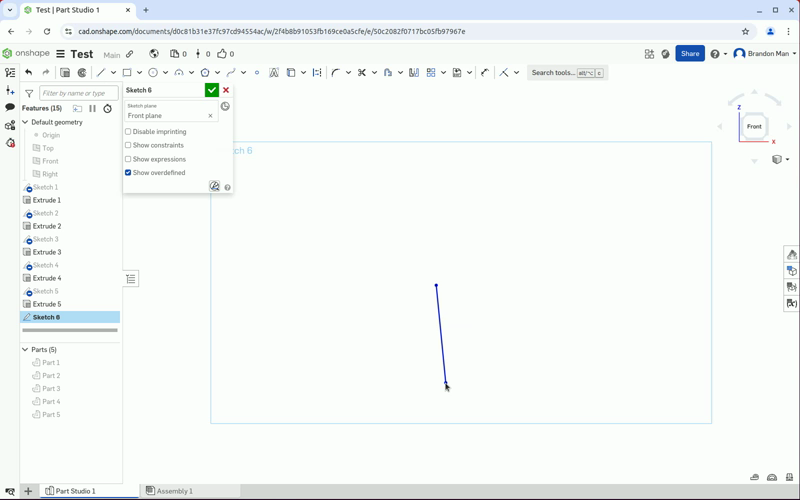
key(a)
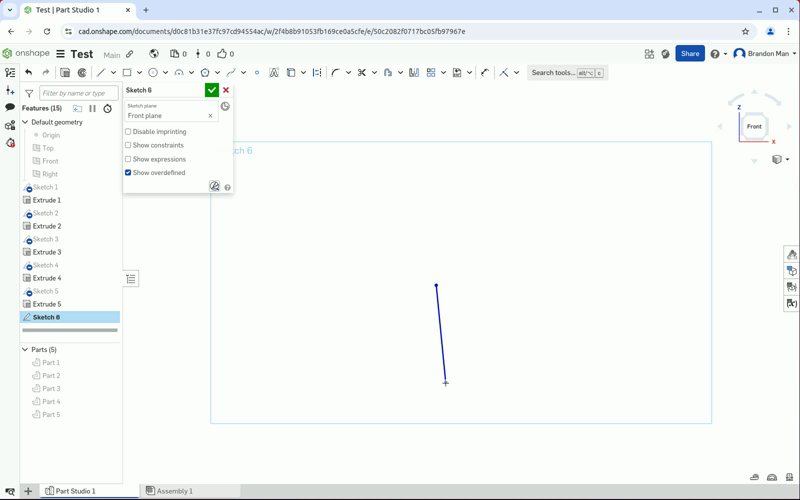
mouse_move(445, 382)
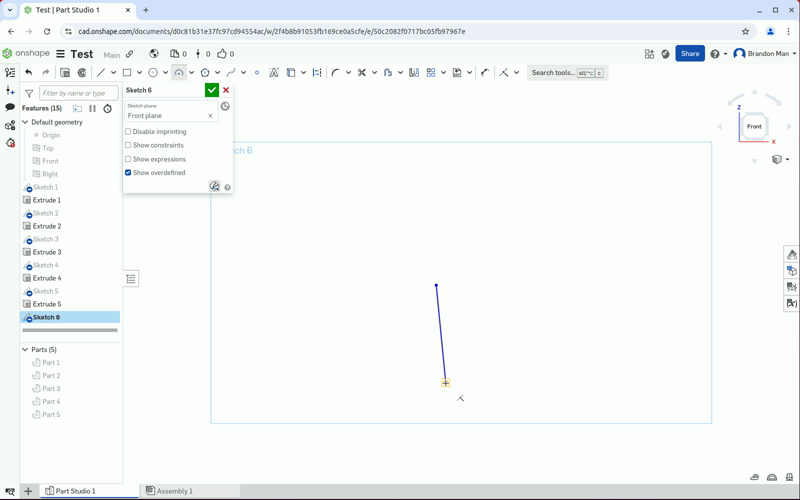
click(445, 382)
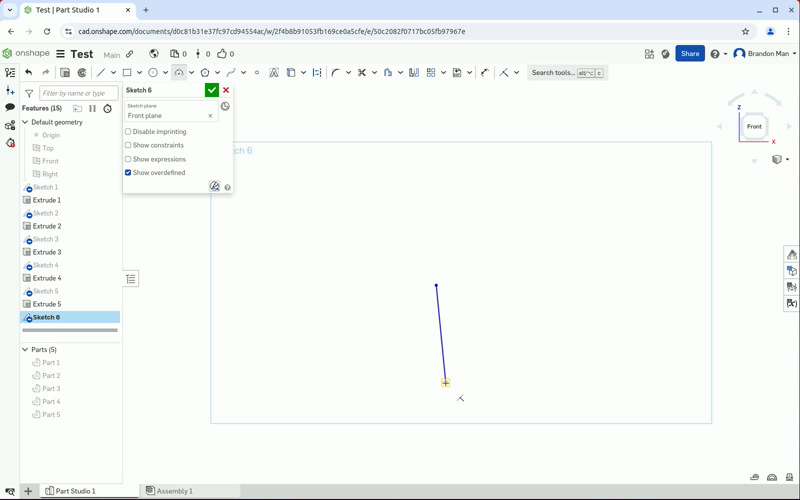
key_down(shift)
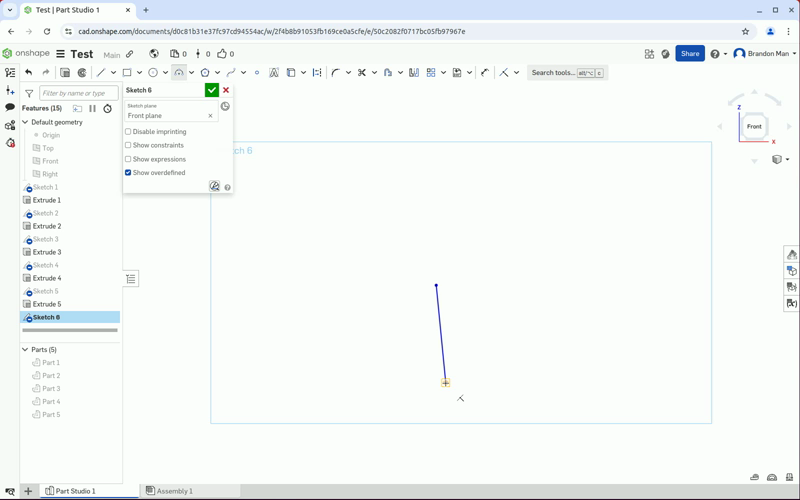
mouse_move(460, 395)
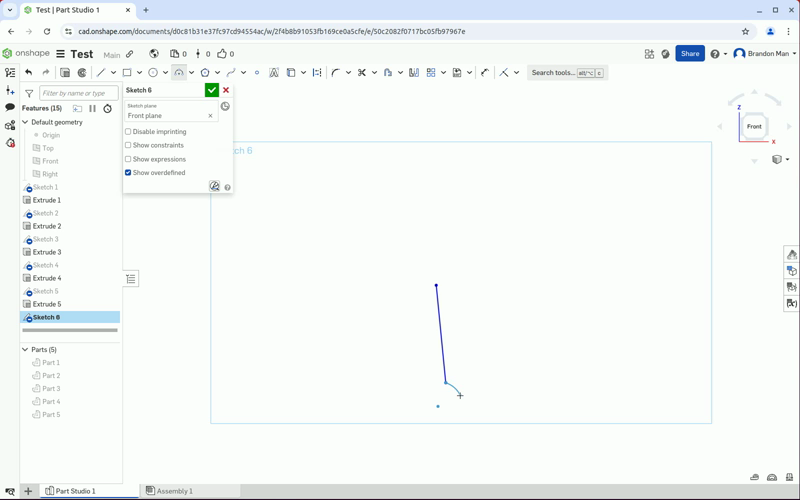
click(460, 395)
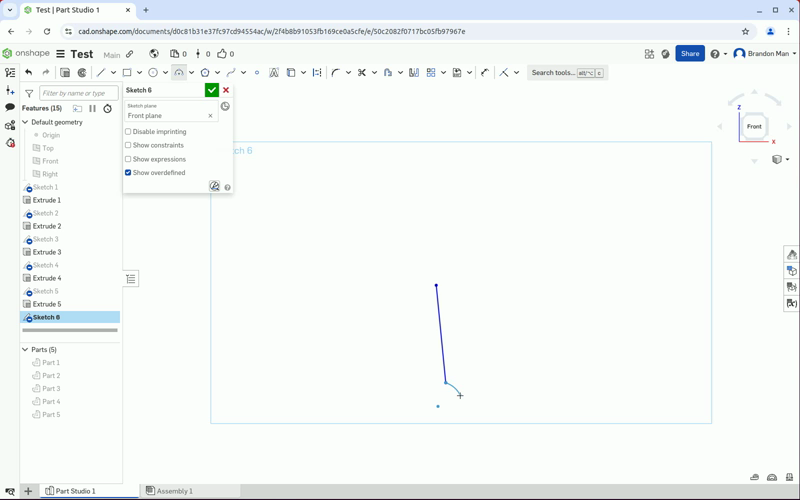
mouse_move(469, 369)
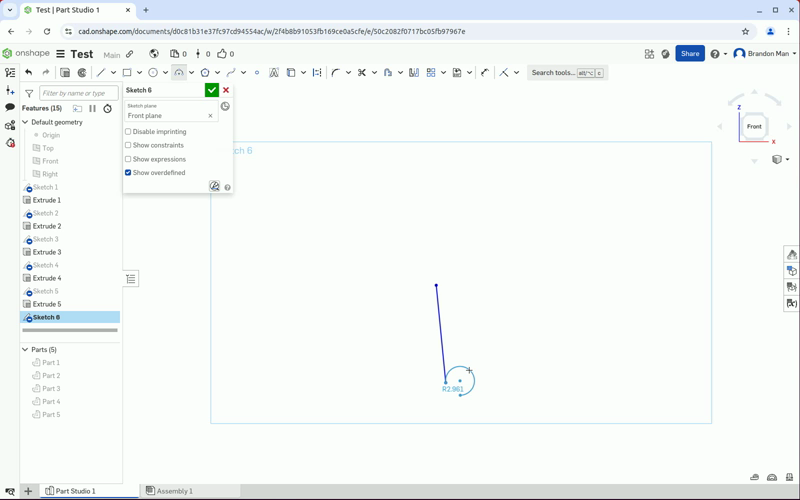
click(469, 369)
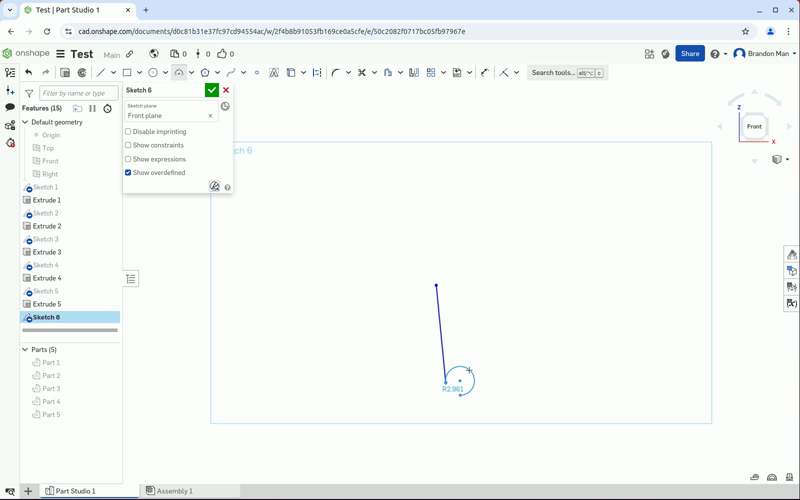
key_up(shift)
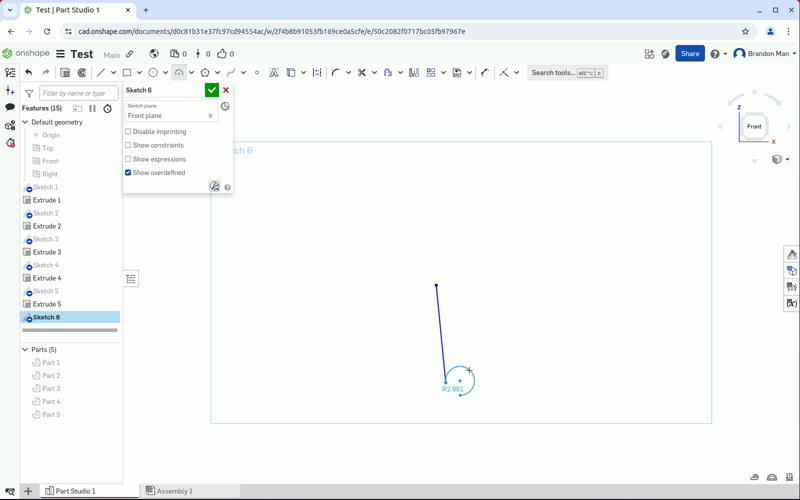
key(esc)
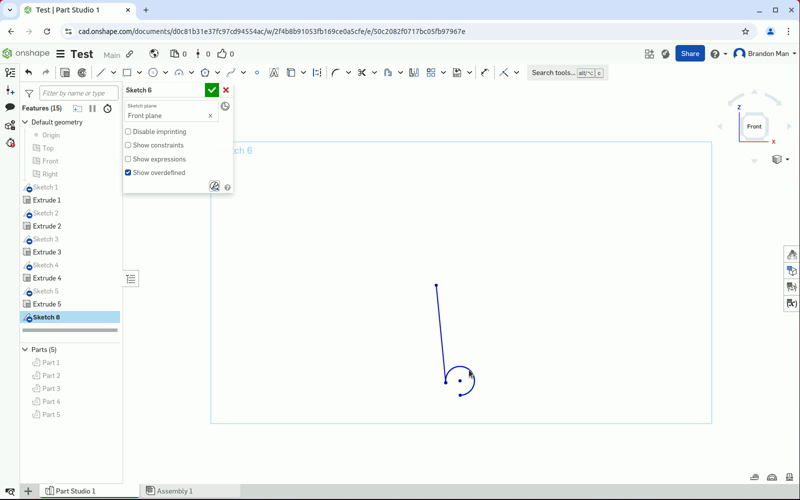
key(l)
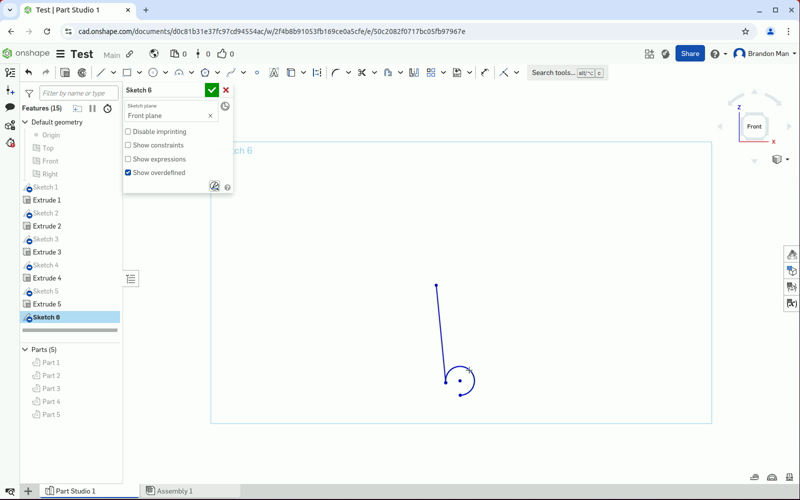
mouse_move(460, 395)
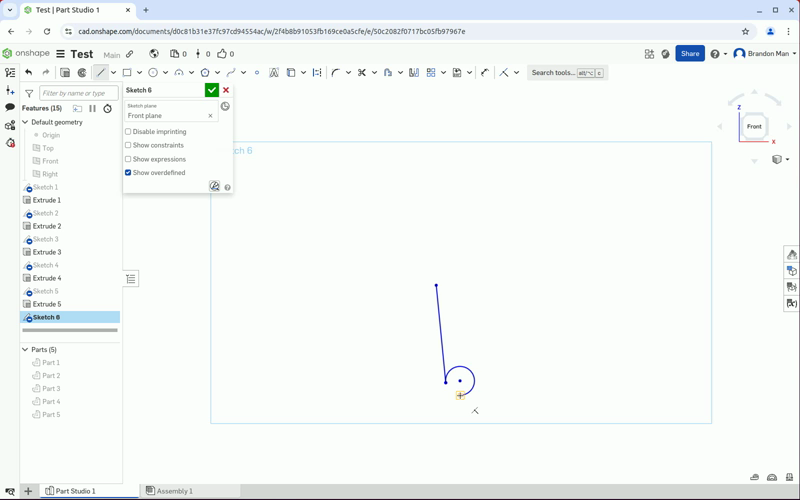
click(460, 395)
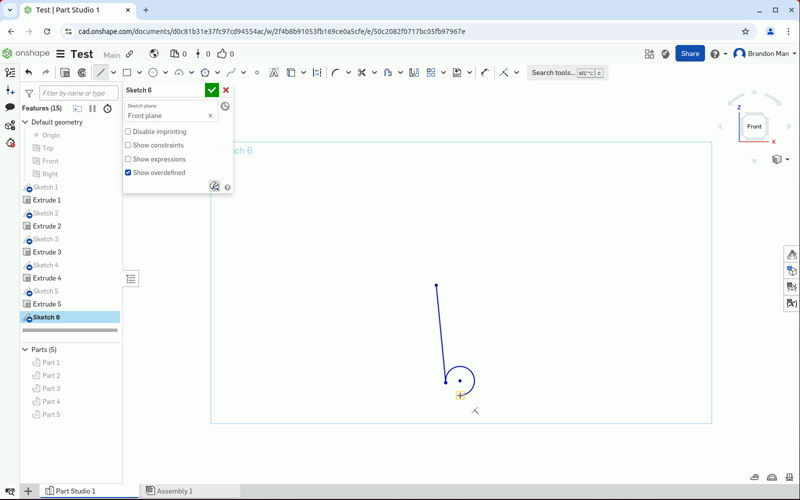
key_down(shift)
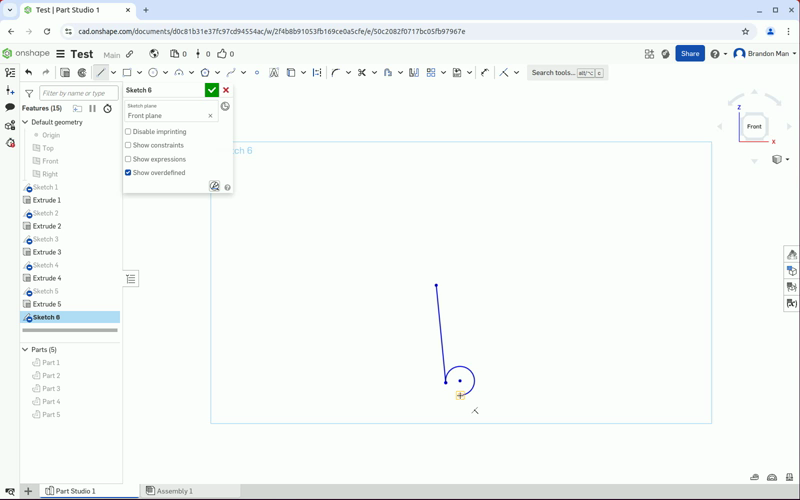
mouse_move(530, 393)
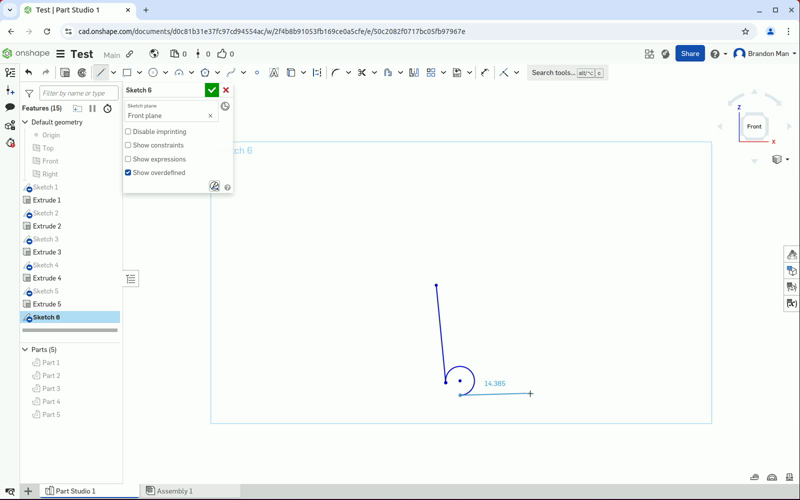
click(530, 393)
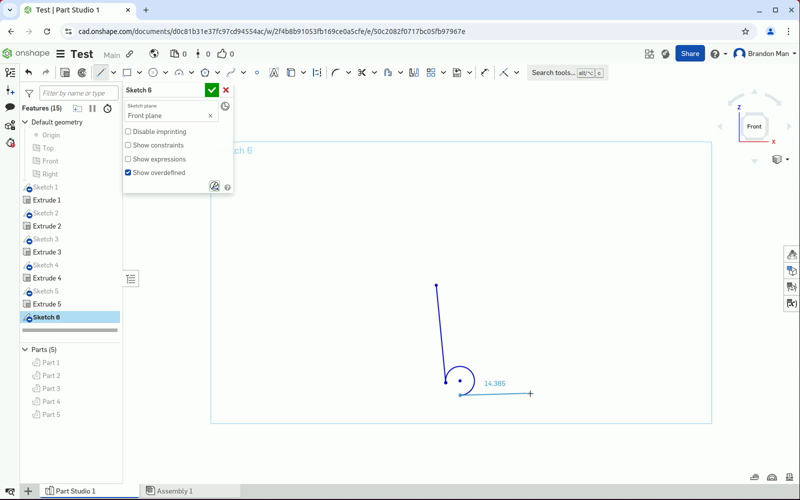
key_up(shift)
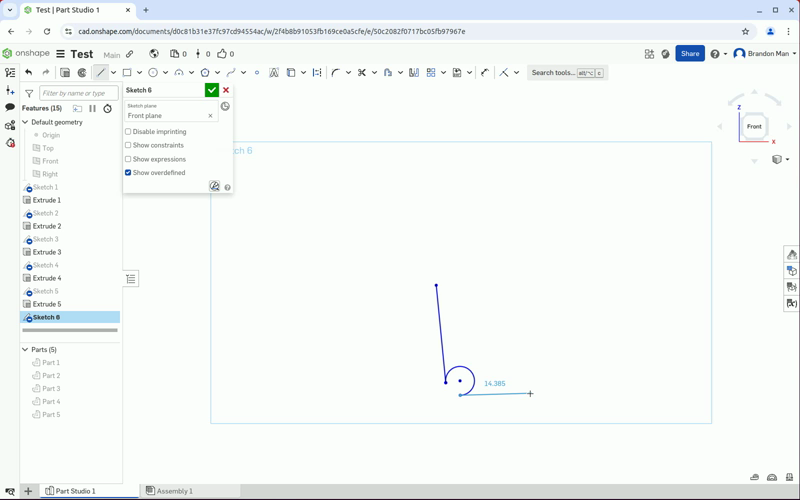
key(esc)
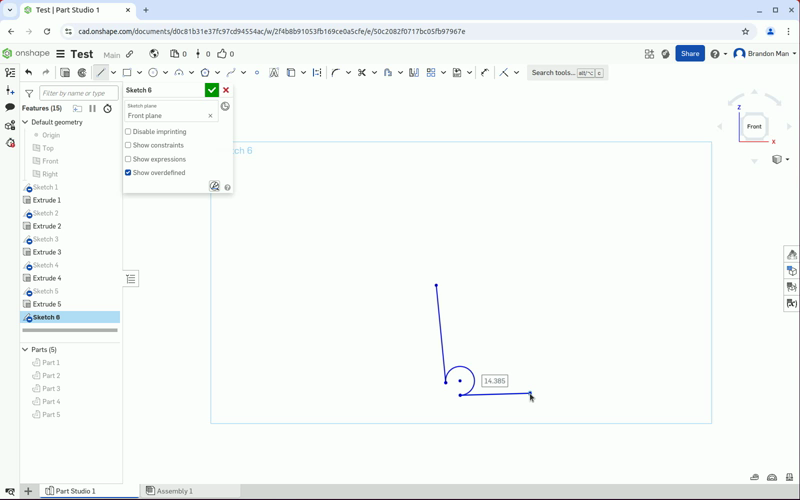
key(a)
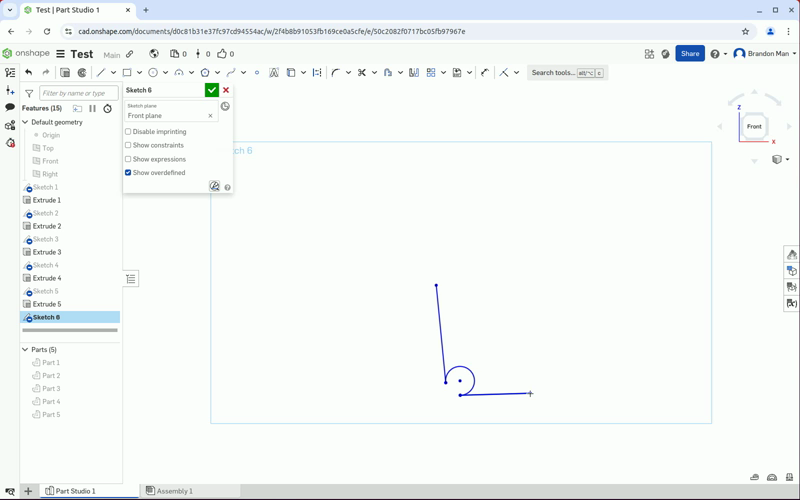
mouse_move(530, 393)
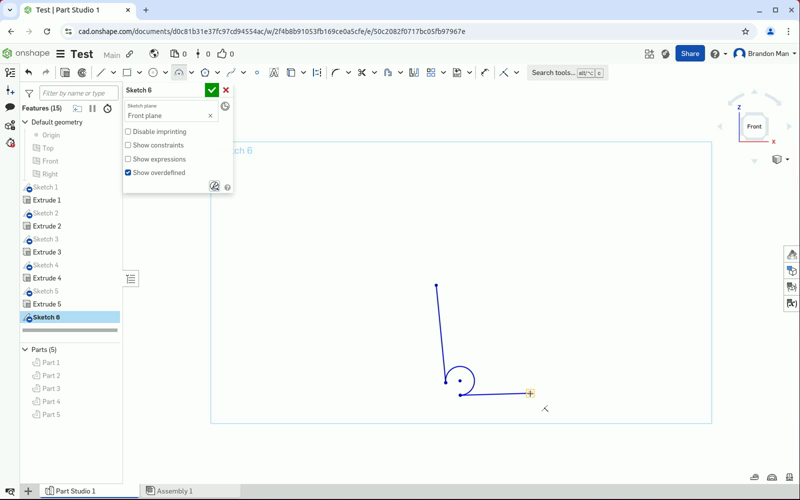
click(530, 393)
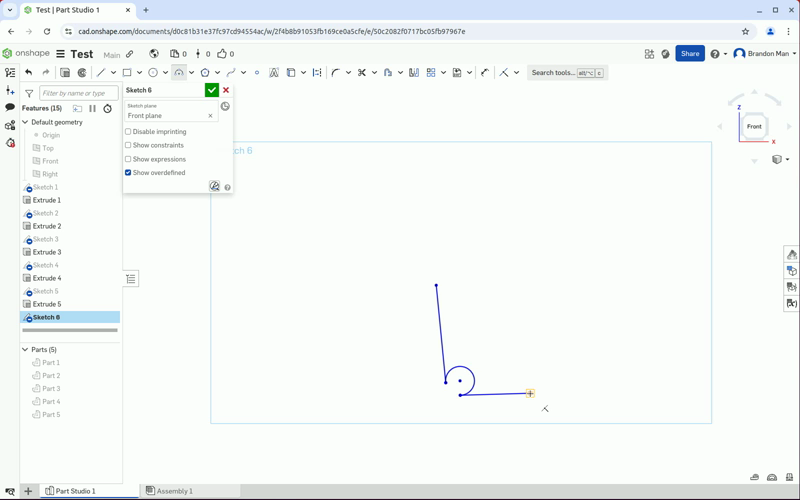
key_down(shift)
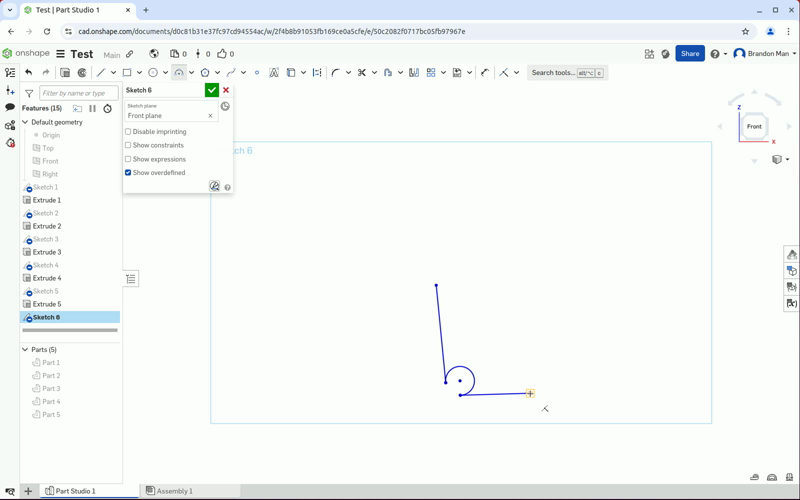
mouse_move(530, 368)
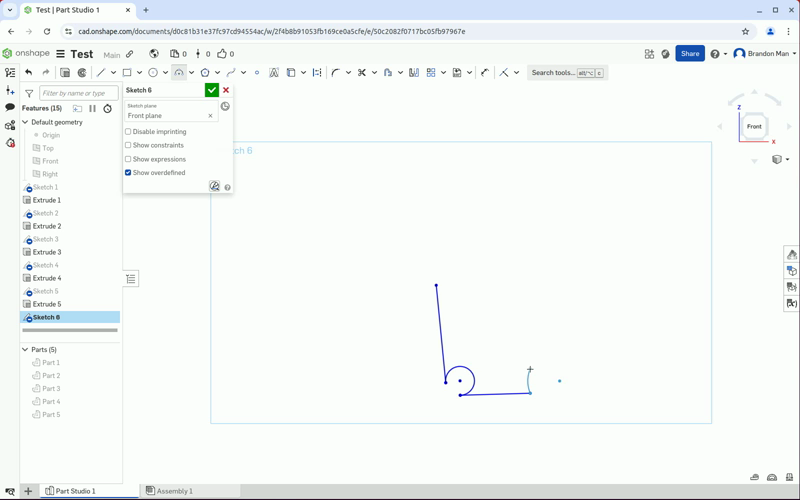
click(530, 368)
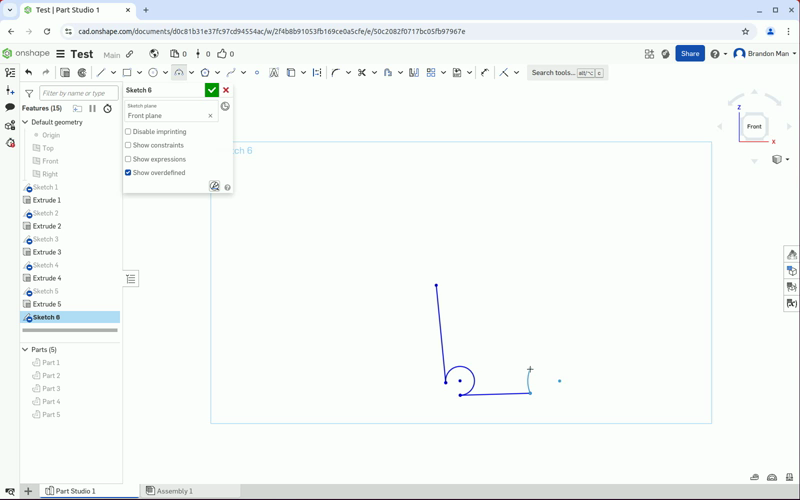
mouse_move(517, 381)
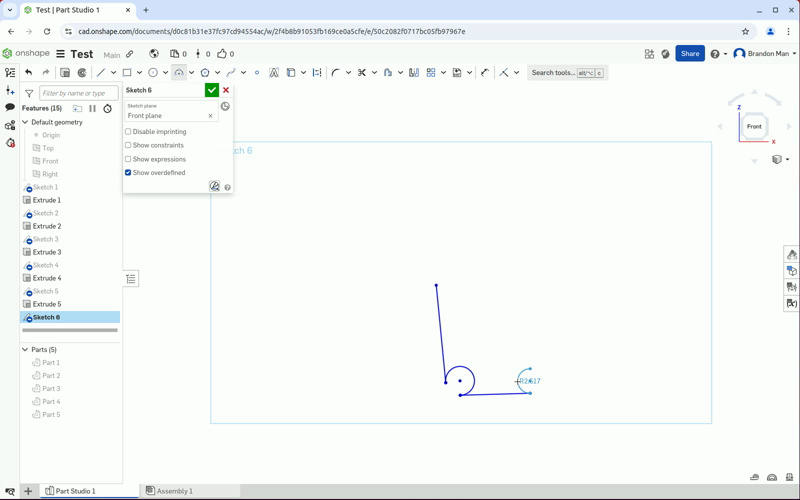
click(517, 381)
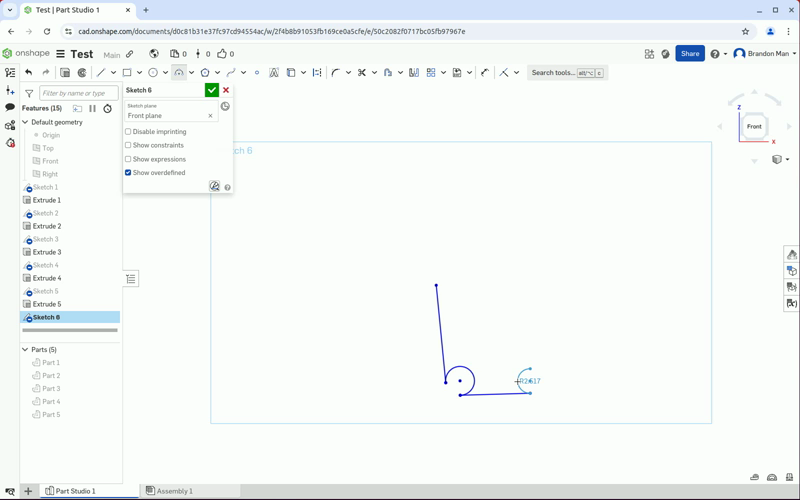
key_up(shift)
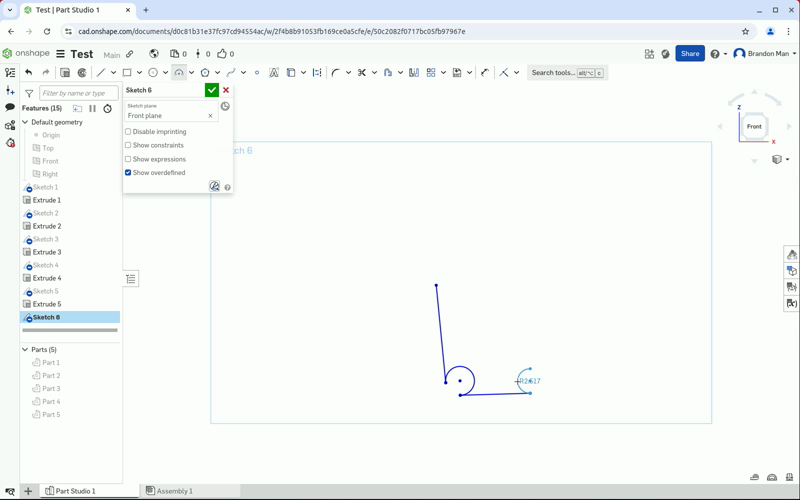
key(esc)
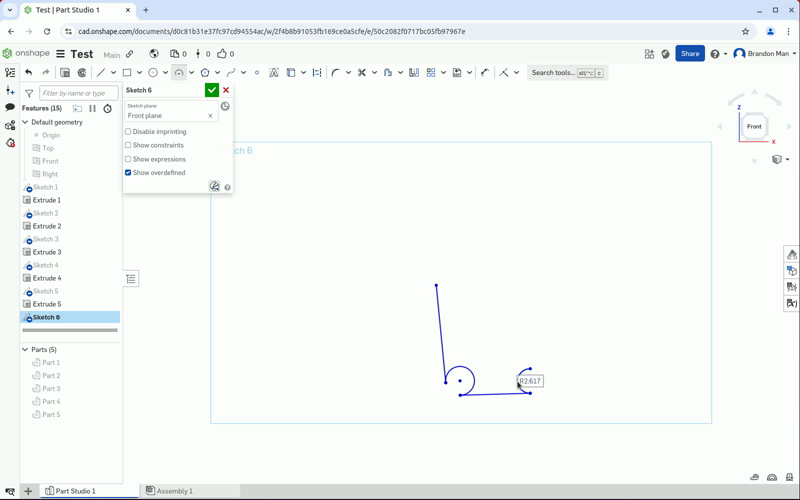
key(l)
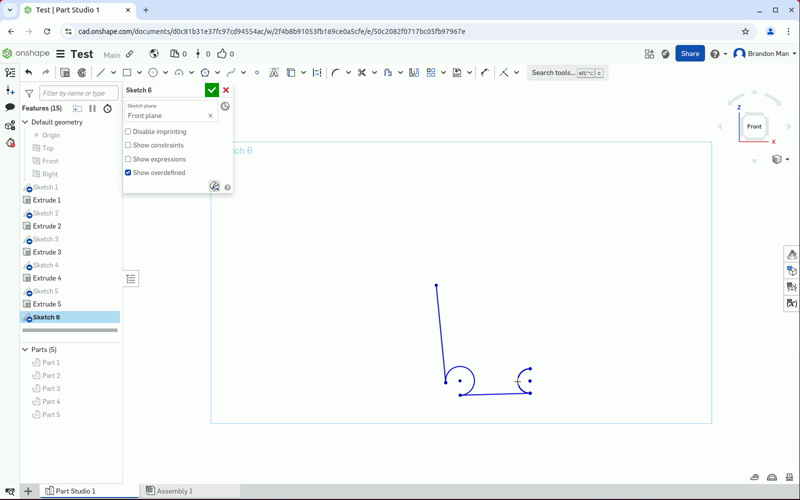
mouse_move(530, 368)
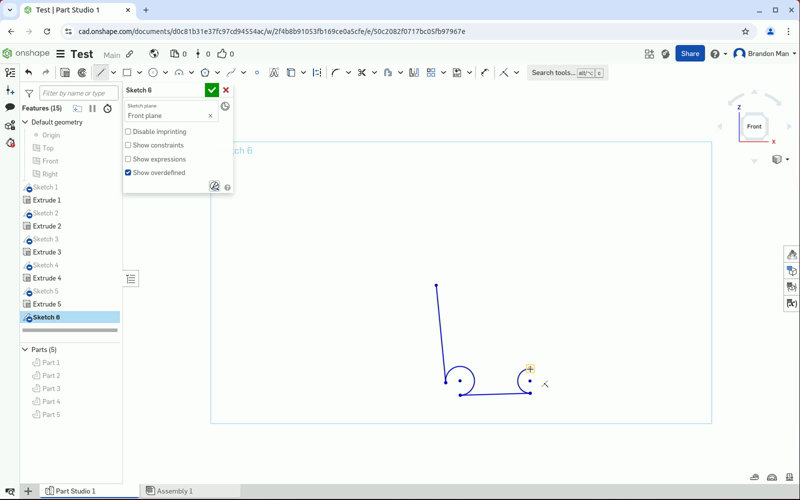
click(530, 368)
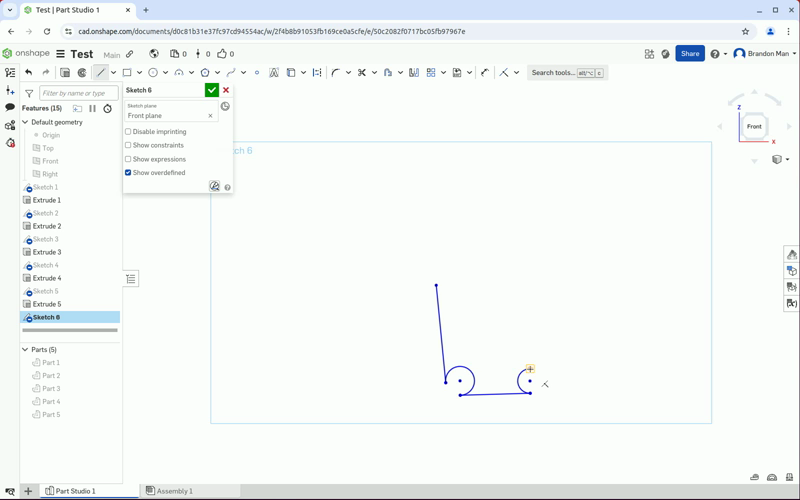
key_down(shift)
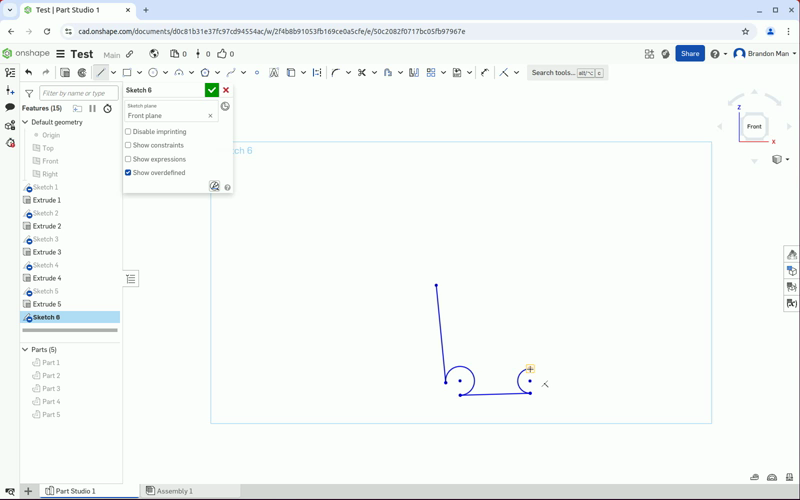
mouse_move(560, 368)
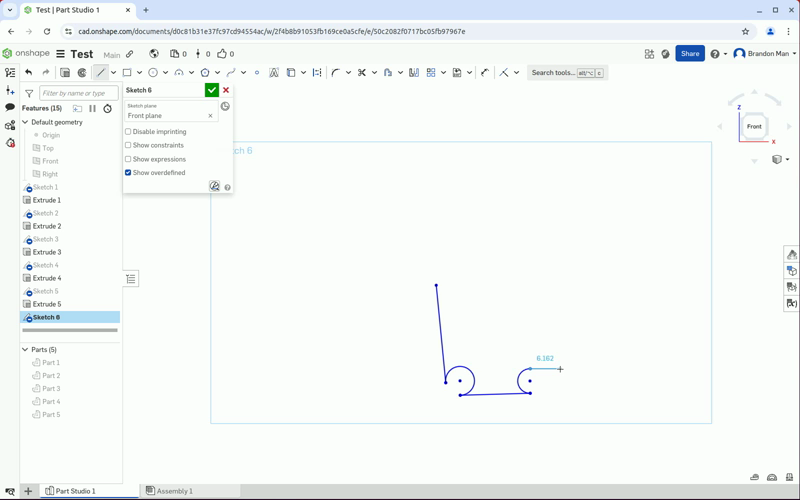
mouse_move(489, 367)
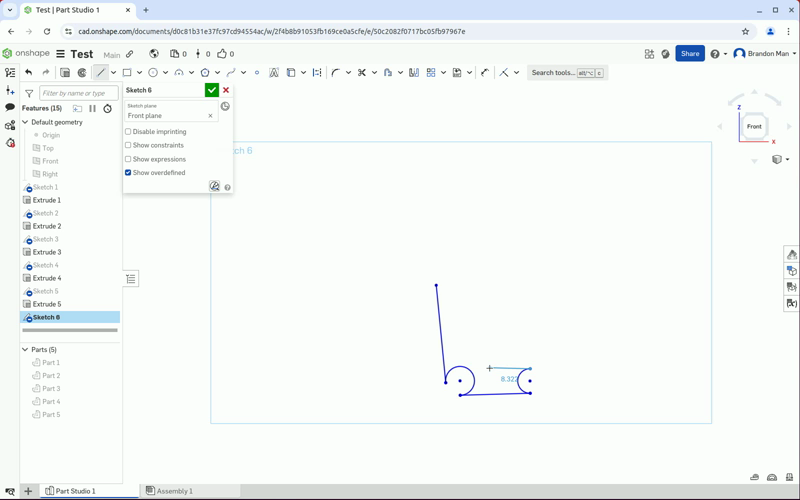
click(489, 367)
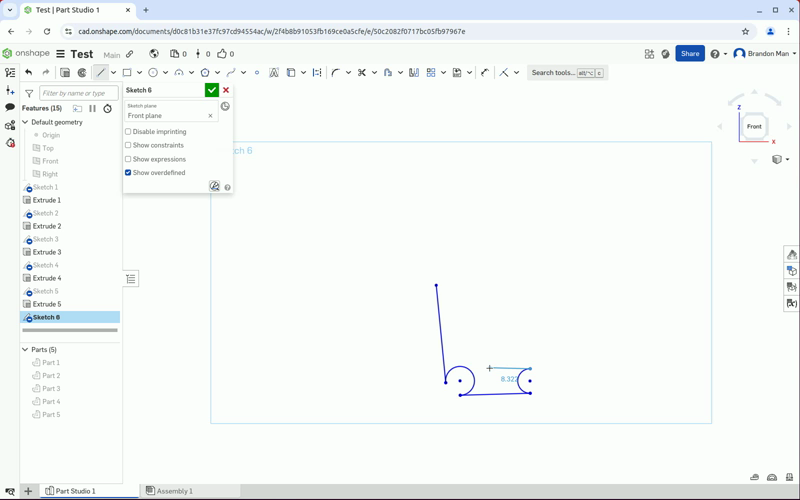
key_up(shift)
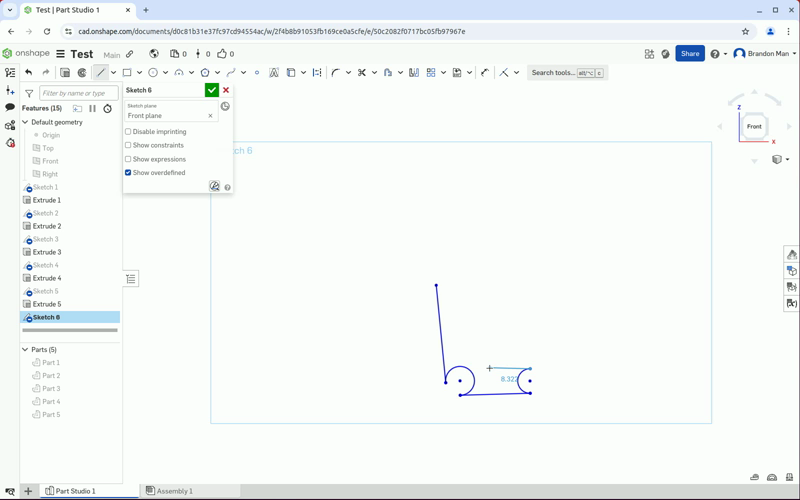
key(esc)
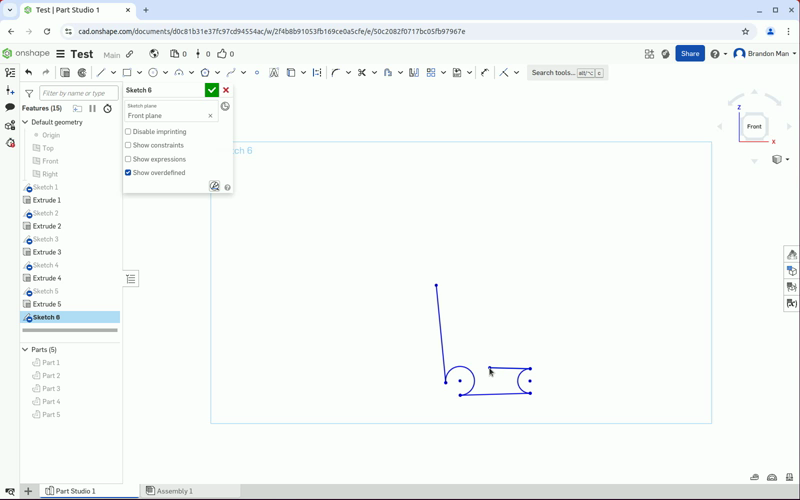
key(a)
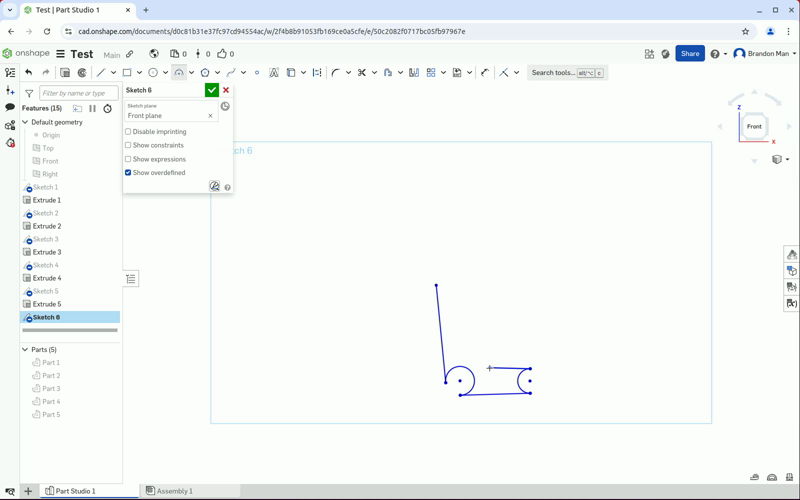
mouse_move(489, 367)
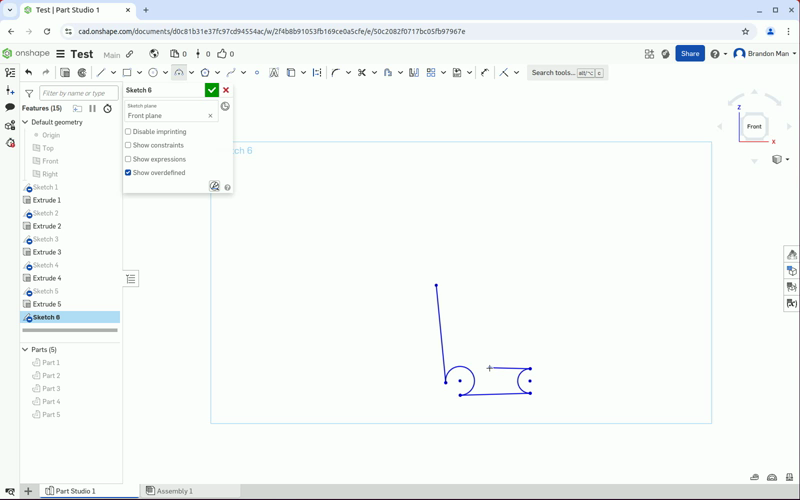
click(489, 367)
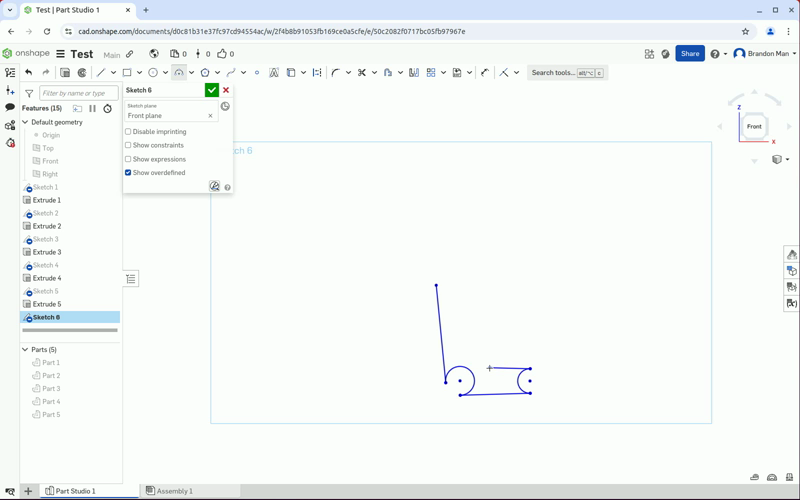
key_down(shift)
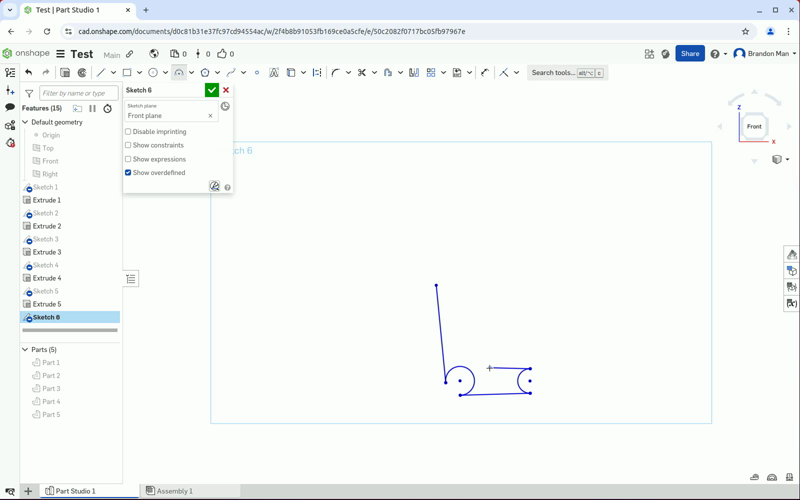
mouse_move(477, 353)
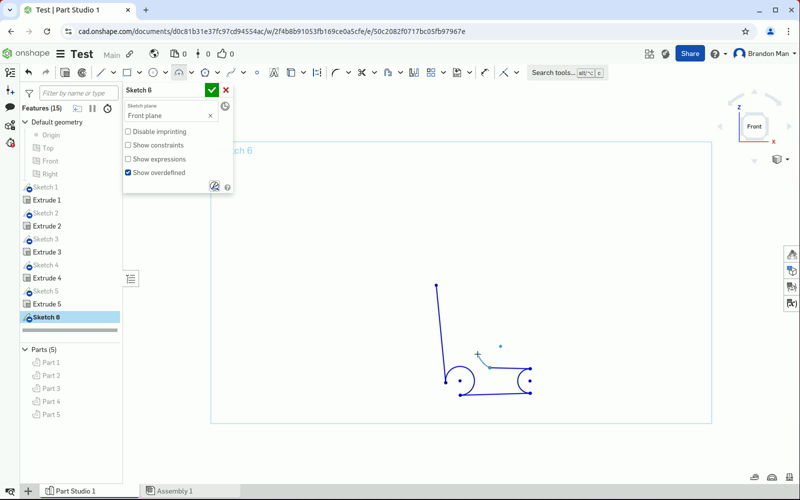
click(477, 353)
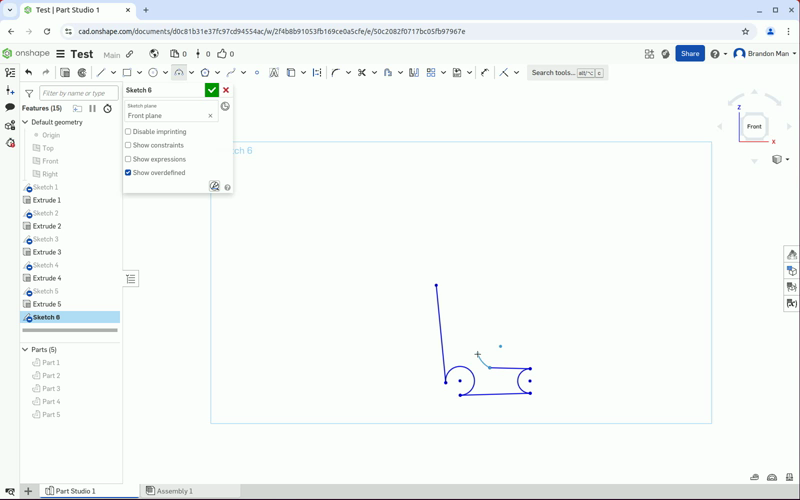
mouse_move(480, 363)
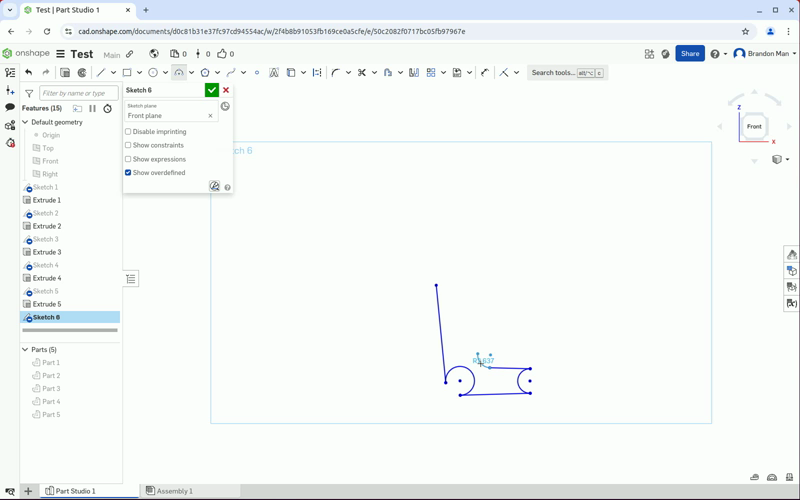
click(480, 363)
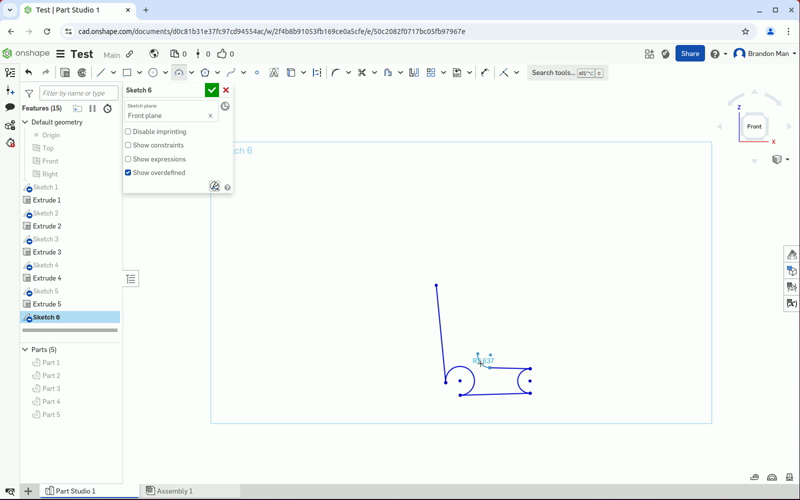
key_up(shift)
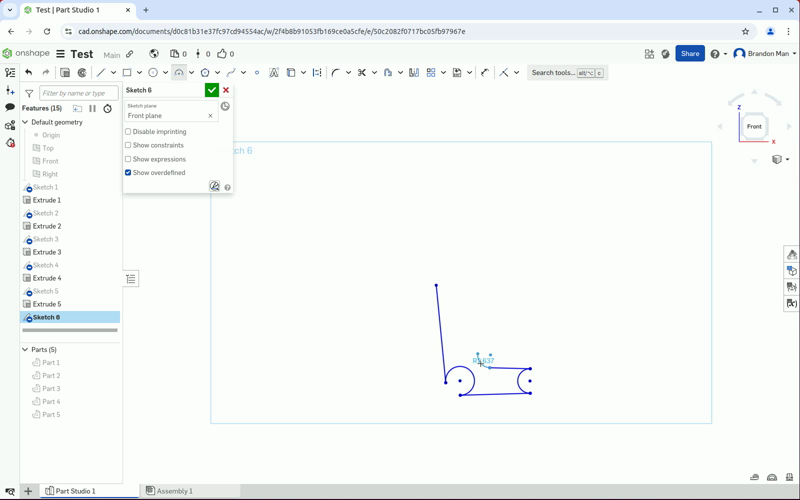
key(esc)
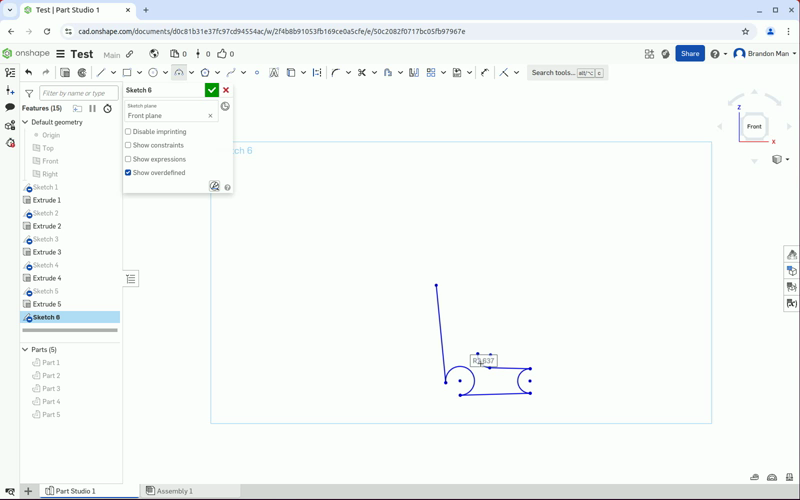
key(l)
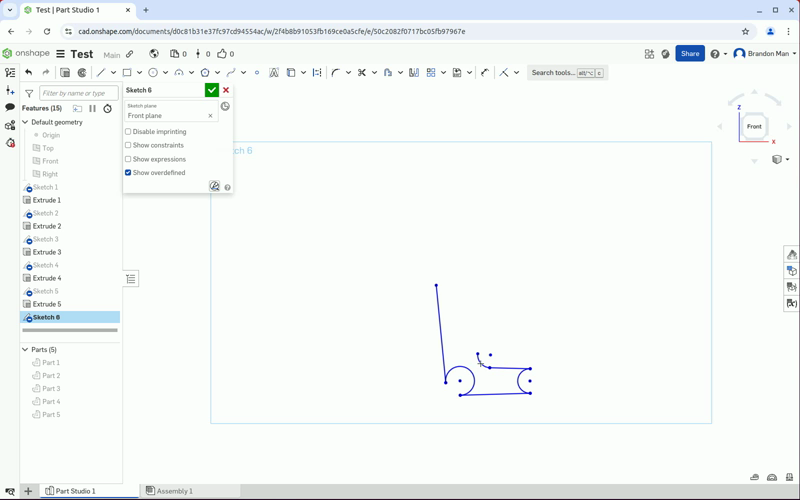
mouse_move(477, 353)
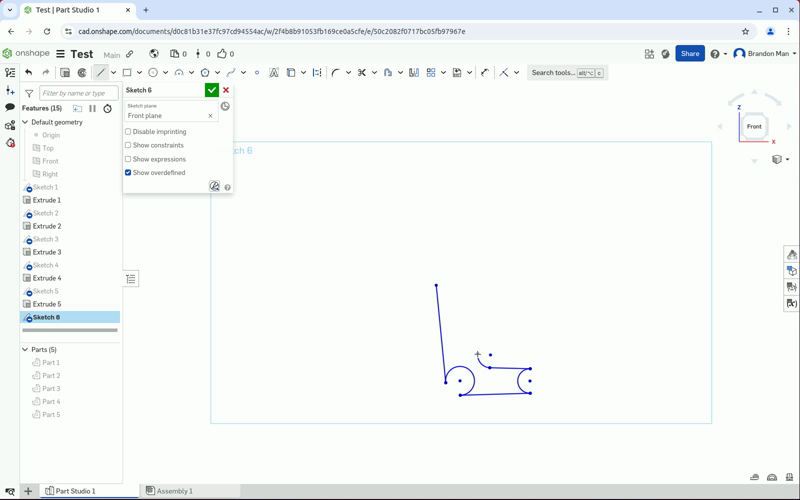
click(477, 353)
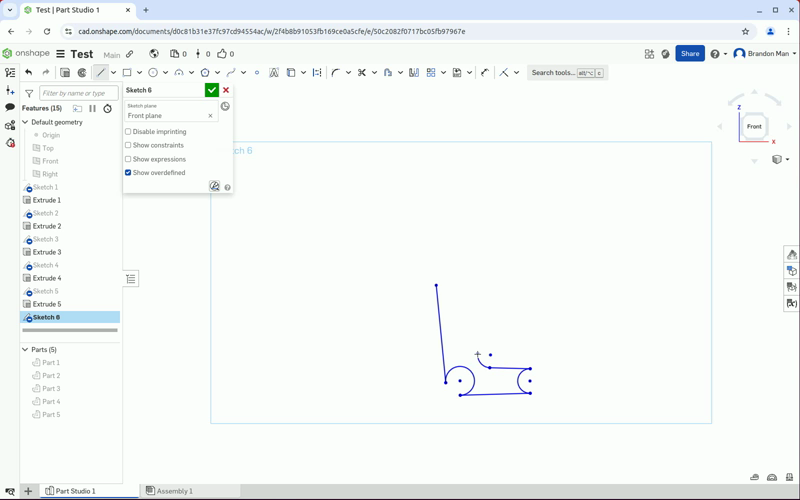
key_down(shift)
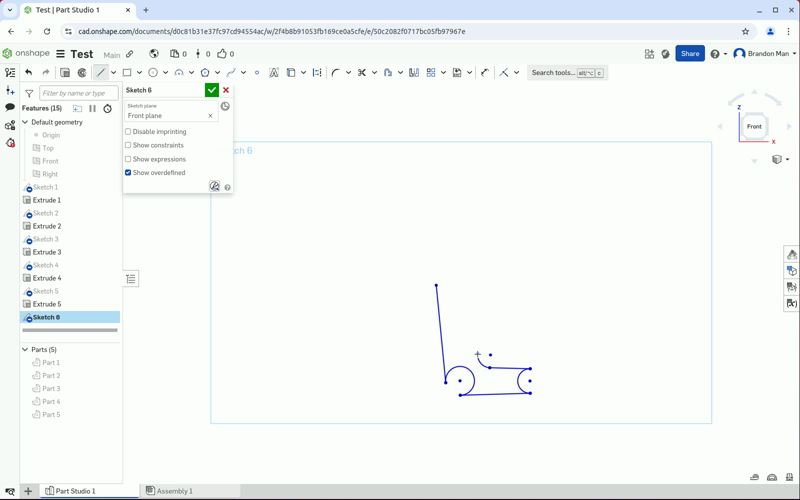
mouse_move(484, 285)
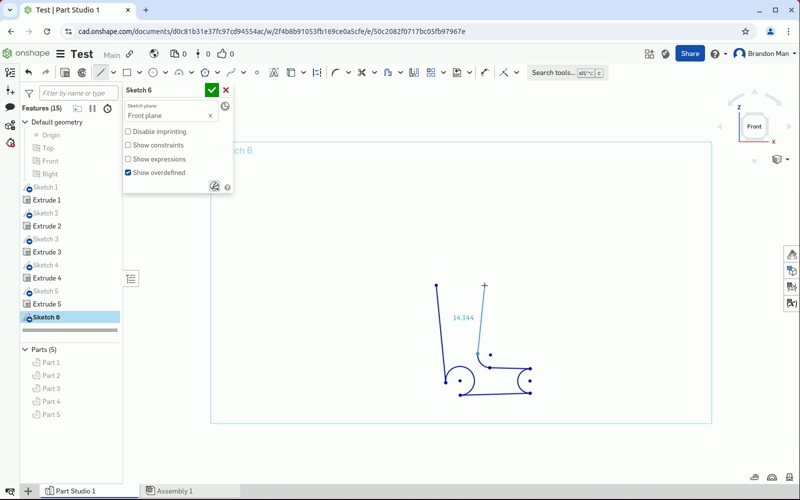
click(484, 285)
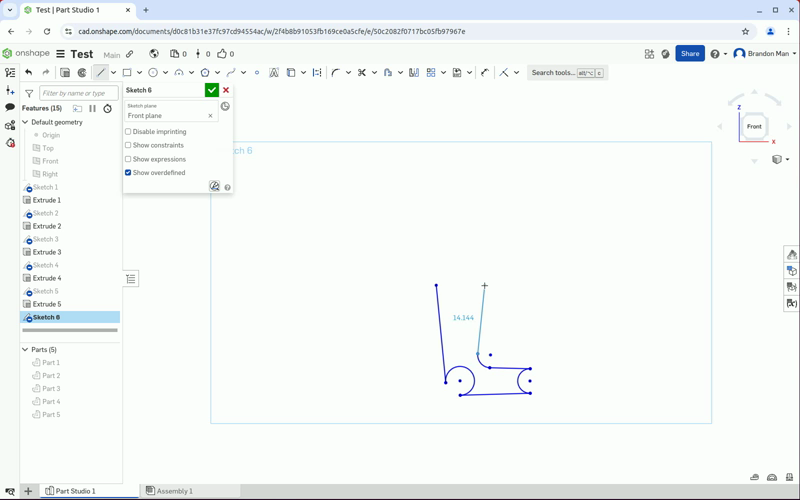
key_up(shift)
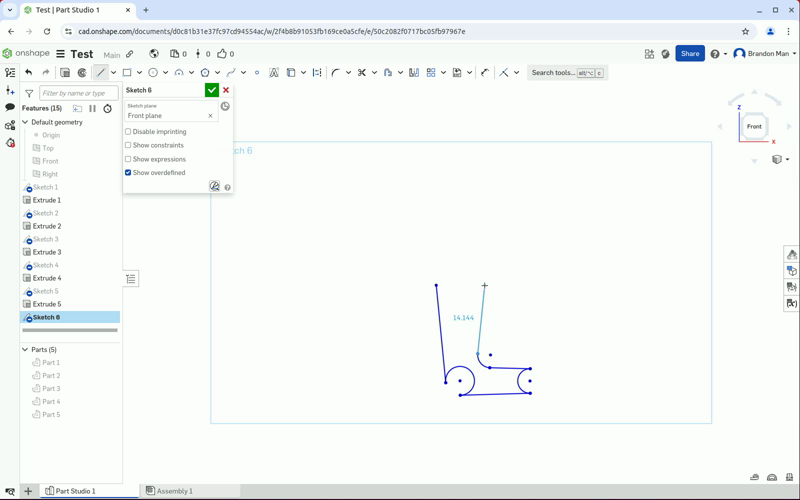
key(esc)
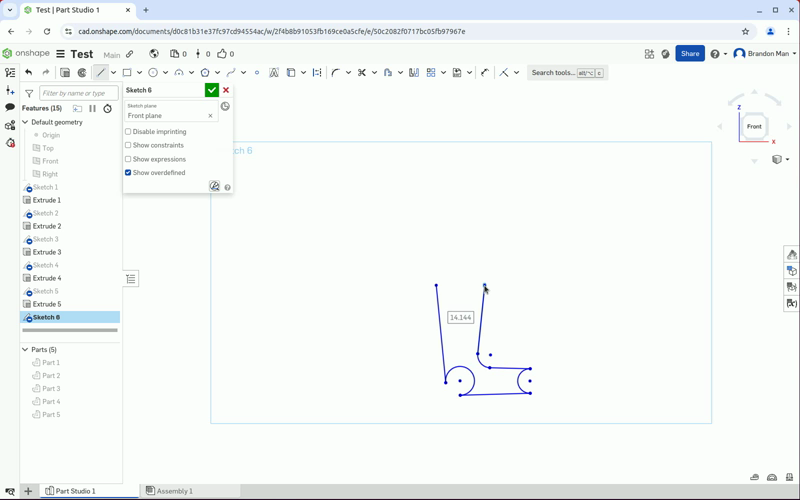
key(a)
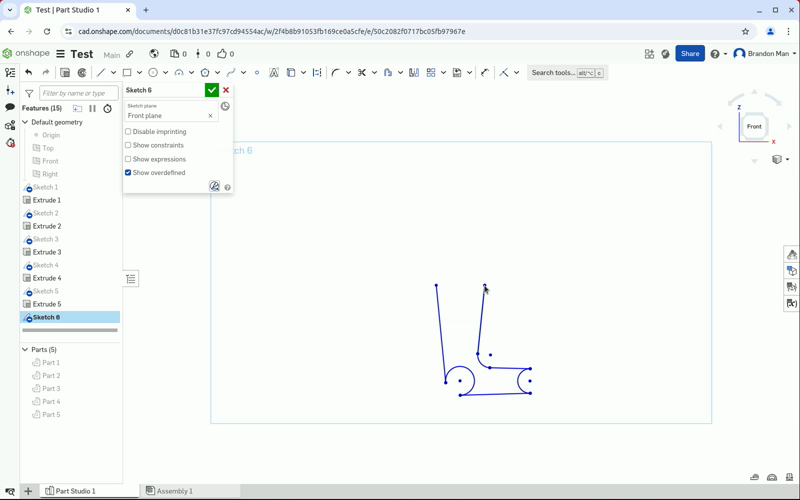
mouse_move(484, 285)
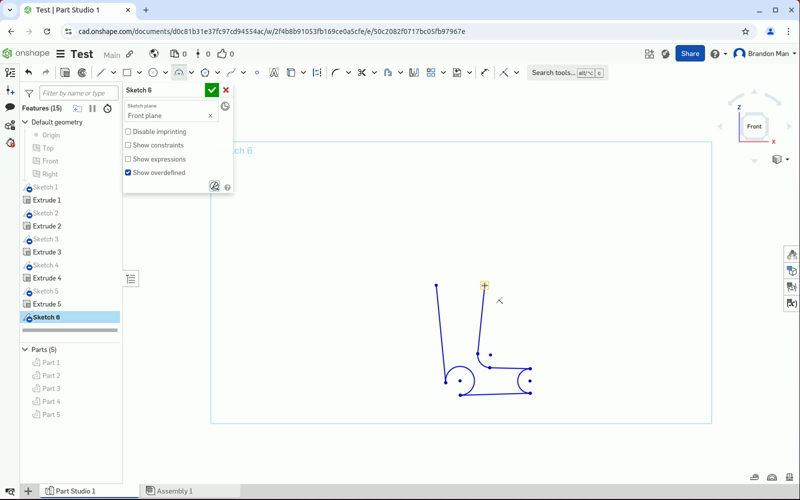
click(484, 285)
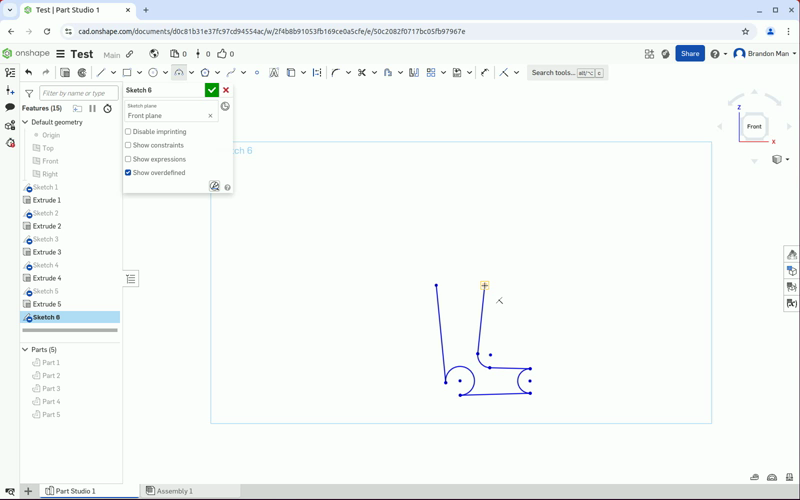
mouse_move(436, 285)
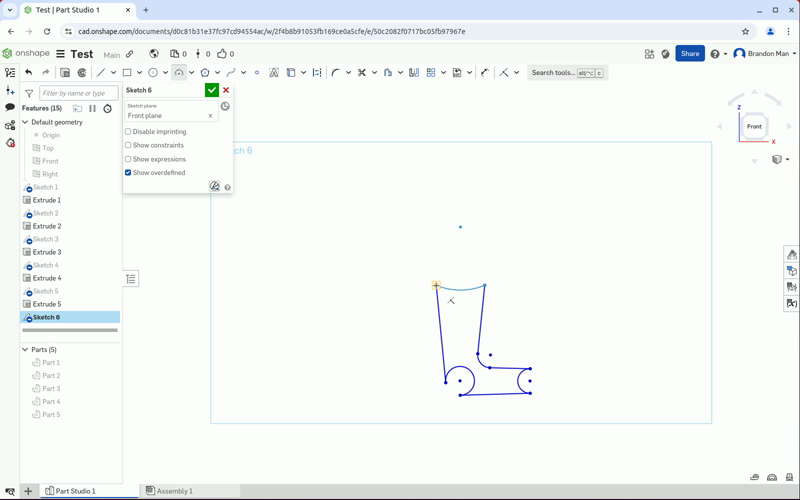
click(436, 285)
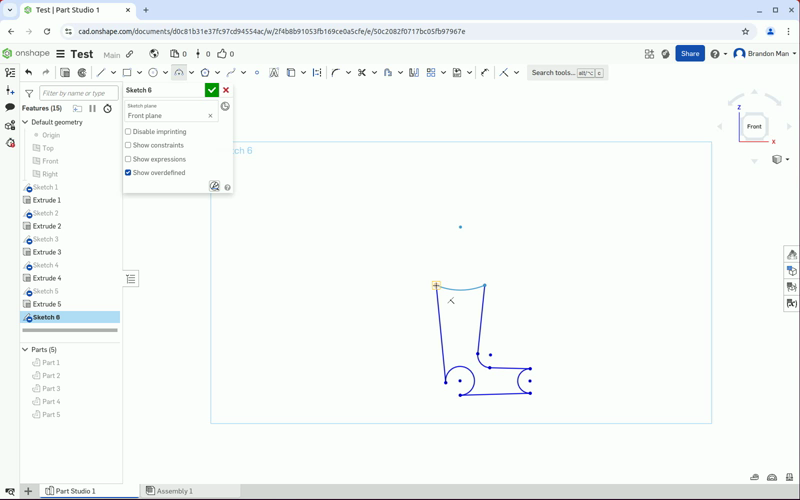
key_down(shift)
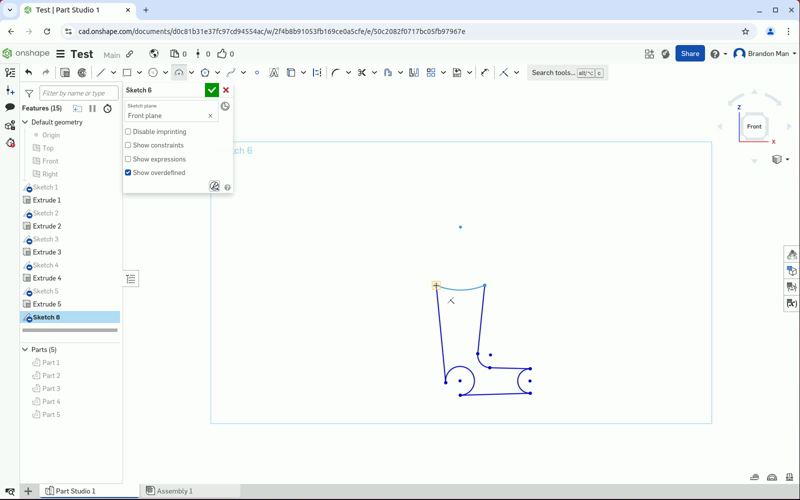
mouse_move(460, 307)
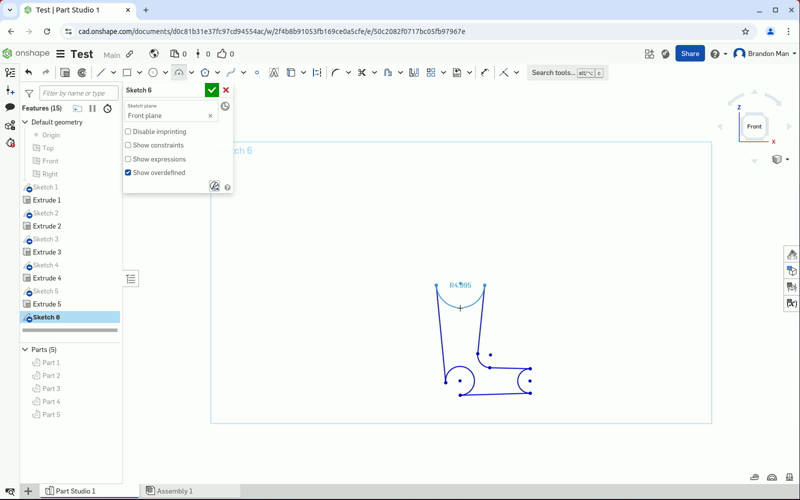
click(460, 307)
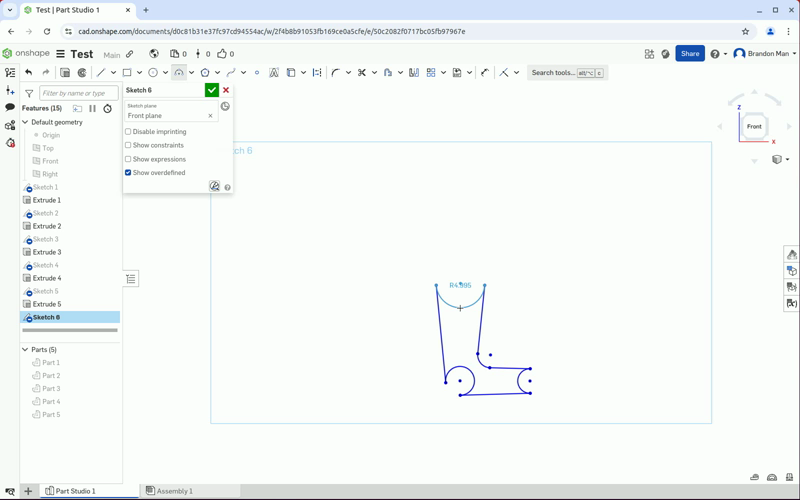
key_up(shift)
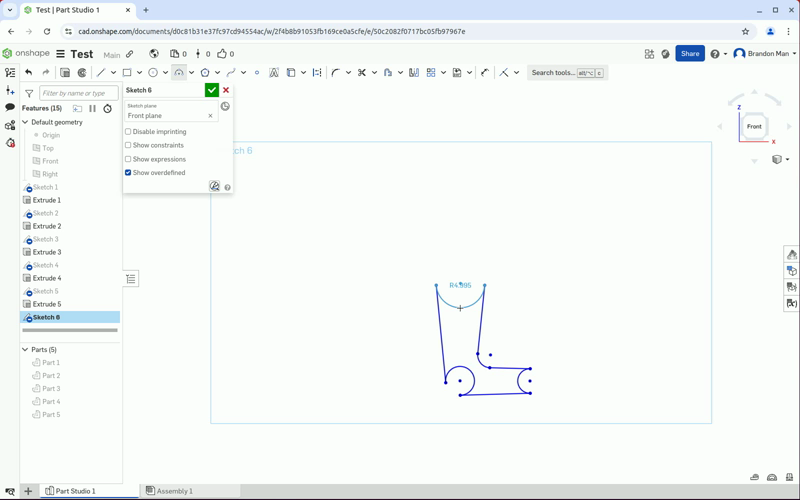
key(esc)
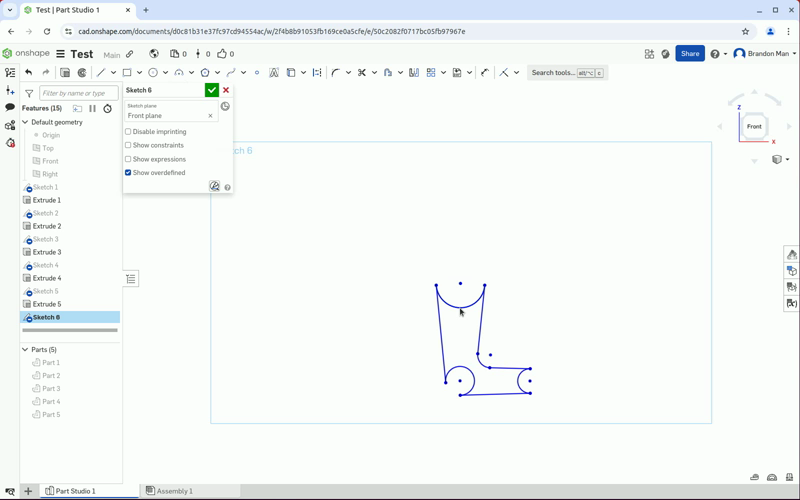
mouse_move(460, 328)
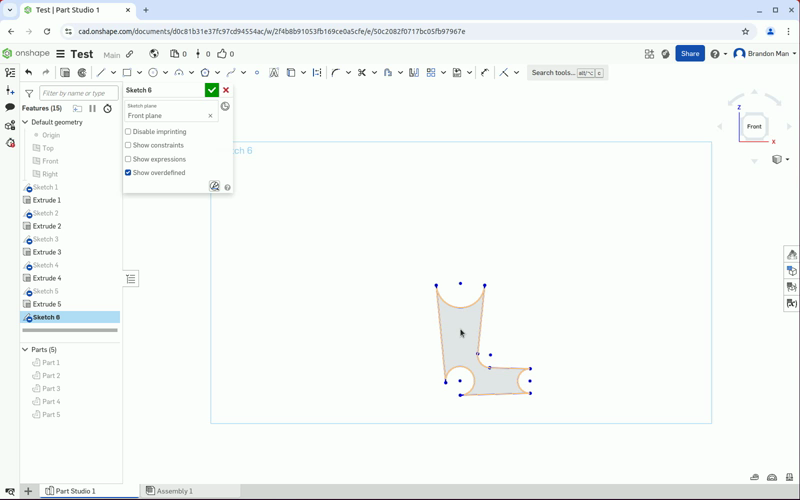
click(460, 328)
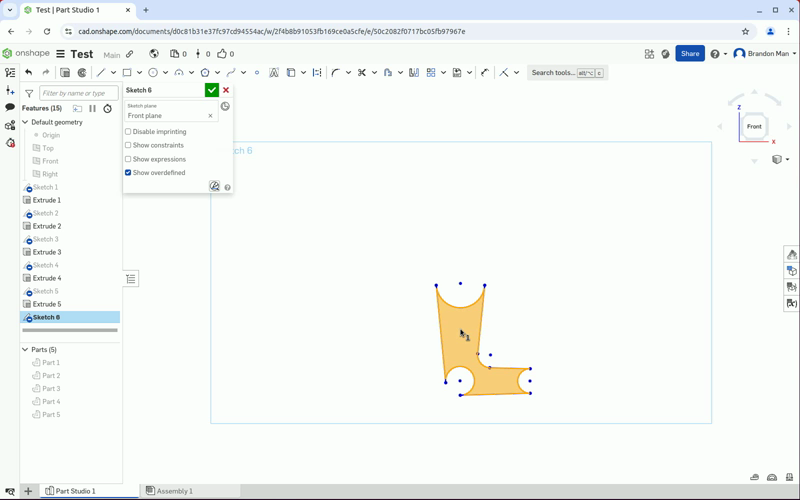
mouse_move(73, 352)
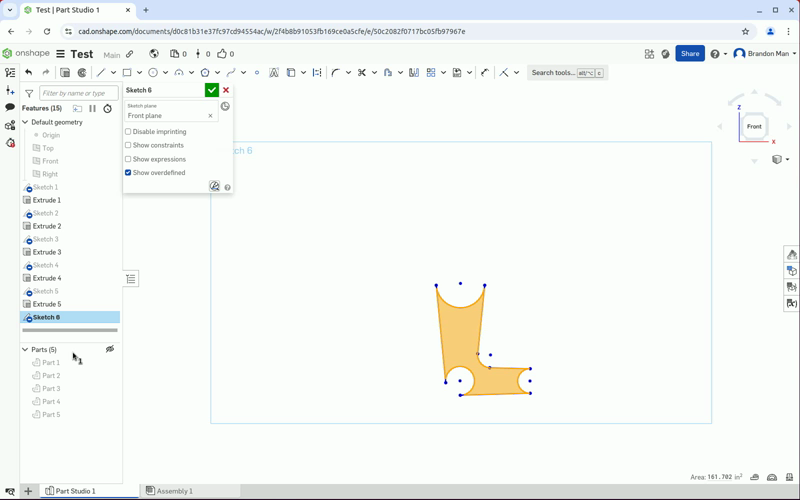
key(shift+y)
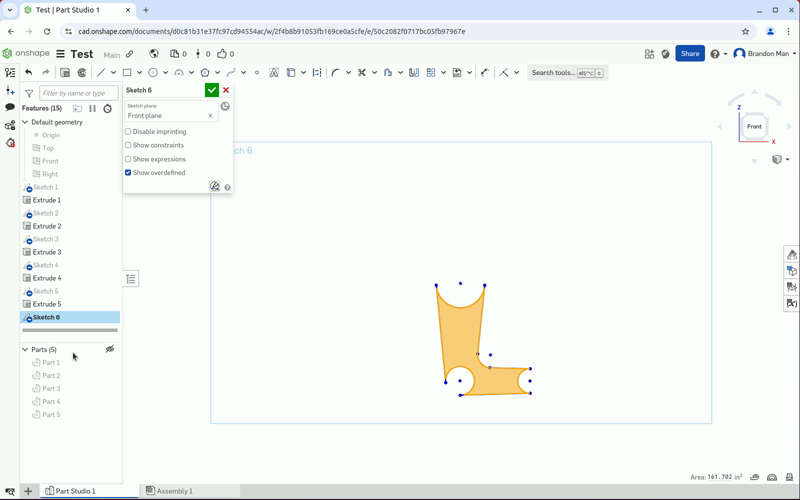
key(shift+e)
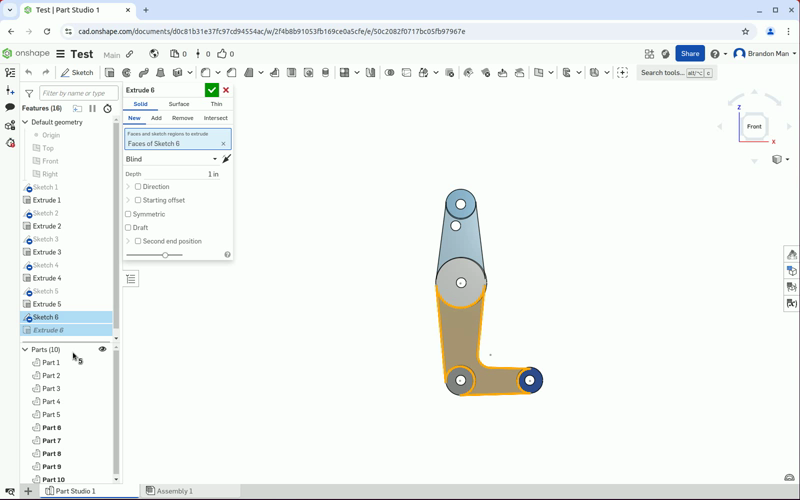
mouse_move(143, 106)
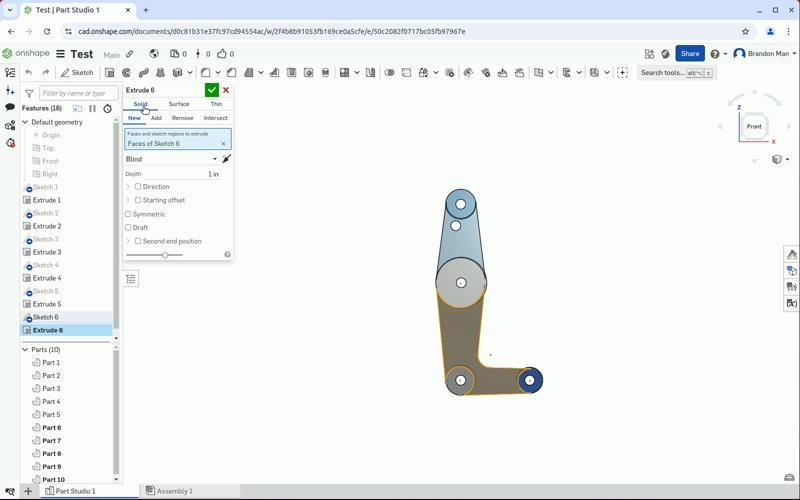
click(143, 106)
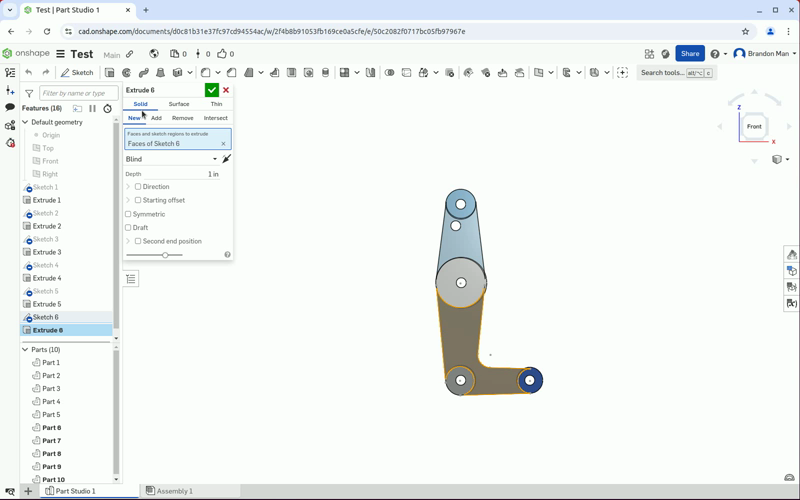
mouse_move(137, 120)
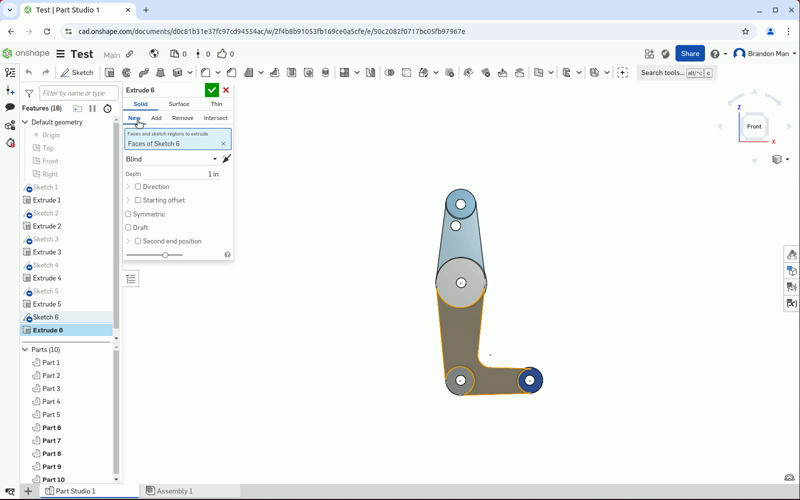
click(137, 120)
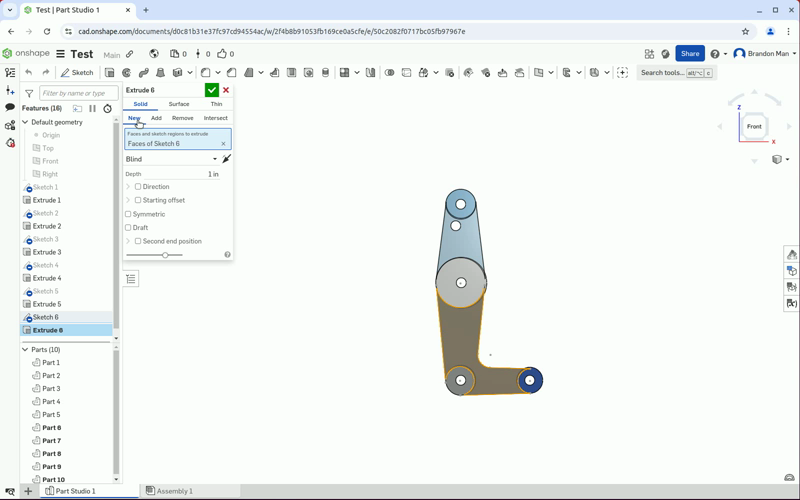
key(tab, 4)
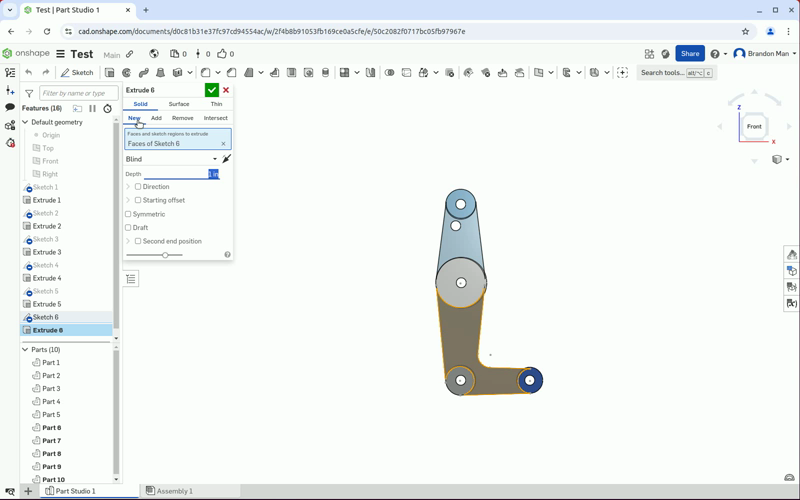
text(0.963)
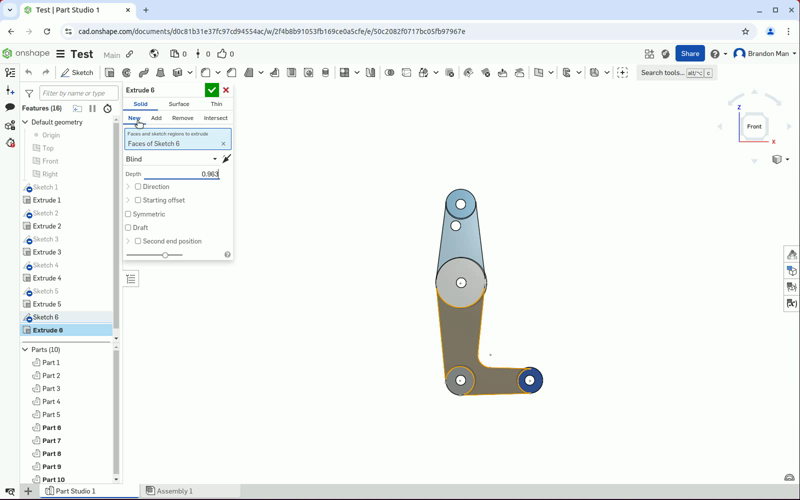
key(enter)
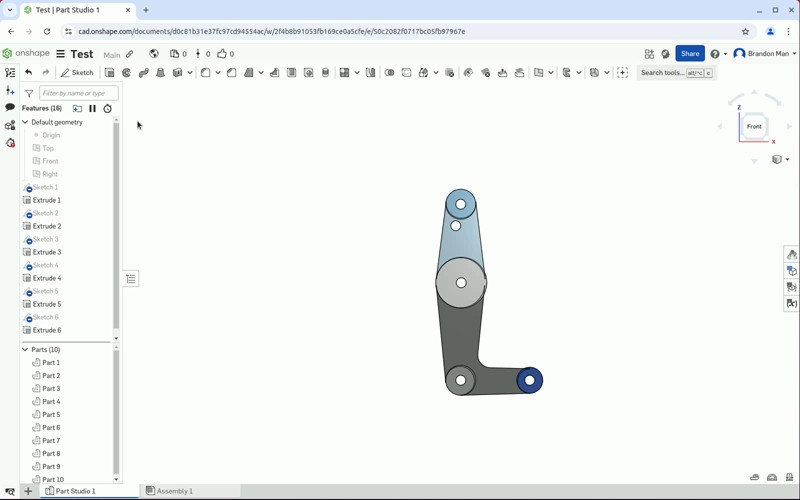
key(shift+h)
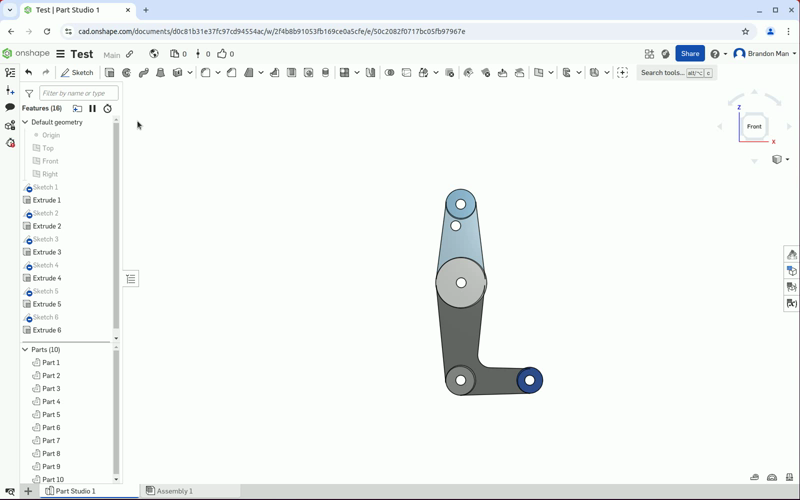
key(shift+h)
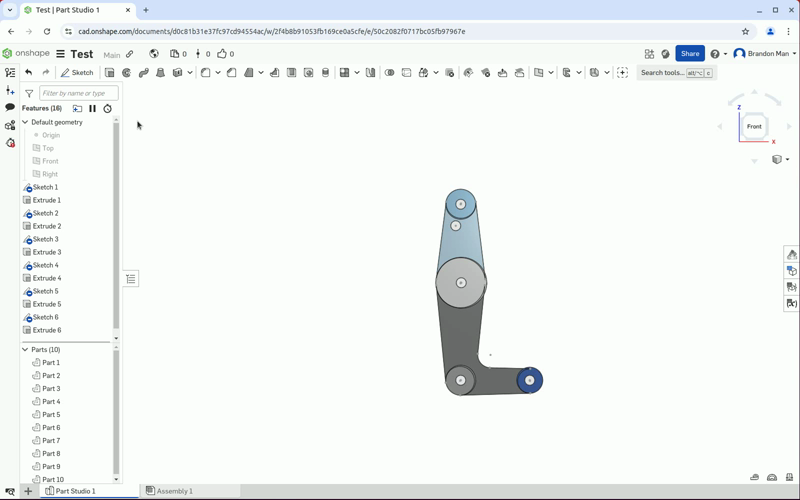
key(shift+7)
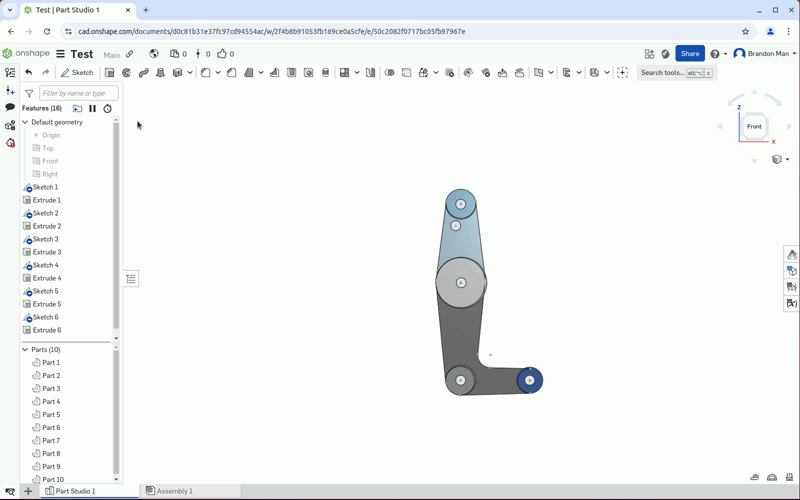
key(left, 2)
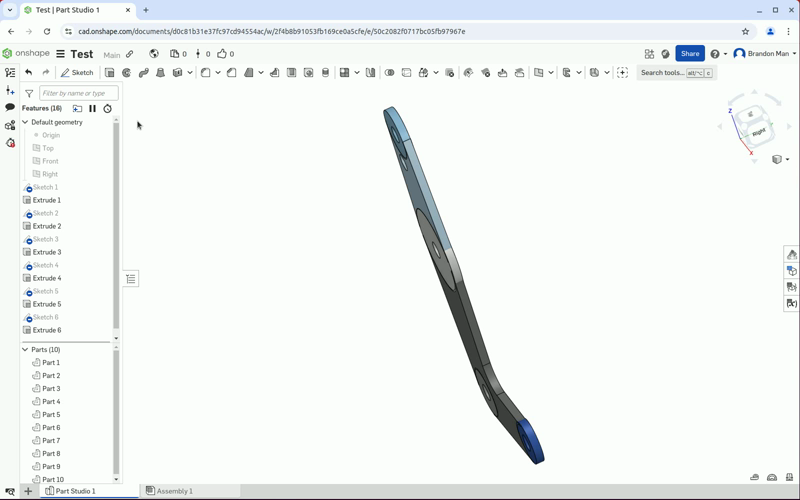
key(down, 2)
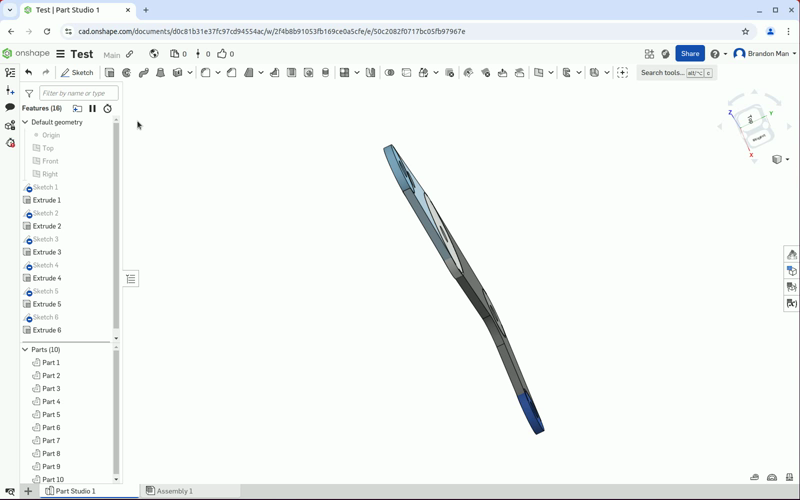
key(up, 2)
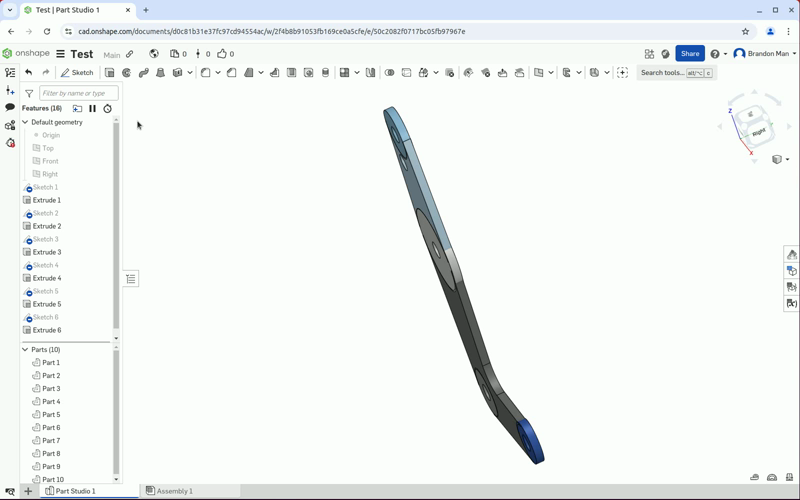
key(right, 2)
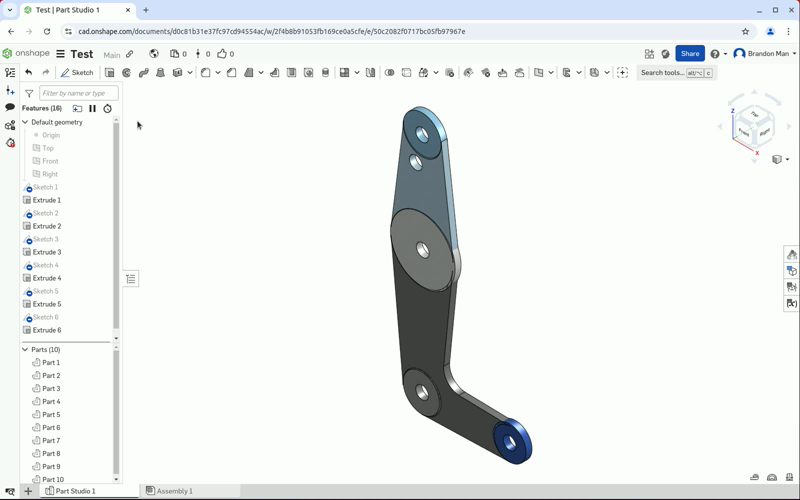
mouse_move(69, 189)
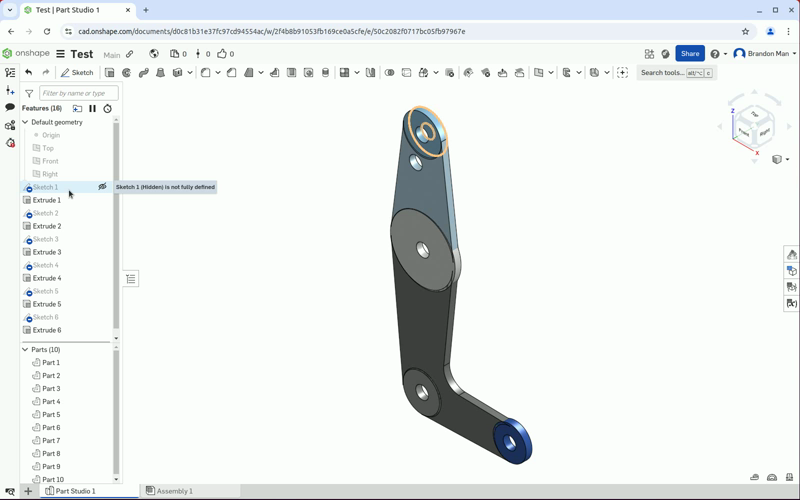
click(69, 189)